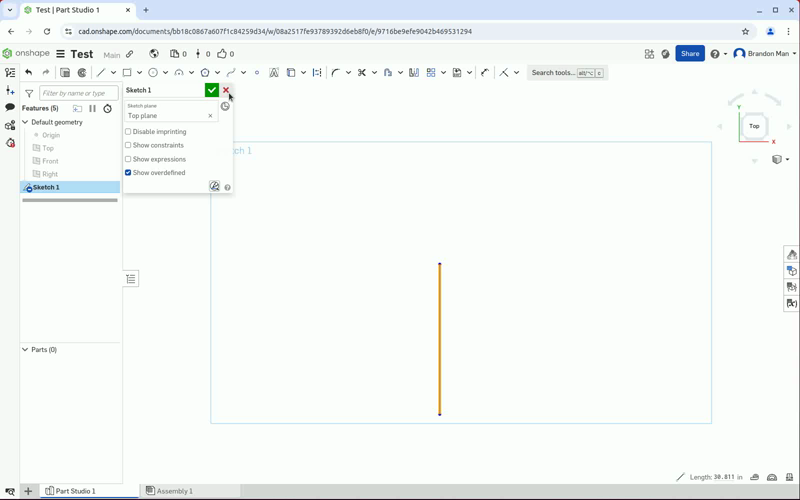
key(shift+h)
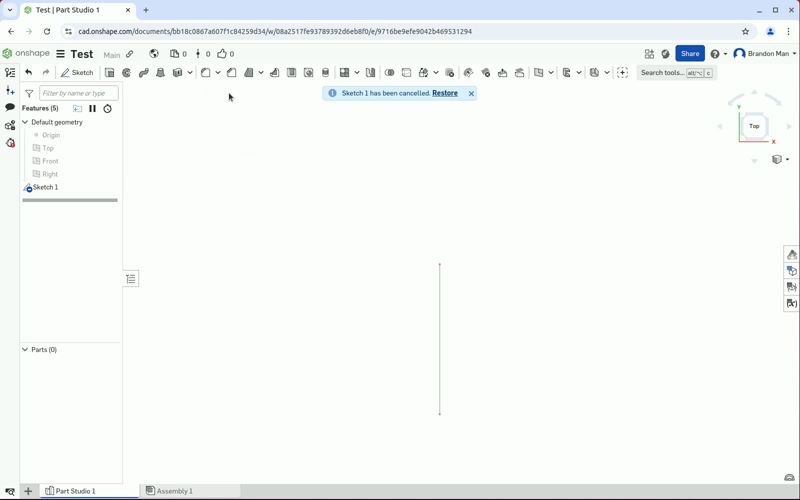
key(shift+s)
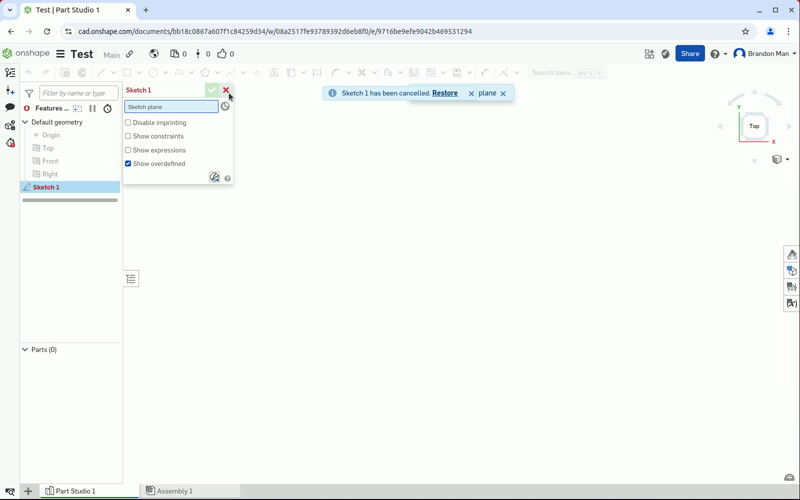
mouse_move(73, 150)
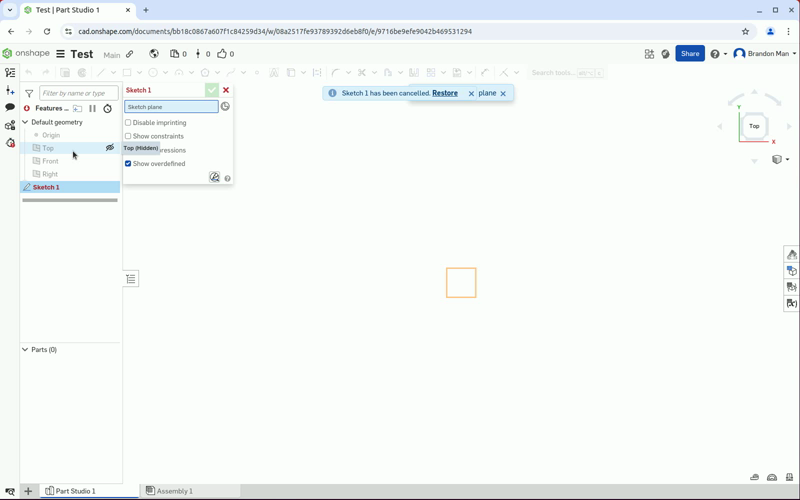
click(73, 150)
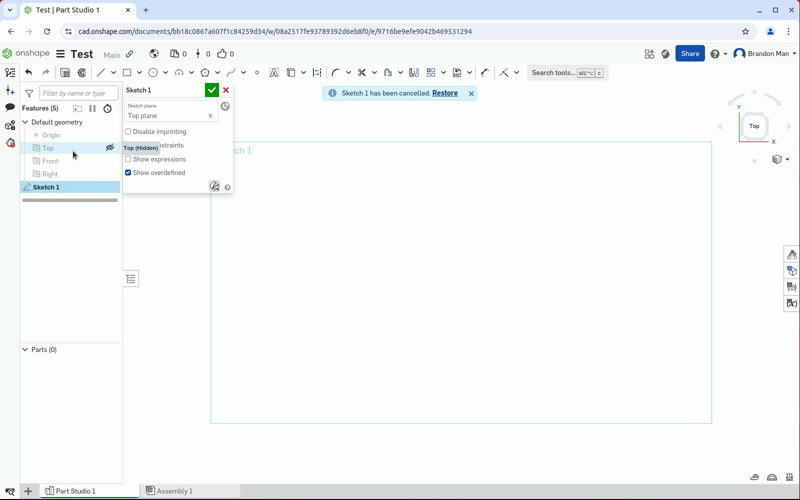
mouse_move(73, 352)
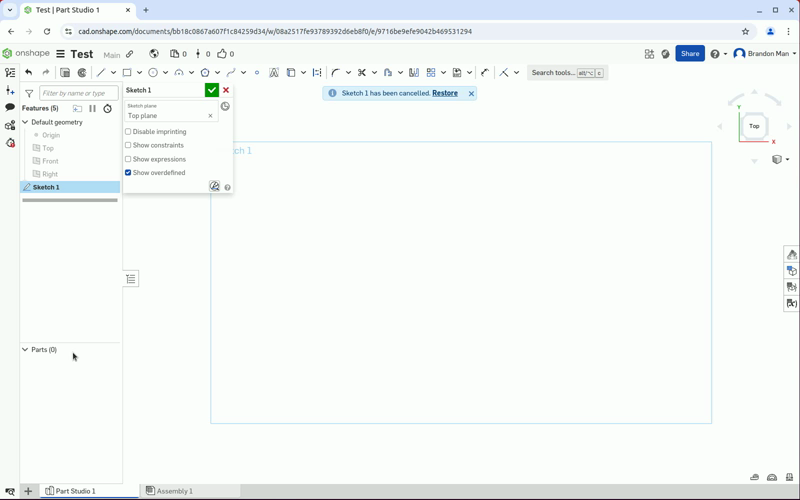
key(y)
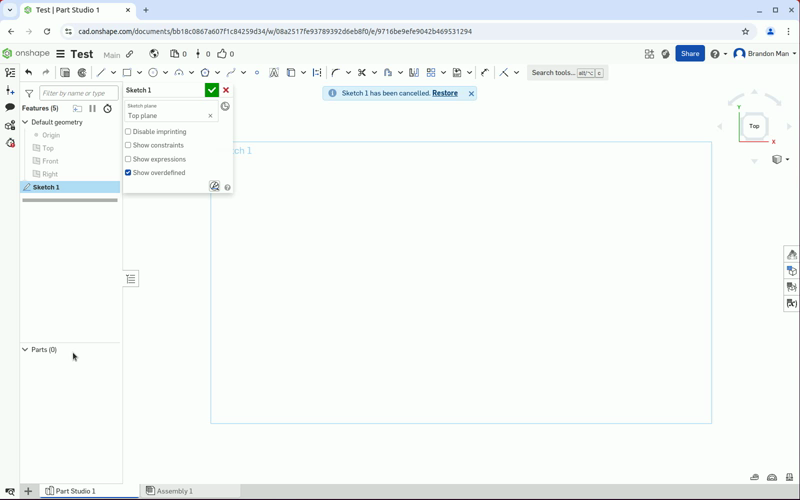
key(a)
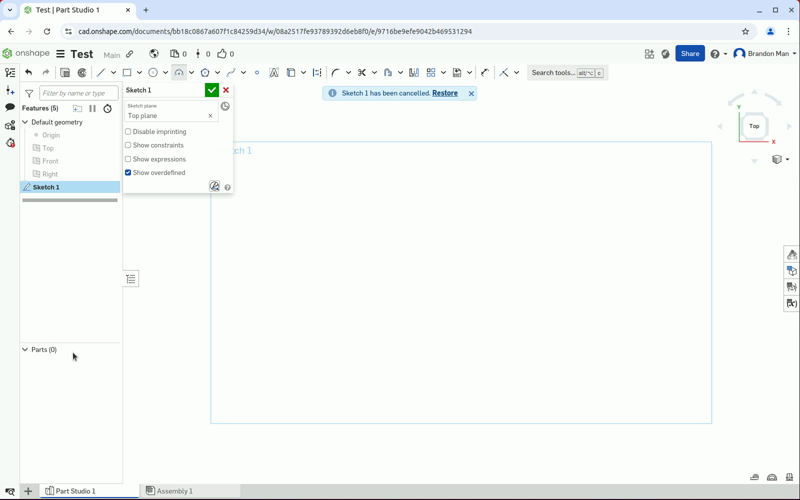
key_down(shift)
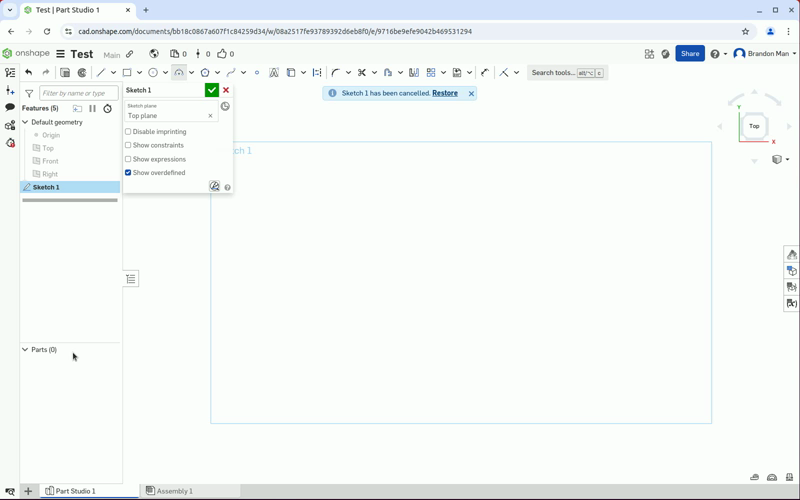
mouse_move(348, 298)
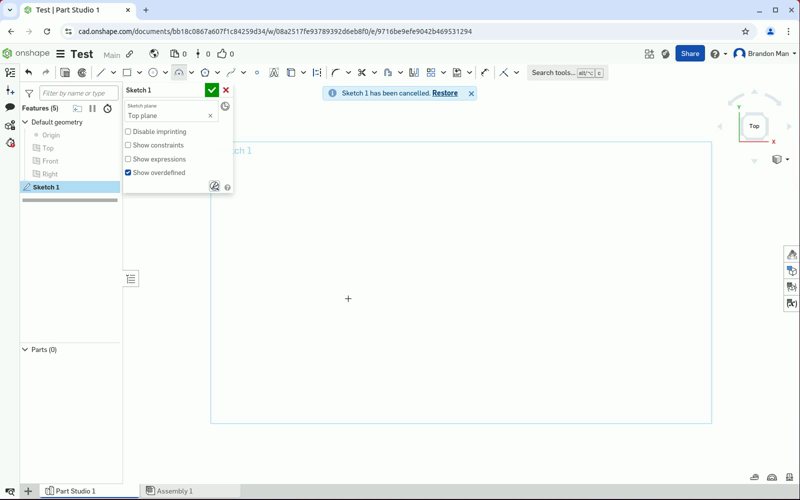
click(348, 298)
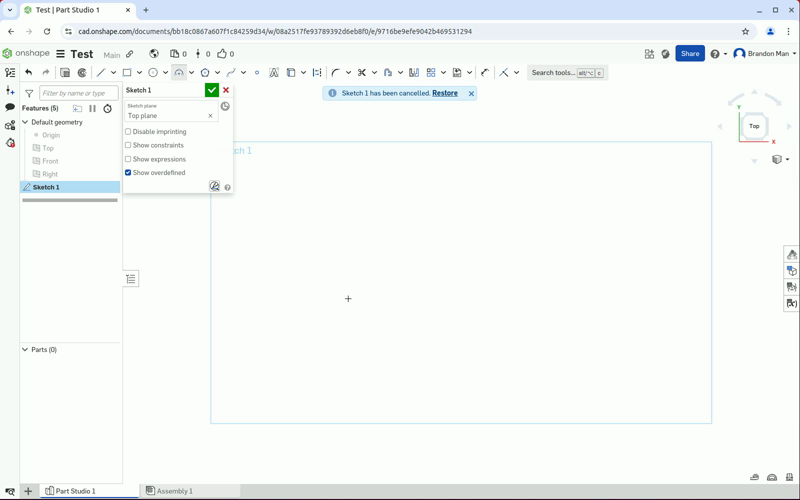
key_up(shift)
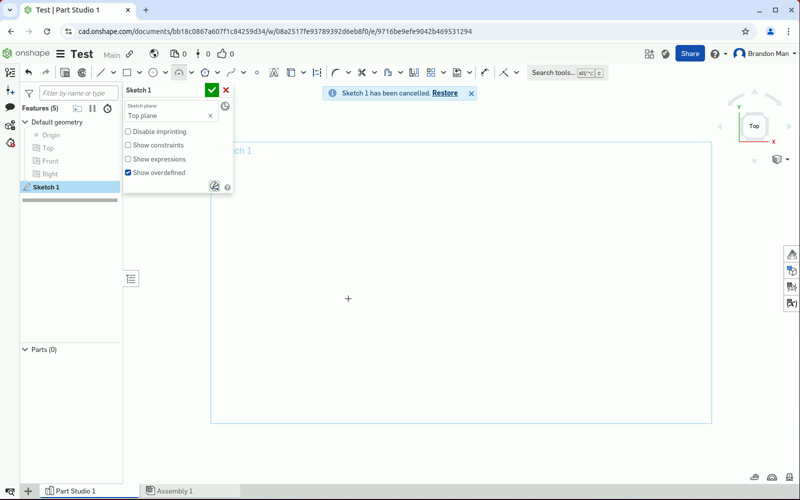
key_down(shift)
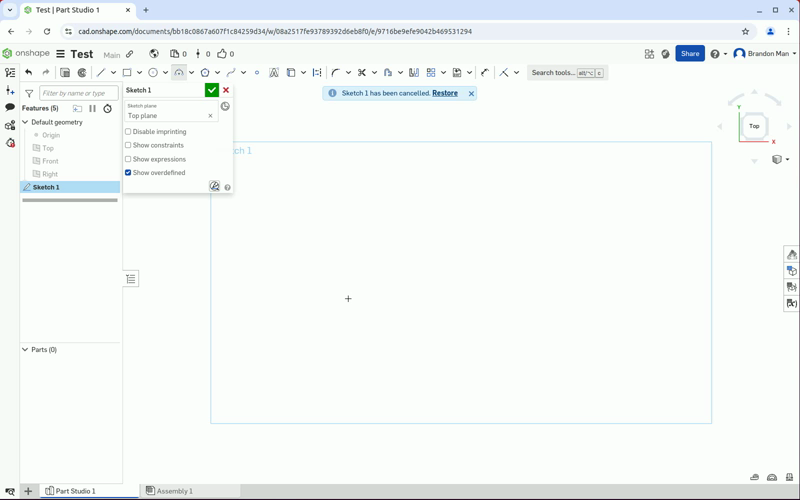
mouse_move(355, 305)
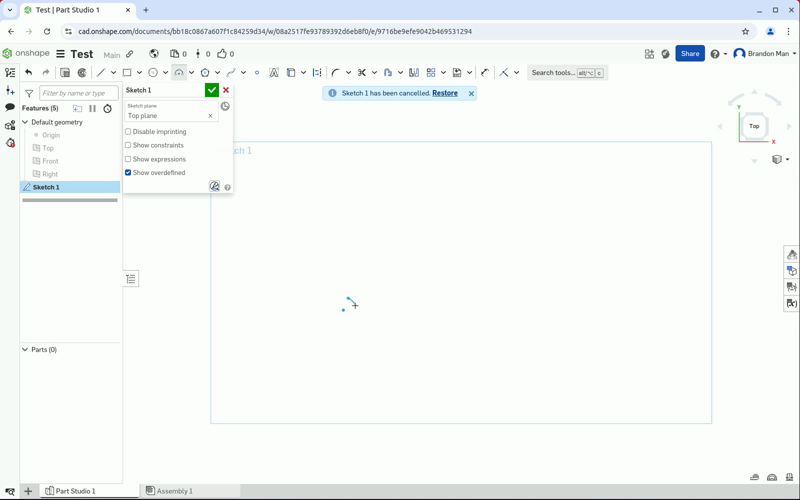
click(355, 305)
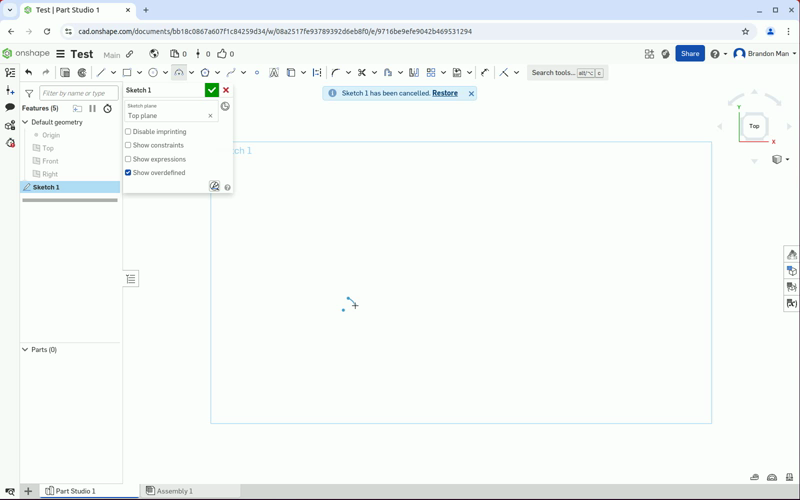
mouse_move(350, 303)
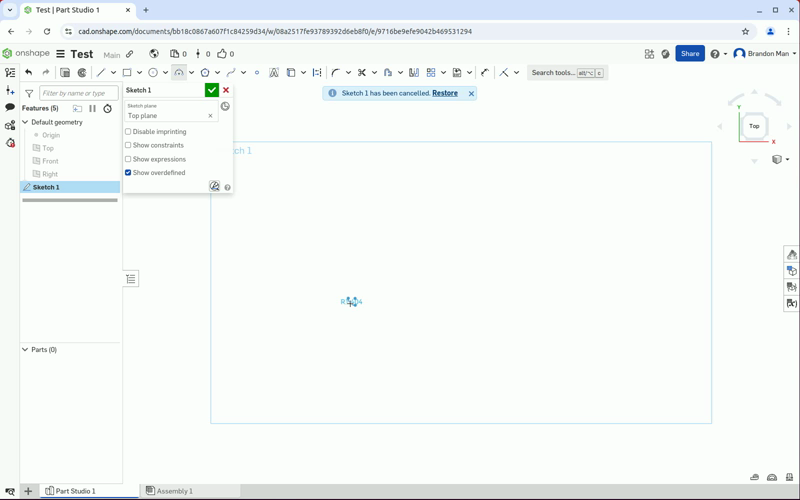
click(350, 303)
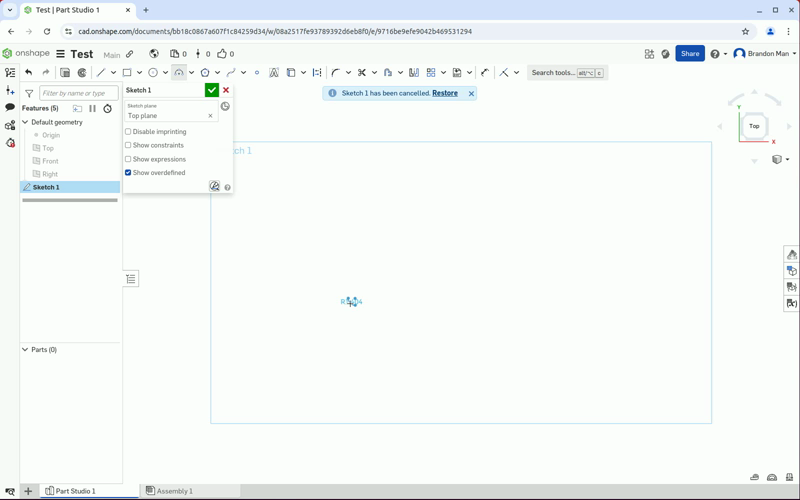
key_up(shift)
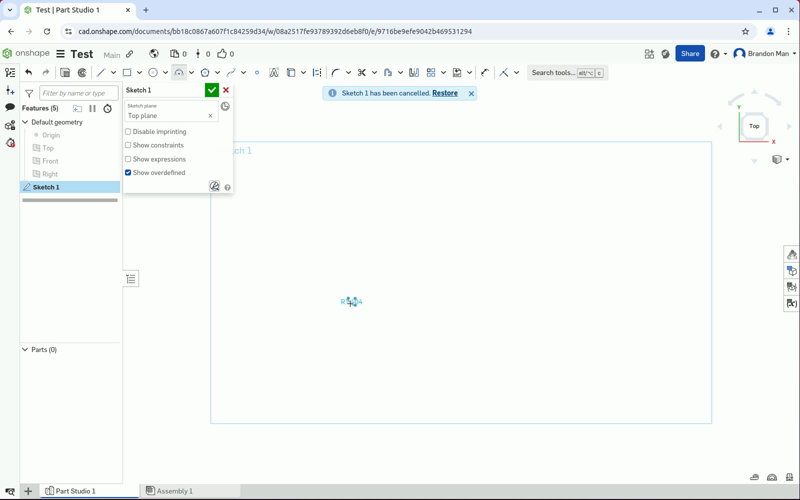
key(esc)
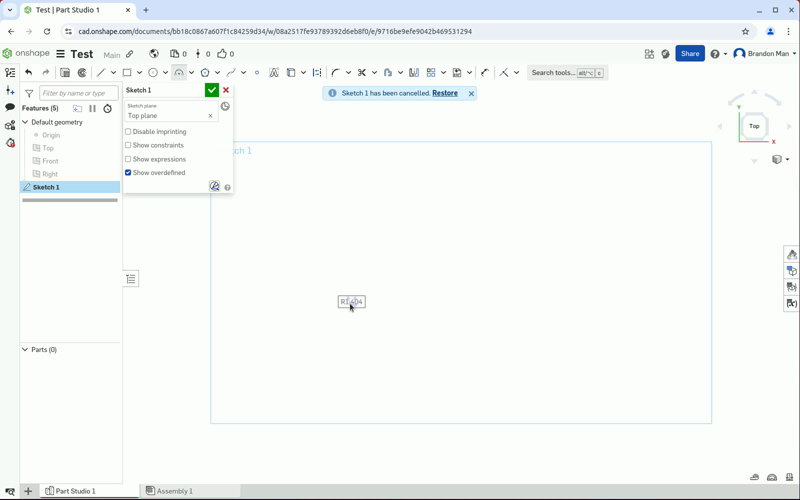
key(l)
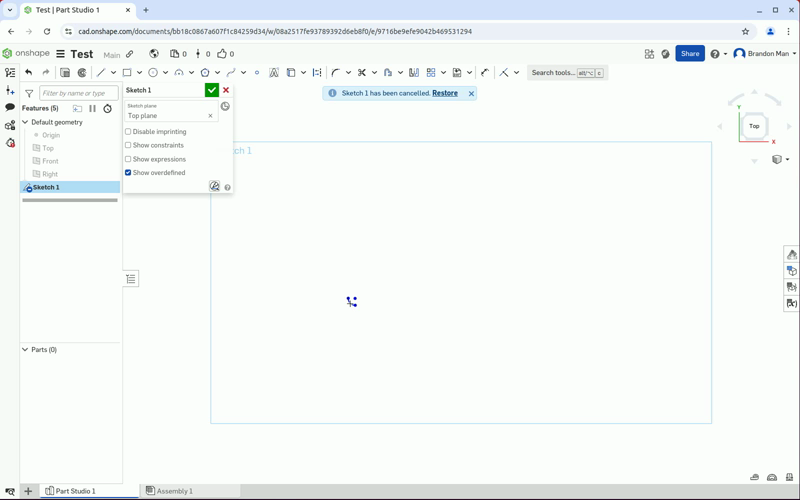
mouse_move(355, 305)
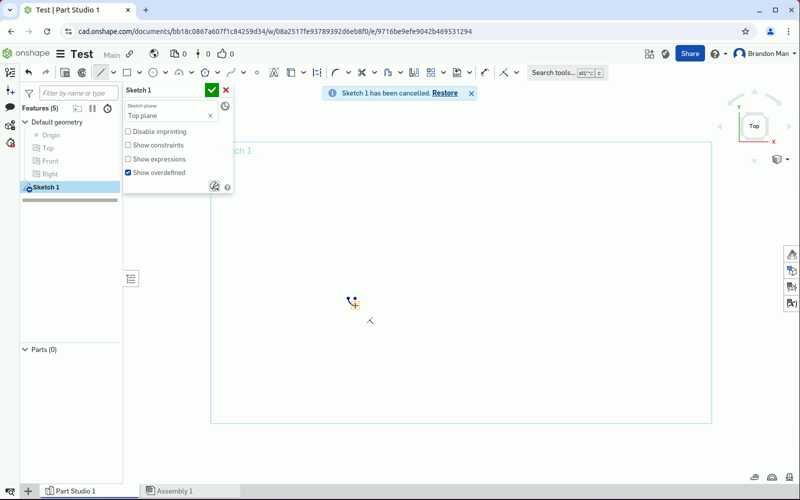
click(355, 305)
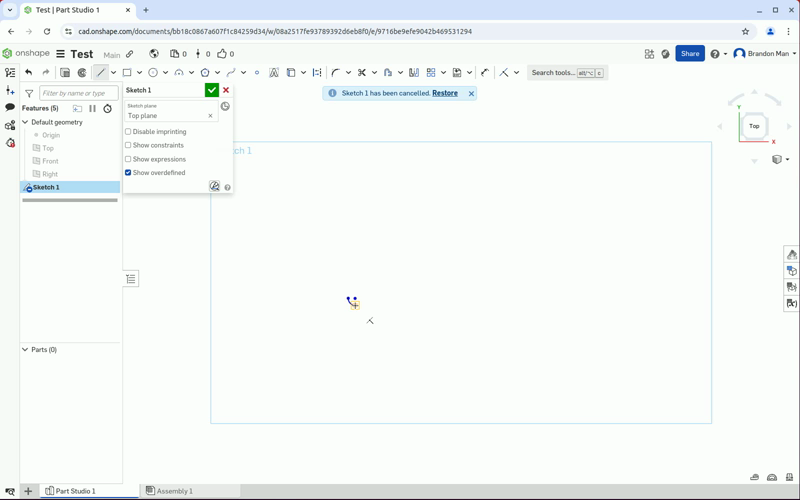
key_down(shift)
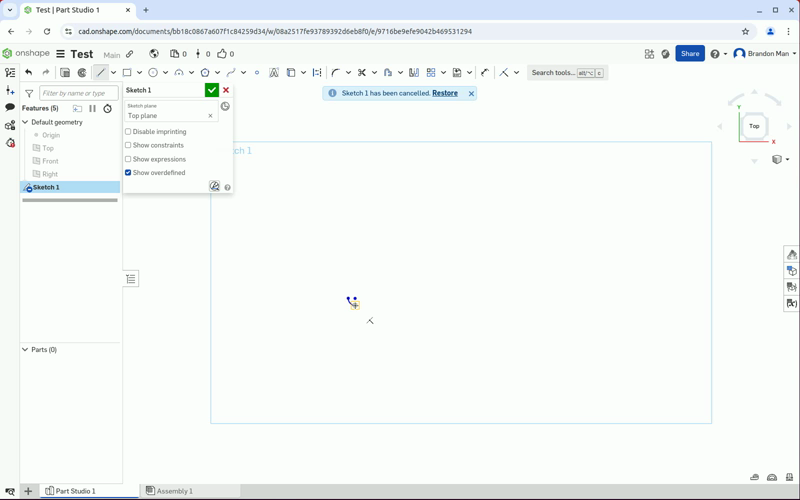
mouse_move(564, 305)
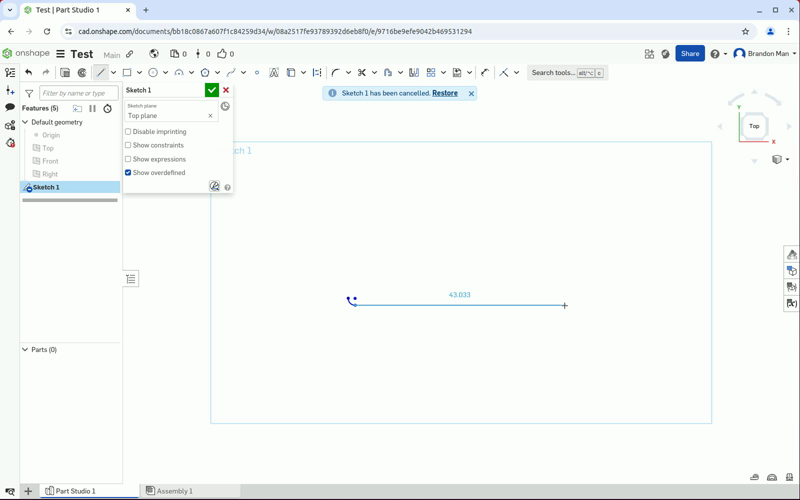
click(564, 305)
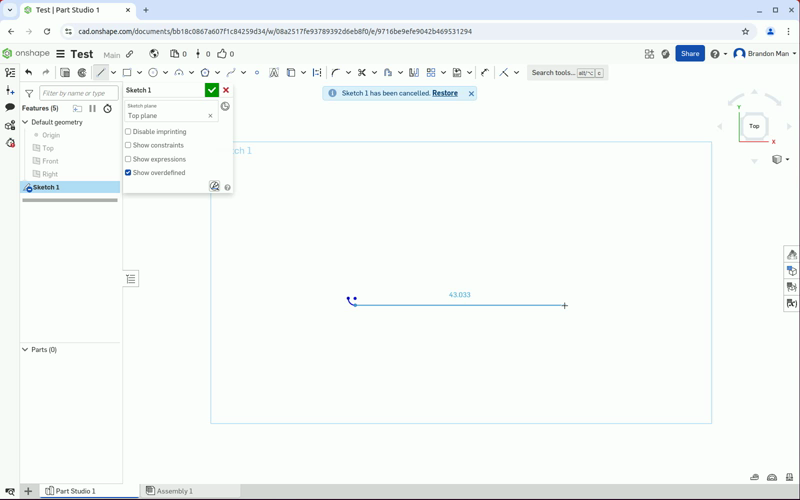
key_up(shift)
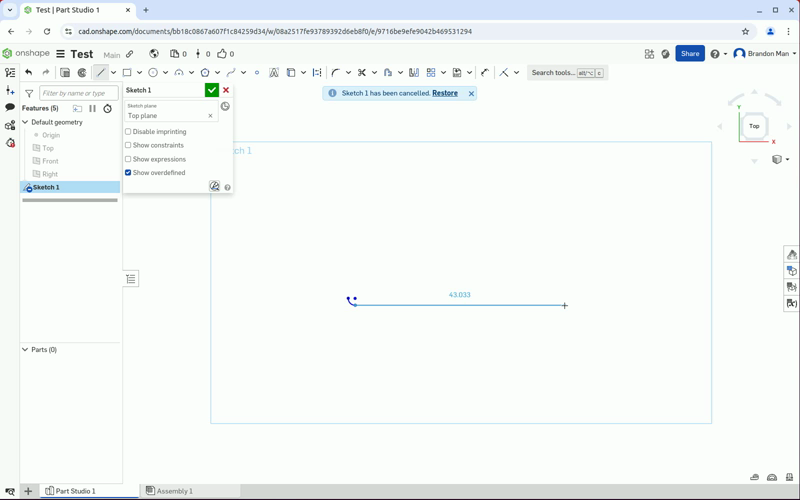
key(esc)
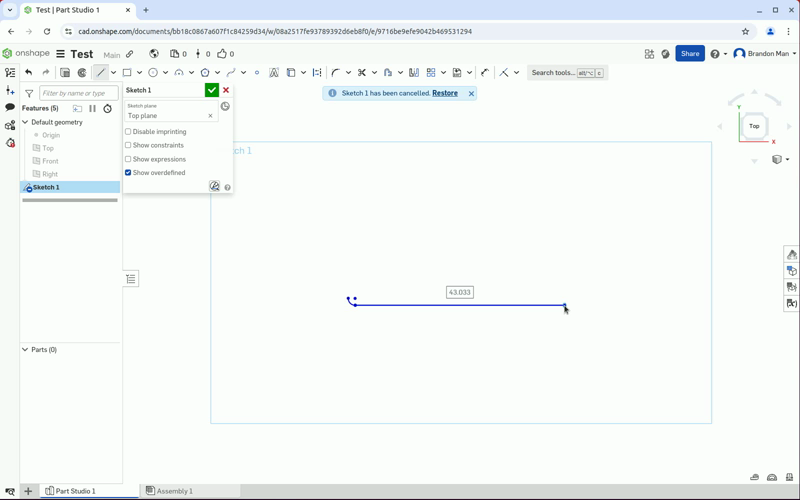
key(a)
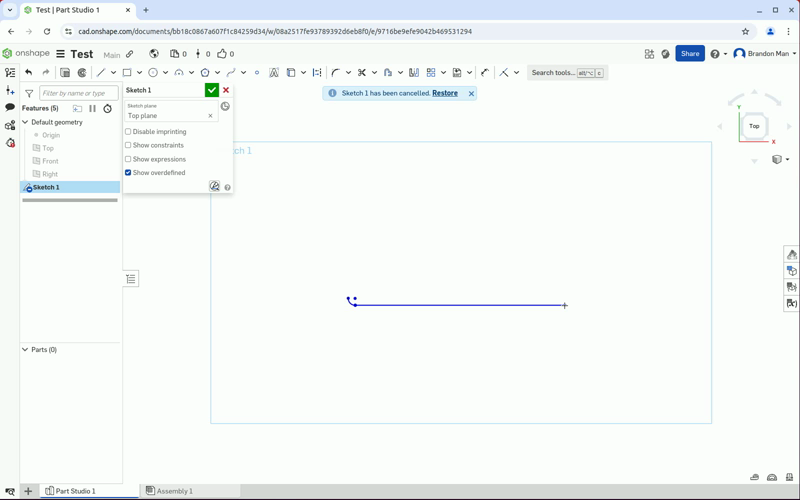
mouse_move(564, 305)
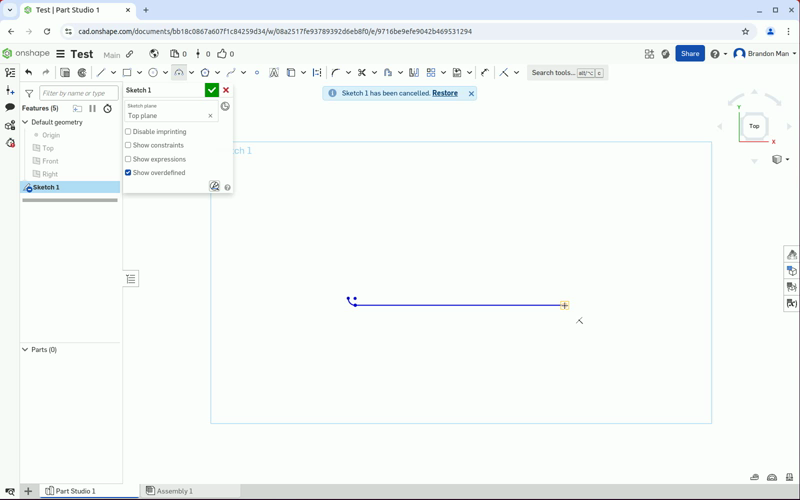
click(564, 305)
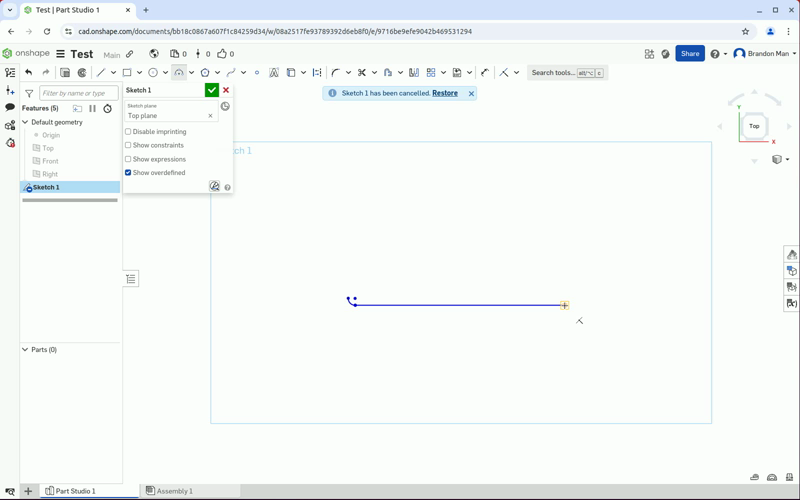
key_down(shift)
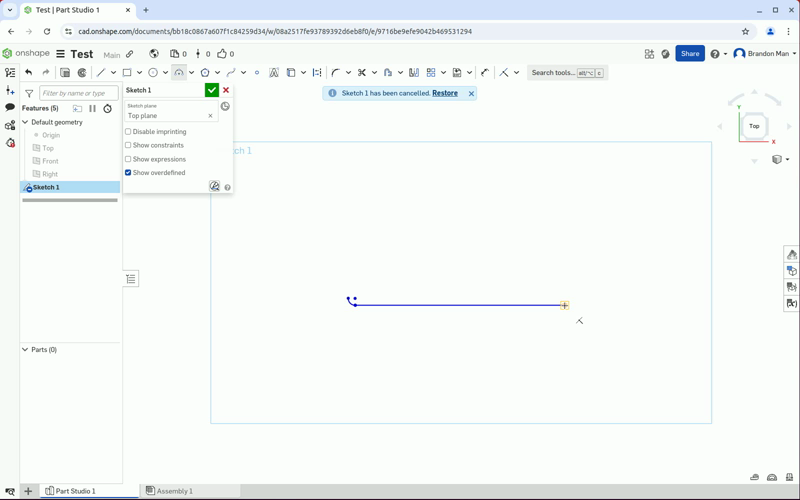
mouse_move(572, 298)
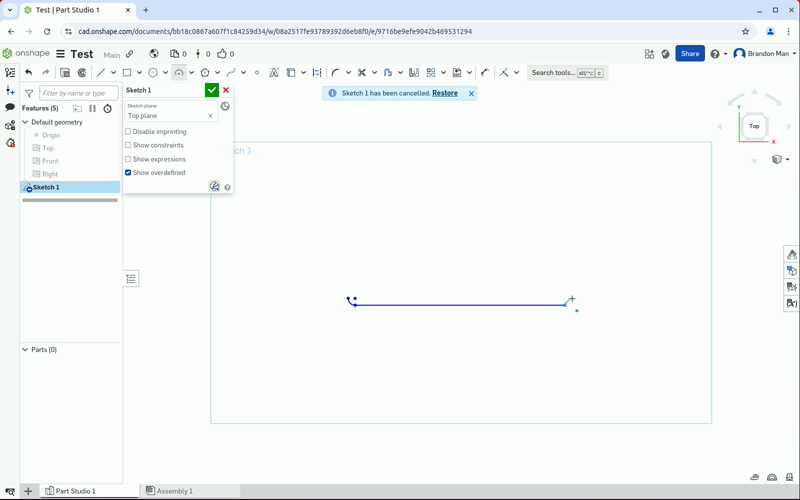
click(572, 298)
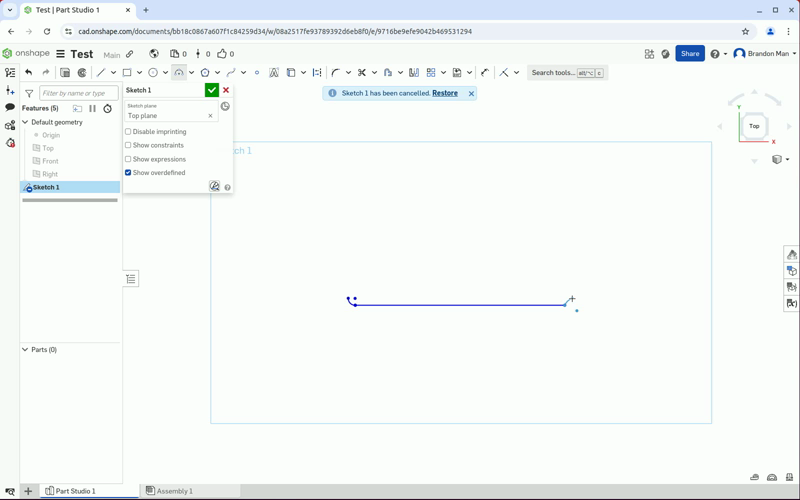
mouse_move(570, 303)
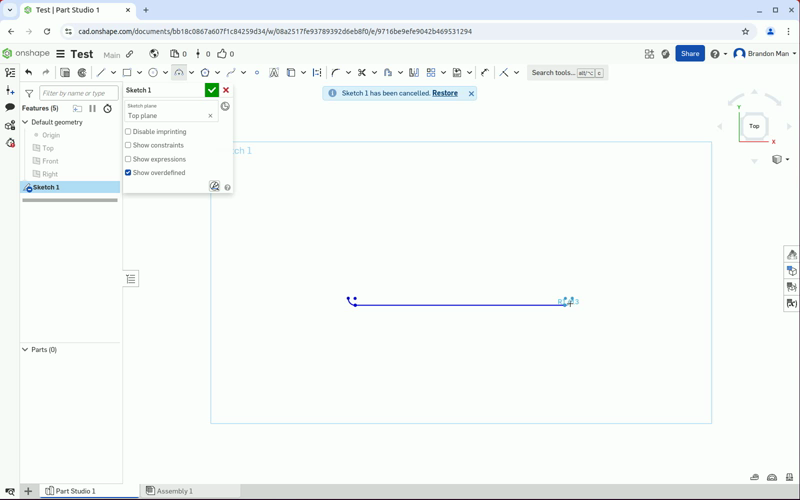
click(570, 303)
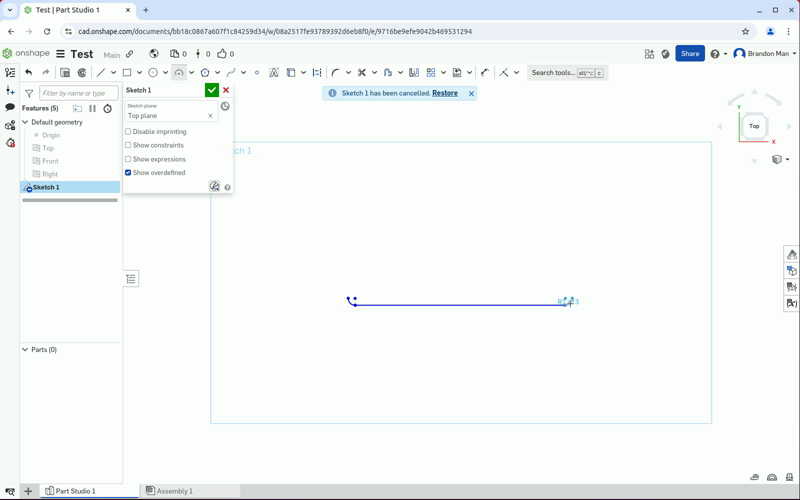
key_up(shift)
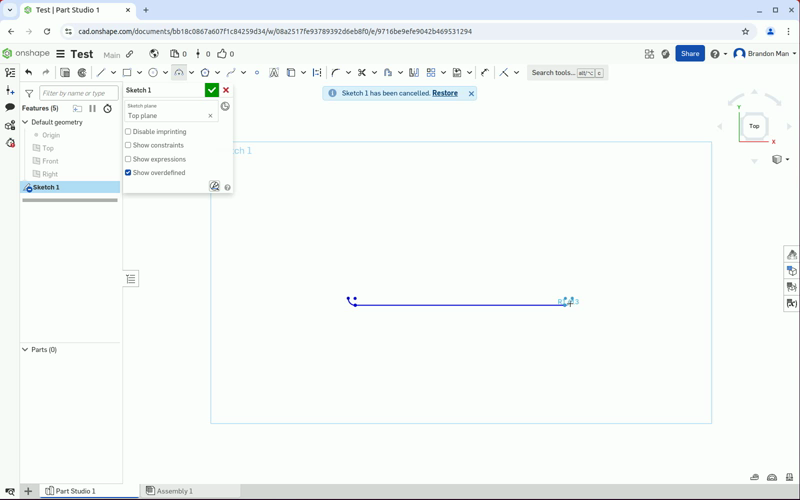
key(esc)
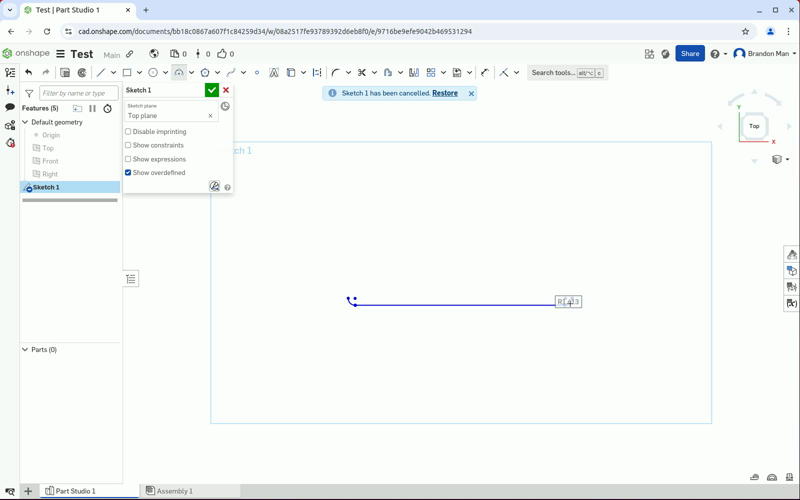
key(l)
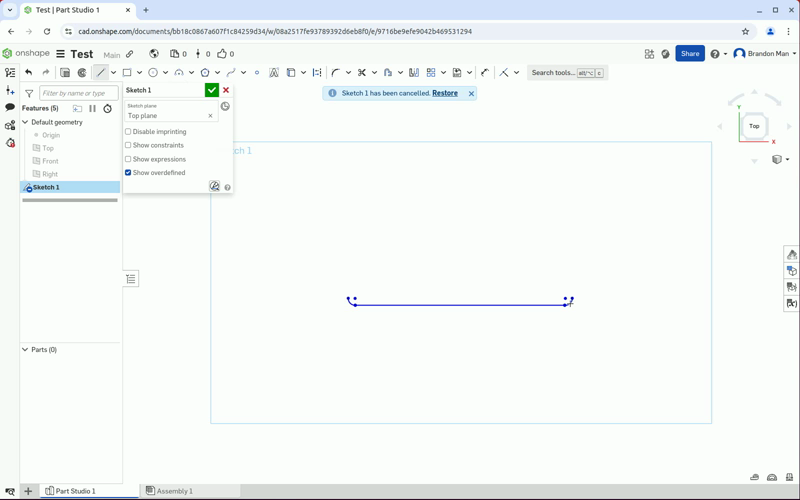
mouse_move(572, 298)
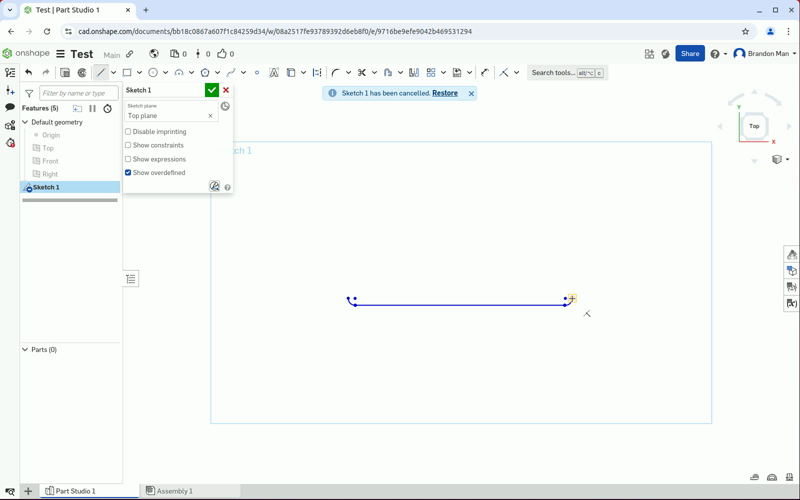
click(572, 298)
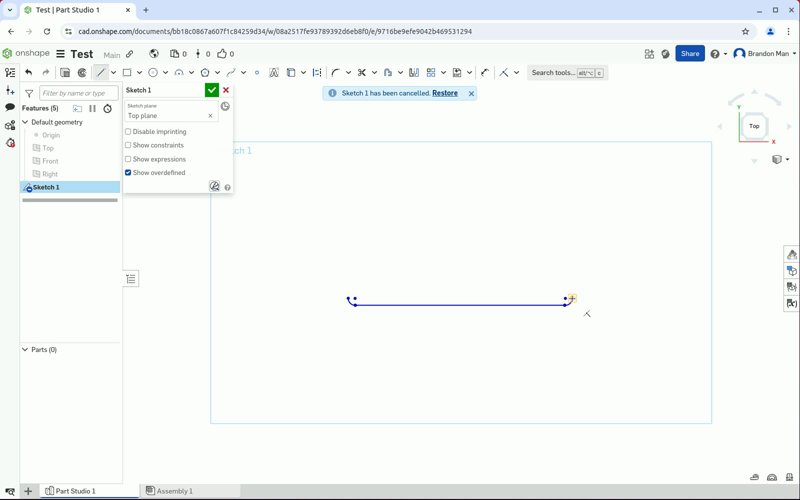
key_down(shift)
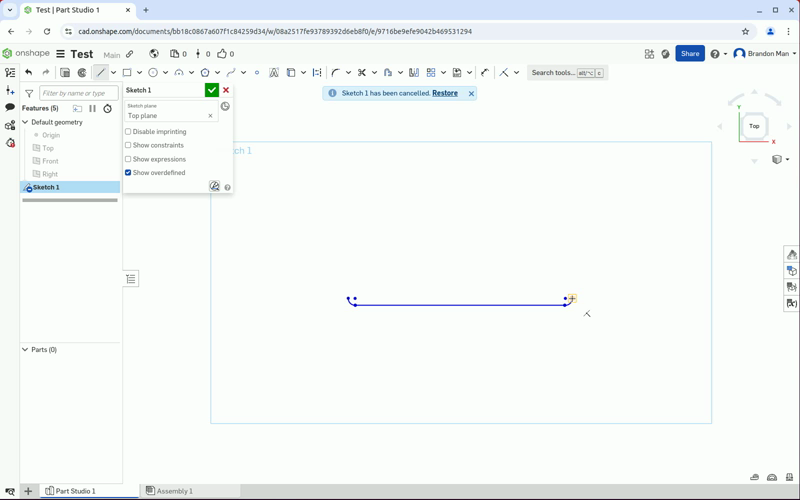
mouse_move(589, 298)
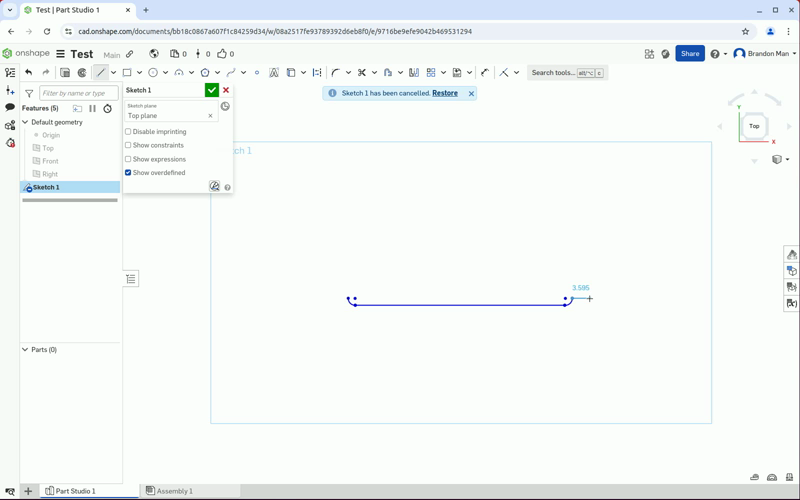
mouse_move(572, 291)
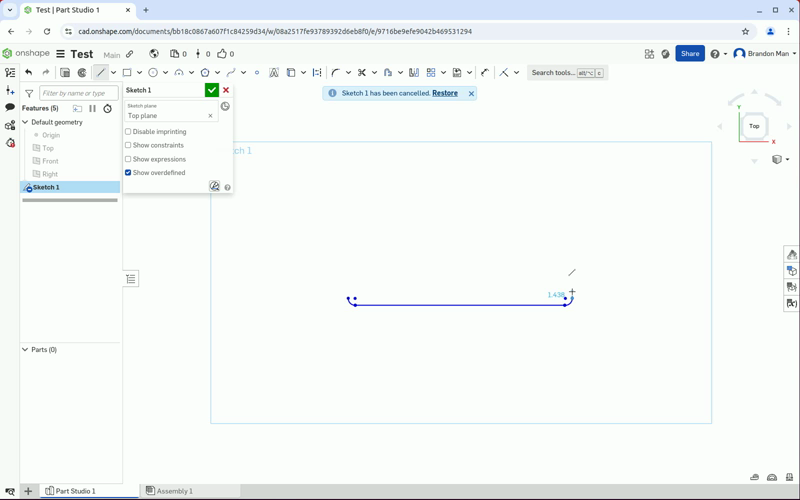
scroll(6)
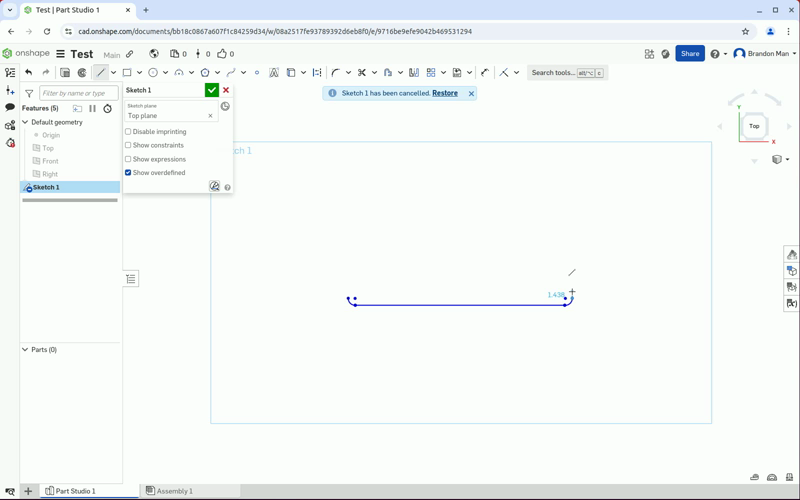
scroll(6)
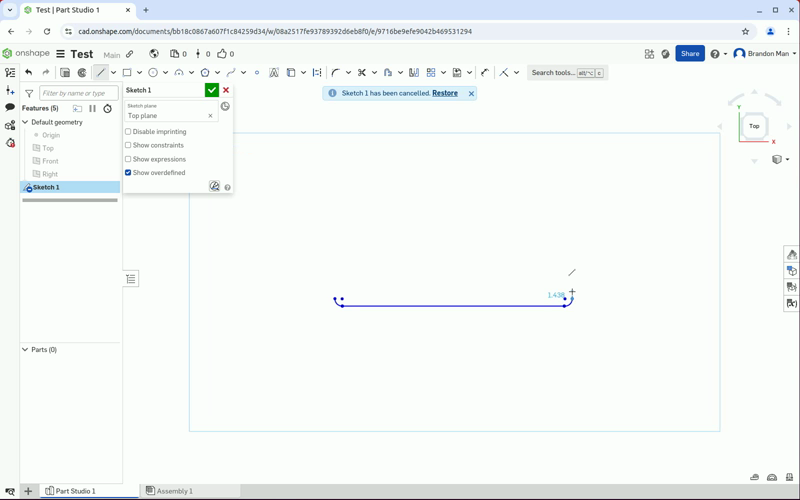
scroll(6)
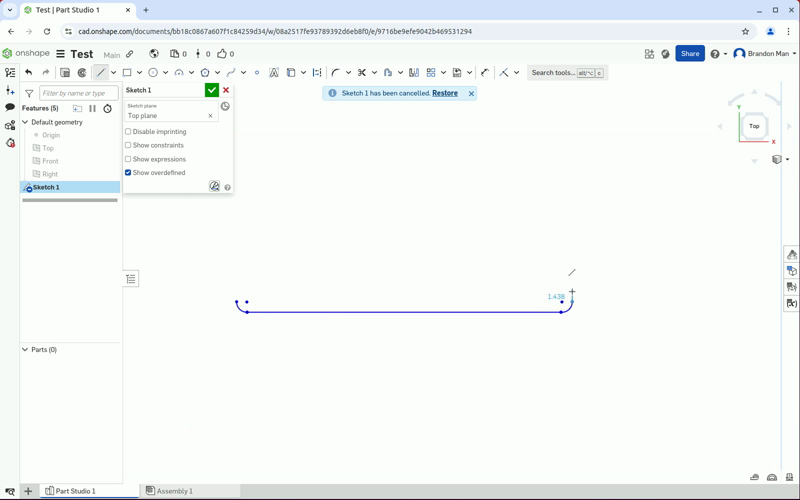
scroll(6)
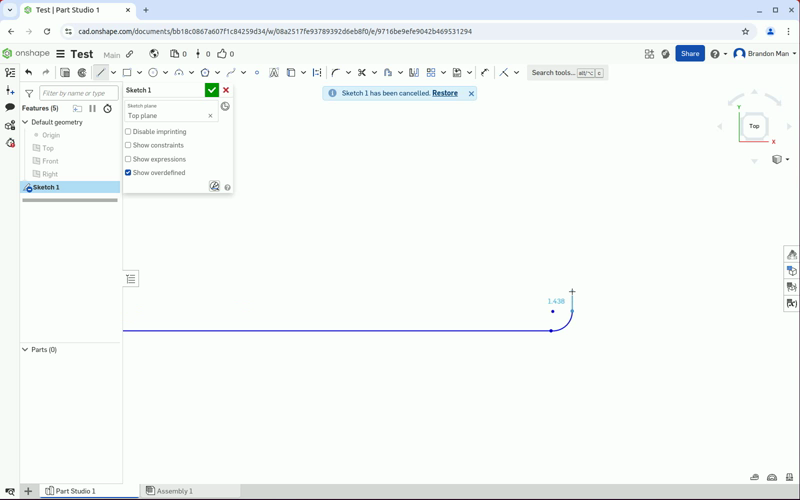
scroll(6)
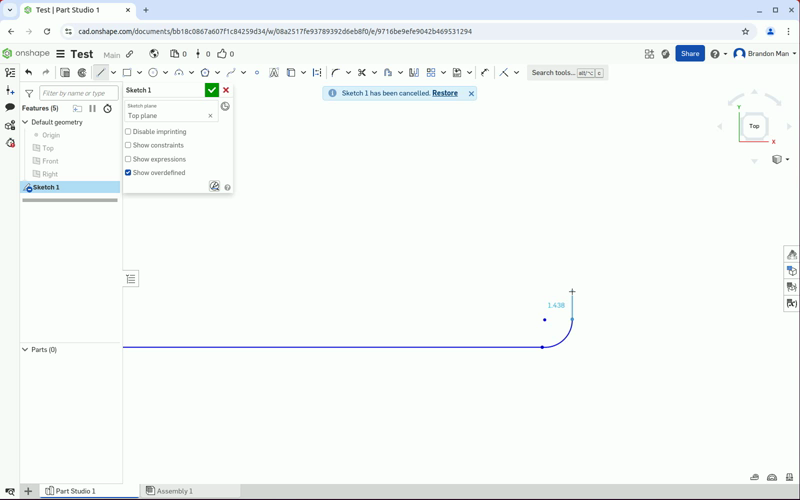
scroll(6)
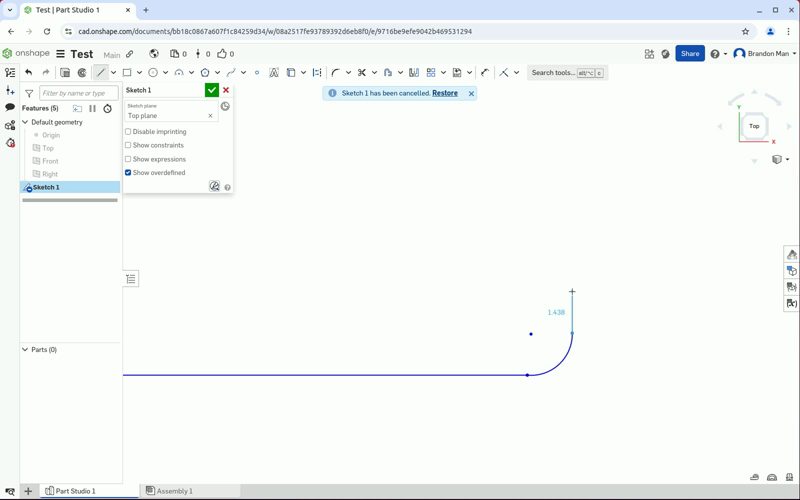
scroll(6)
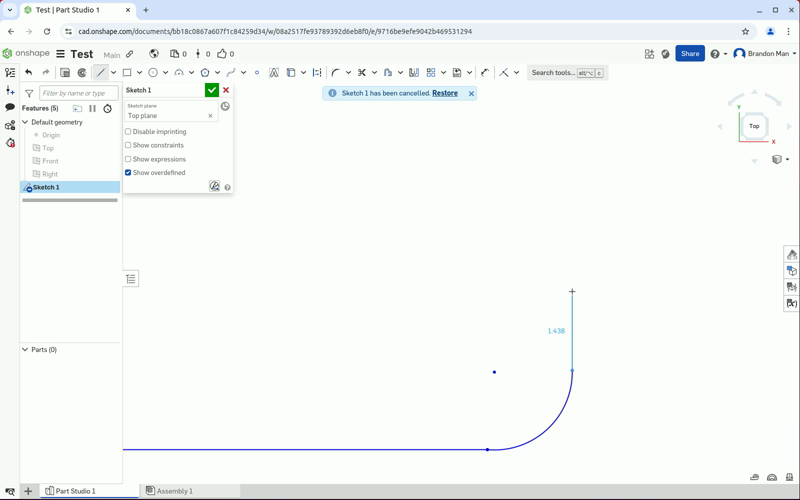
click(572, 291)
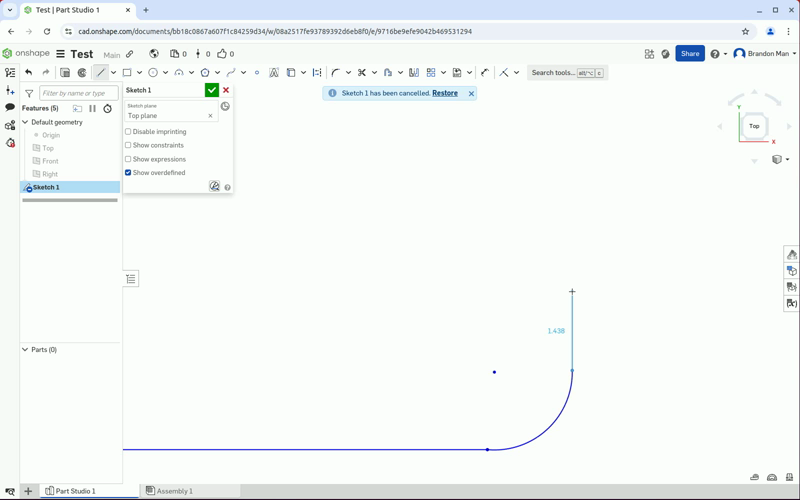
scroll(-6)
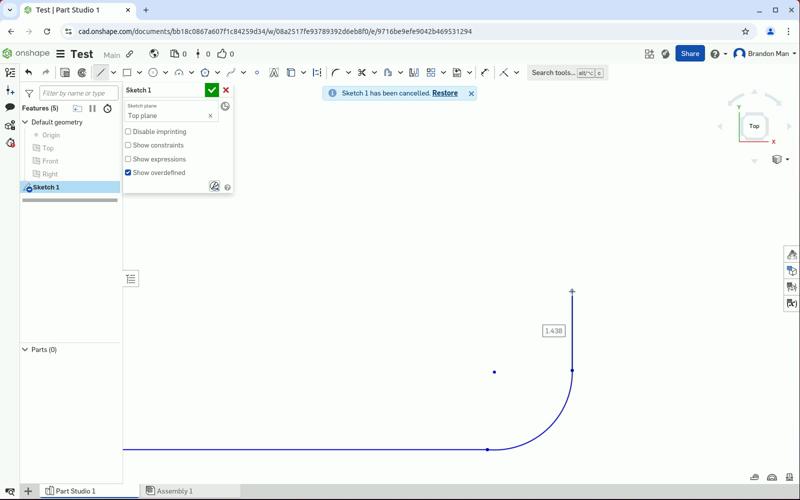
scroll(-6)
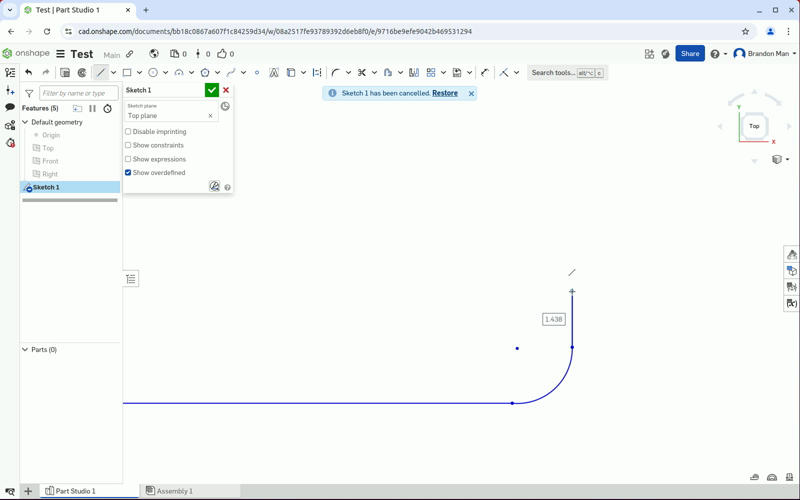
scroll(-6)
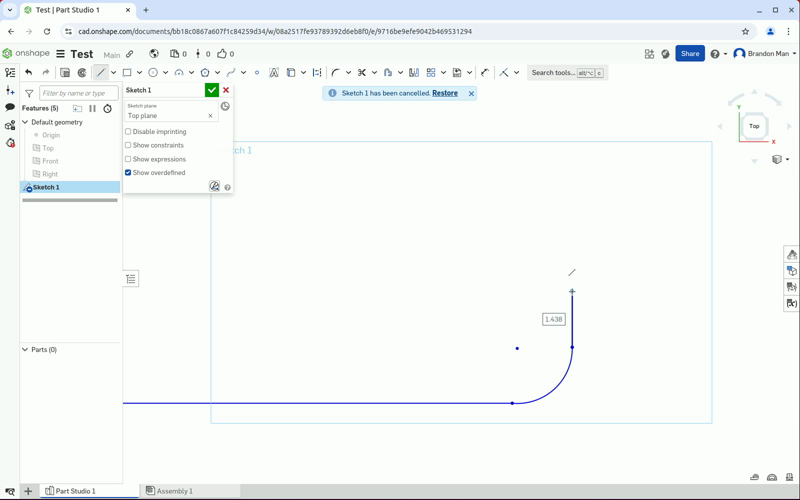
scroll(-6)
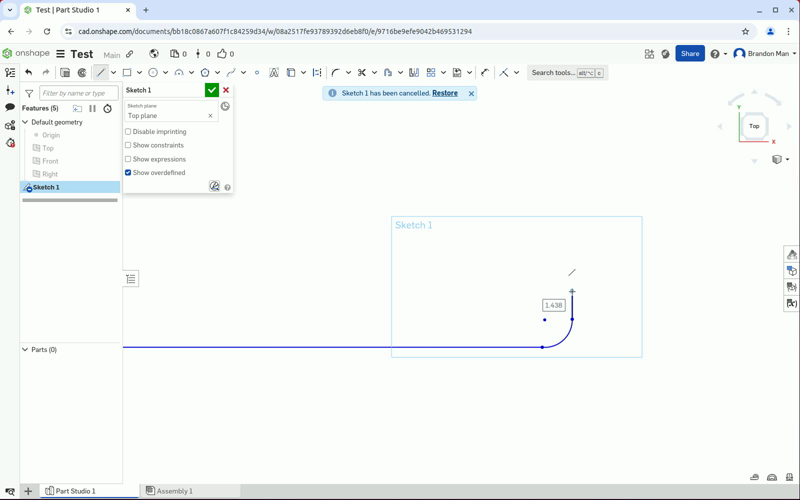
scroll(-6)
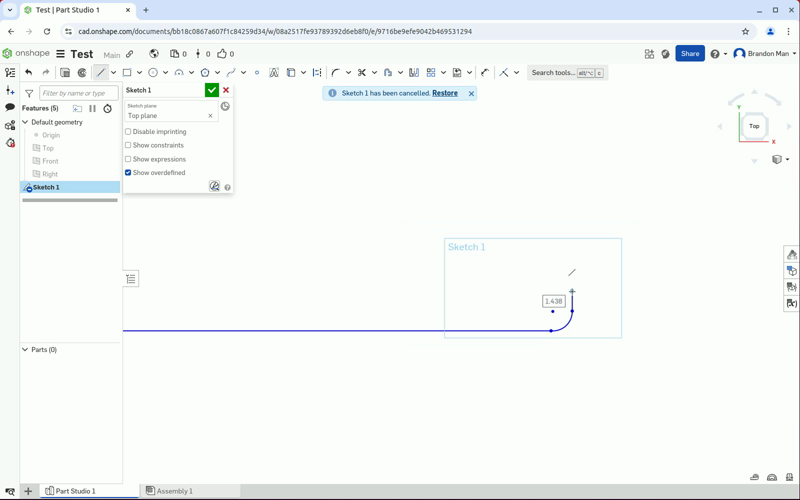
scroll(-6)
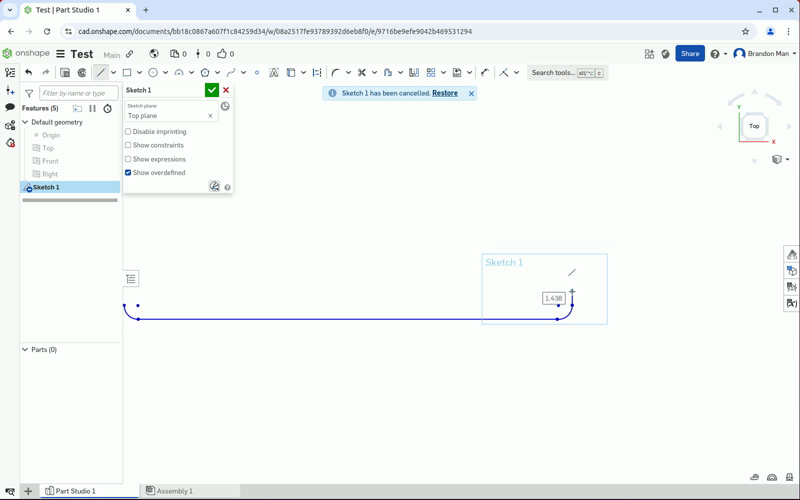
scroll(-6)
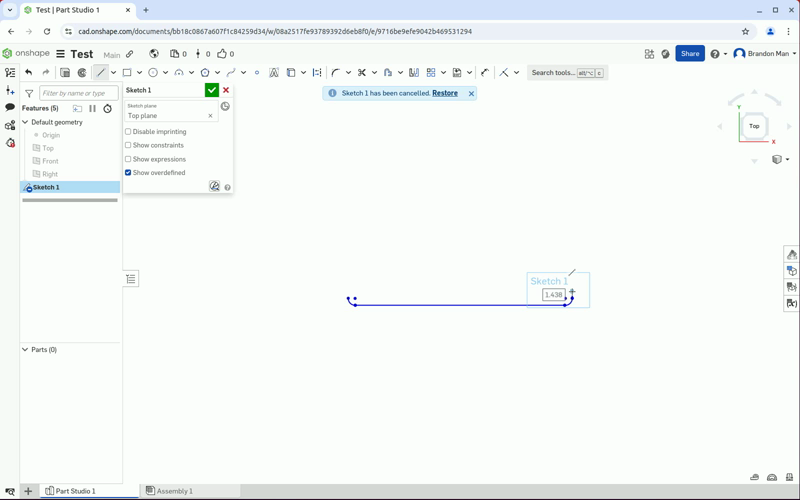
key_up(shift)
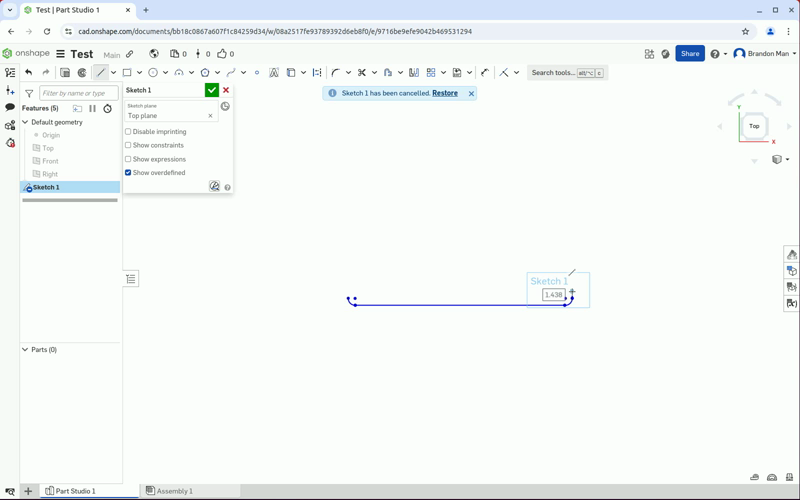
key(esc)
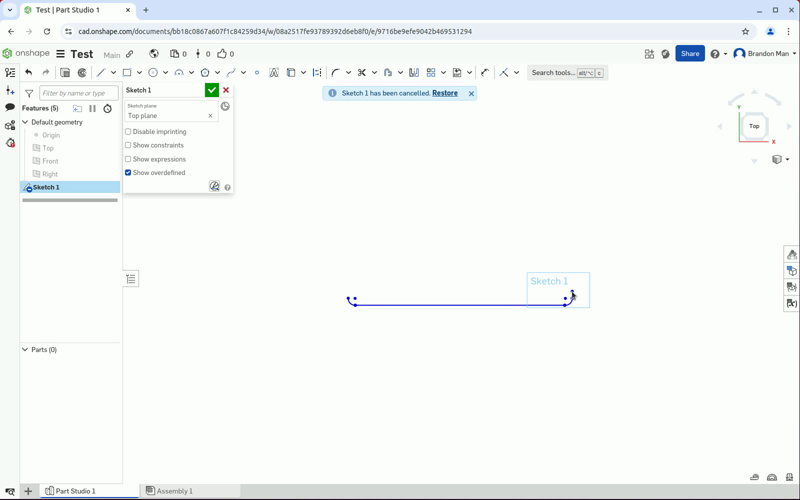
key(a)
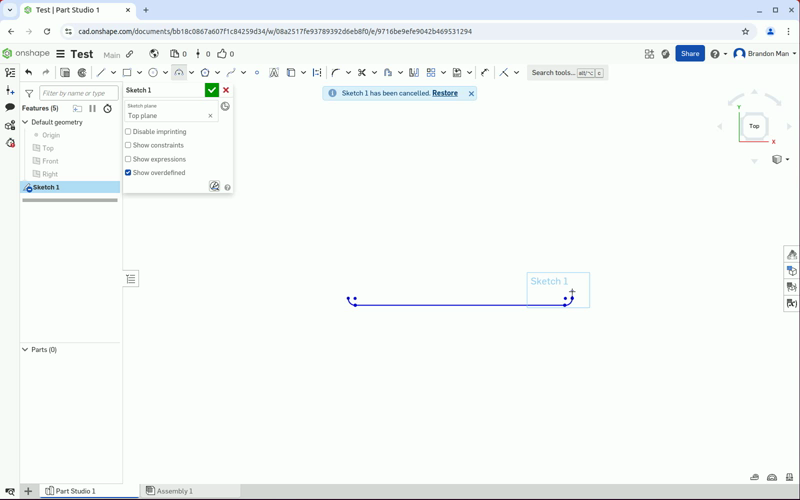
mouse_move(572, 291)
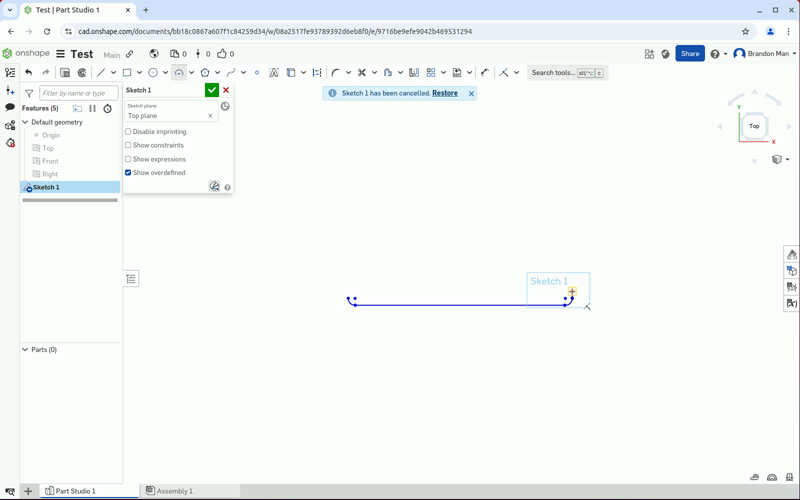
click(572, 291)
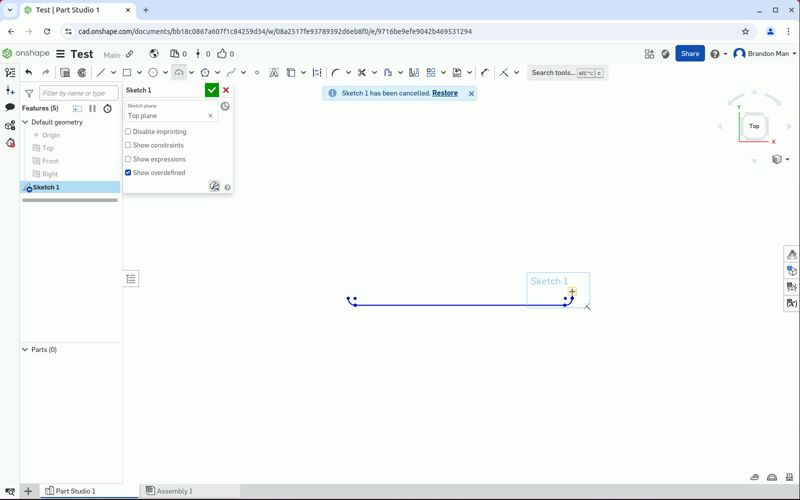
key_down(shift)
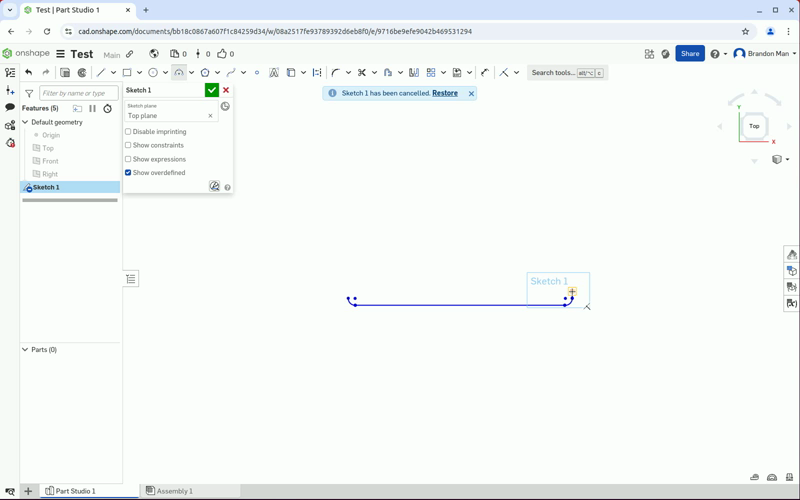
mouse_move(564, 281)
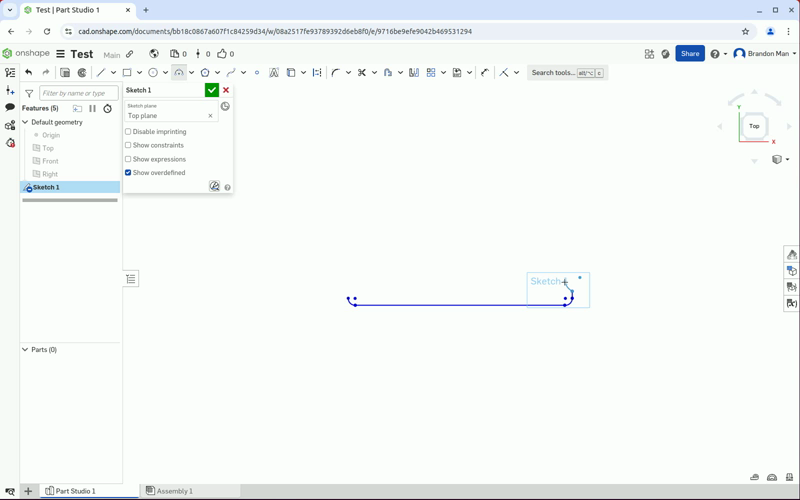
click(564, 281)
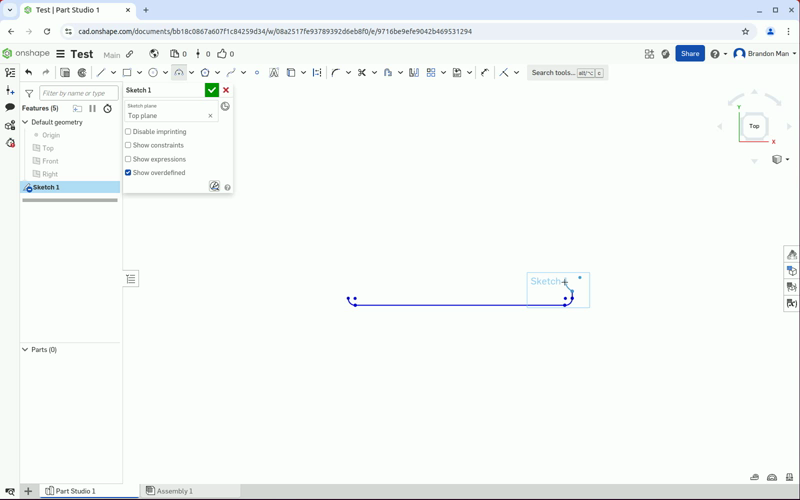
mouse_move(570, 285)
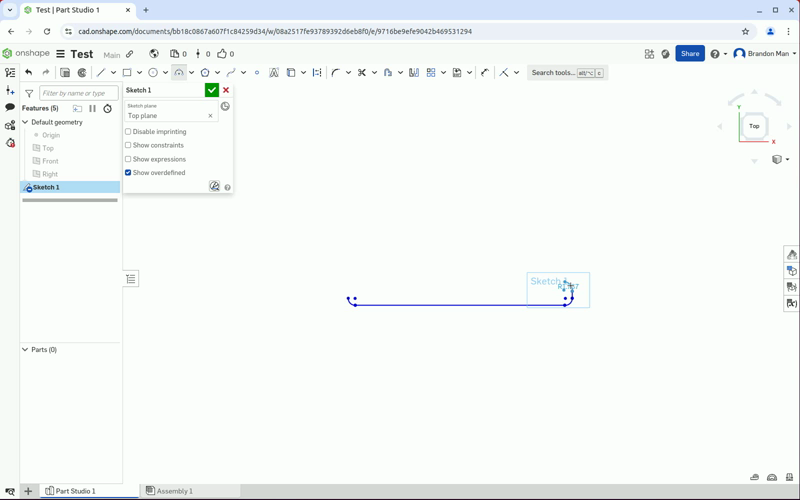
click(570, 285)
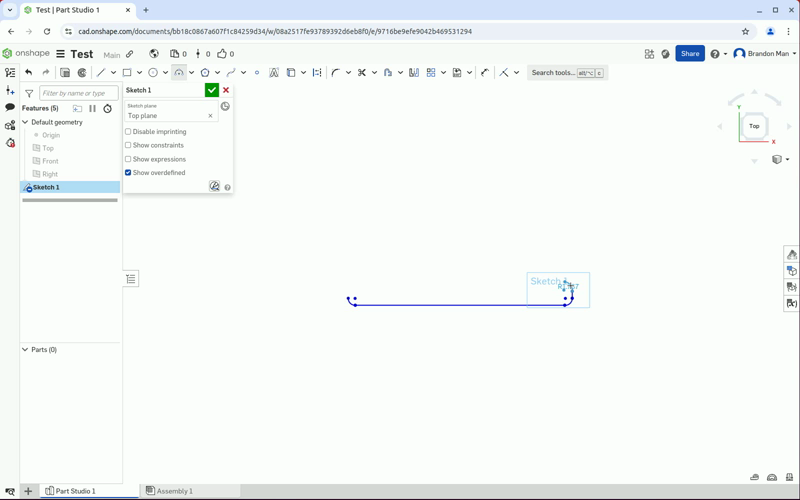
key_up(shift)
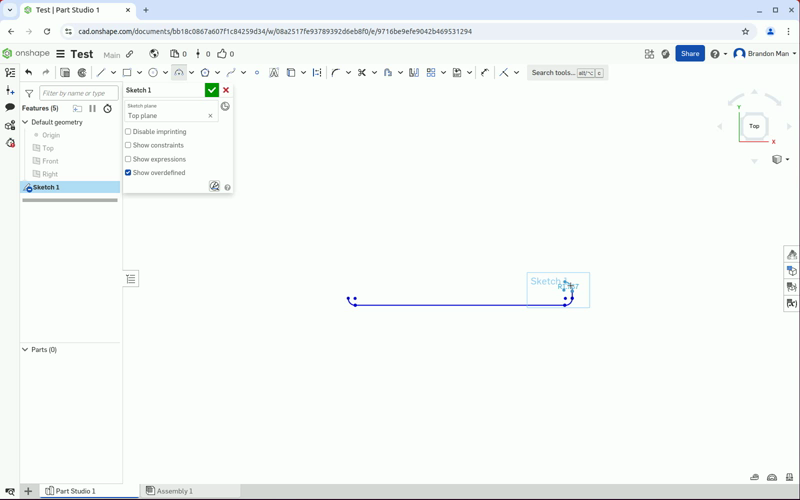
key(esc)
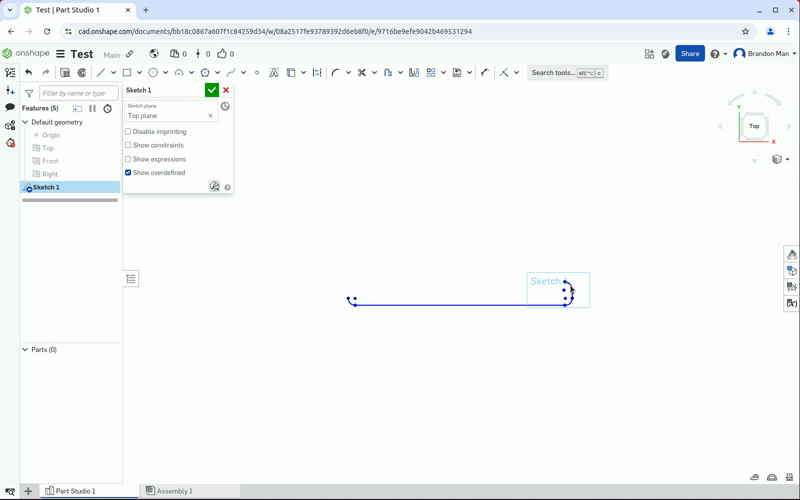
key(l)
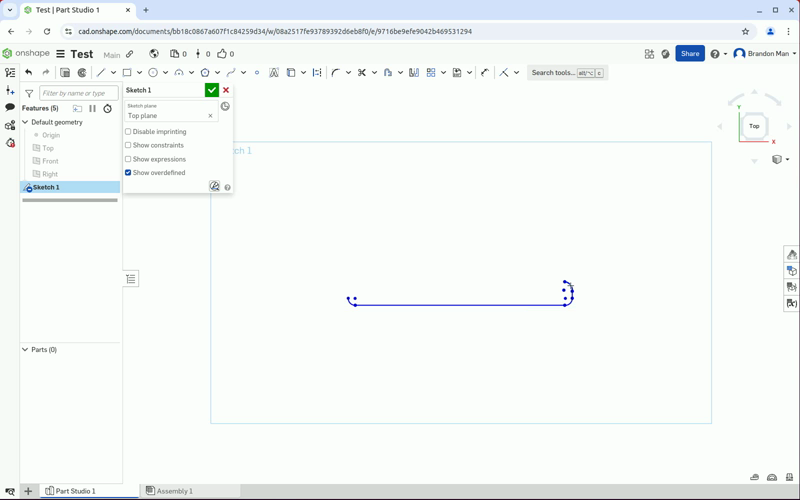
mouse_move(564, 281)
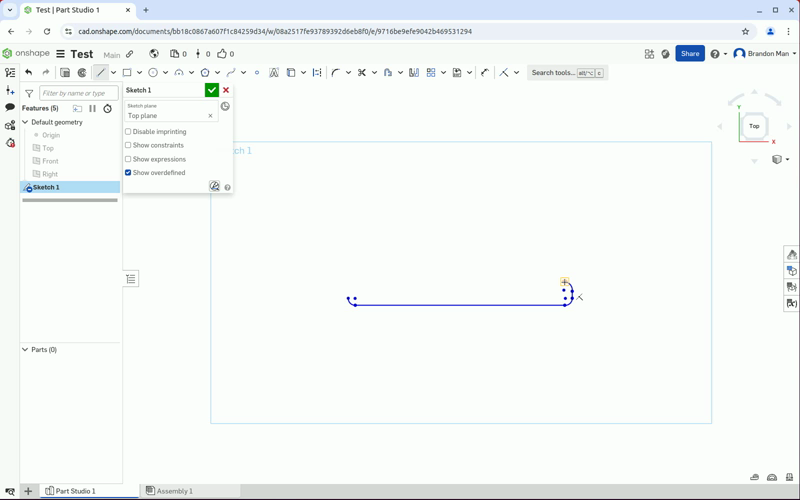
click(564, 281)
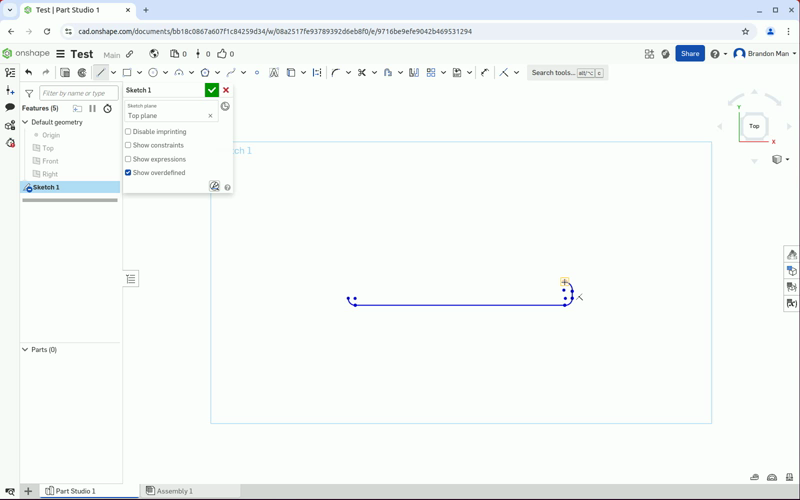
key_down(shift)
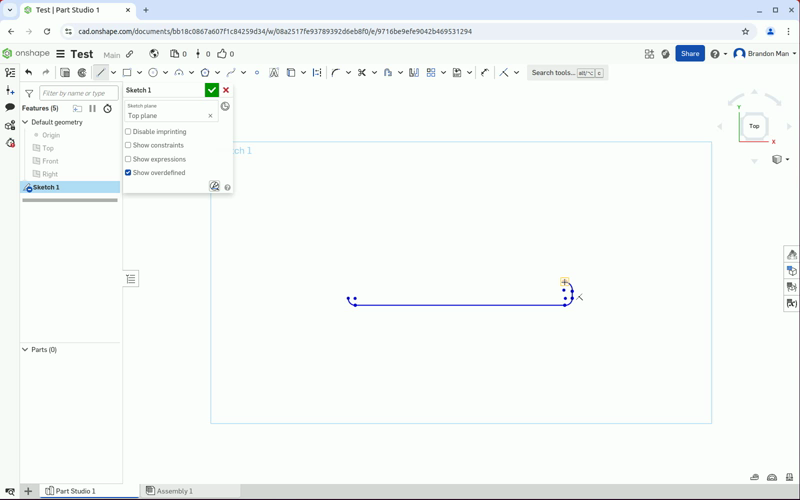
mouse_move(355, 281)
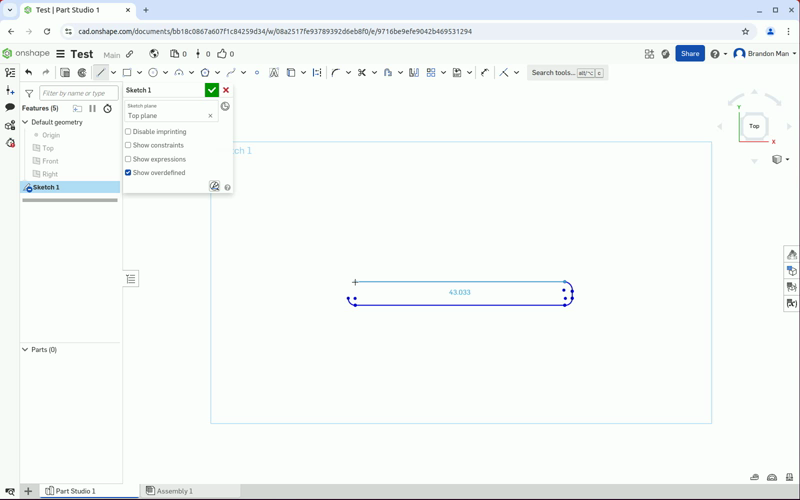
click(355, 281)
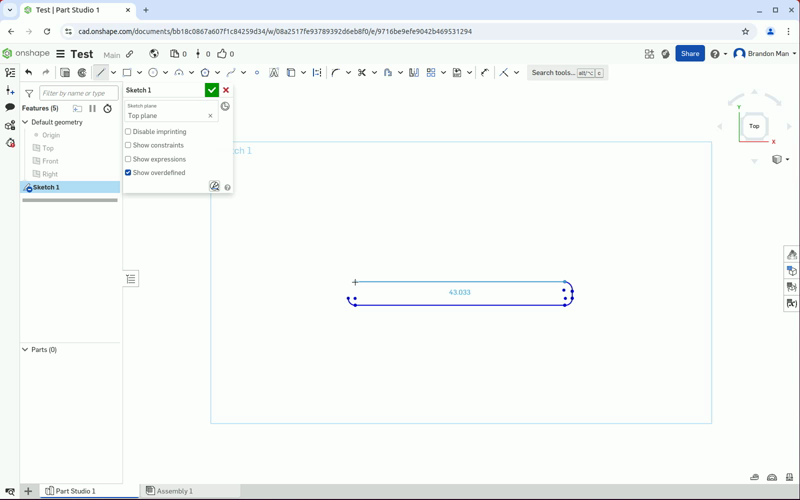
key_up(shift)
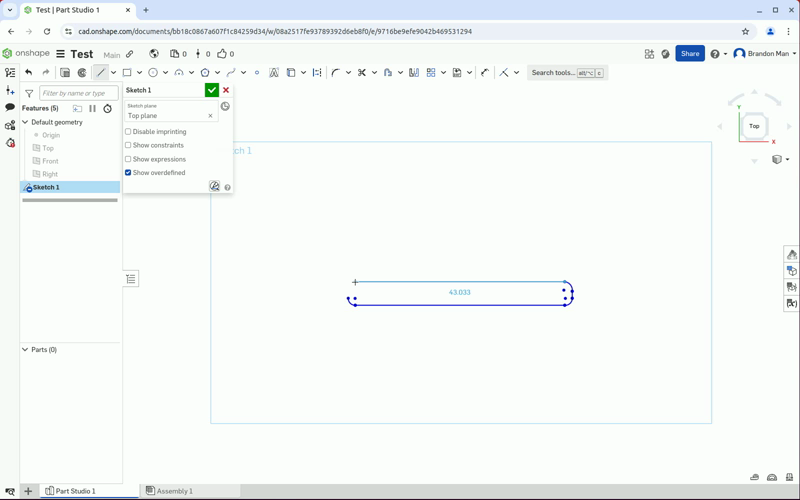
key(esc)
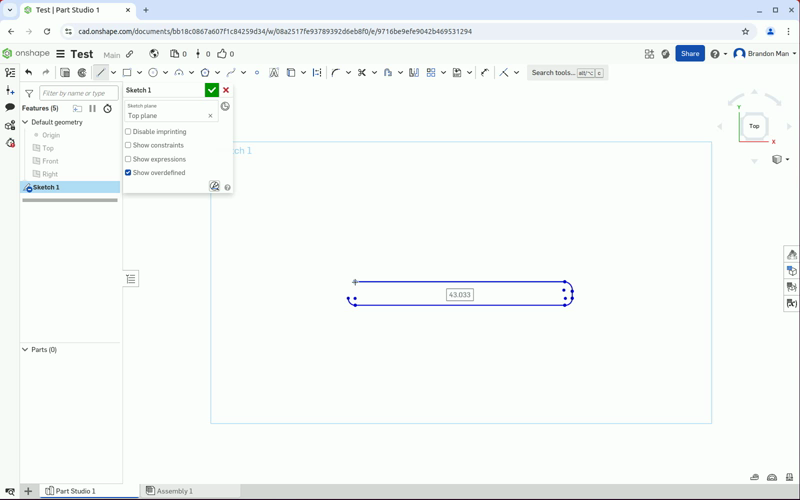
key(a)
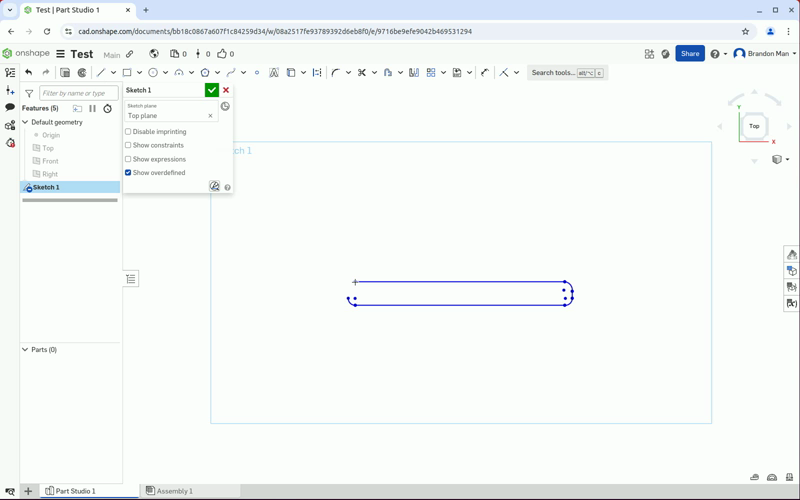
mouse_move(355, 281)
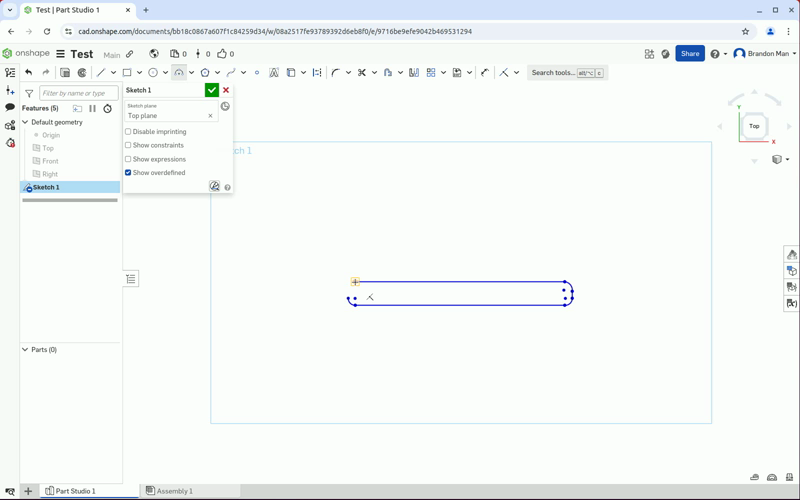
click(355, 281)
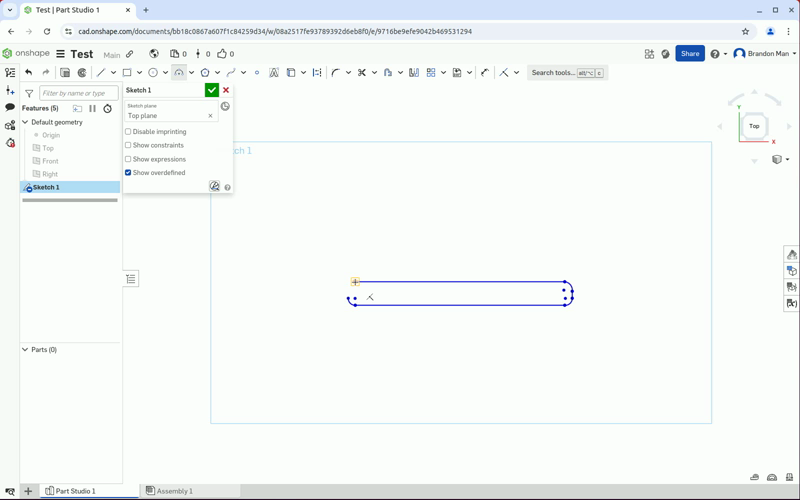
key_down(shift)
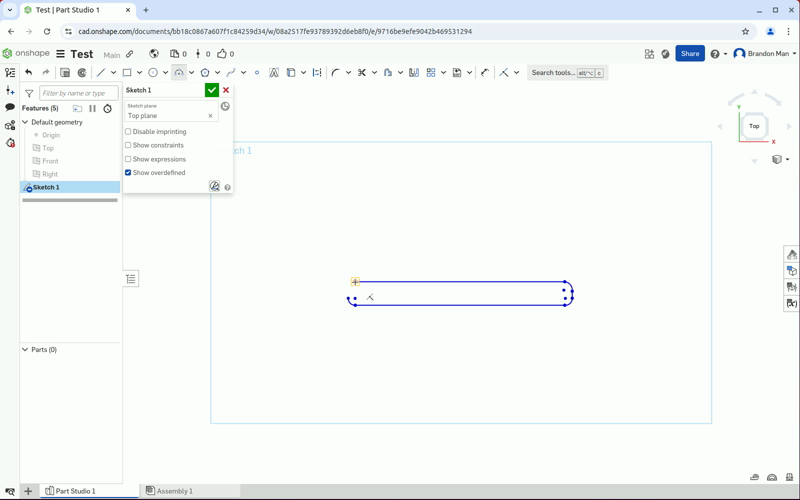
mouse_move(348, 291)
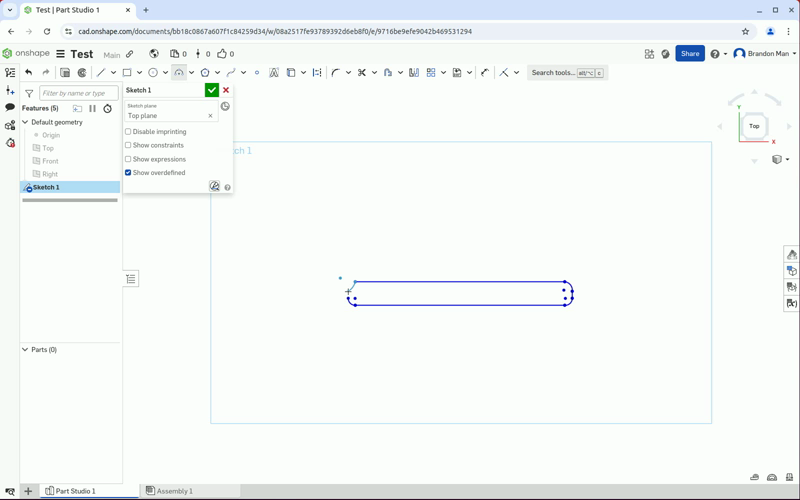
click(348, 291)
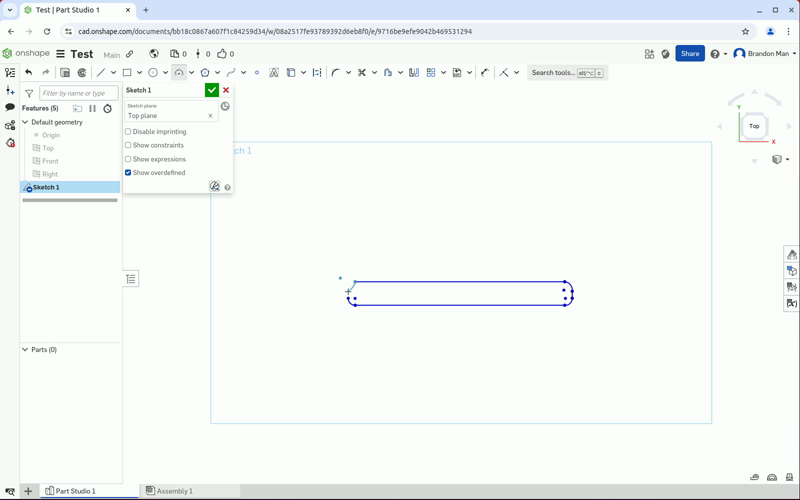
mouse_move(349, 285)
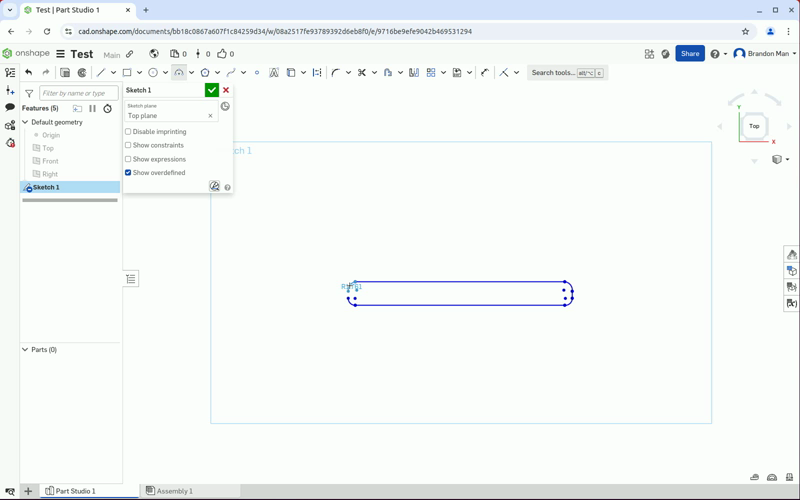
click(349, 285)
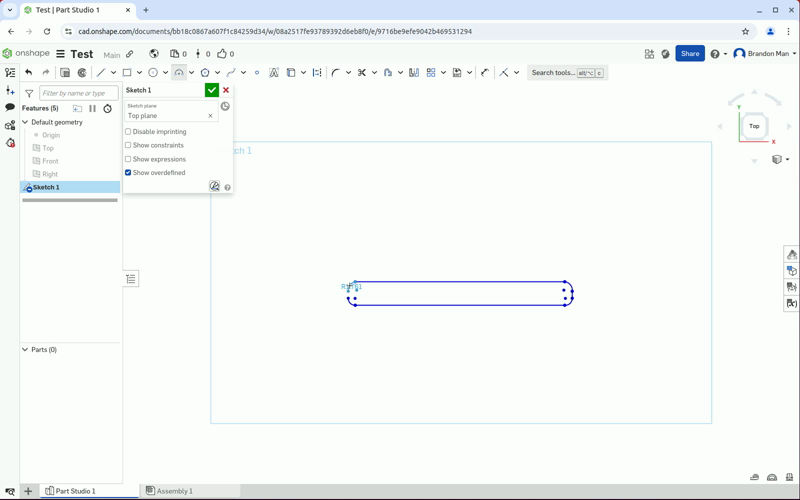
key_up(shift)
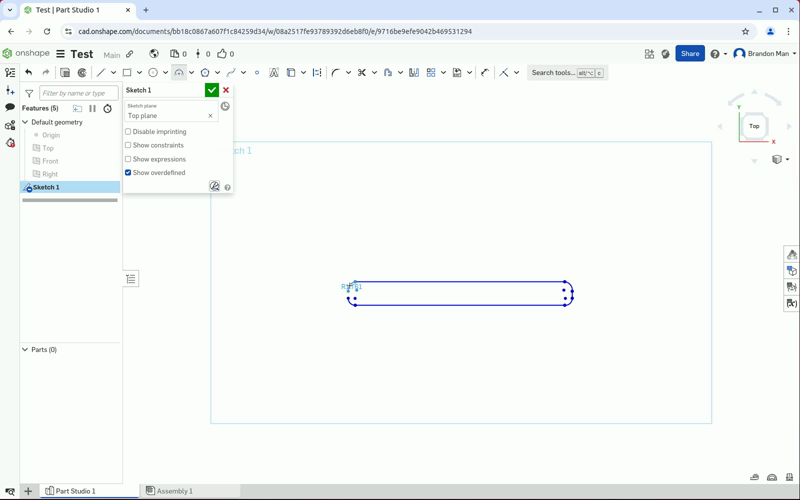
key(esc)
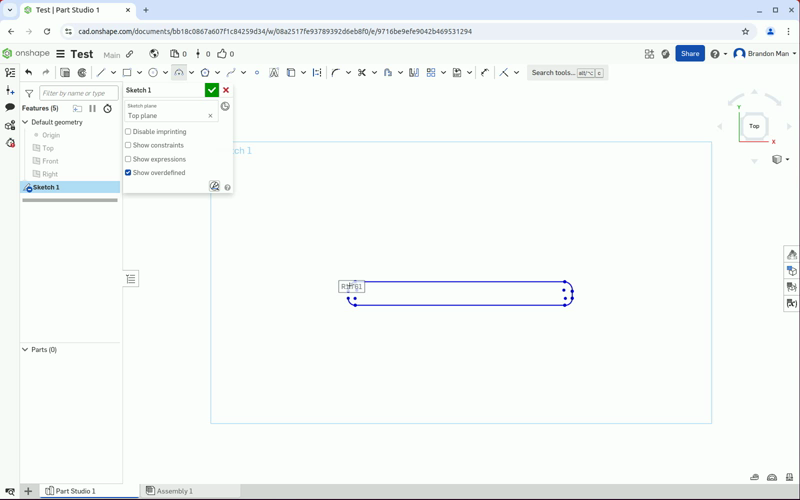
key(l)
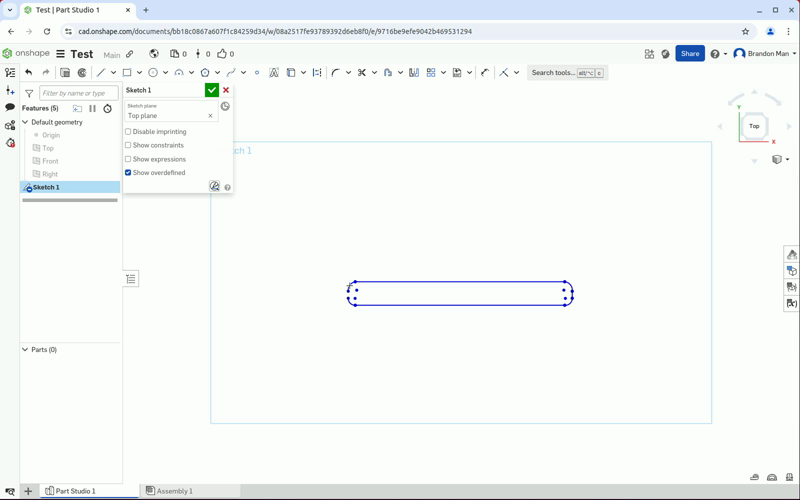
mouse_move(348, 291)
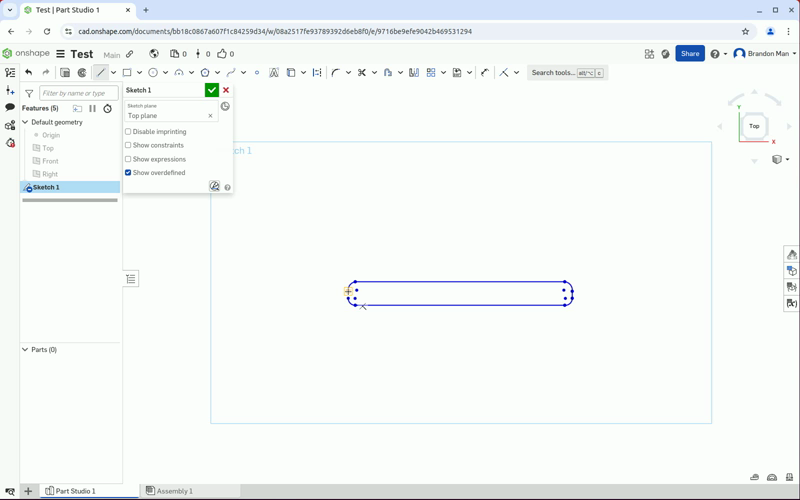
click(348, 291)
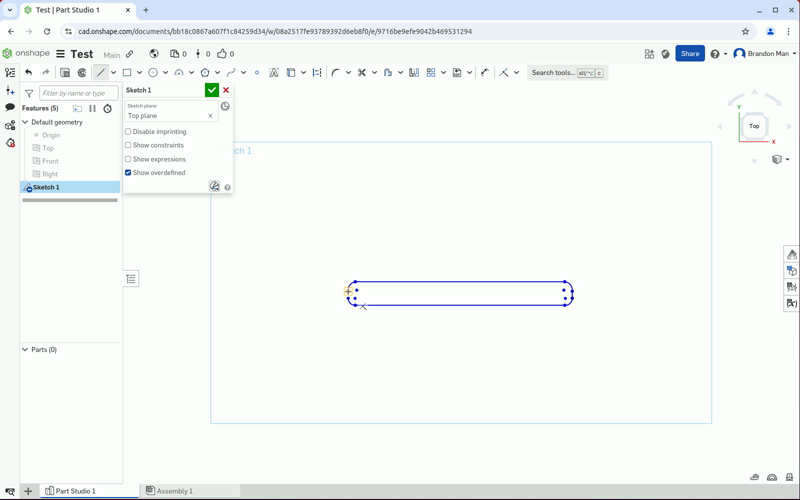
mouse_move(378, 291)
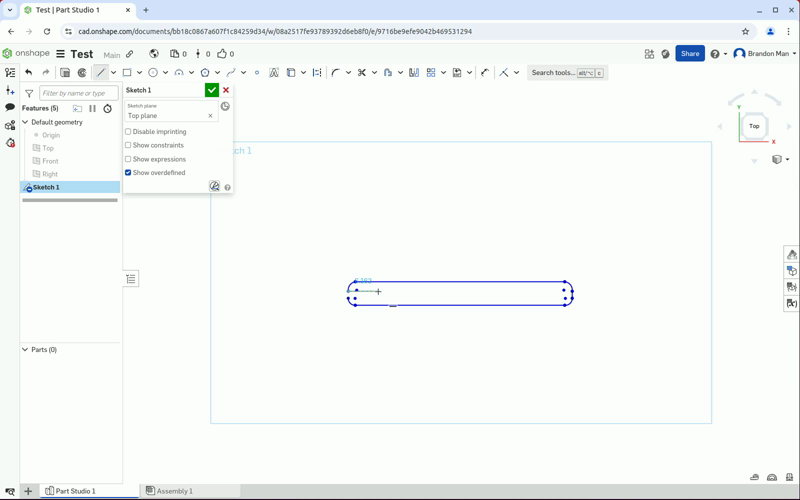
key_down(shift)
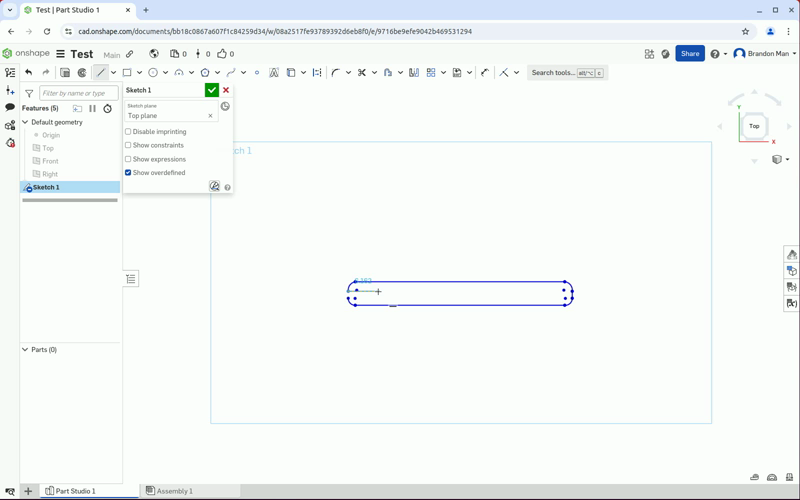
mouse_move(348, 298)
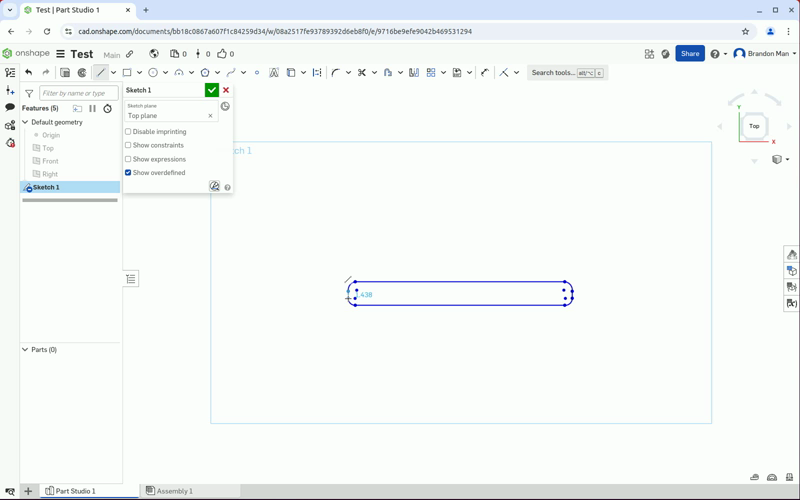
scroll(6)
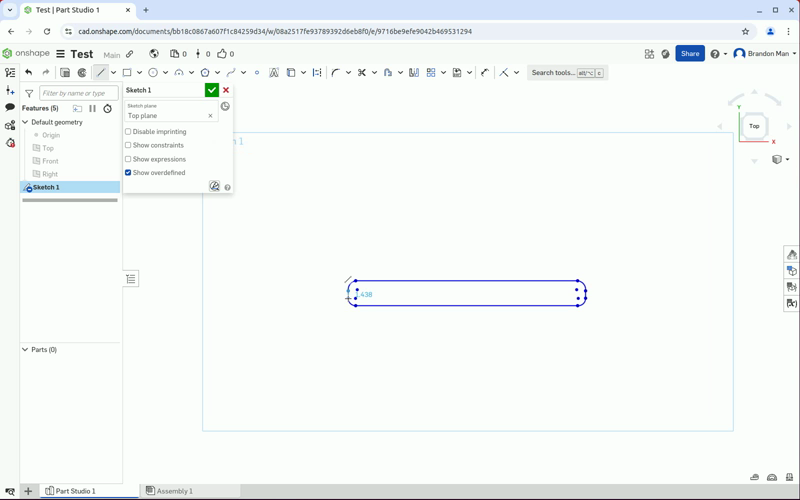
scroll(6)
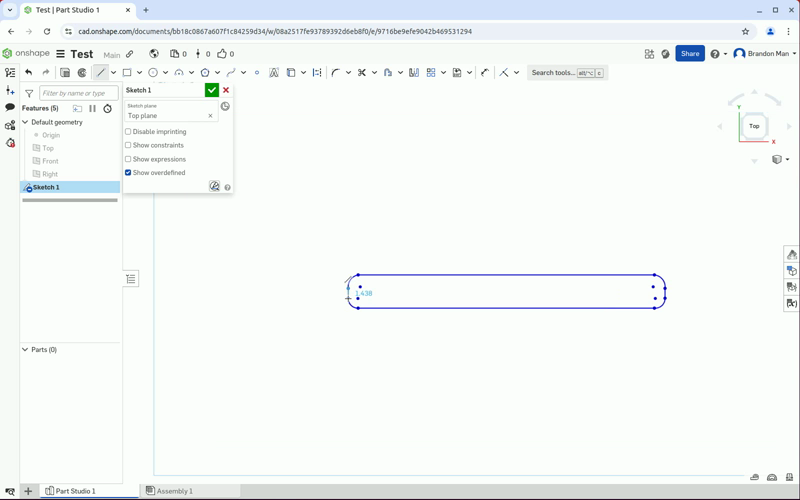
scroll(6)
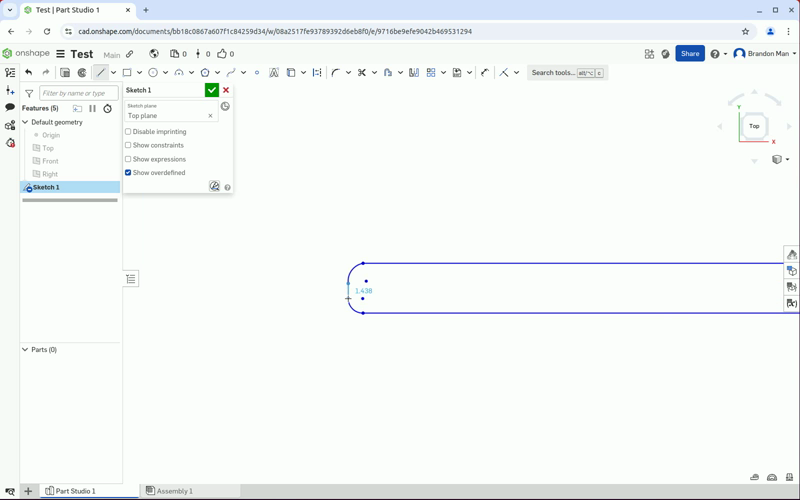
scroll(6)
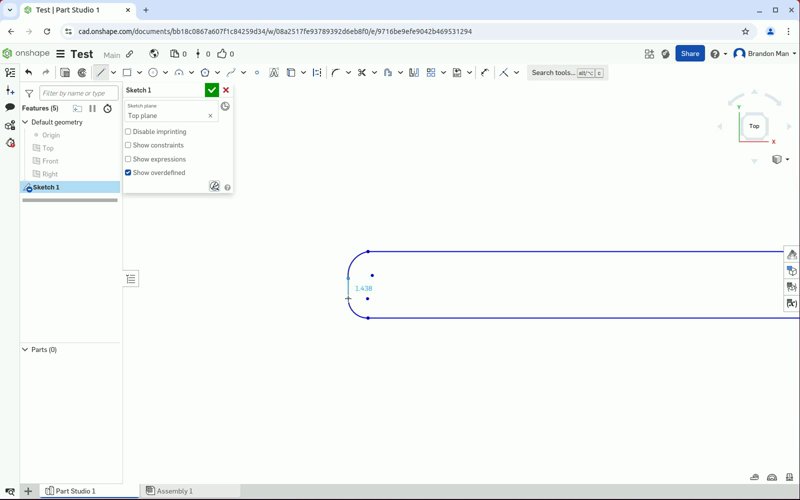
scroll(6)
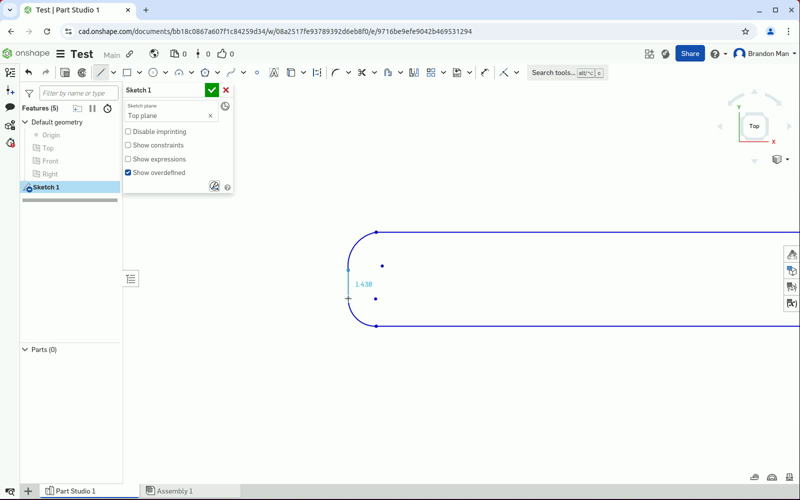
scroll(6)
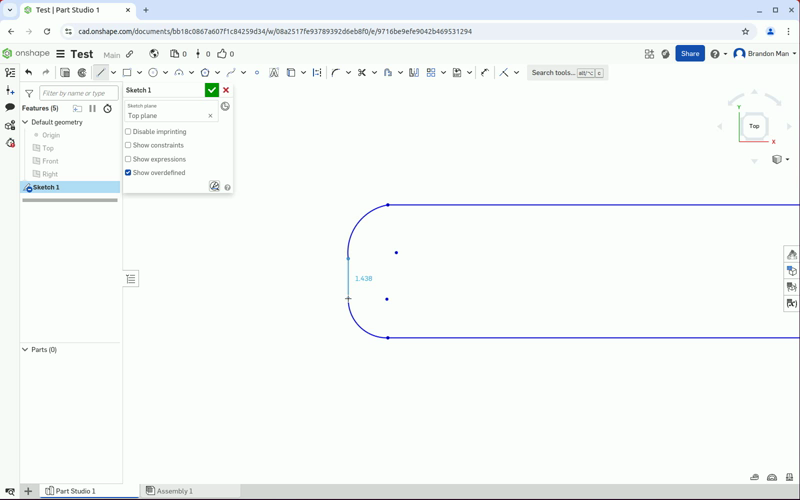
scroll(6)
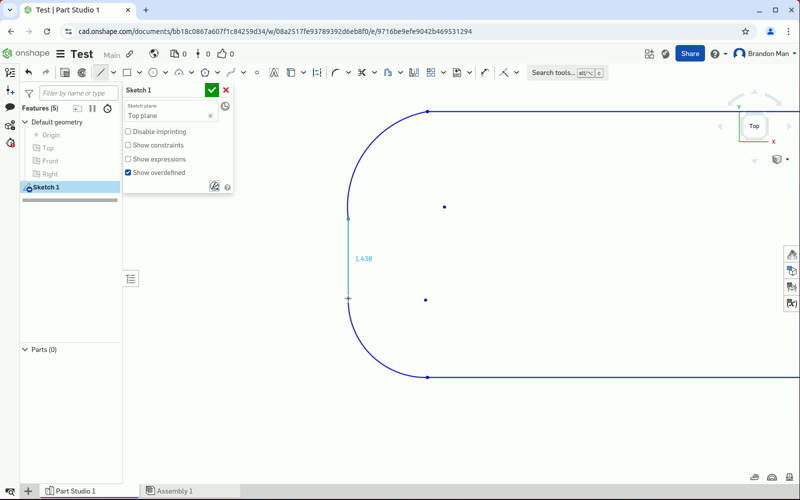
key_up(shift)
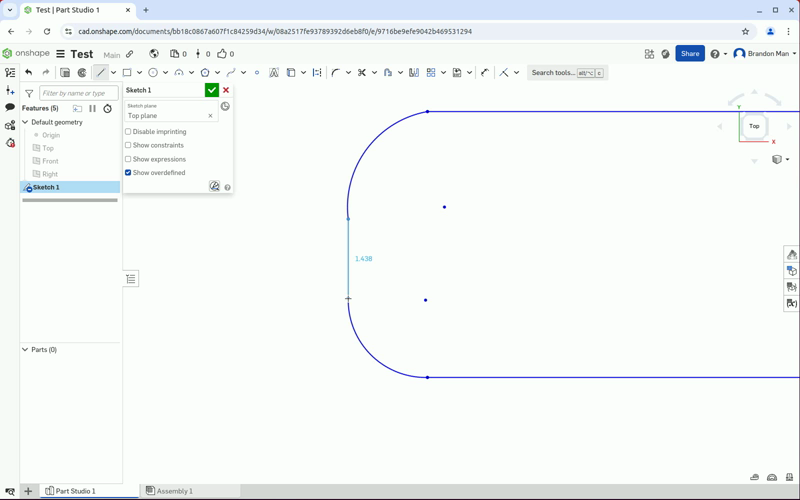
click(348, 298)
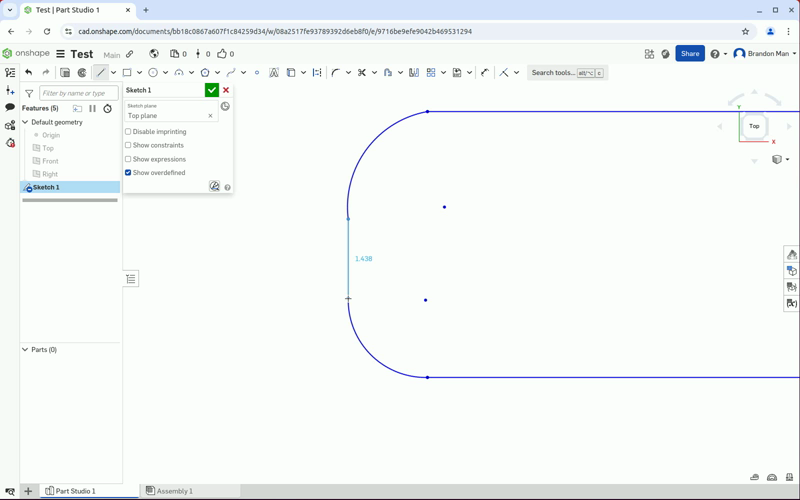
scroll(-6)
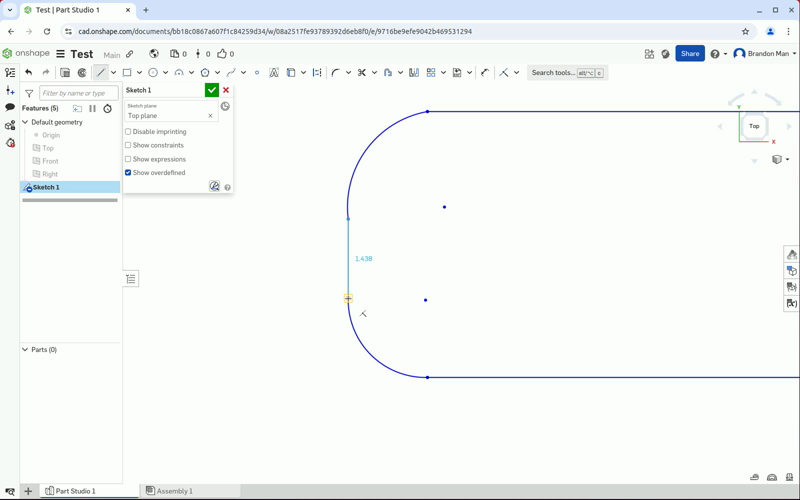
scroll(-6)
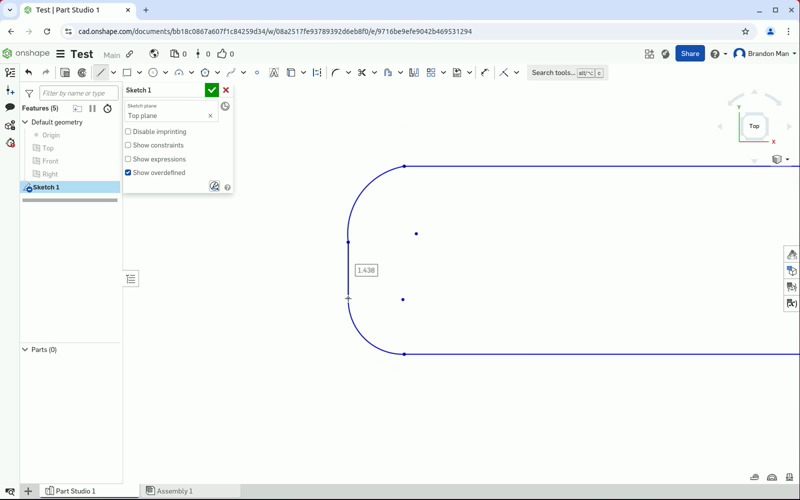
scroll(-6)
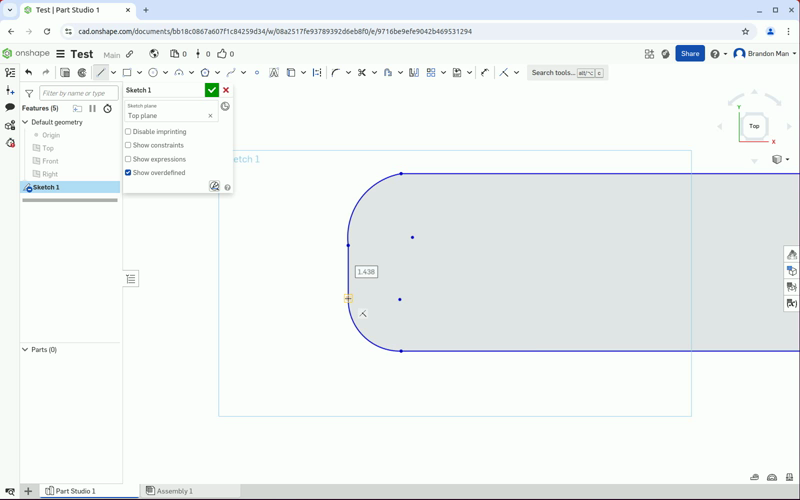
scroll(-6)
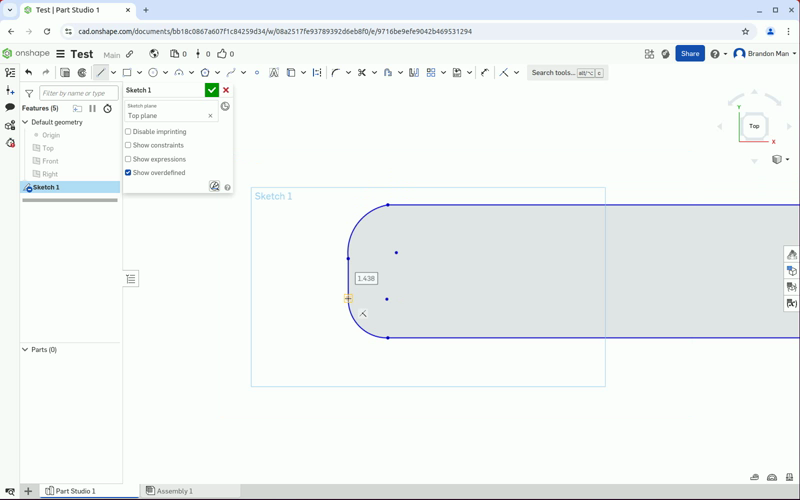
scroll(-6)
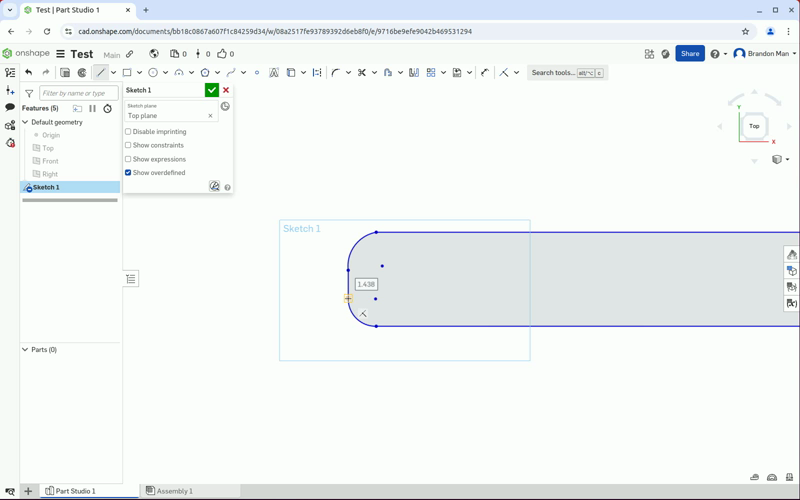
scroll(-6)
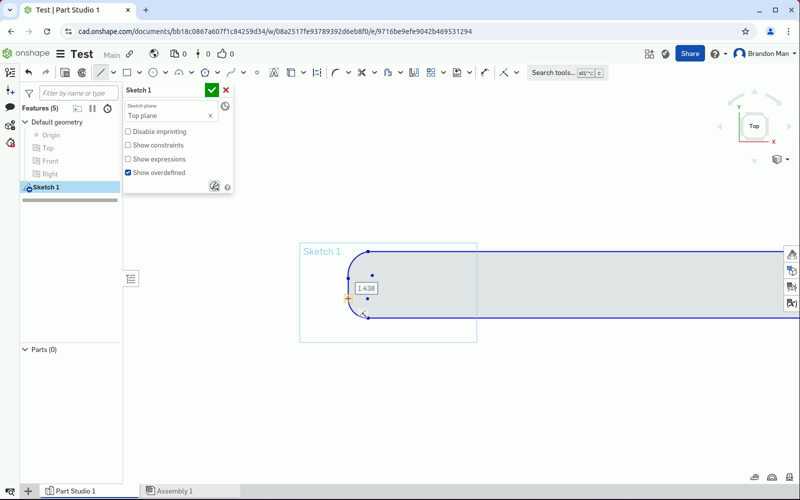
scroll(-6)
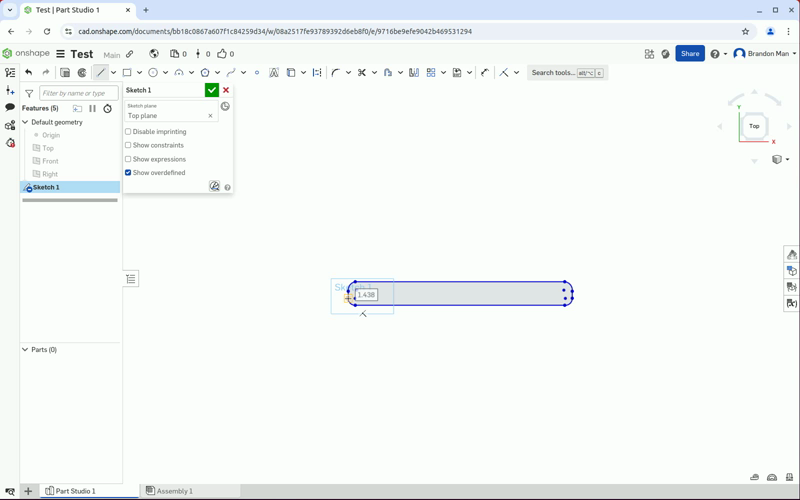
key(esc)
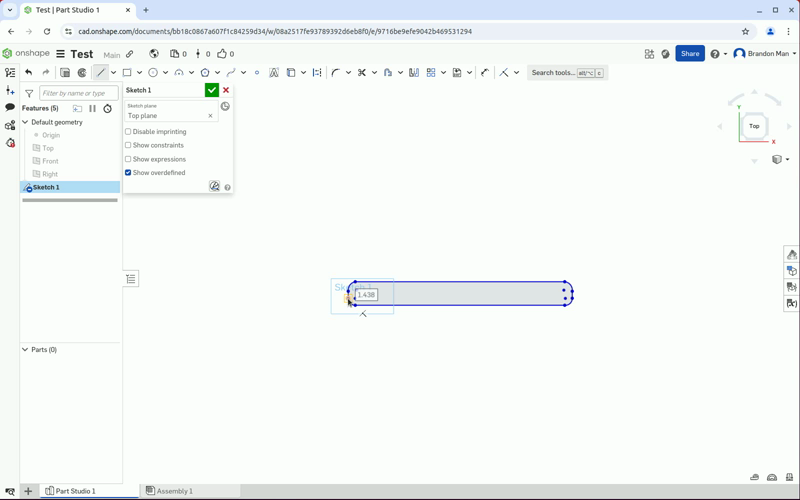
mouse_move(500, 288)
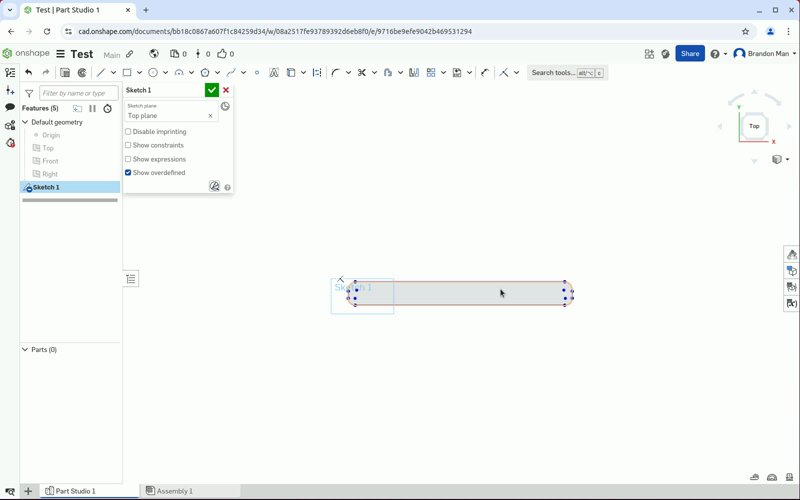
click(500, 288)
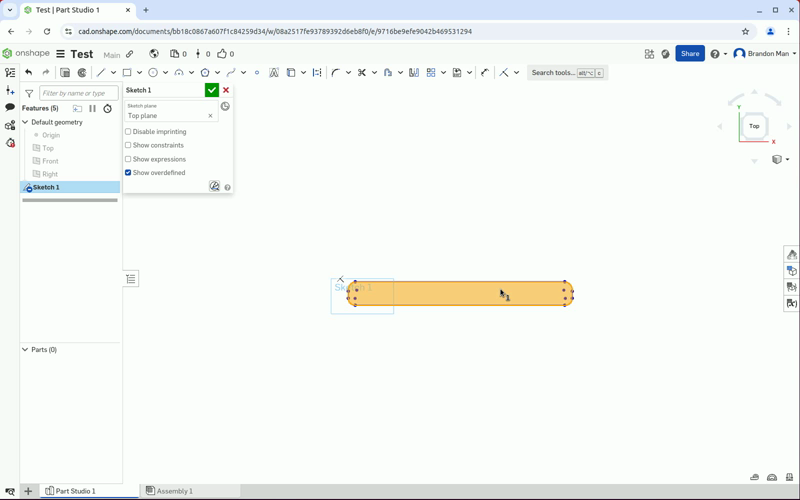
mouse_move(73, 352)
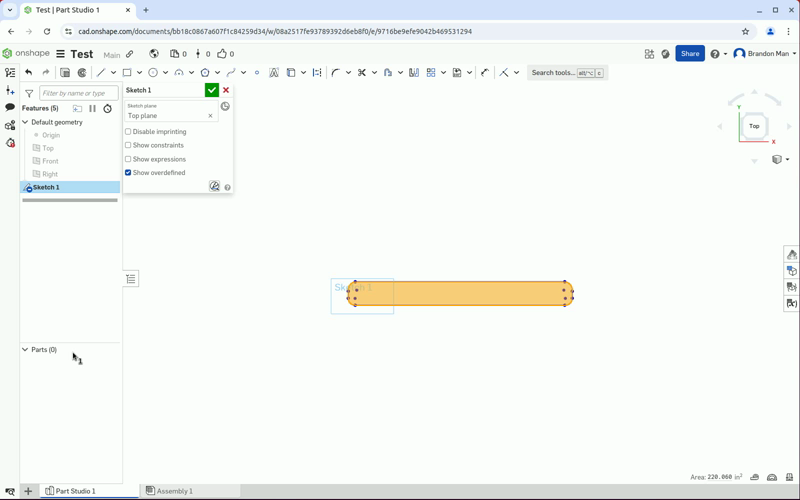
key(shift+y)
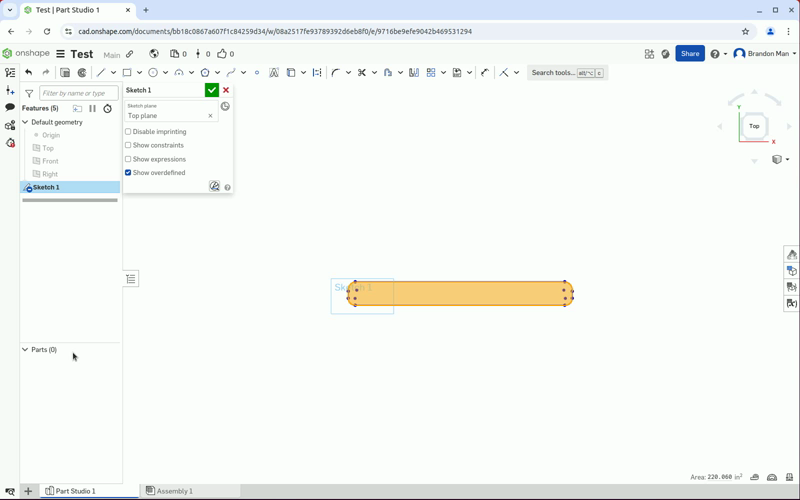
key(shift+e)
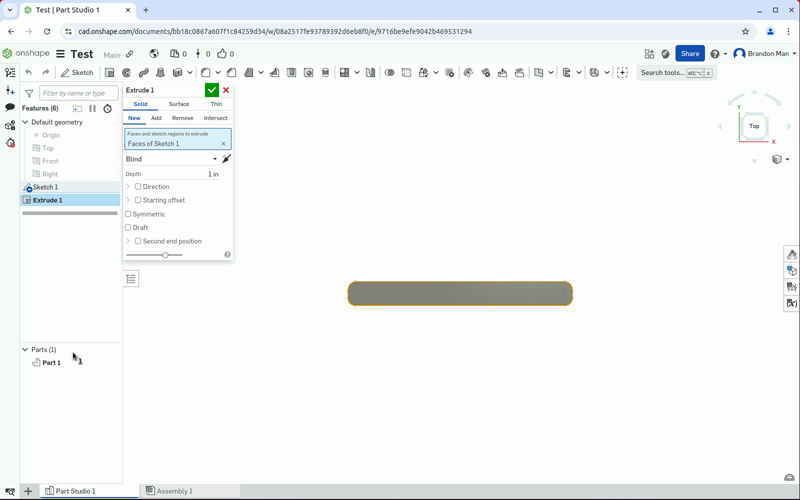
mouse_move(143, 106)
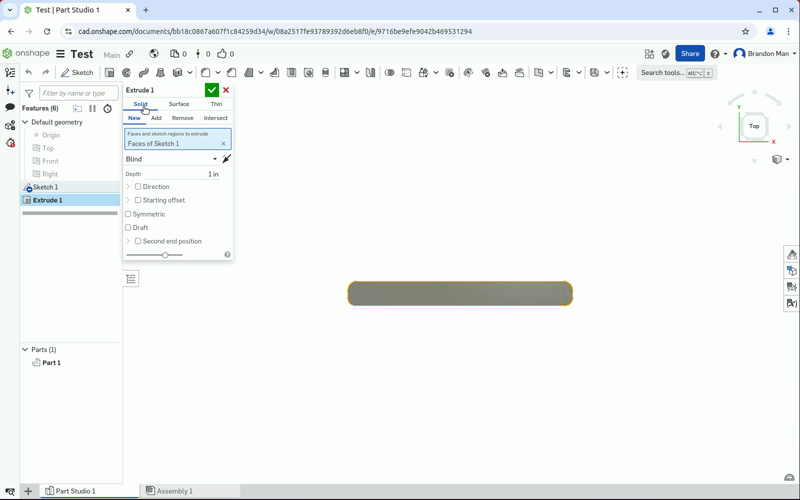
click(143, 106)
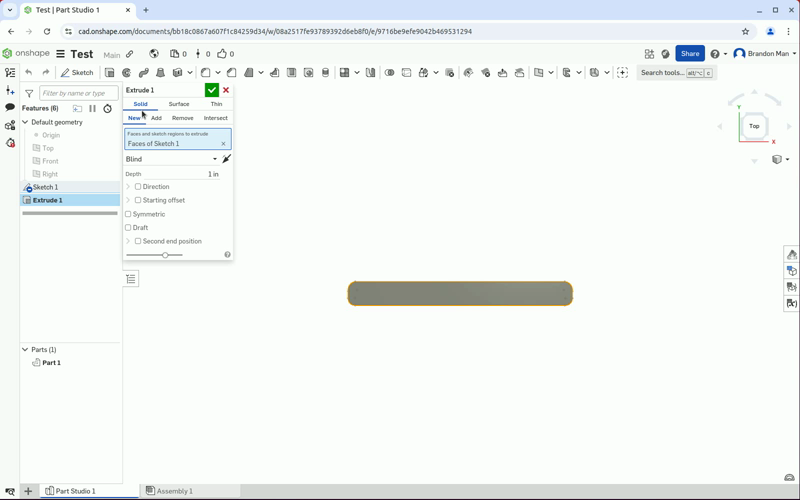
mouse_move(137, 120)
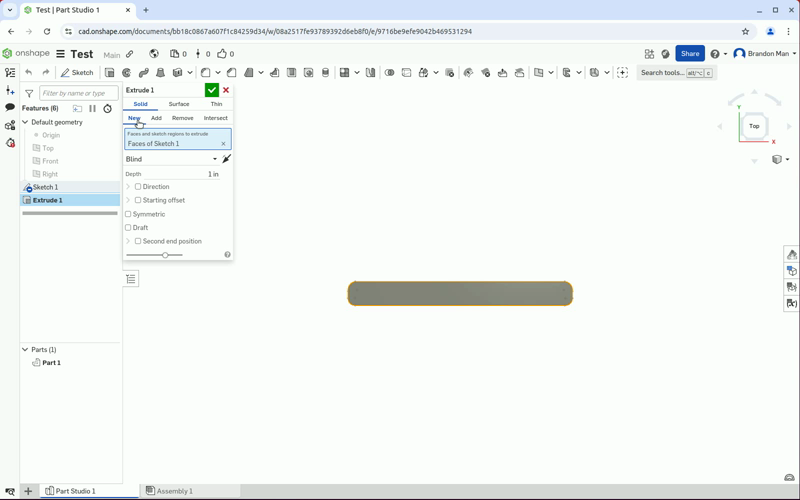
click(137, 120)
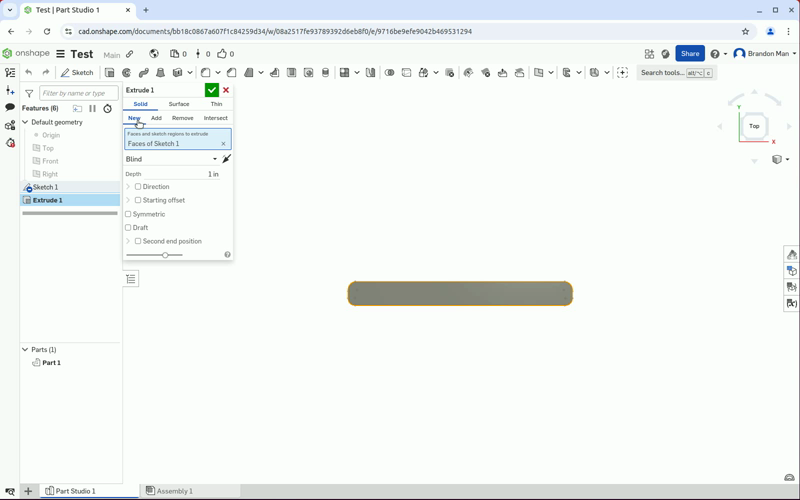
key(tab, 4)
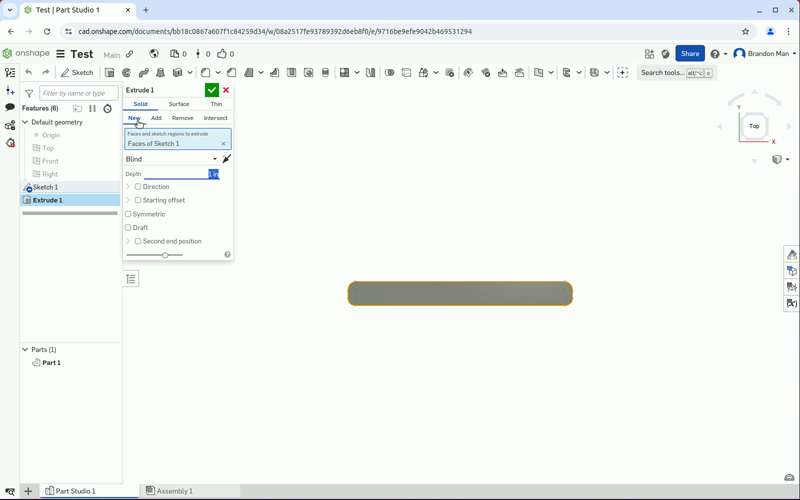
text(0.722)
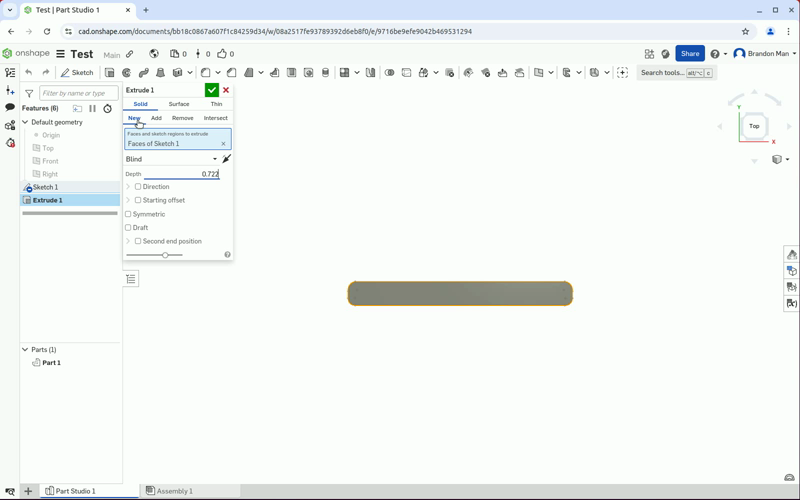
key(enter)
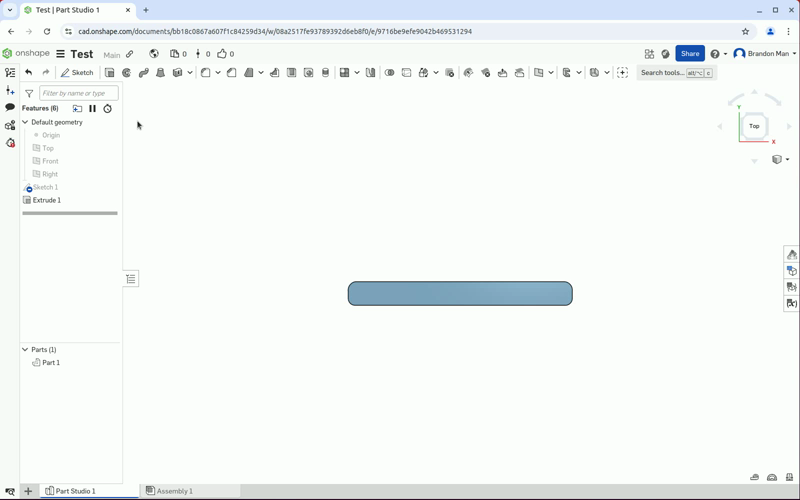
key(shift+h)
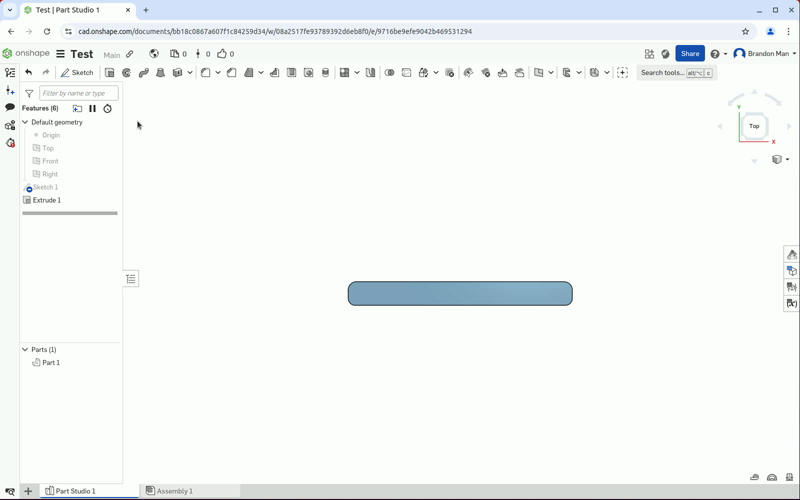
key(shift+h)
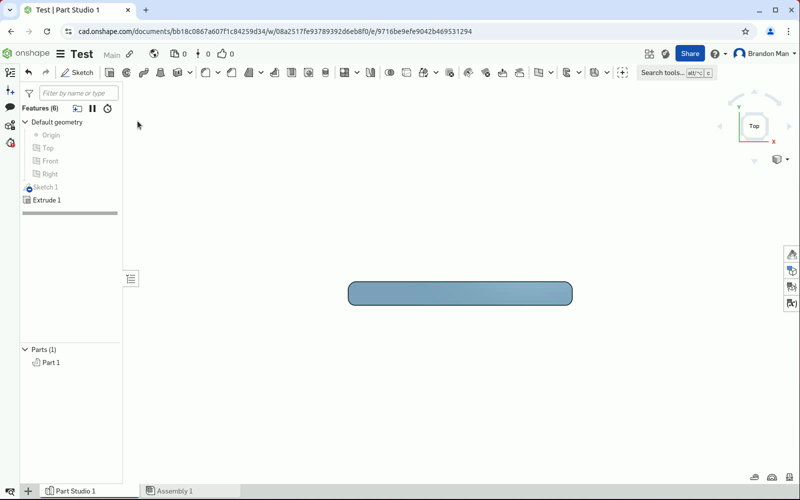
mouse_move(73, 189)
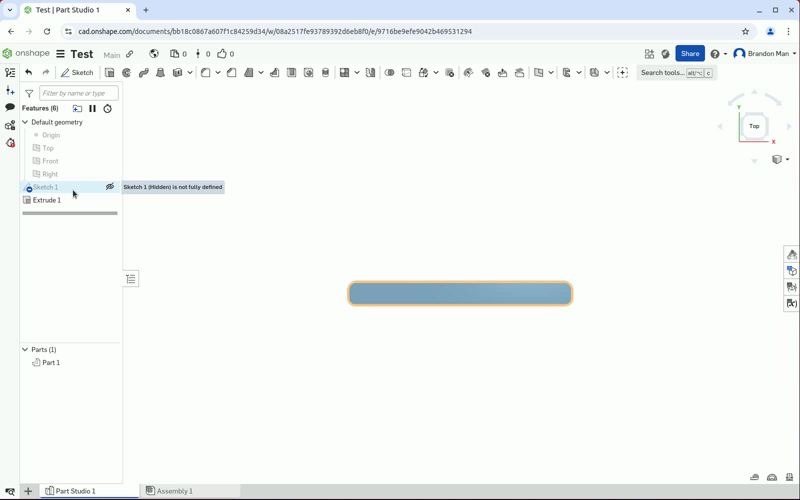
click(73, 189)
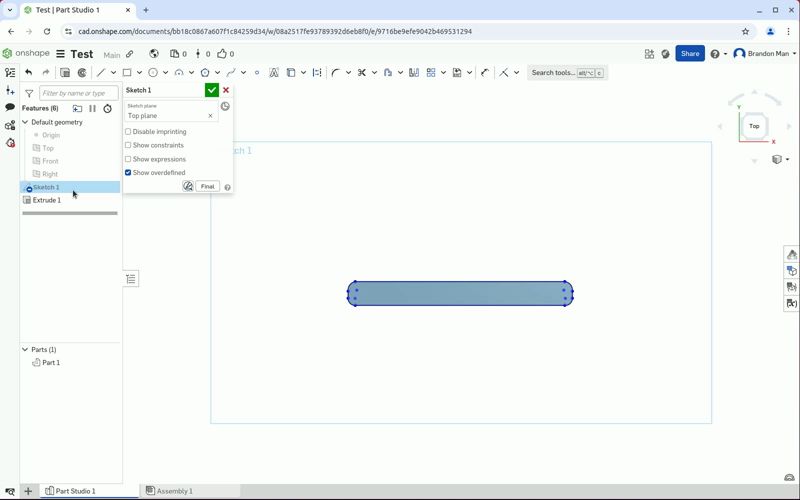
mouse_move(229, 92)
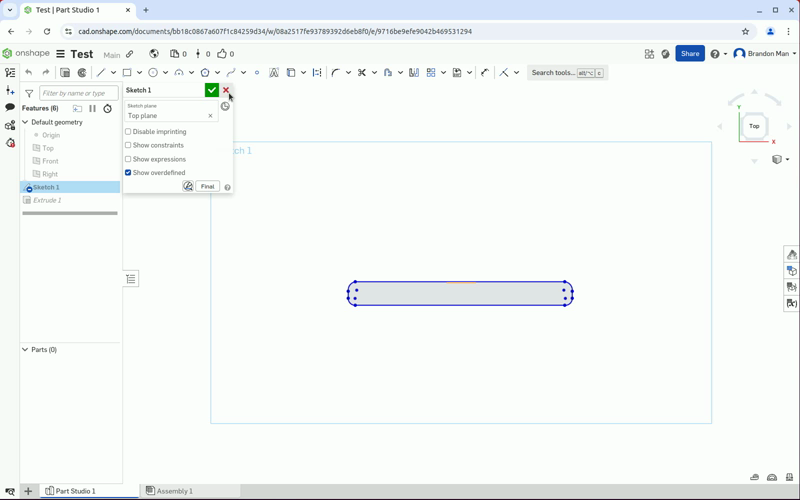
click(229, 92)
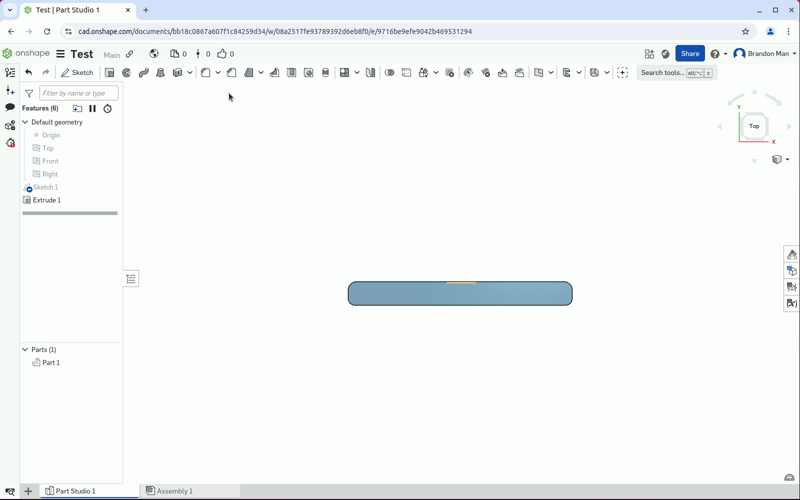
mouse_move(541, 75)
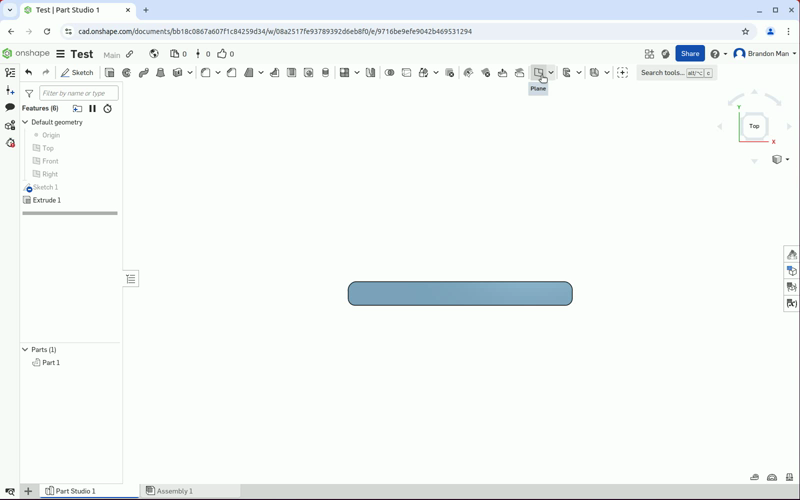
click(541, 75)
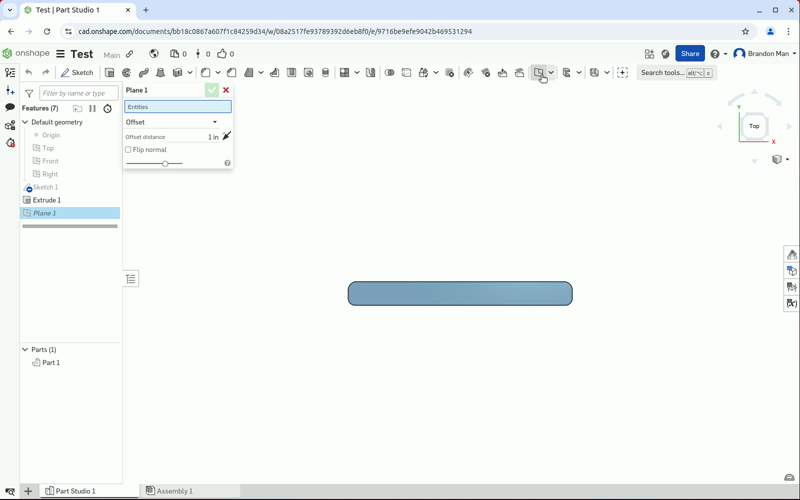
mouse_move(73, 150)
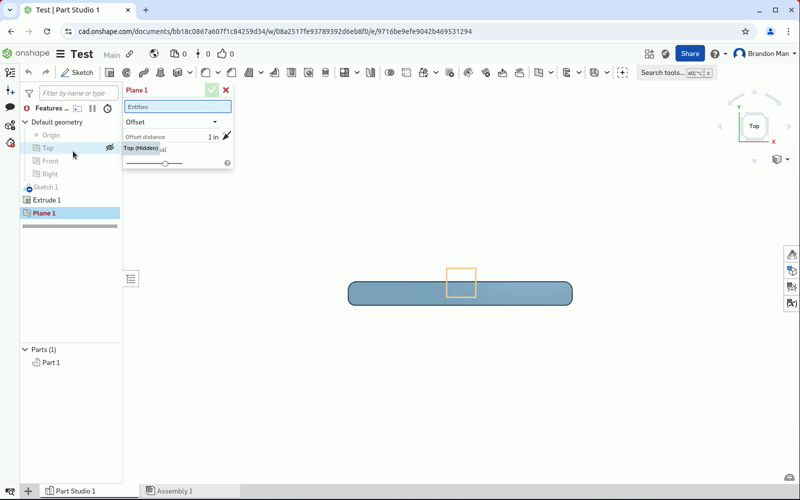
click(73, 150)
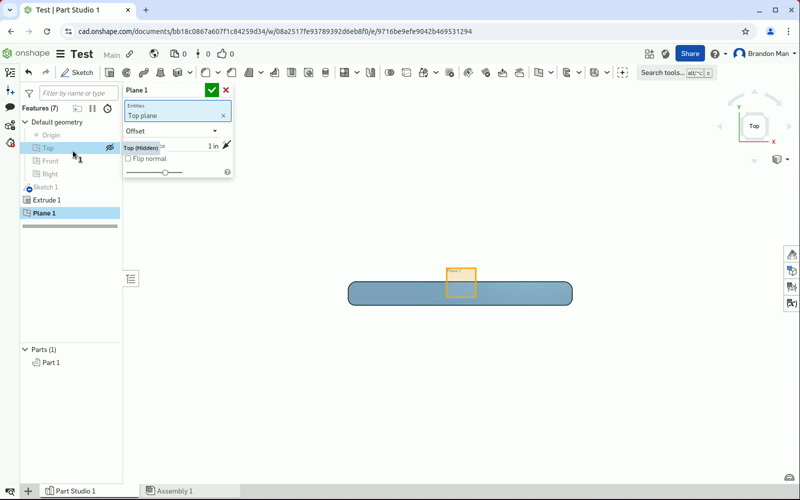
key(tab, 2)
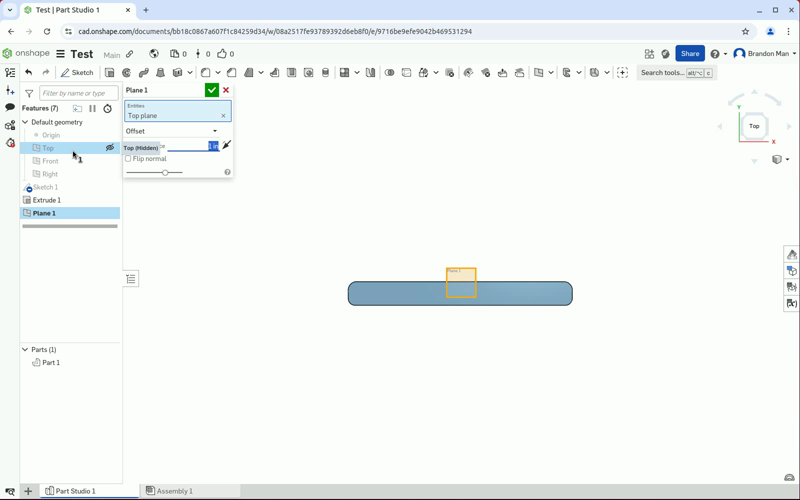
text(0.709)
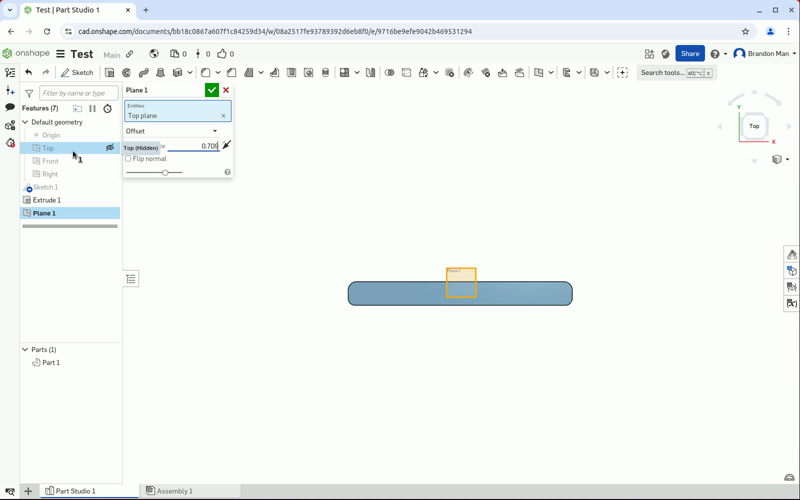
key(enter, 2)
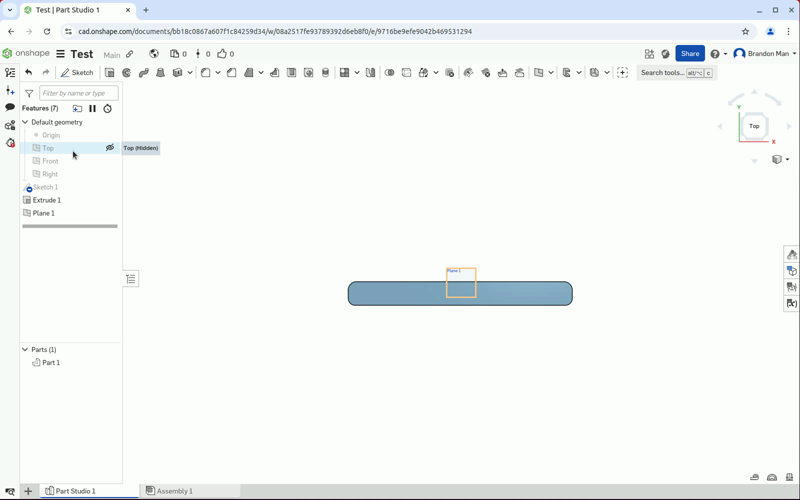
key(shift+s)
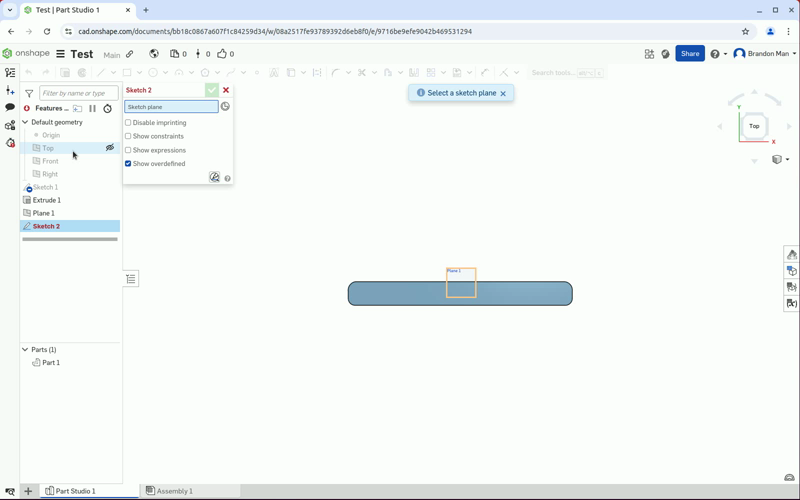
mouse_move(73, 215)
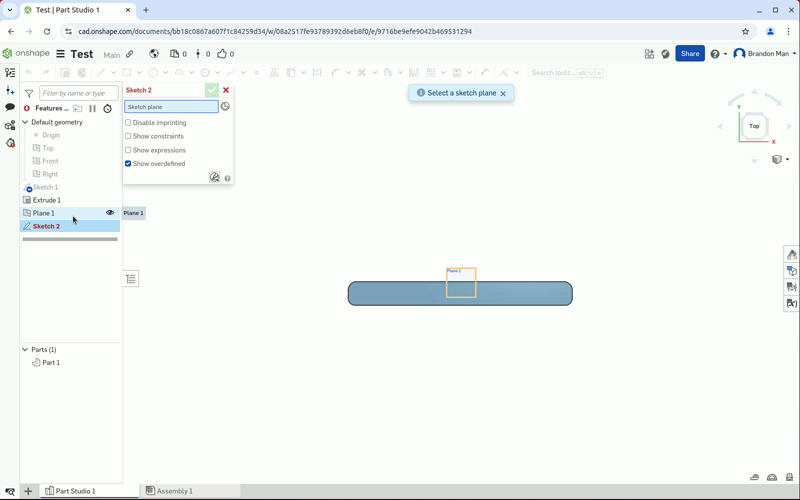
click(73, 215)
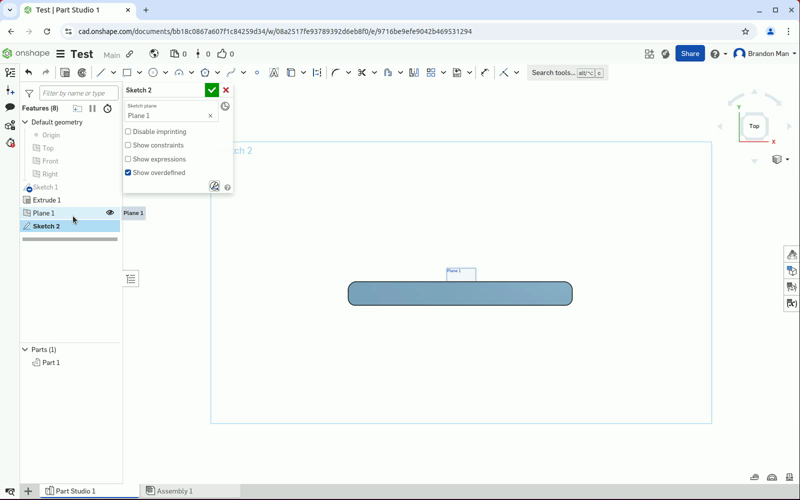
mouse_move(73, 352)
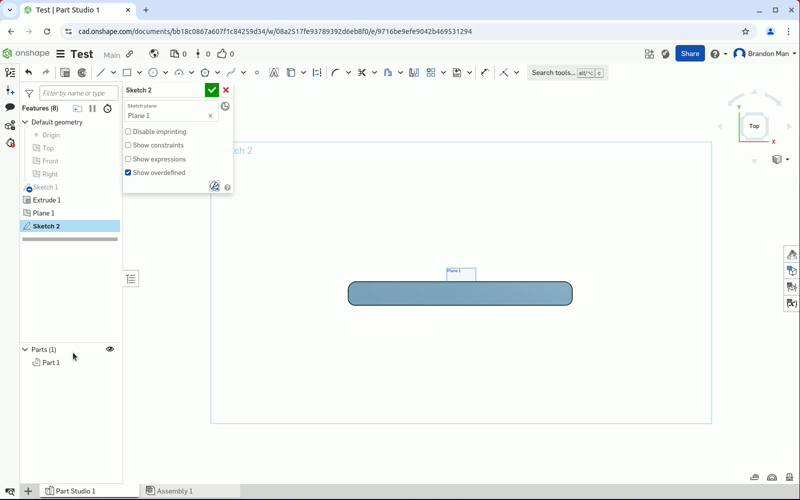
key(y)
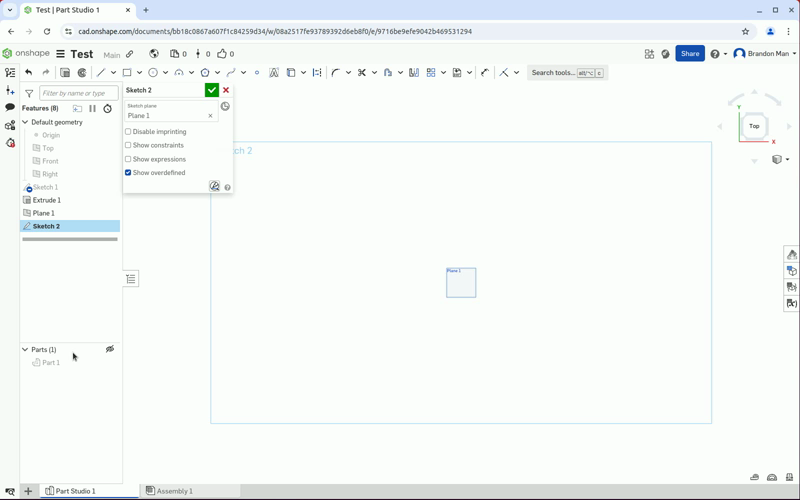
key(a)
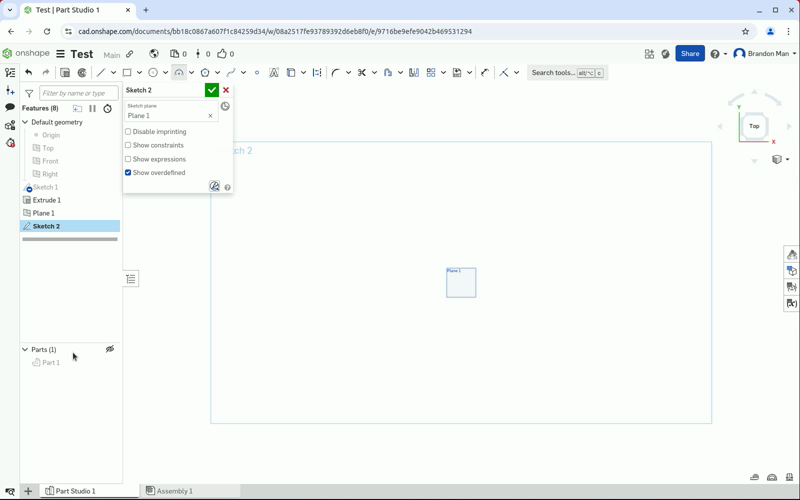
key_down(shift)
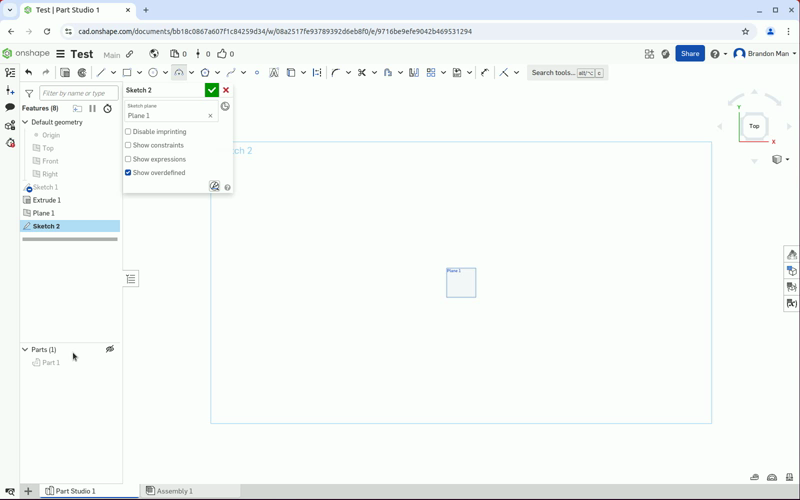
mouse_move(359, 294)
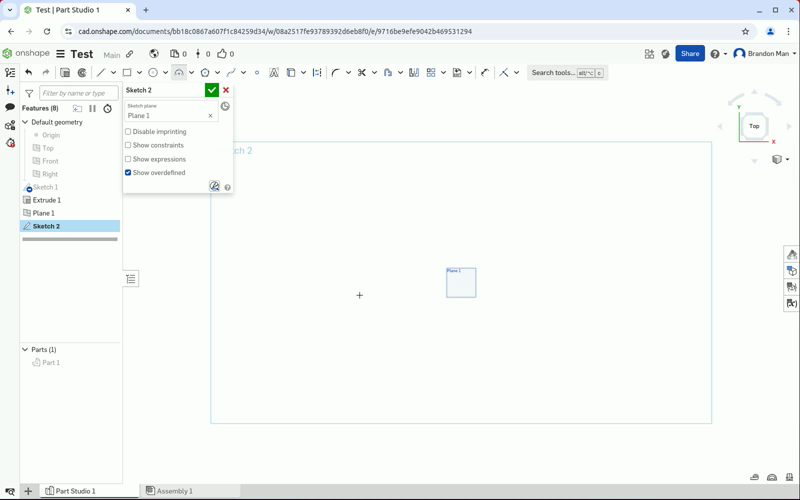
click(359, 294)
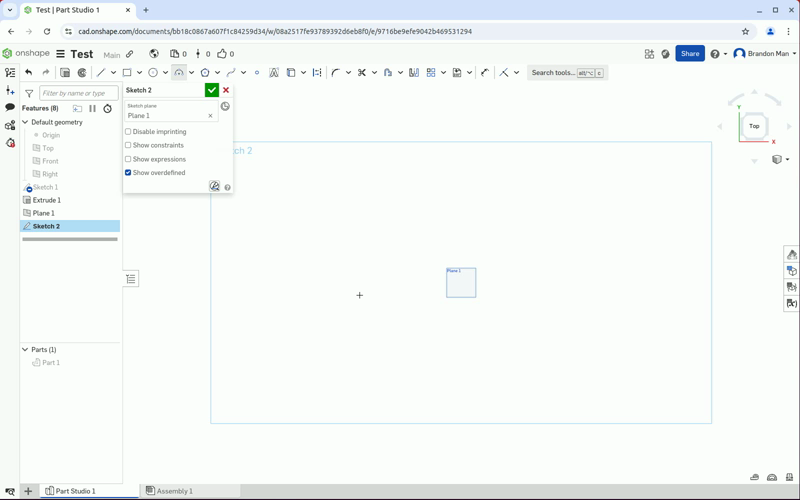
key_up(shift)
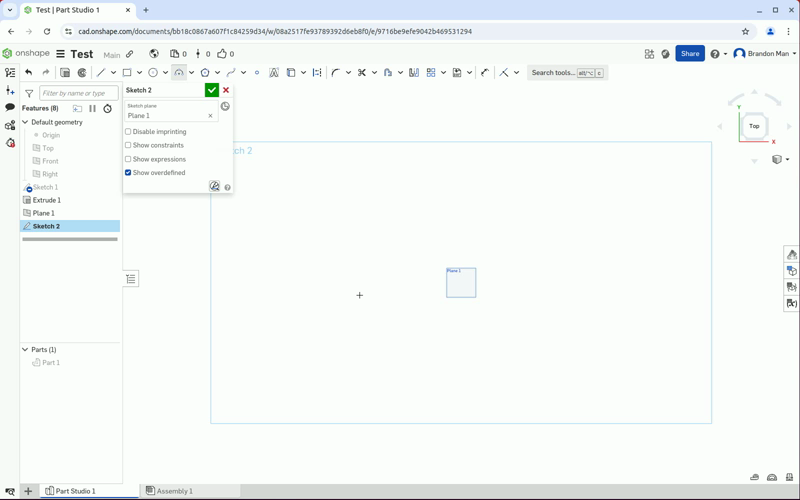
key_down(shift)
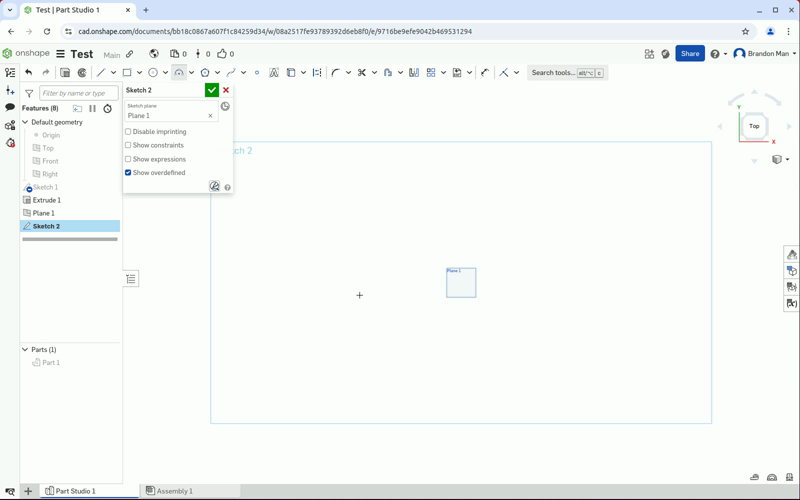
mouse_move(368, 294)
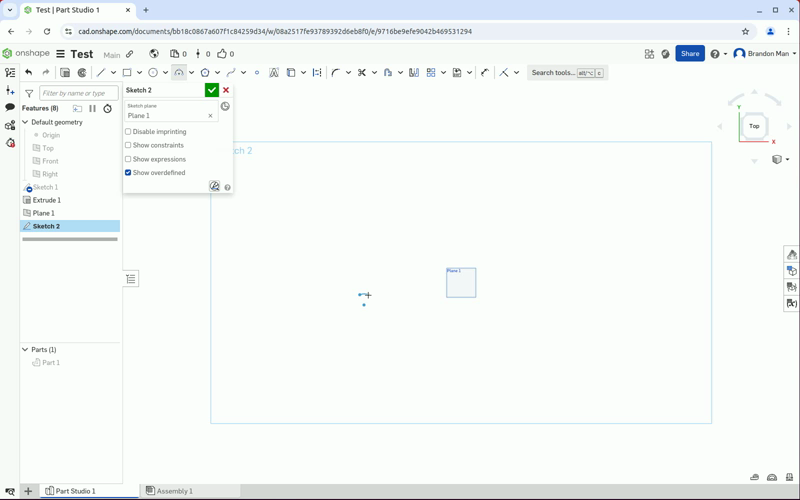
click(368, 294)
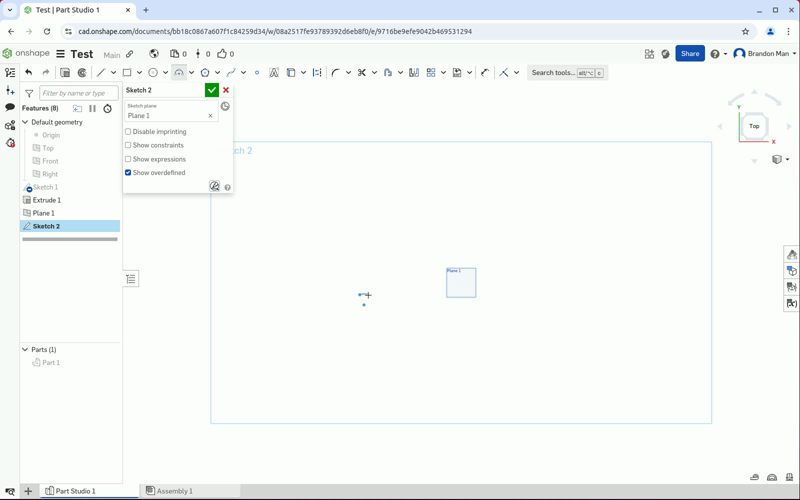
mouse_move(364, 298)
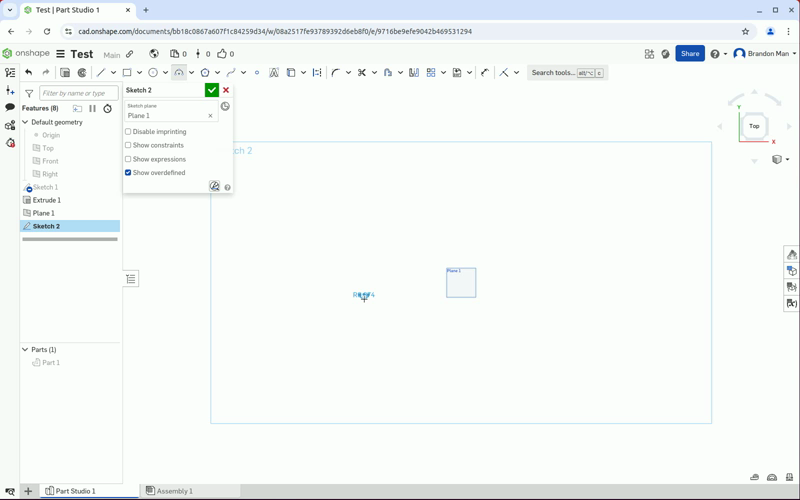
click(364, 298)
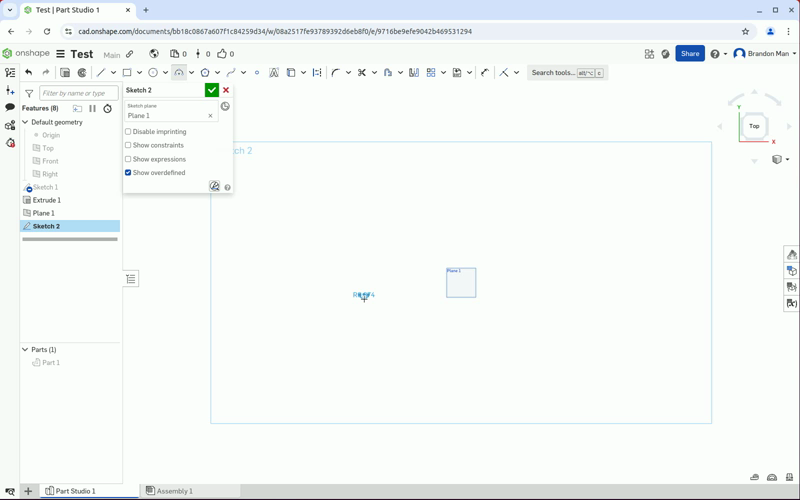
key_up(shift)
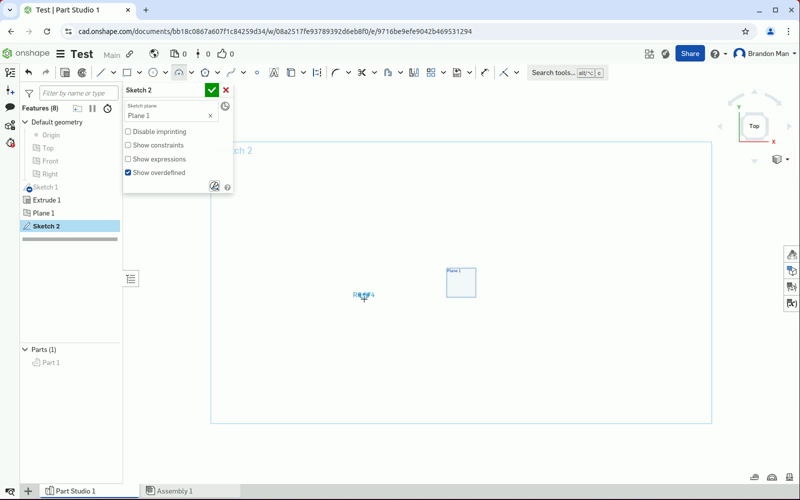
key(esc)
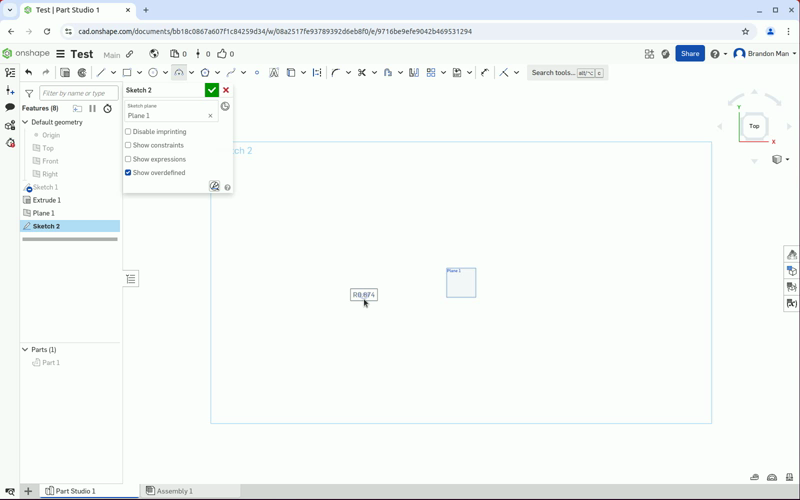
key(l)
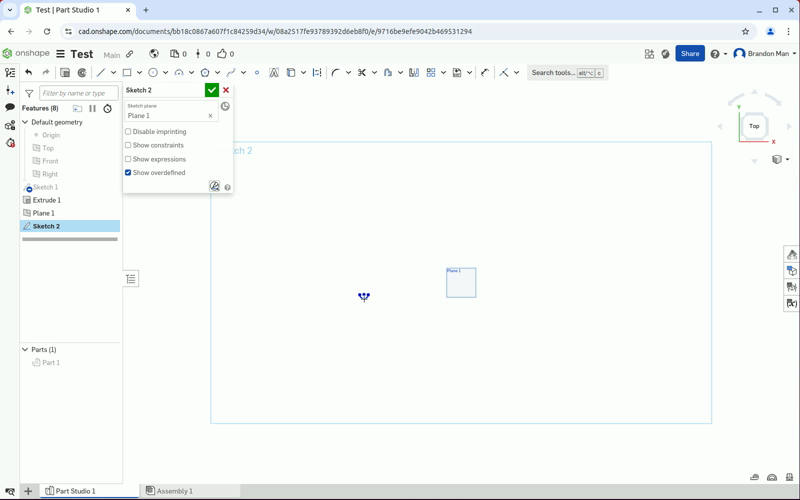
mouse_move(368, 294)
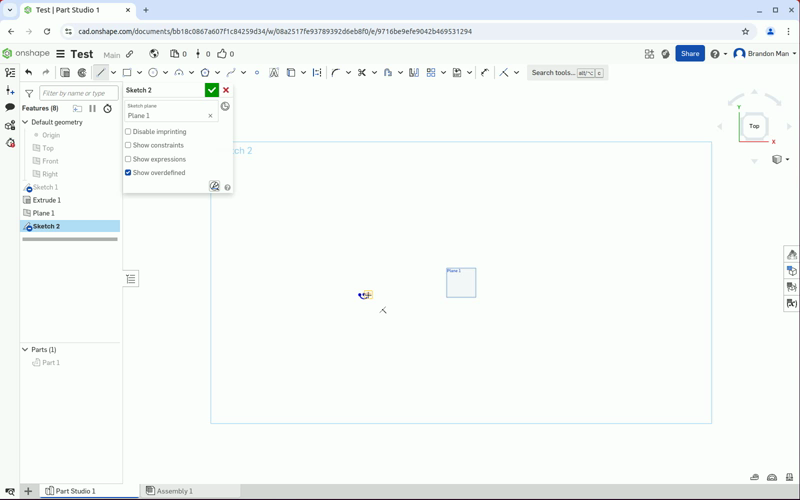
scroll(6)
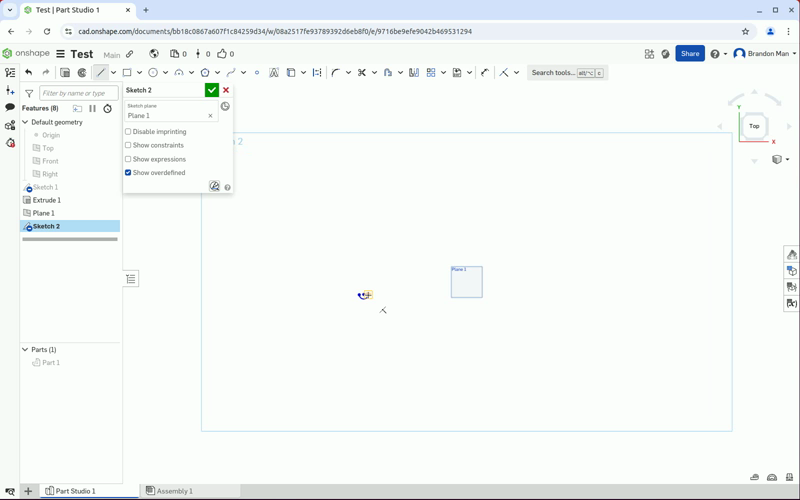
scroll(6)
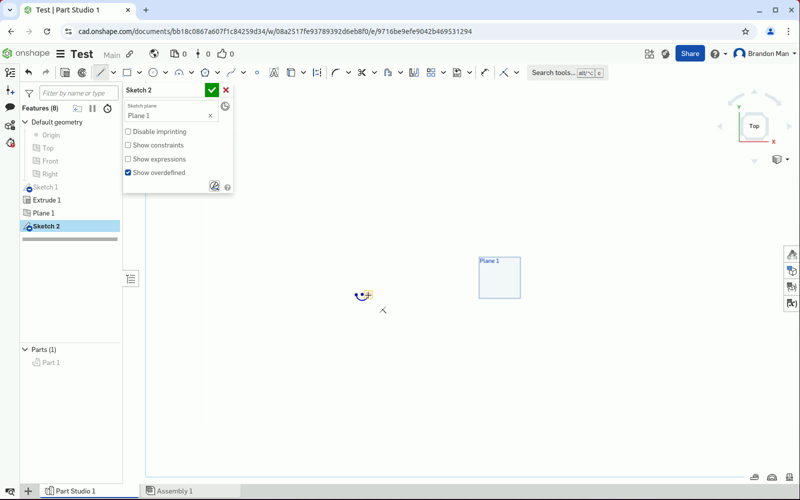
scroll(6)
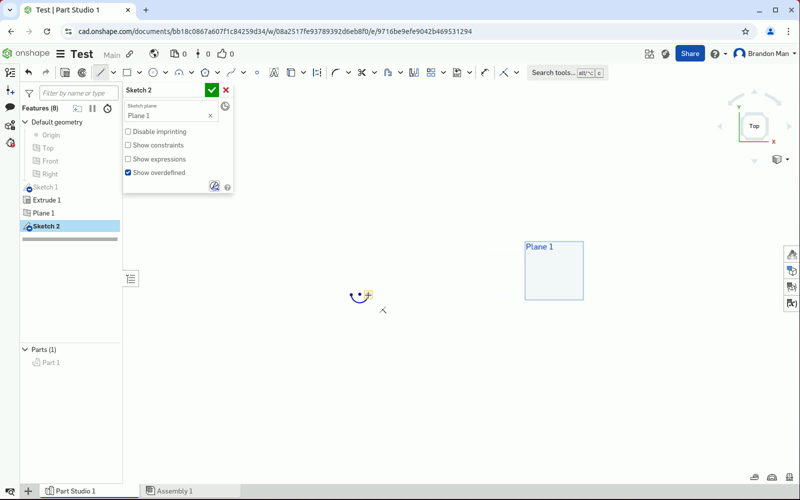
scroll(6)
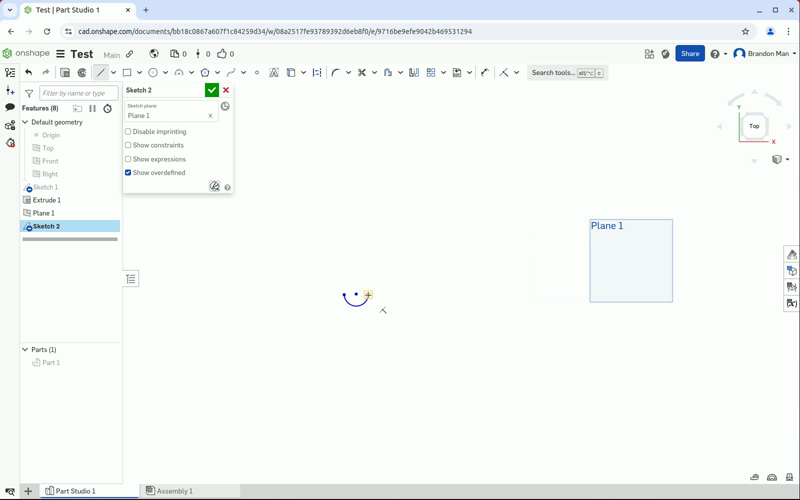
scroll(6)
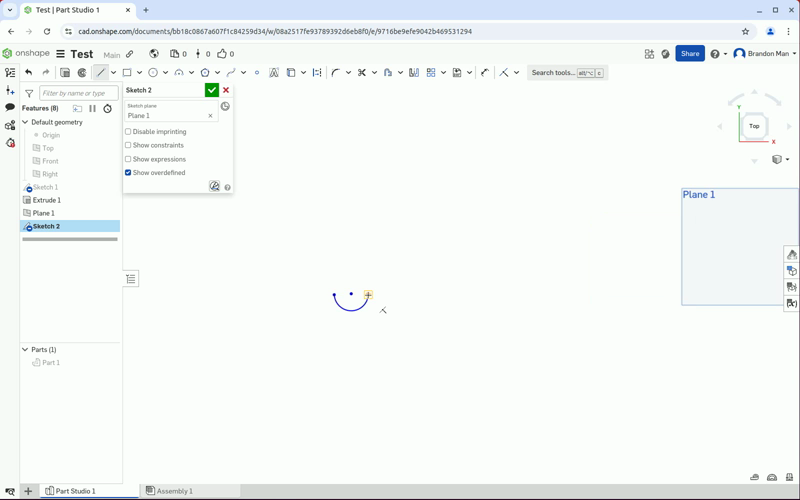
scroll(6)
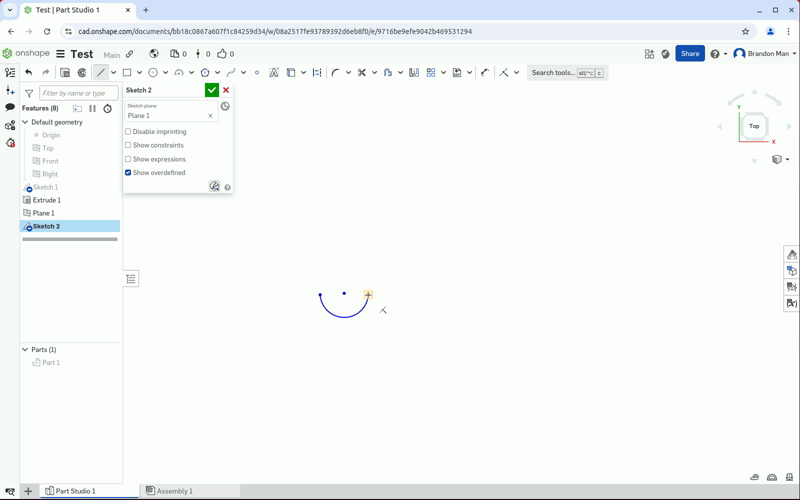
scroll(6)
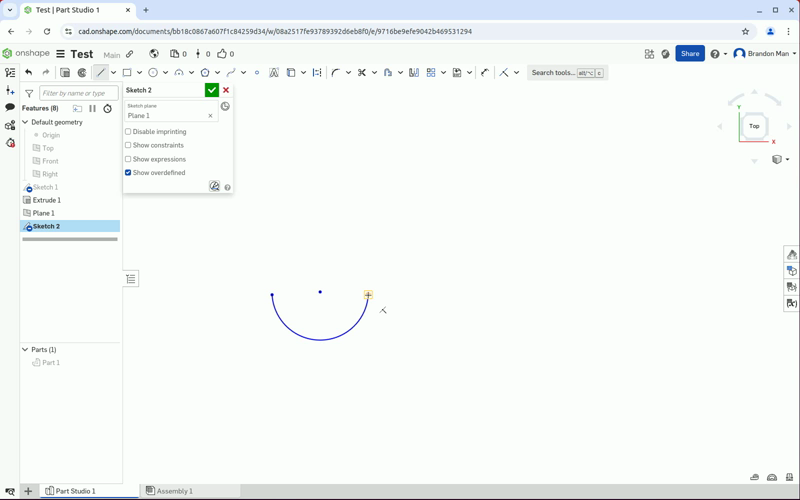
click(368, 294)
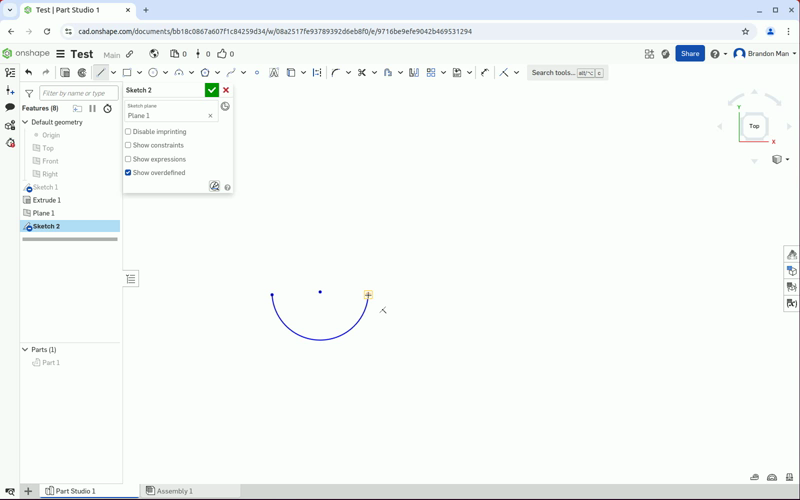
scroll(-6)
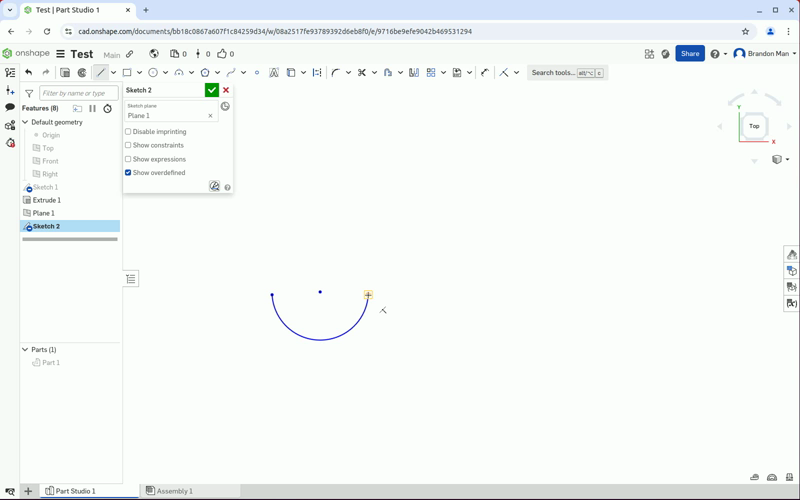
scroll(-6)
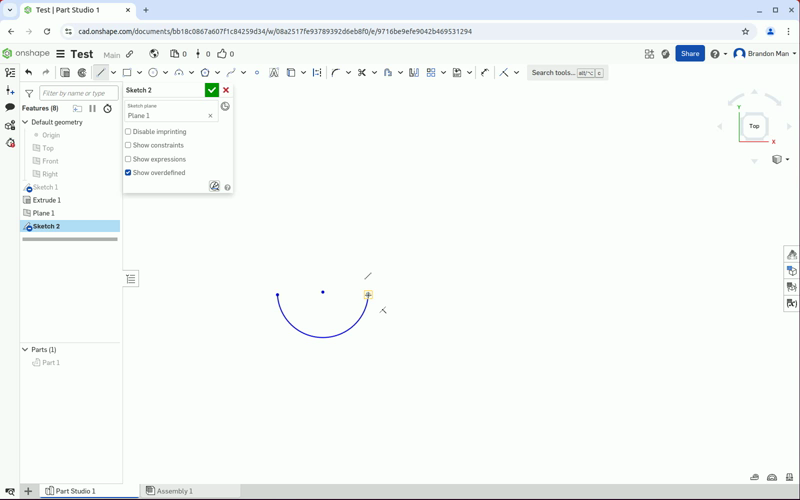
scroll(-6)
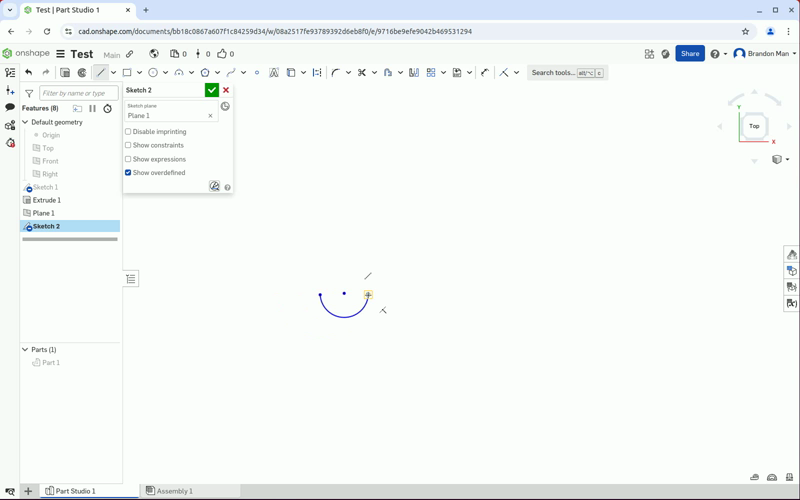
scroll(-6)
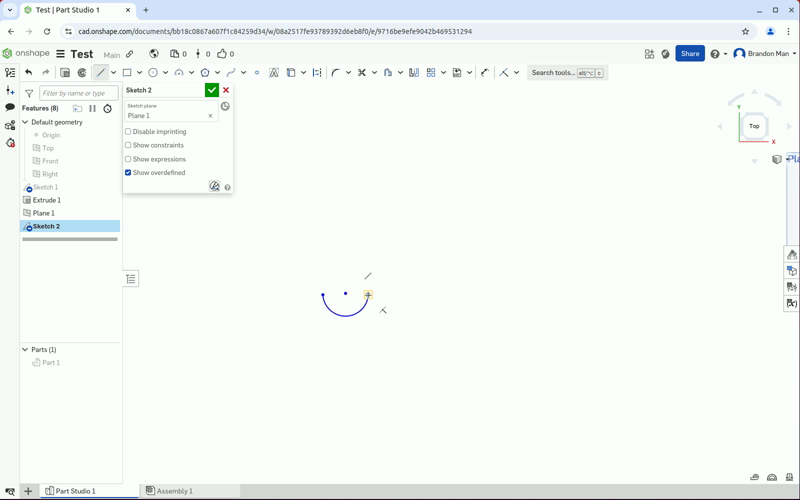
scroll(-6)
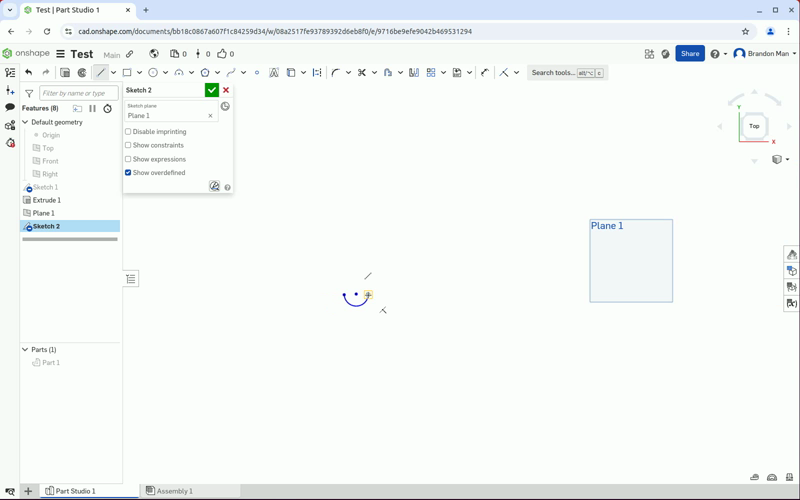
scroll(-6)
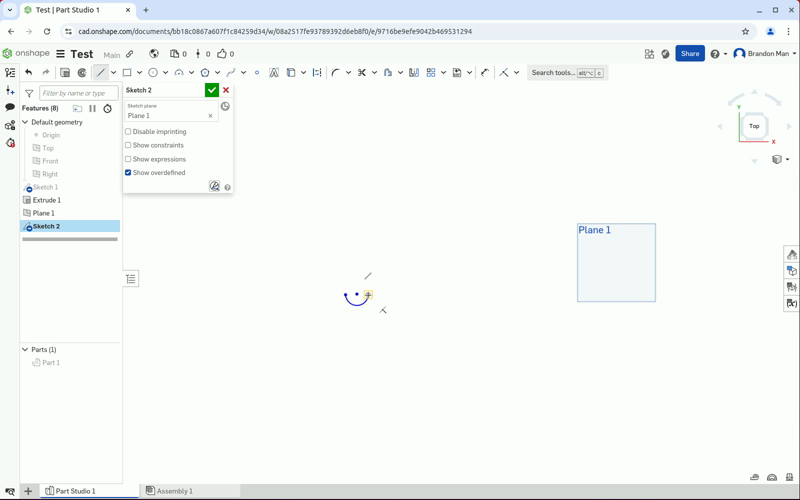
scroll(-6)
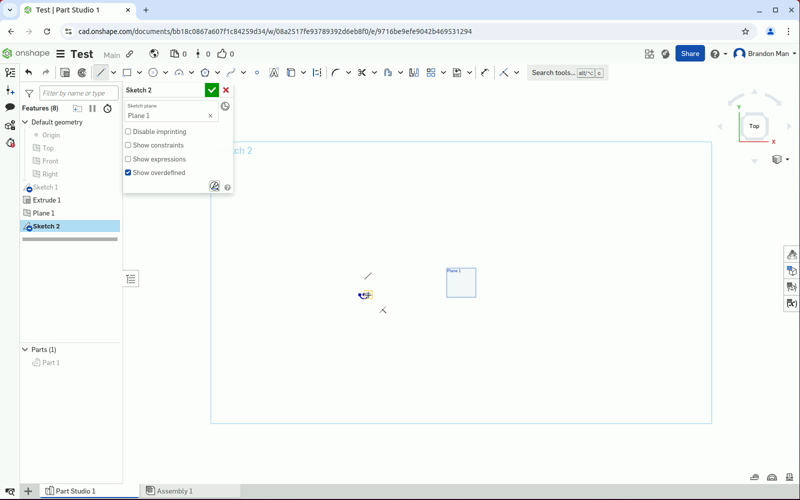
key_down(shift)
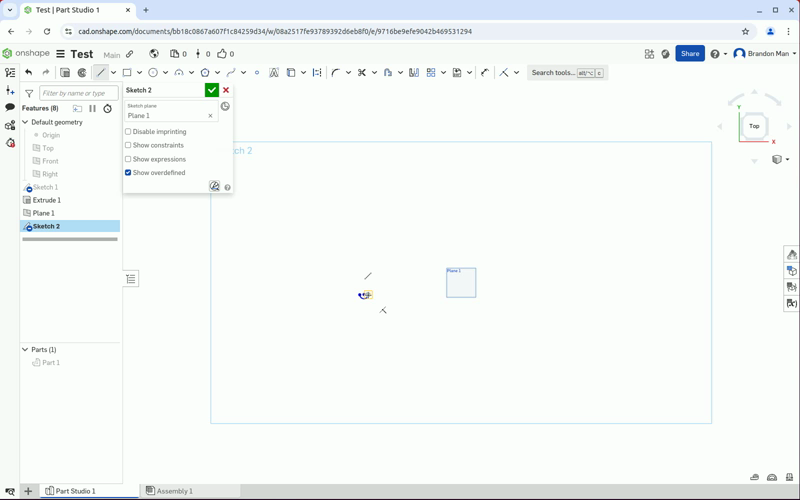
mouse_move(398, 294)
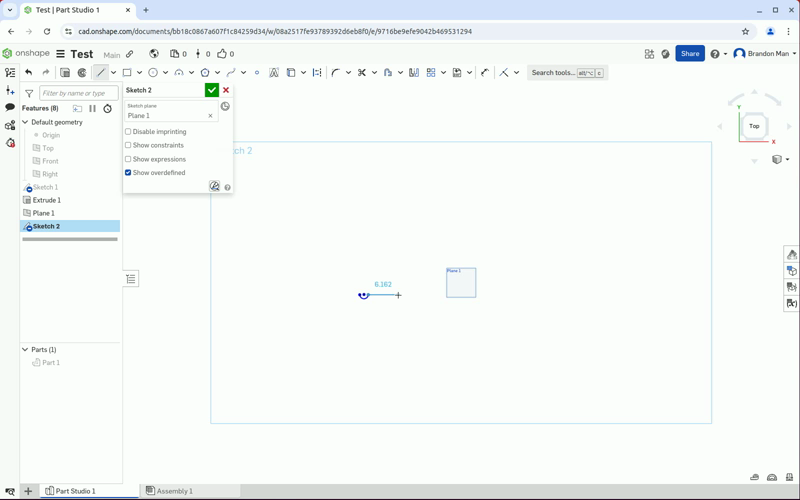
mouse_move(364, 294)
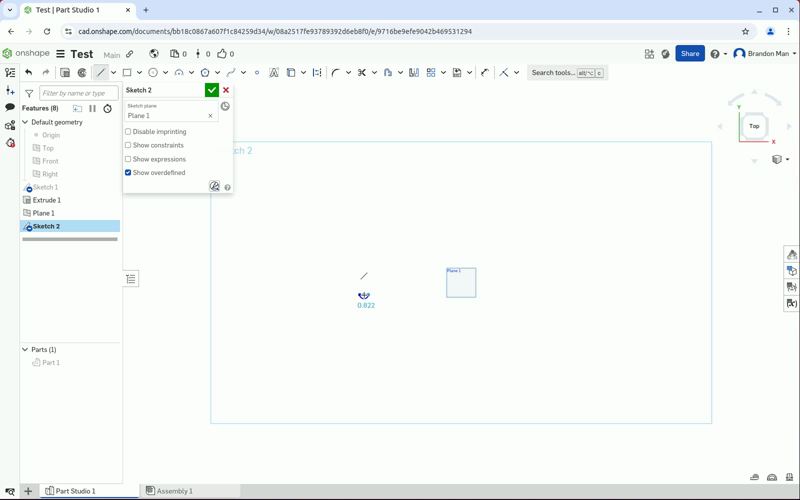
scroll(6)
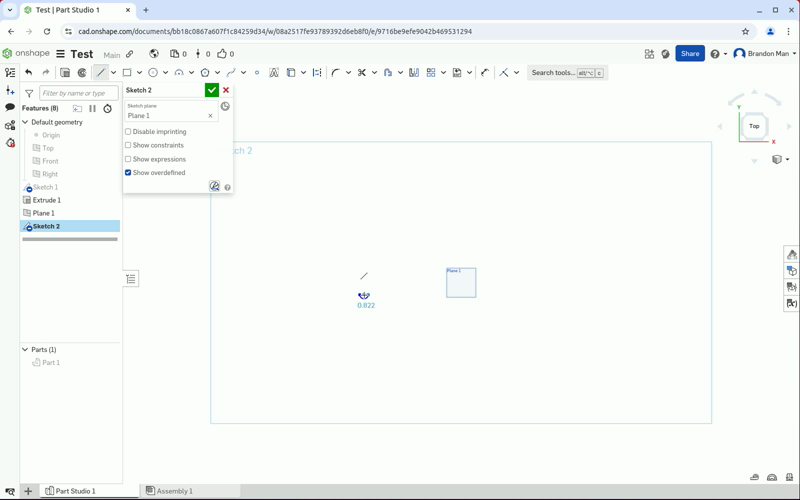
scroll(6)
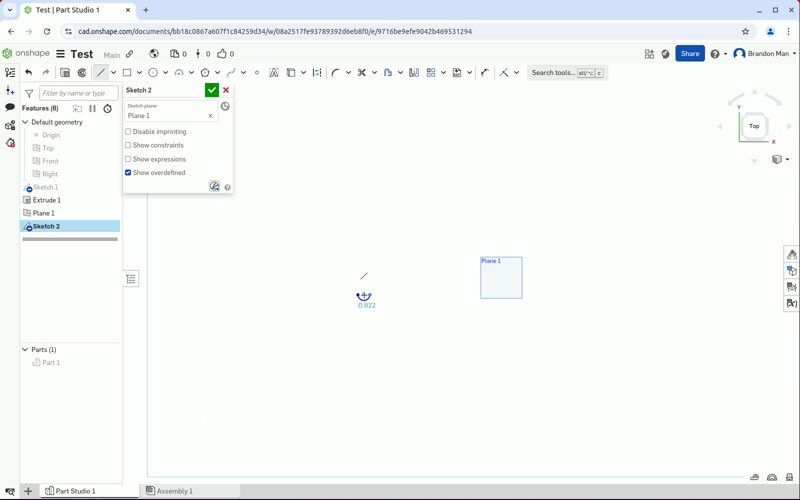
scroll(6)
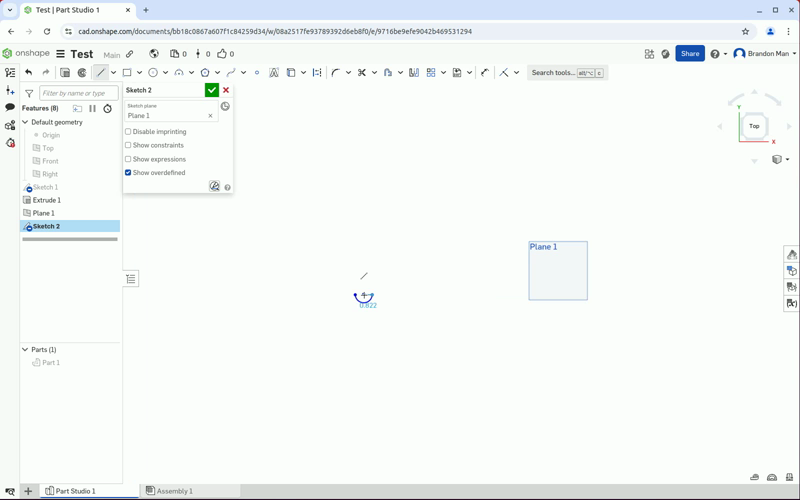
scroll(6)
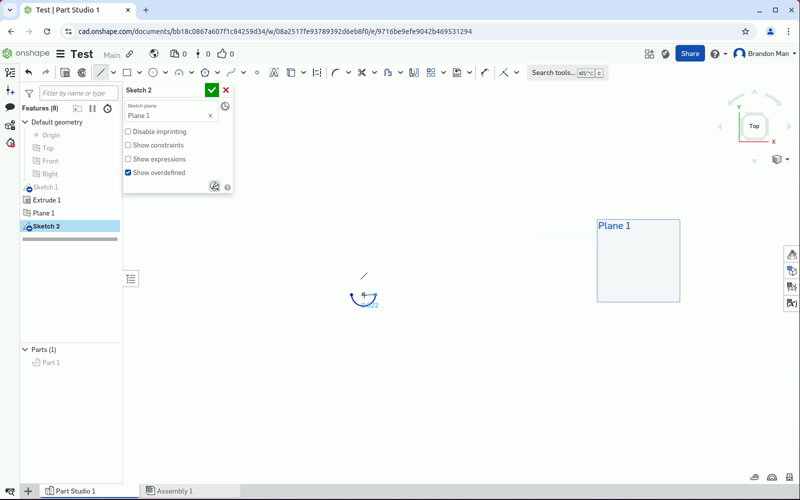
scroll(6)
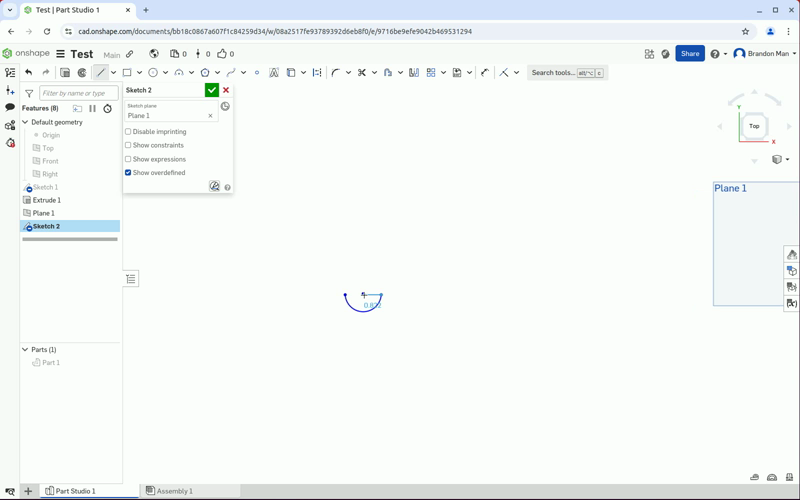
scroll(6)
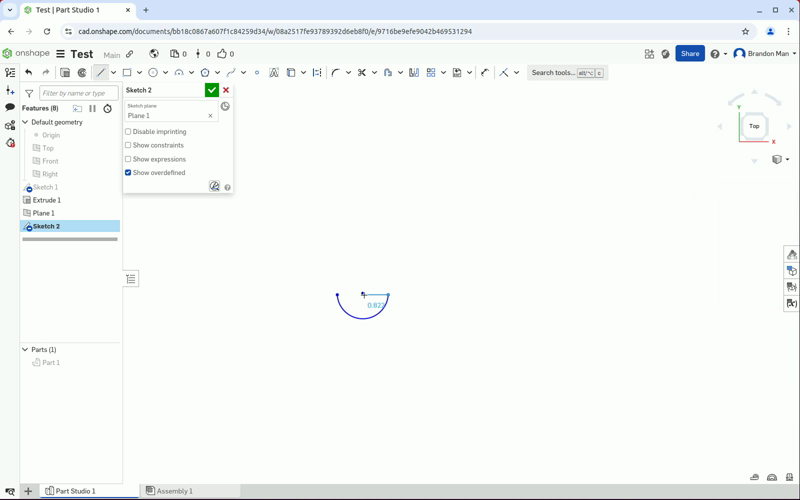
scroll(6)
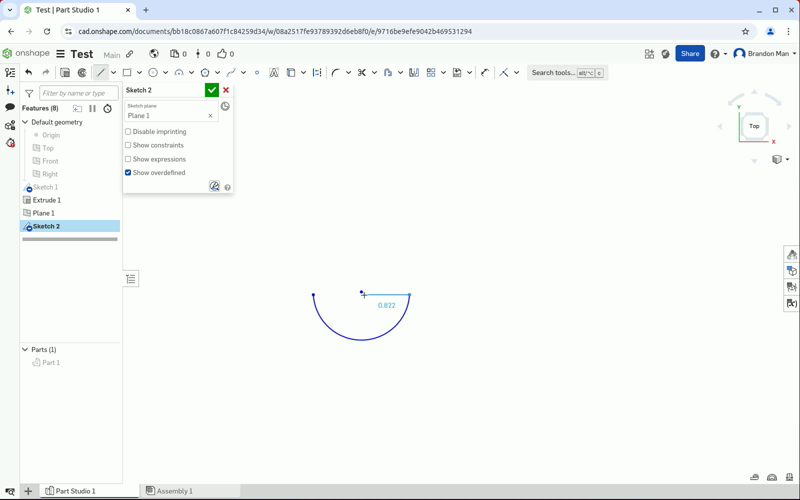
click(364, 294)
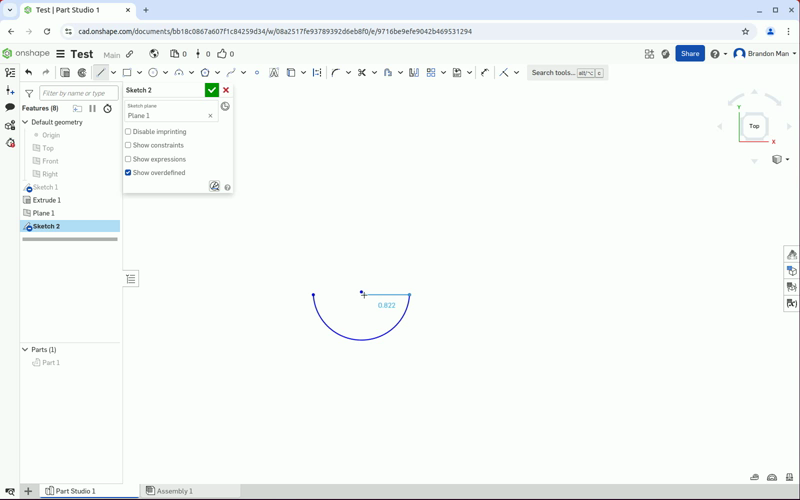
scroll(-6)
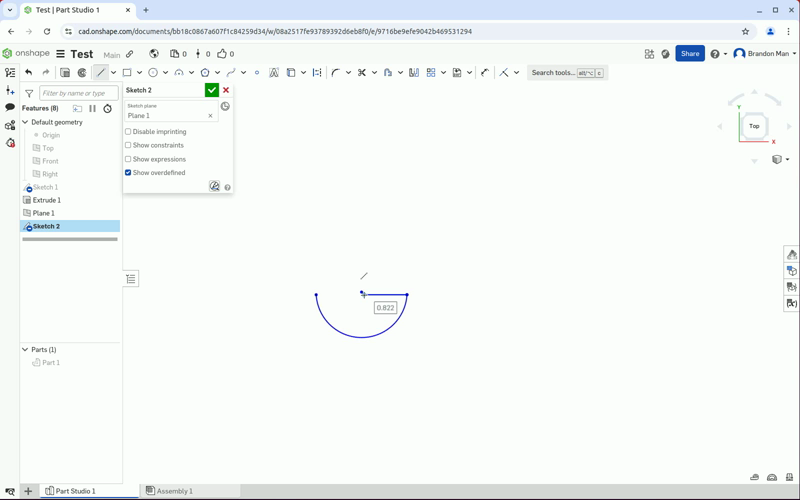
scroll(-6)
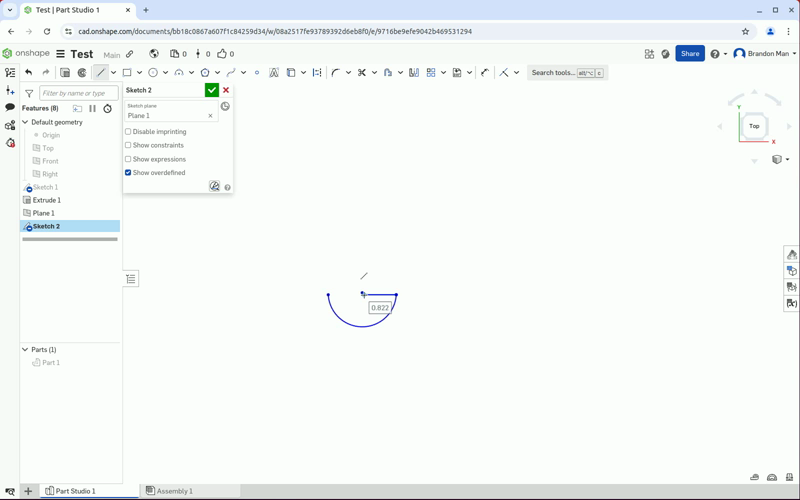
scroll(-6)
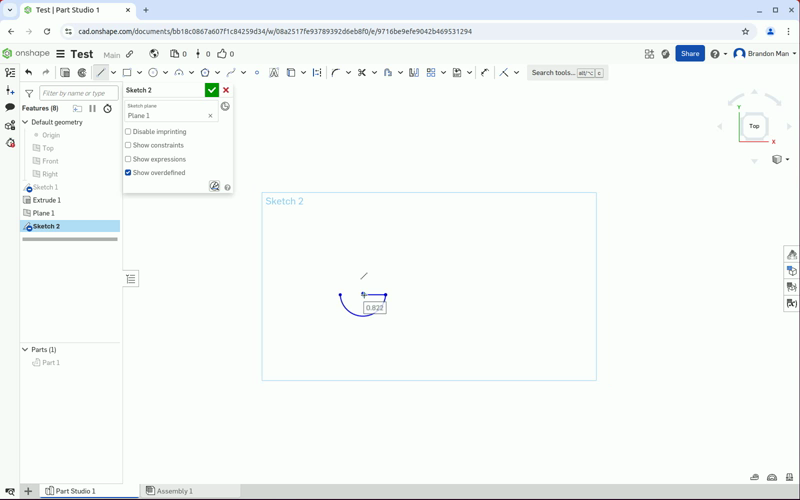
scroll(-6)
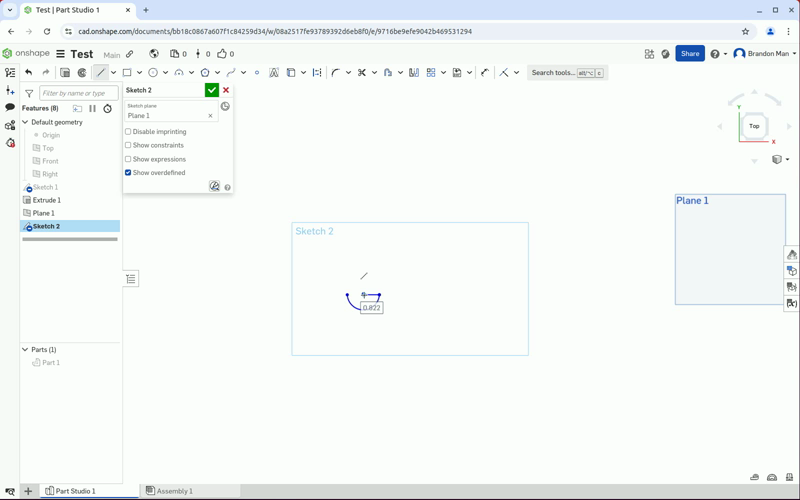
scroll(-6)
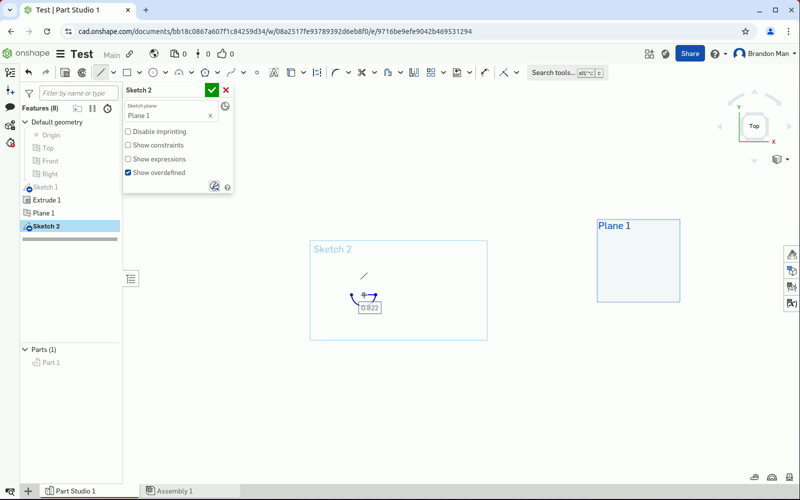
scroll(-6)
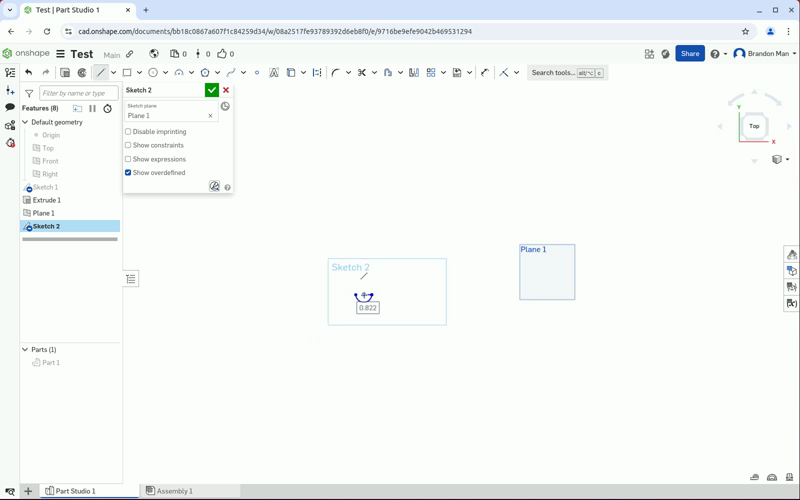
scroll(-6)
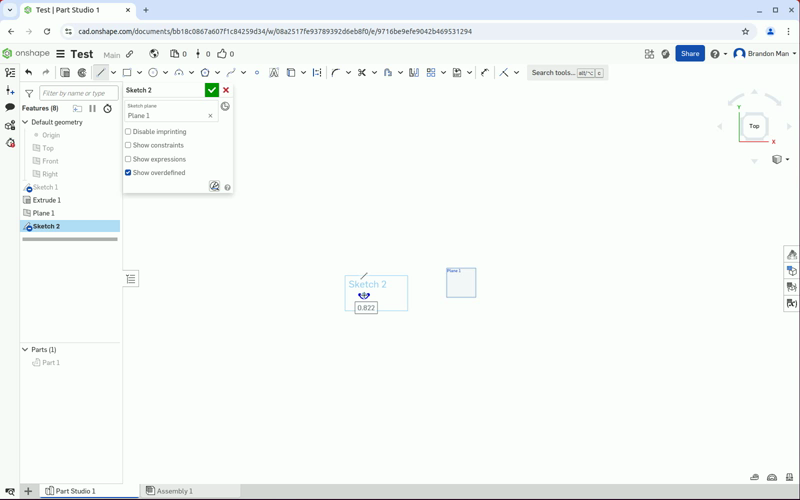
key_up(shift)
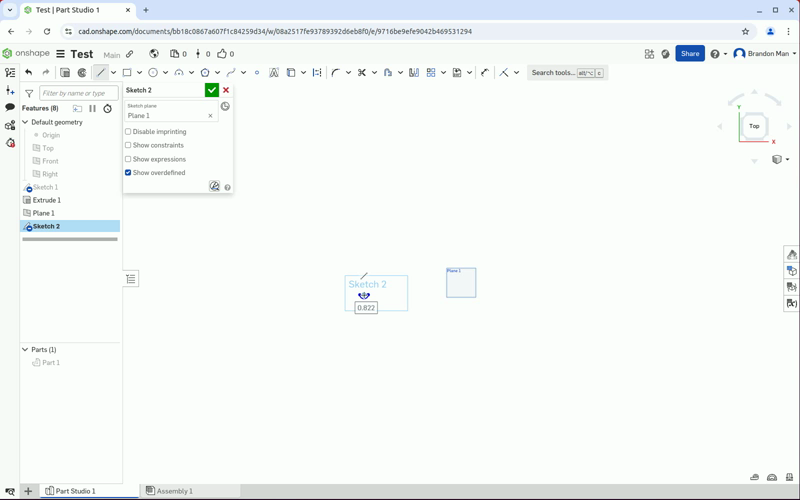
mouse_move(394, 294)
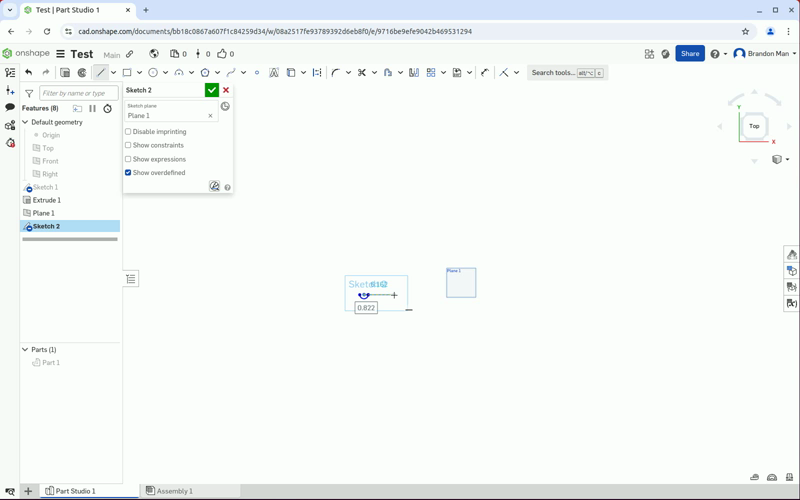
key_down(shift)
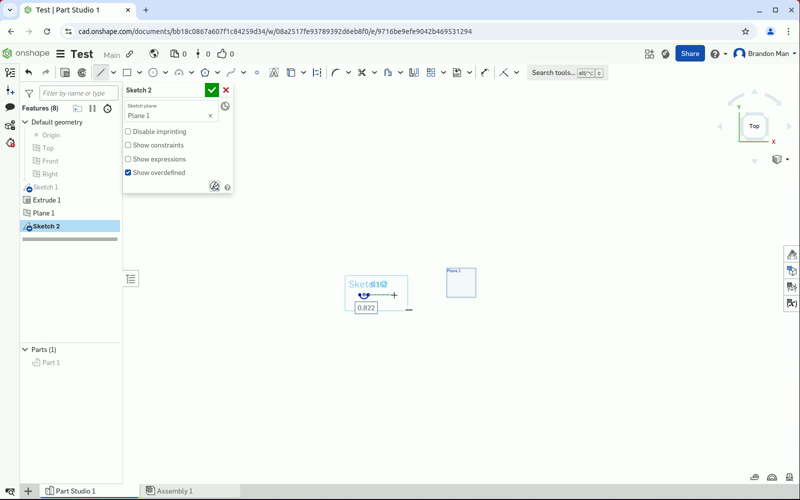
mouse_move(359, 294)
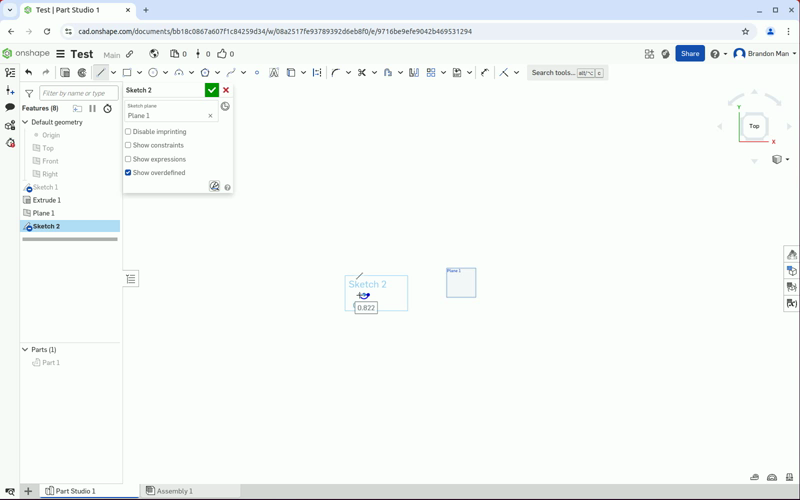
scroll(6)
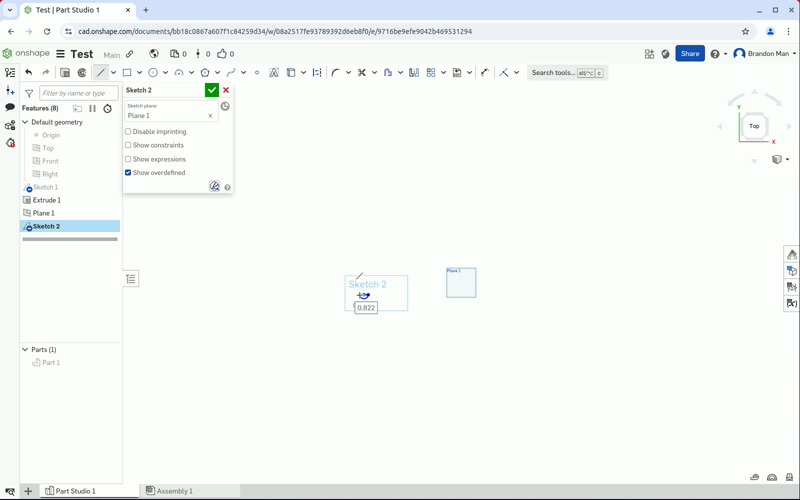
scroll(6)
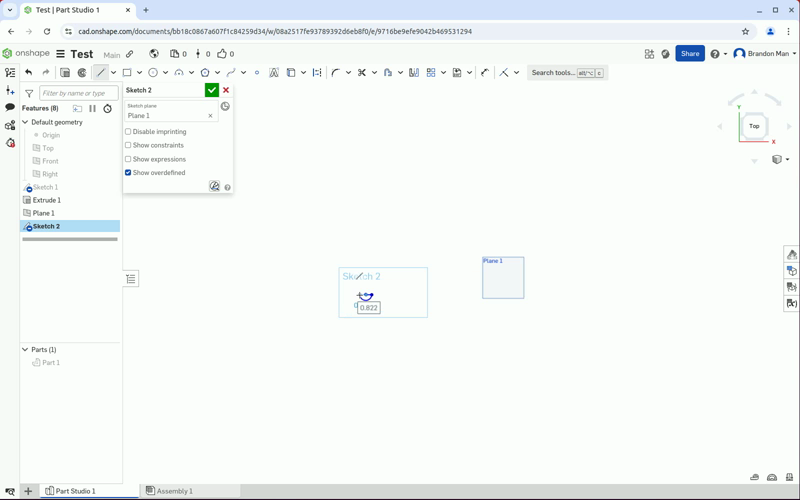
scroll(6)
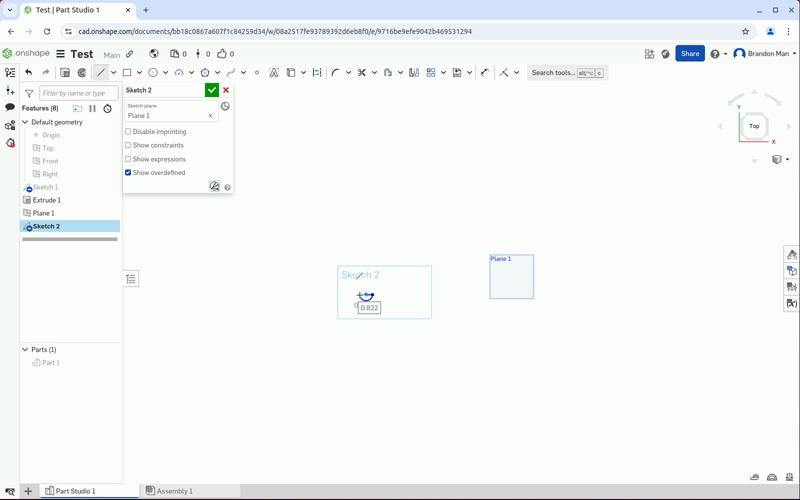
scroll(6)
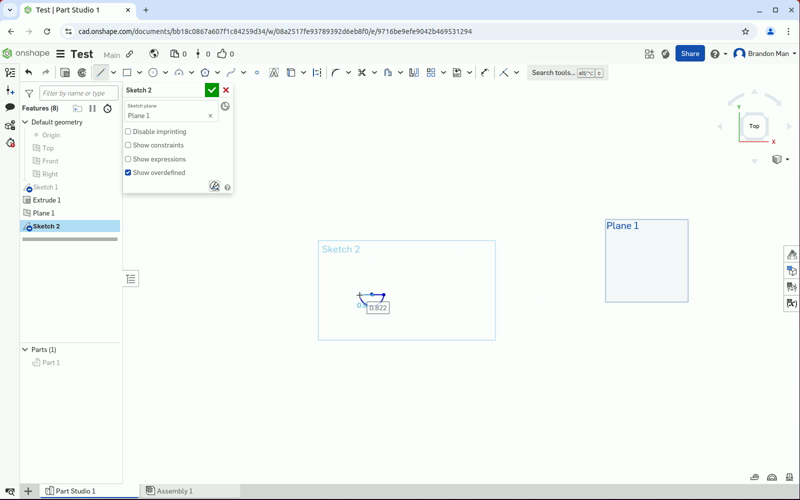
scroll(6)
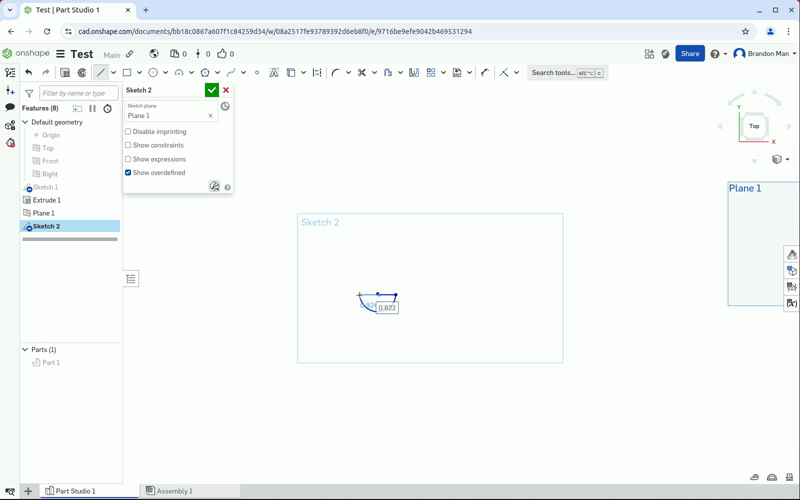
scroll(6)
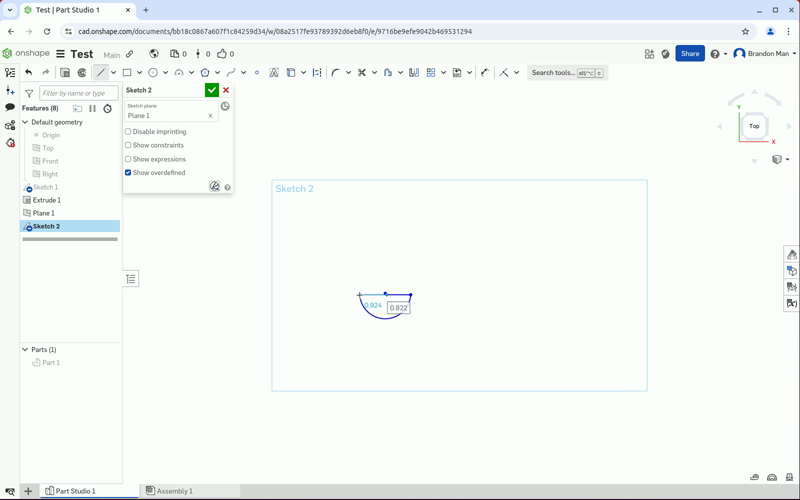
scroll(6)
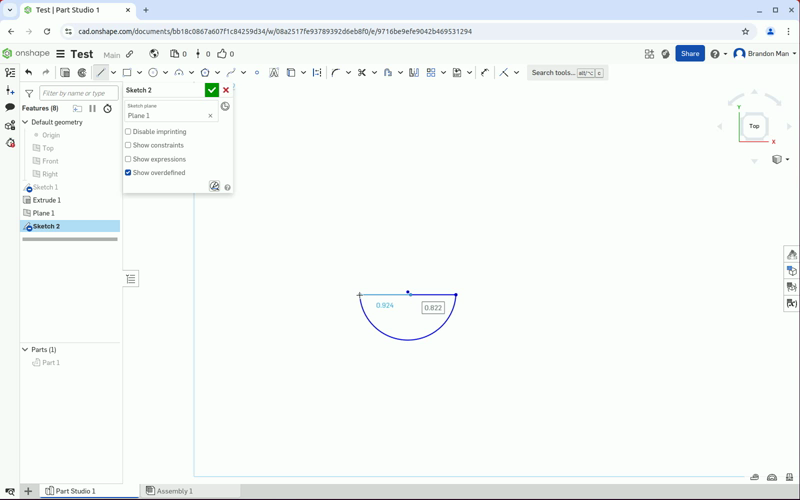
key_up(shift)
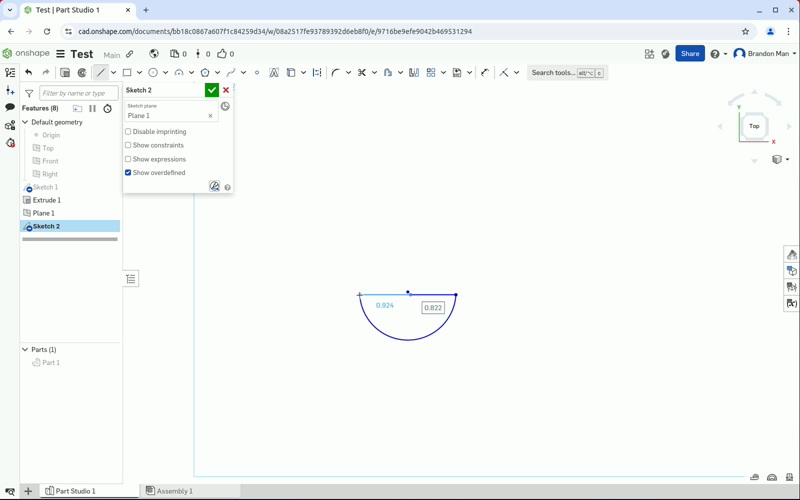
click(359, 294)
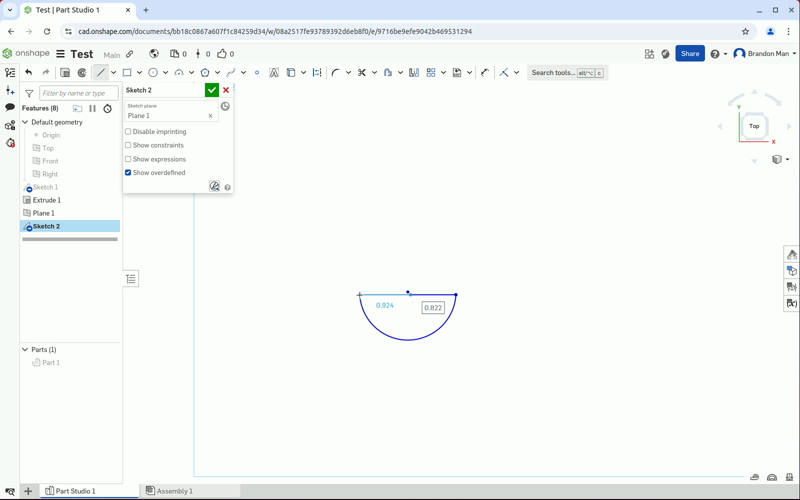
scroll(-6)
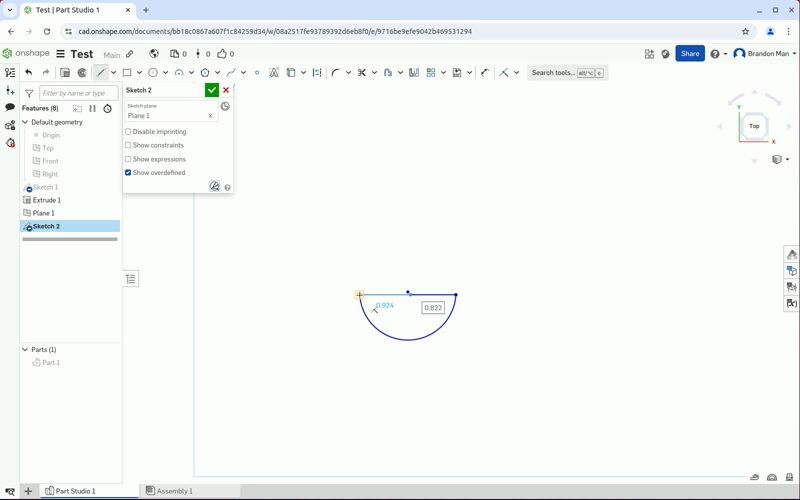
scroll(-6)
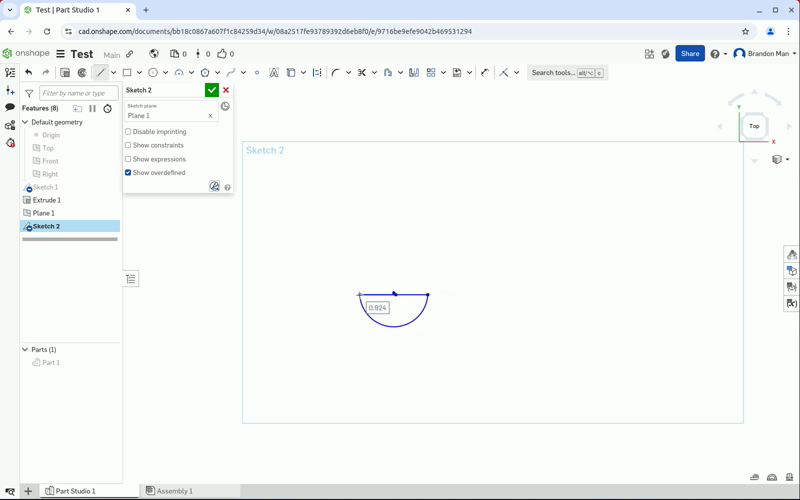
scroll(-6)
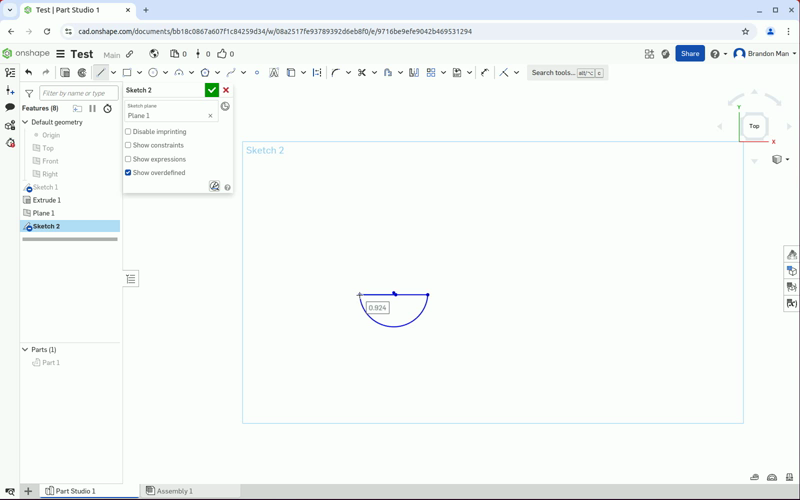
scroll(-6)
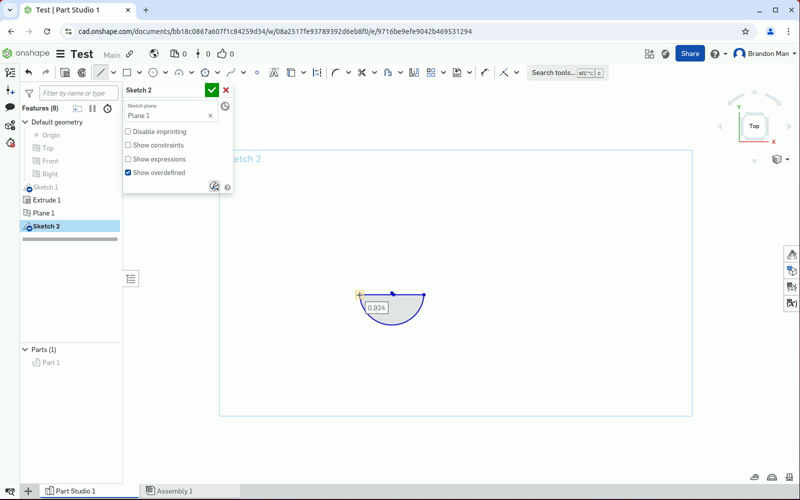
scroll(-6)
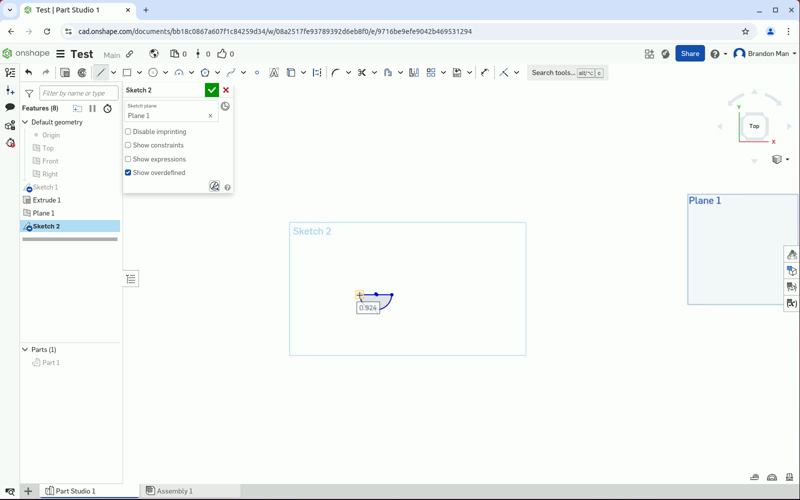
scroll(-6)
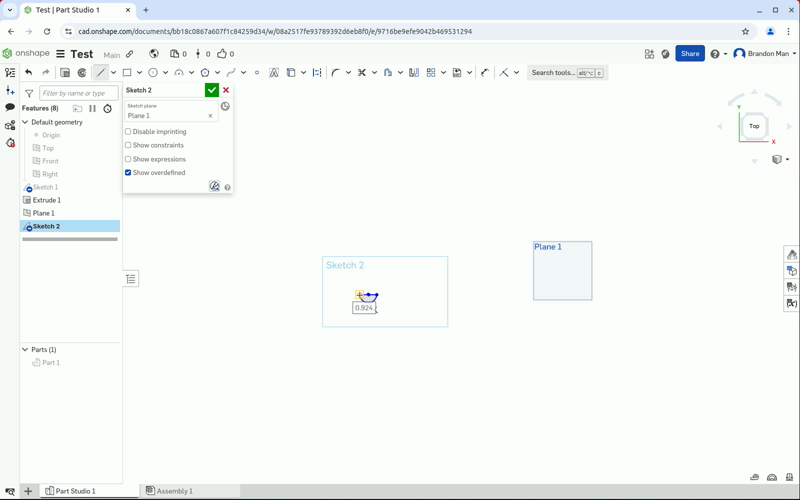
scroll(-6)
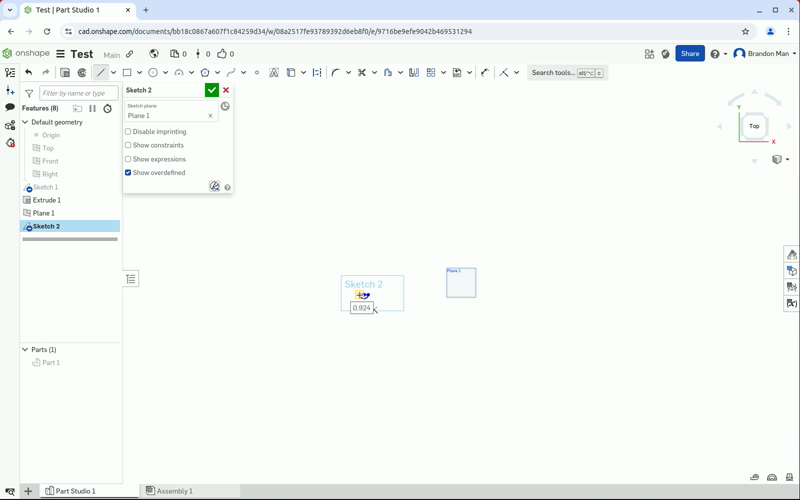
key(esc)
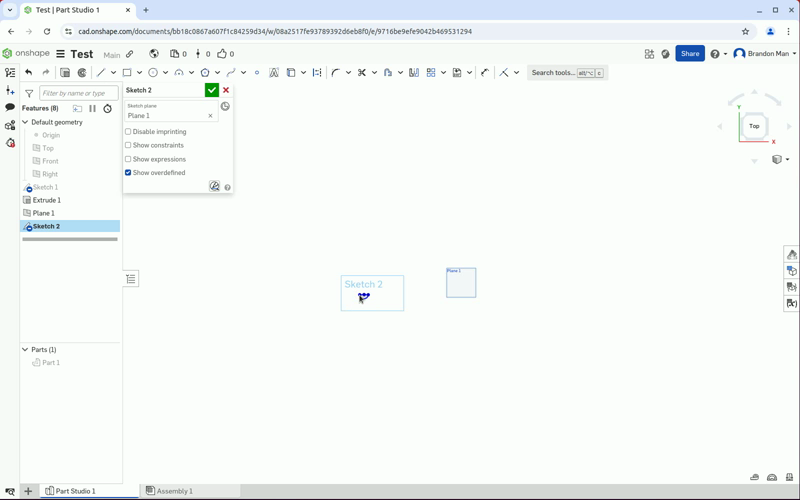
mouse_move(361, 297)
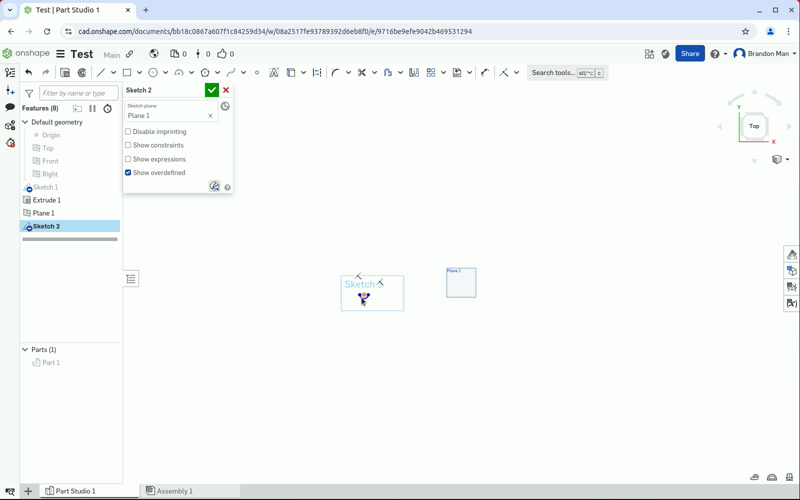
scroll(6)
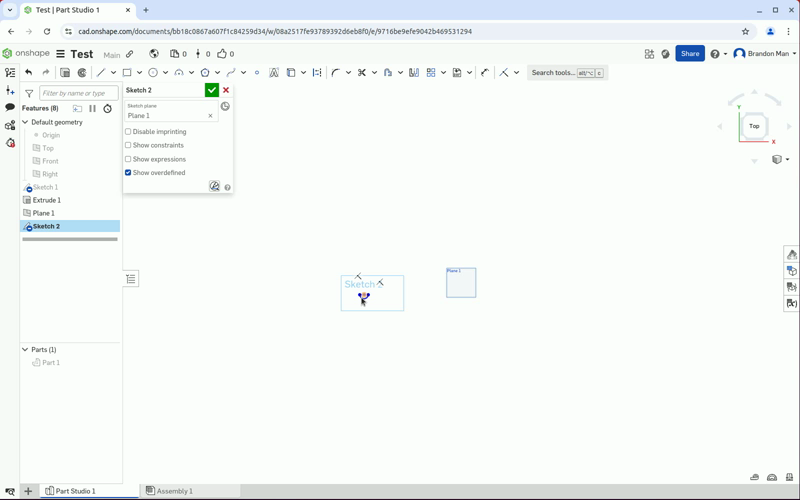
scroll(6)
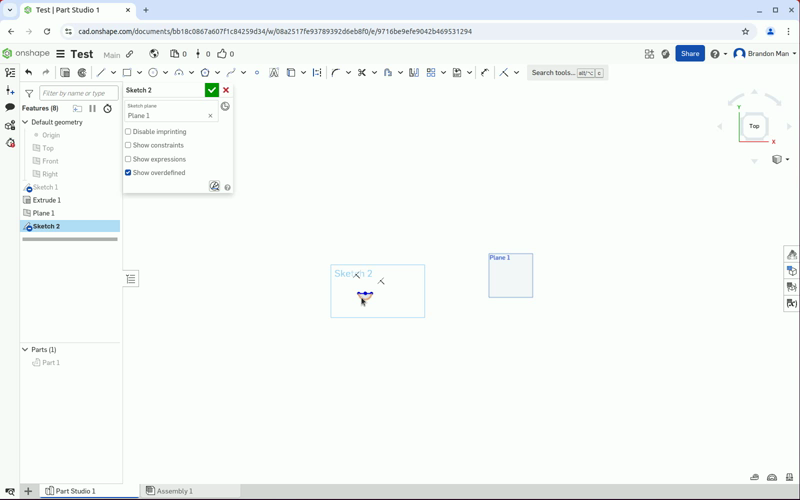
scroll(6)
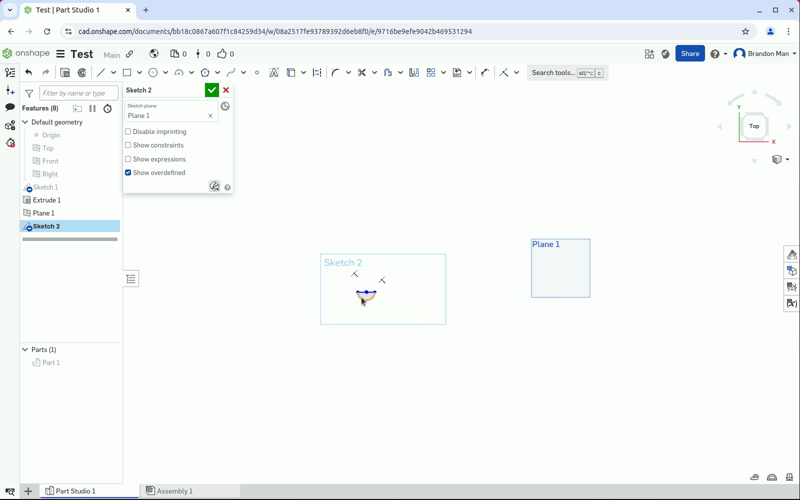
scroll(6)
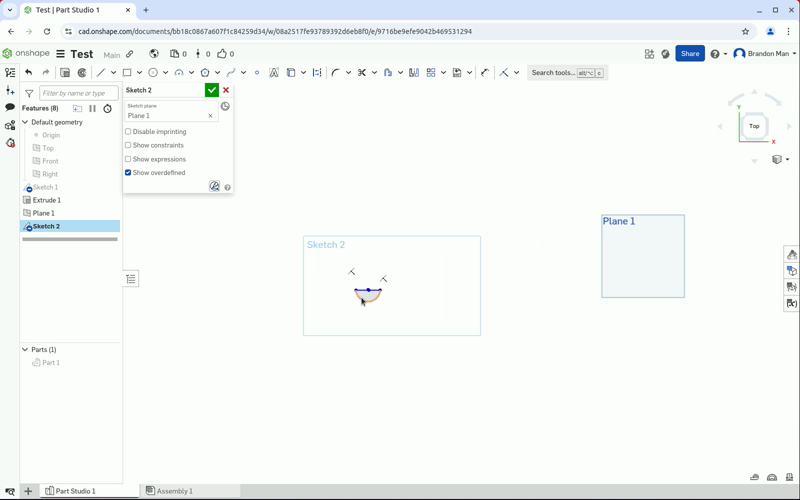
scroll(6)
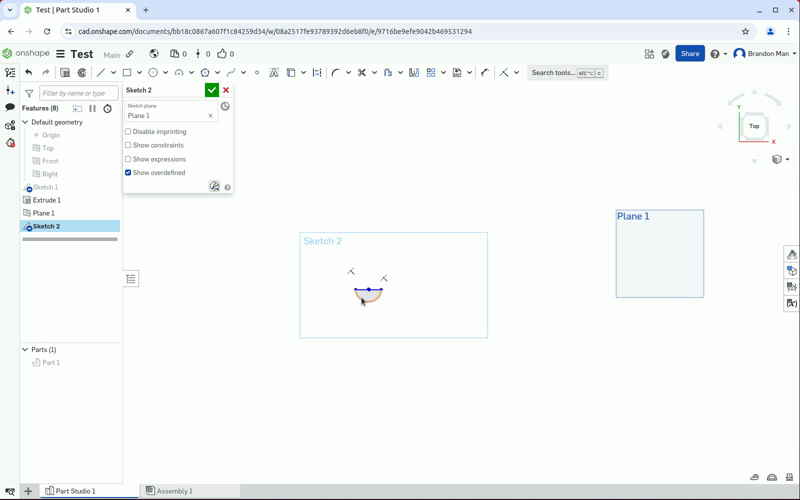
scroll(6)
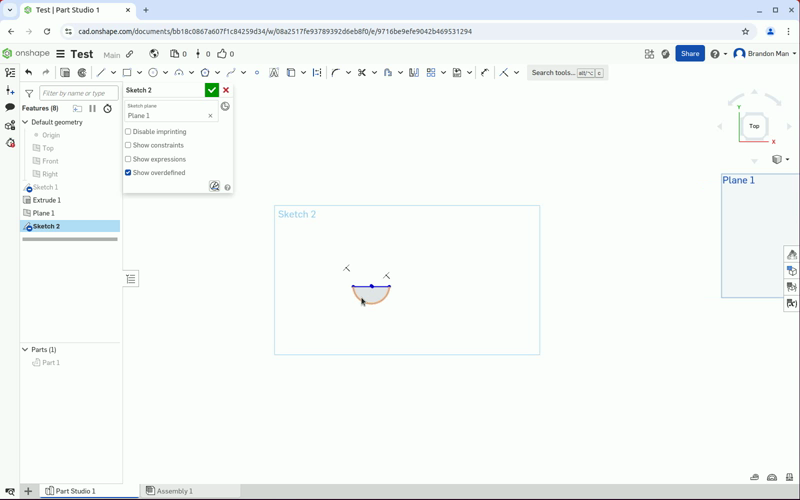
scroll(6)
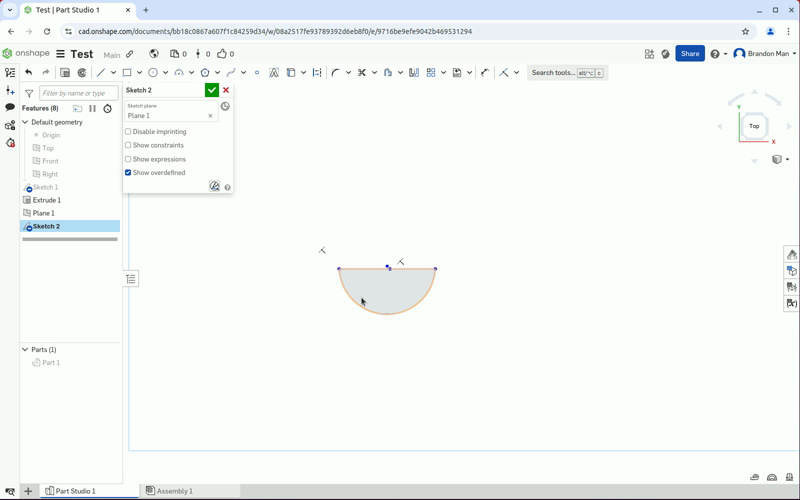
click(361, 297)
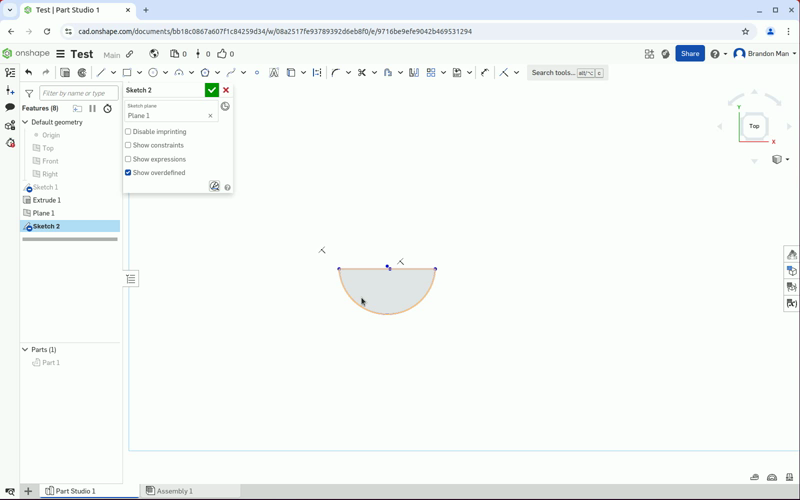
scroll(-6)
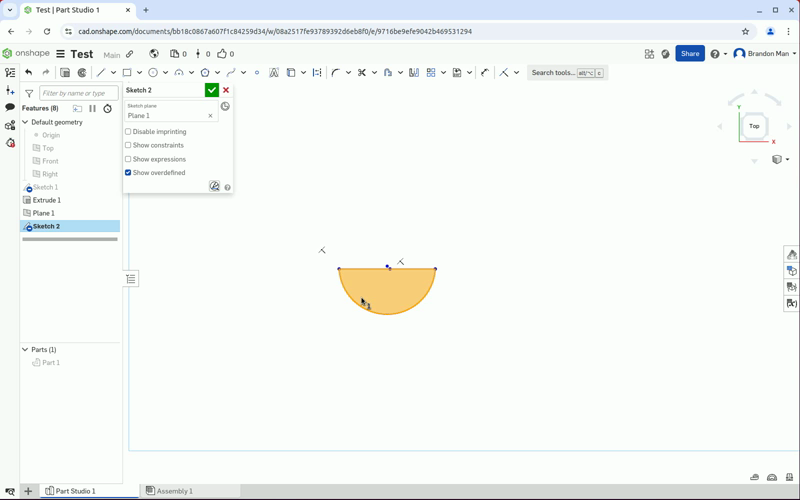
scroll(-6)
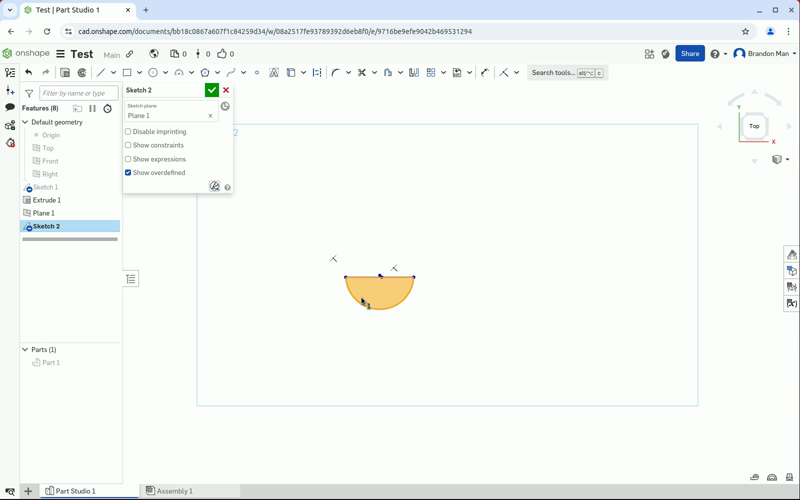
scroll(-6)
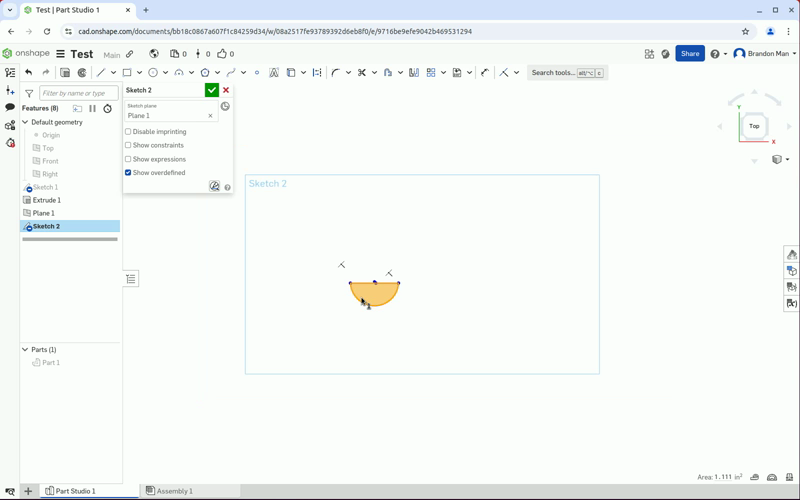
scroll(-6)
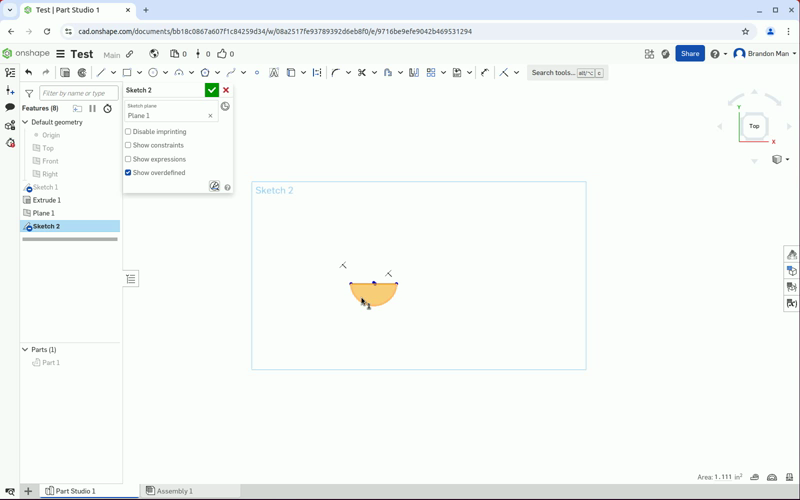
scroll(-6)
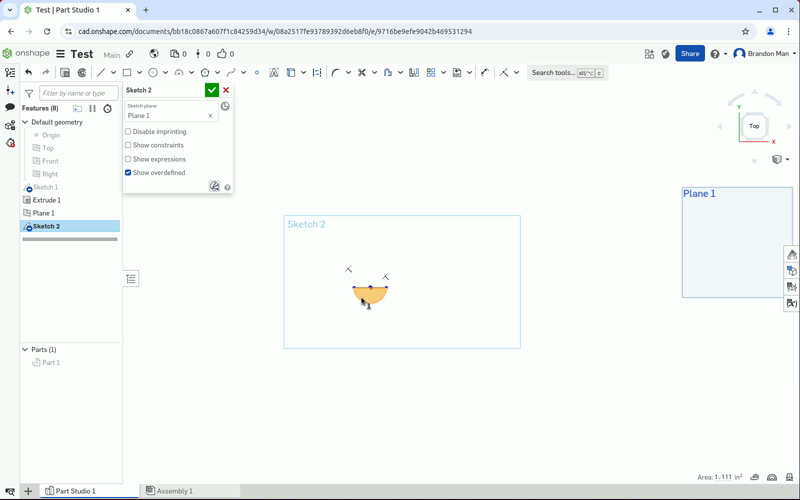
scroll(-6)
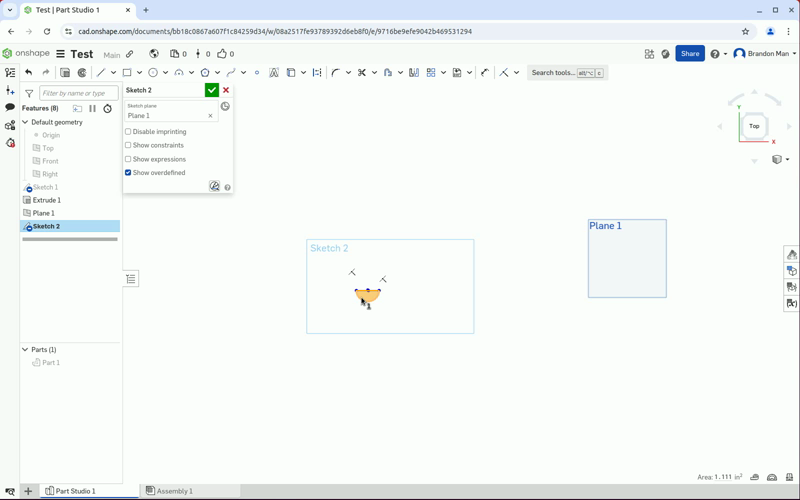
scroll(-6)
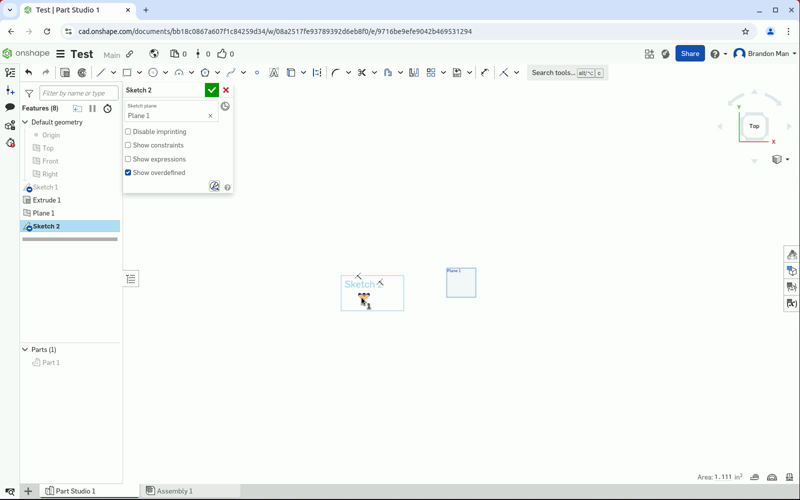
mouse_move(73, 352)
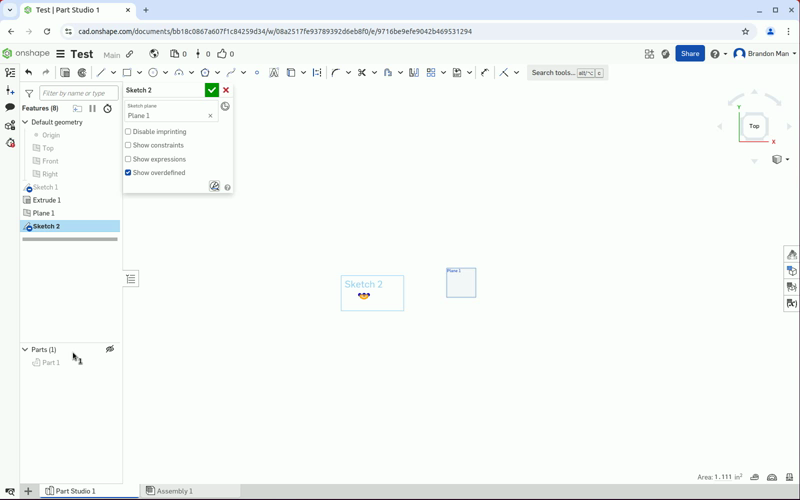
key(shift+y)
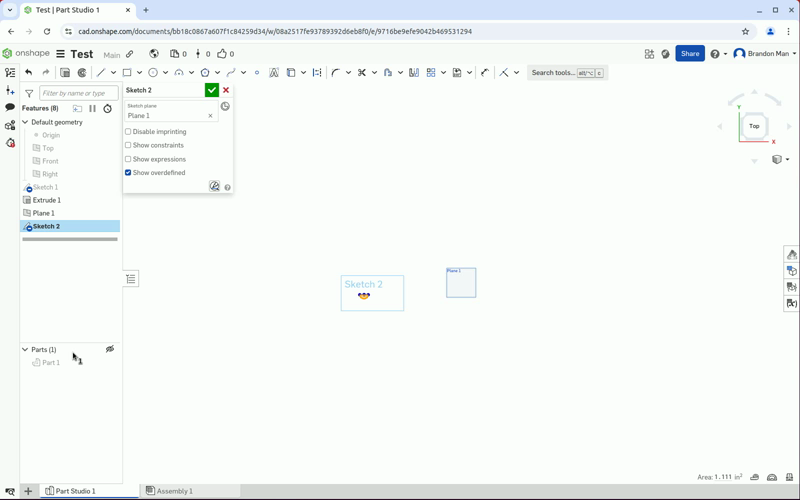
key(shift+e)
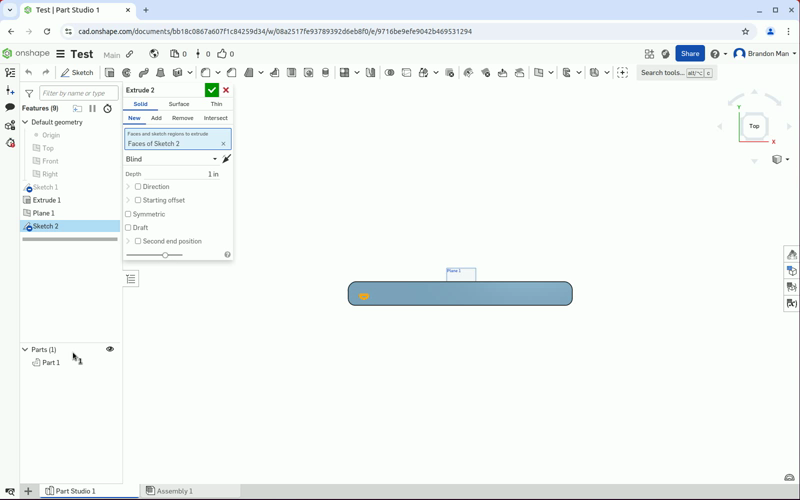
mouse_move(143, 106)
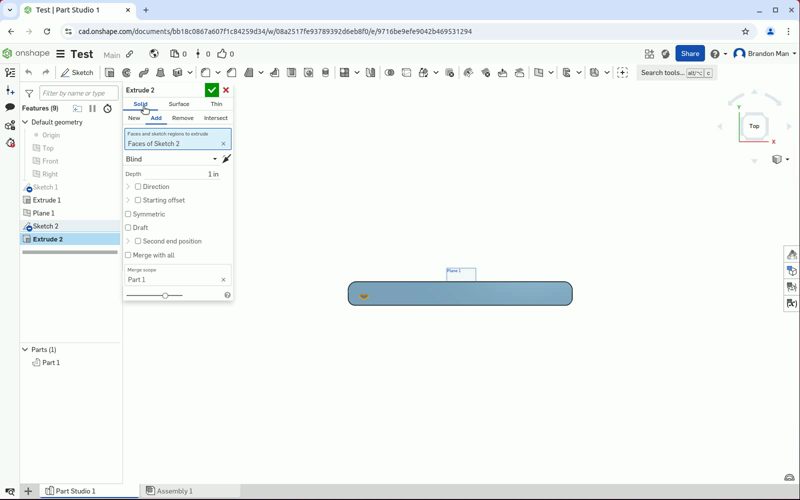
click(143, 106)
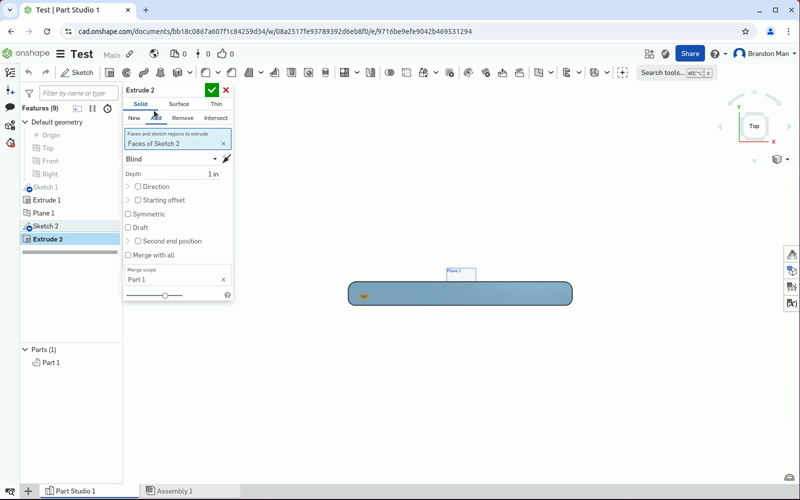
mouse_move(186, 120)
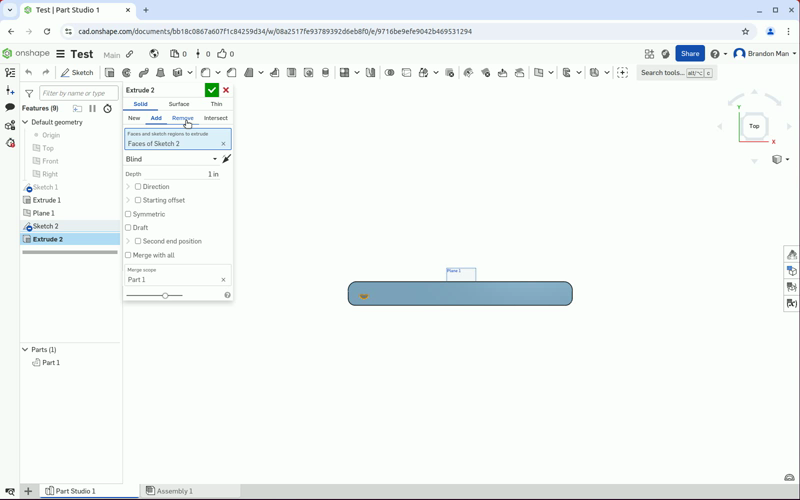
click(186, 120)
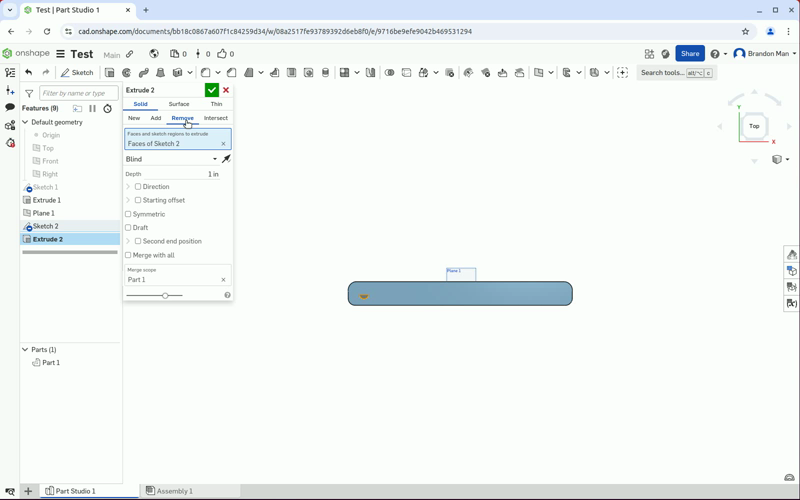
key(tab, 4)
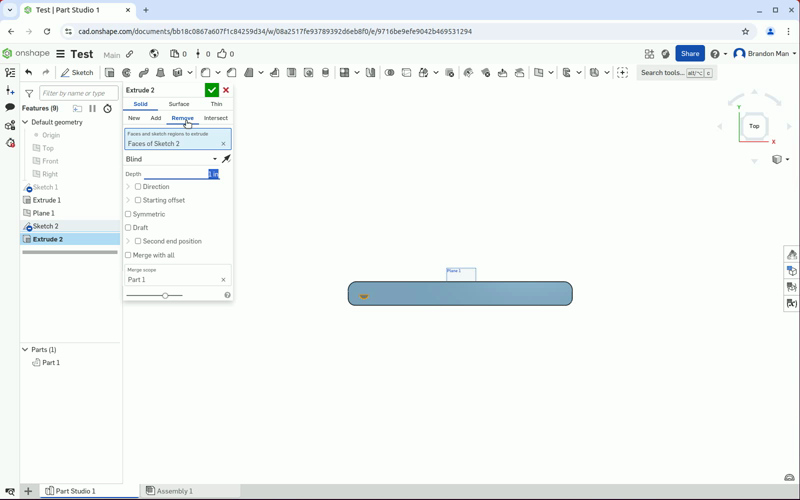
text(-8.184)
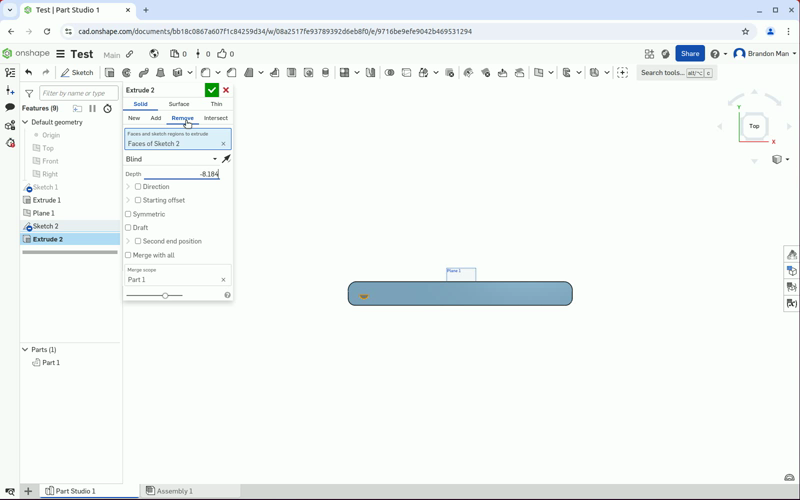
key(tab, 3)
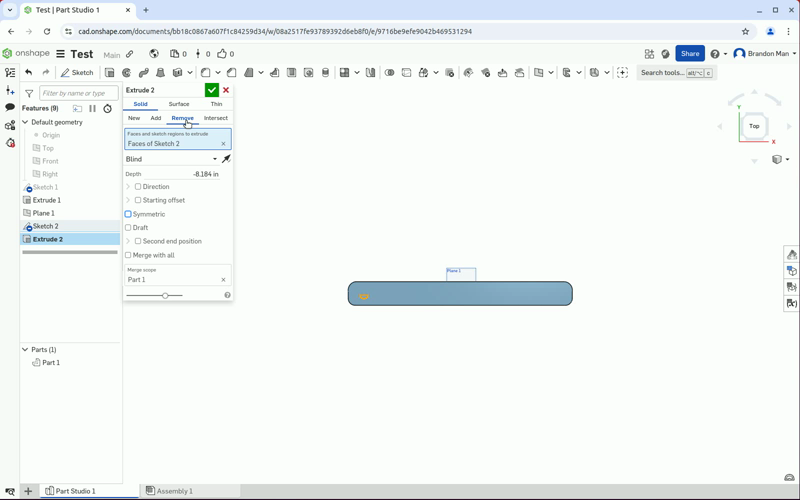
key(space)
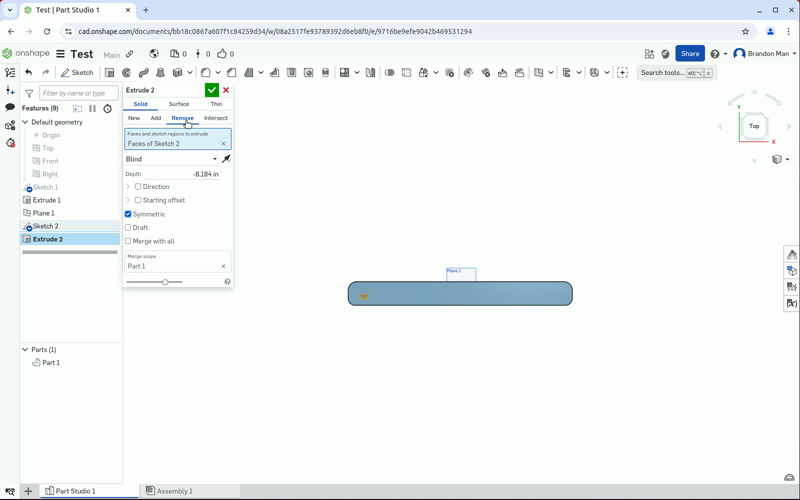
key(tab, 2)
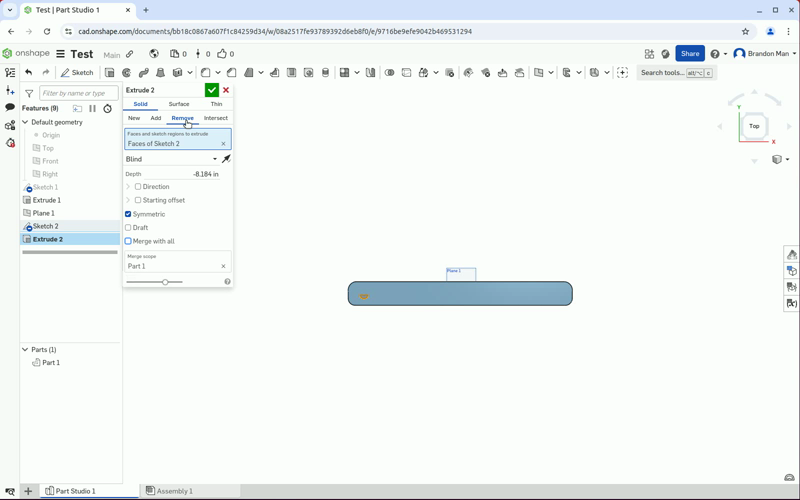
key(space)
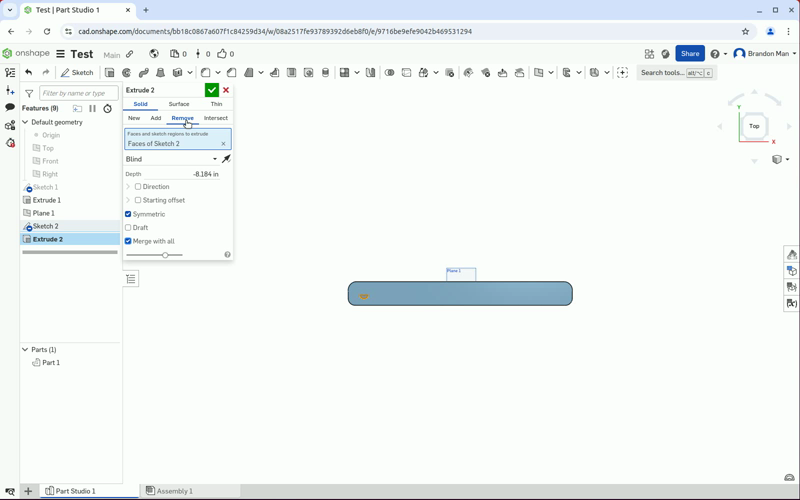
key(enter)
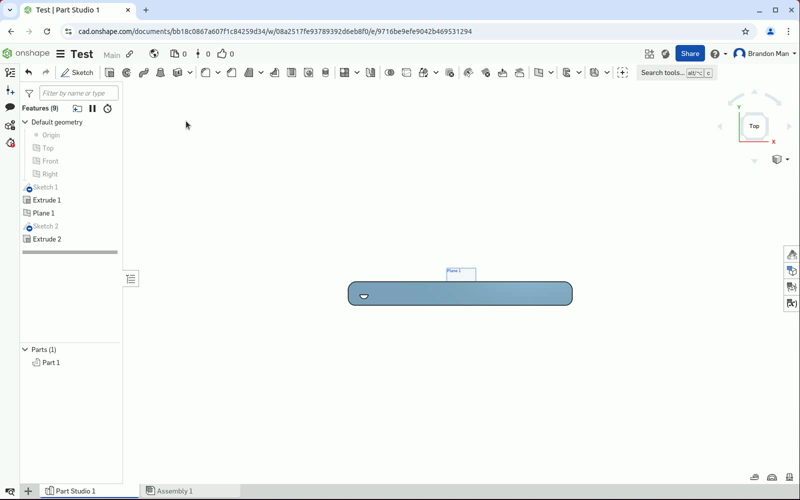
key(shift+h)
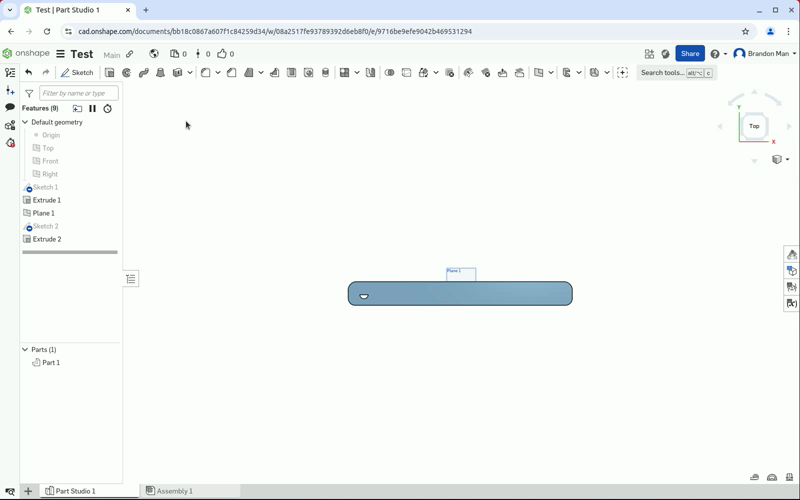
key(shift+h)
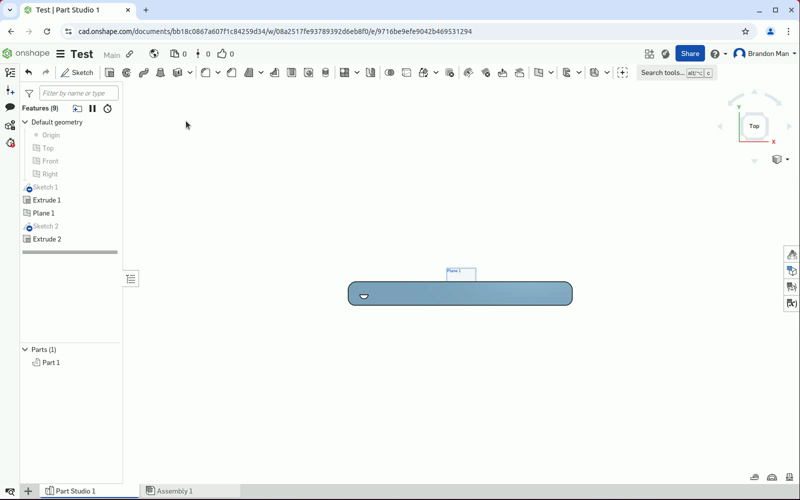
mouse_move(73, 189)
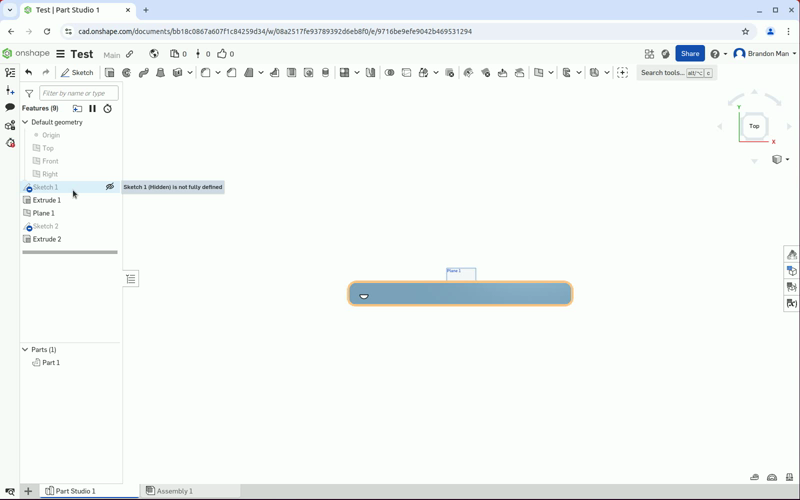
click(73, 189)
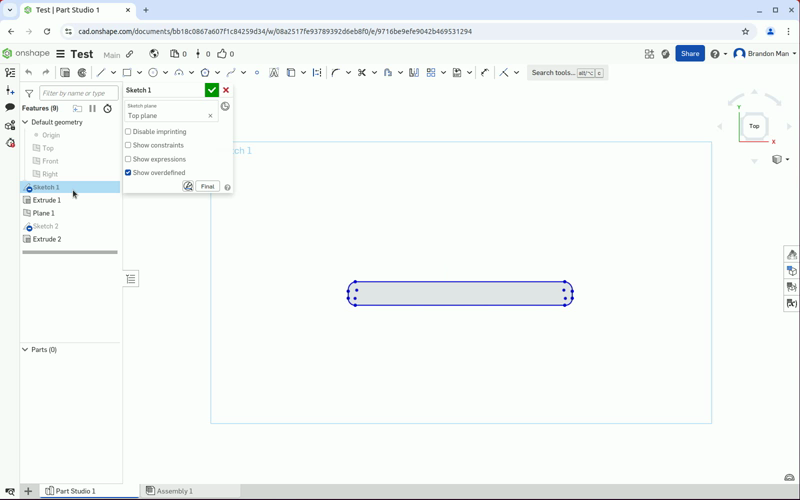
mouse_move(229, 92)
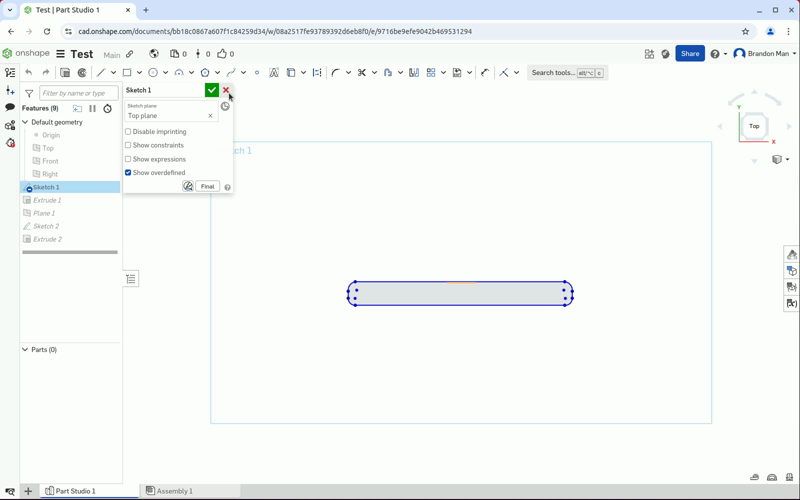
click(229, 92)
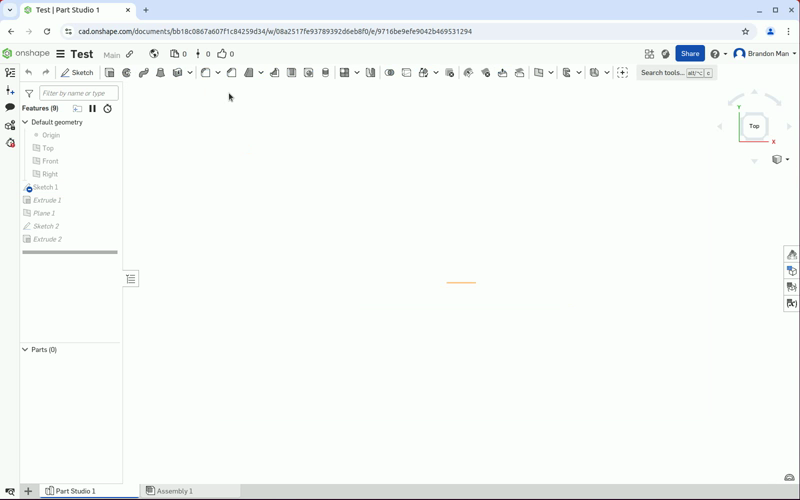
key(shift+s)
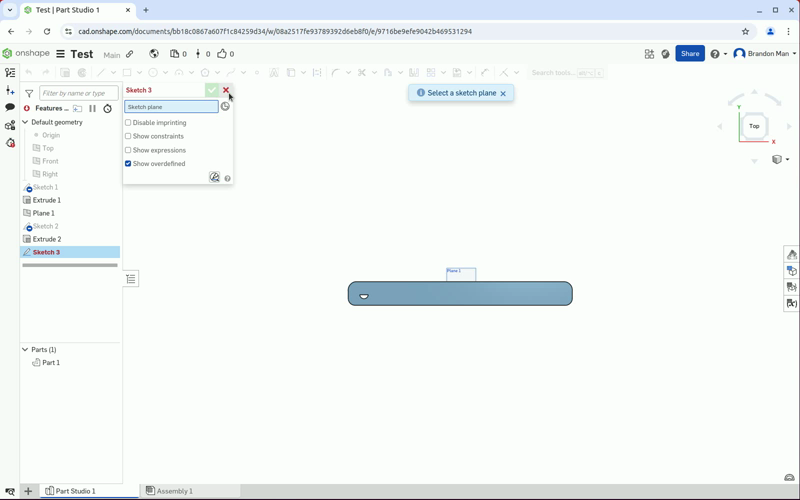
mouse_move(73, 215)
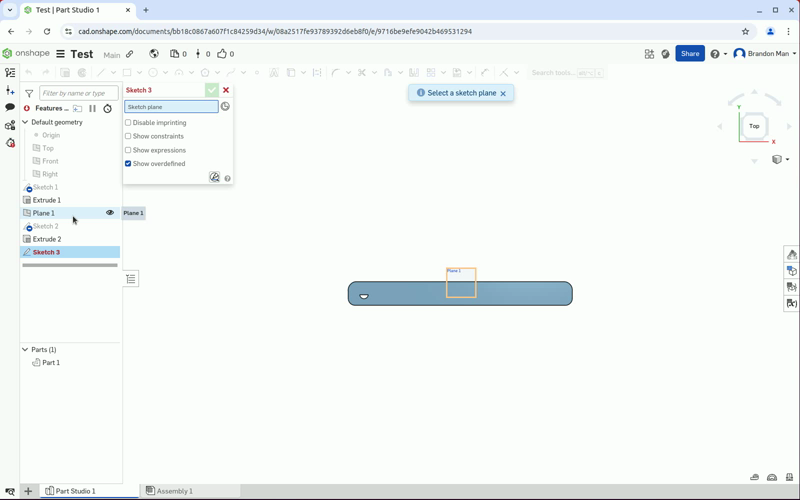
click(73, 215)
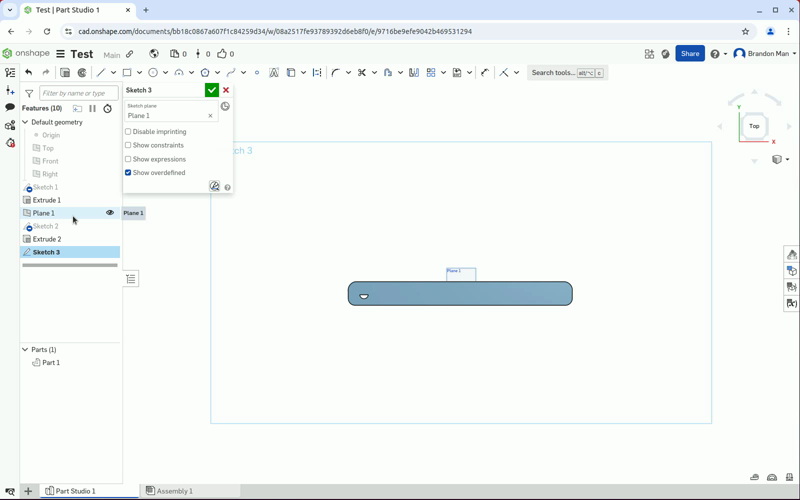
mouse_move(73, 352)
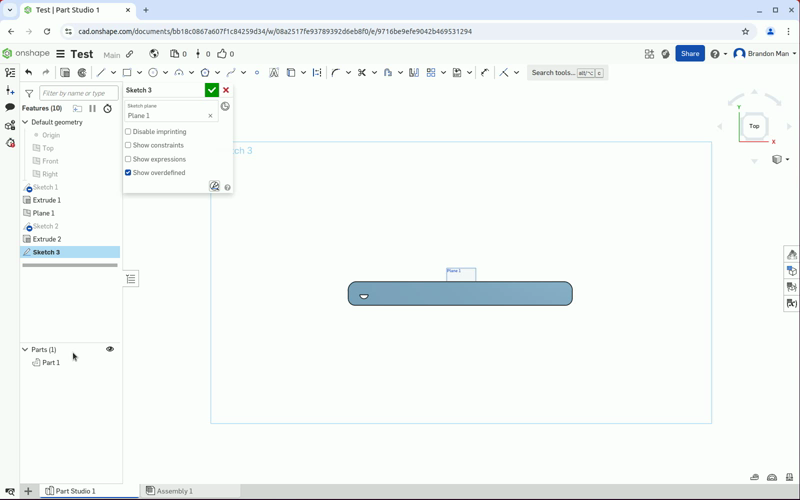
key(y)
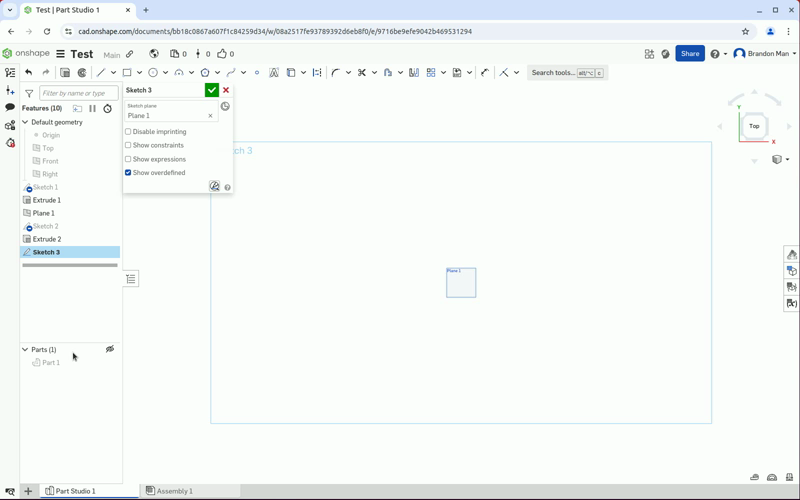
key(l)
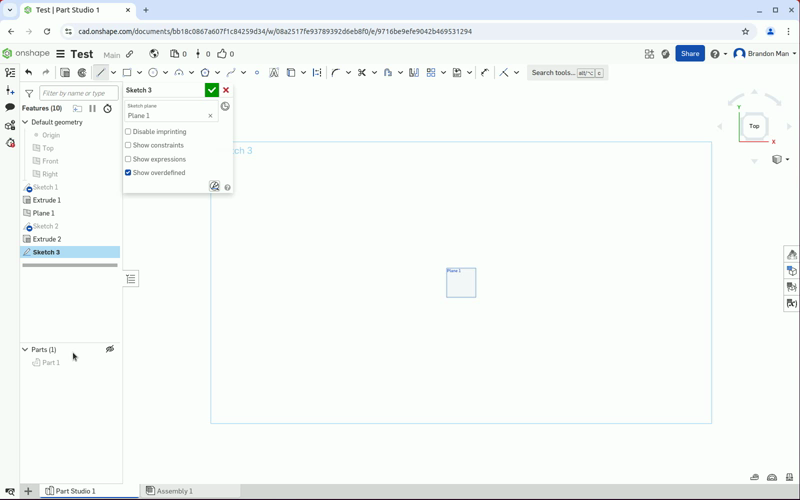
key_down(shift)
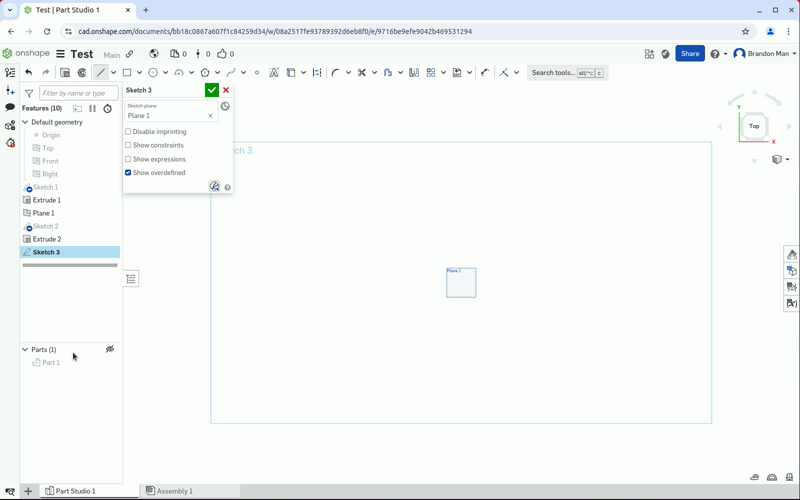
mouse_move(359, 294)
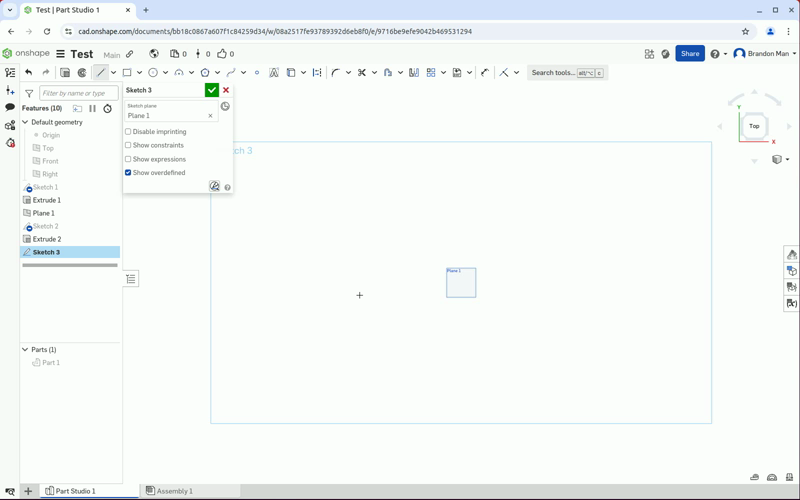
click(359, 294)
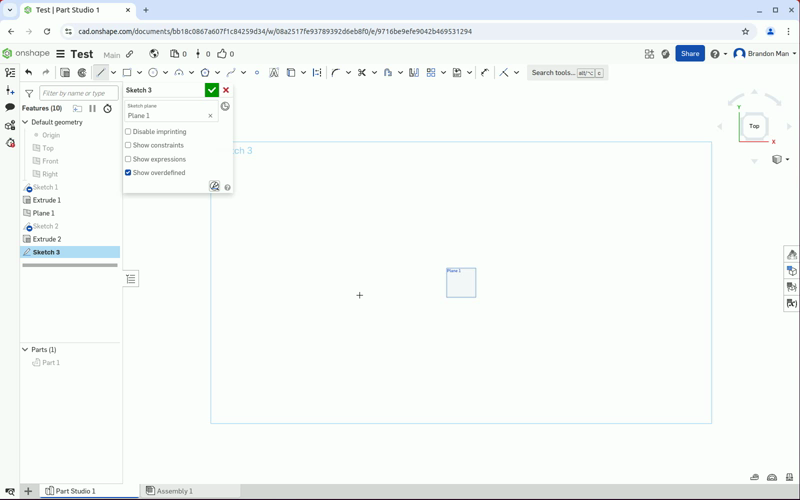
key_up(shift)
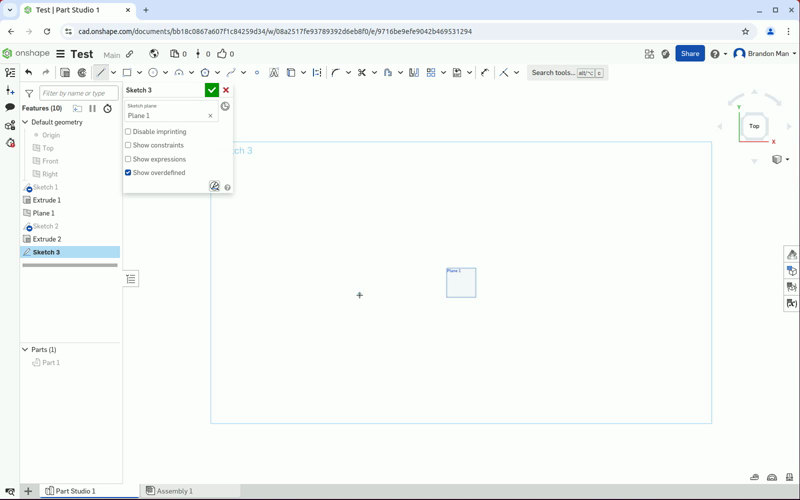
key_down(shift)
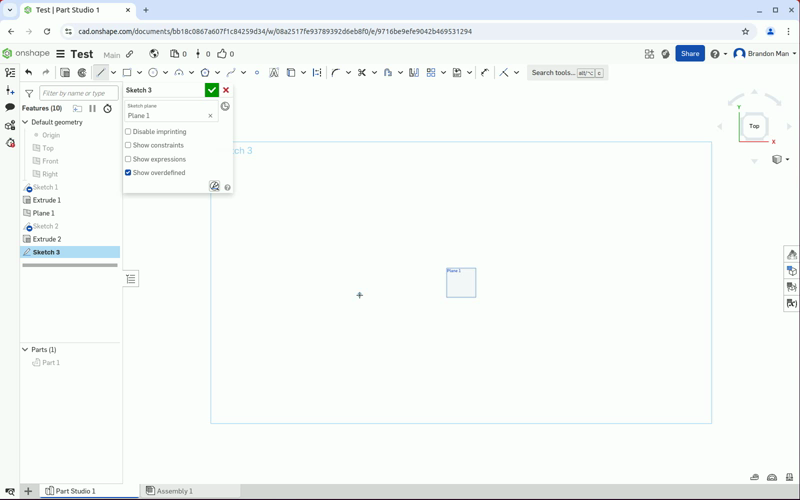
mouse_move(389, 294)
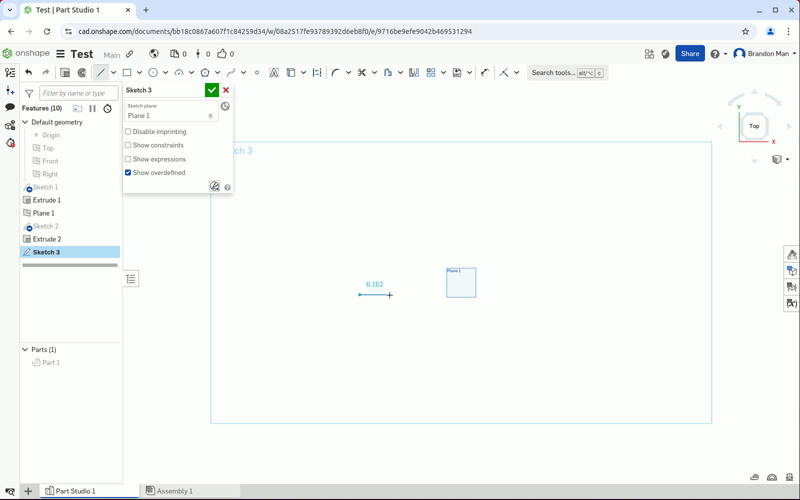
mouse_move(364, 294)
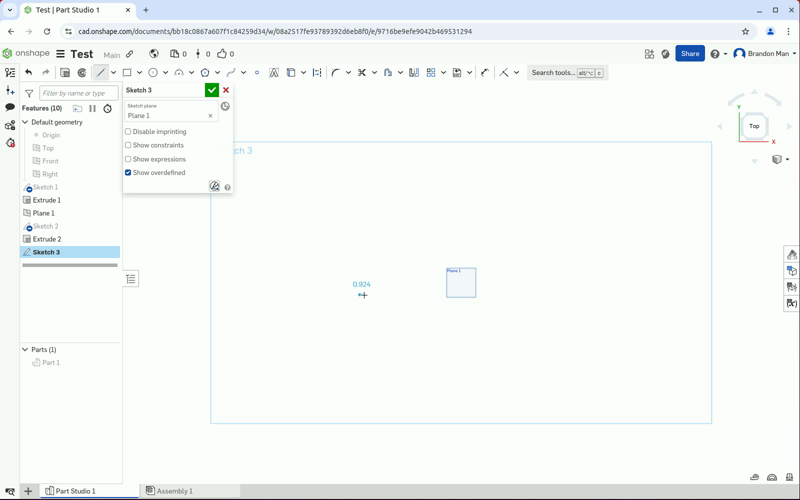
scroll(6)
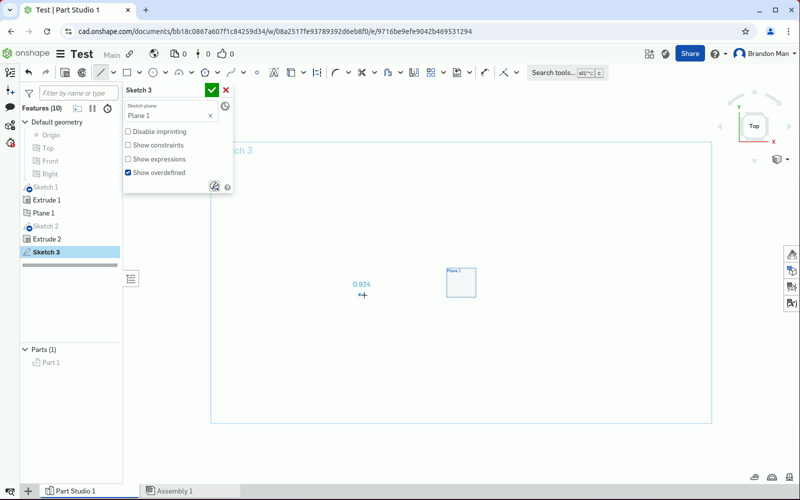
scroll(6)
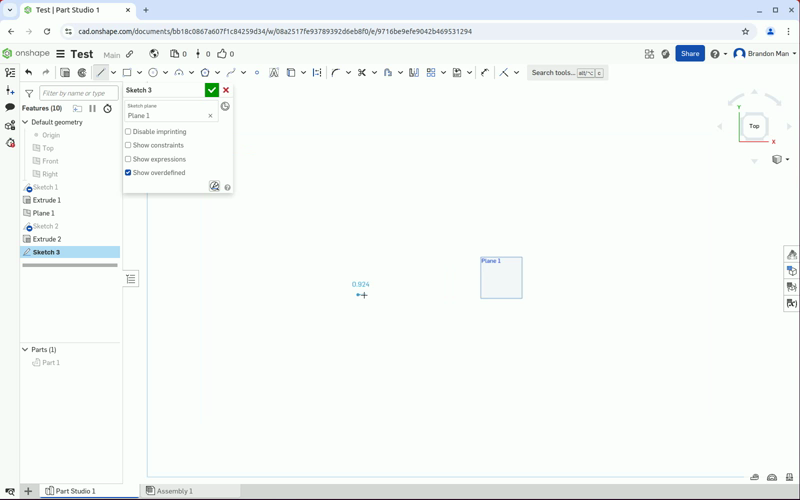
scroll(6)
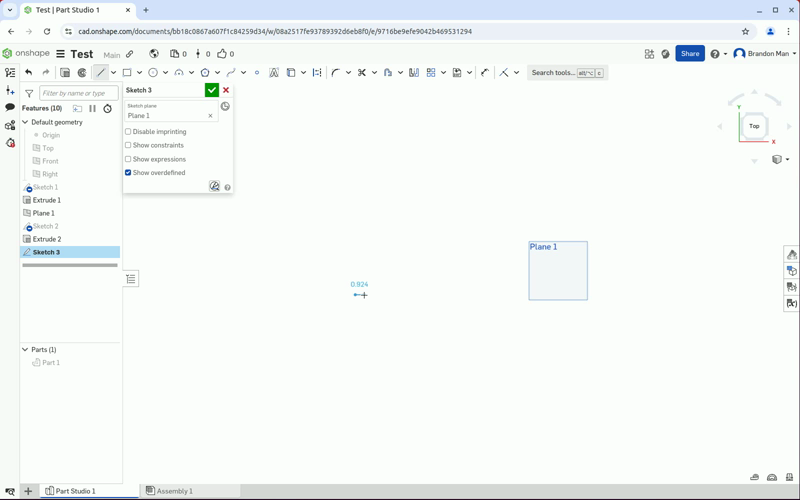
scroll(6)
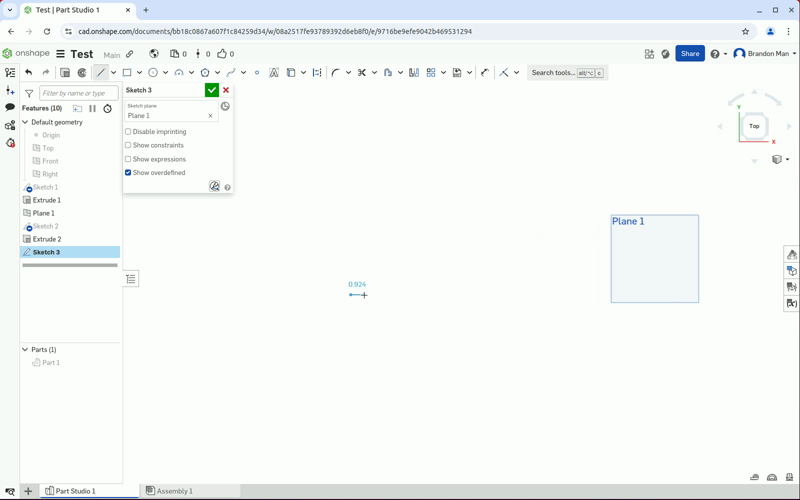
scroll(6)
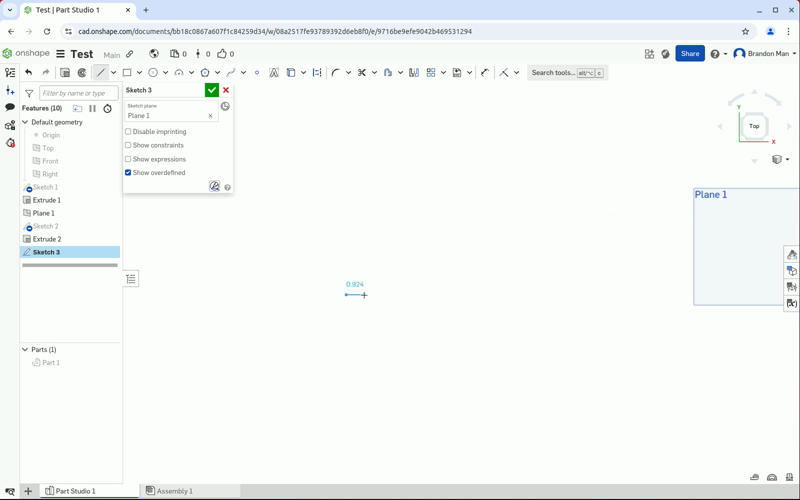
scroll(6)
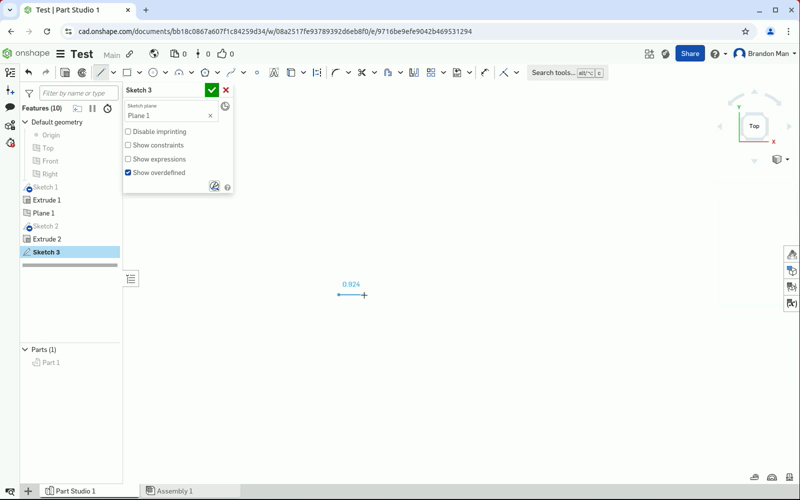
scroll(6)
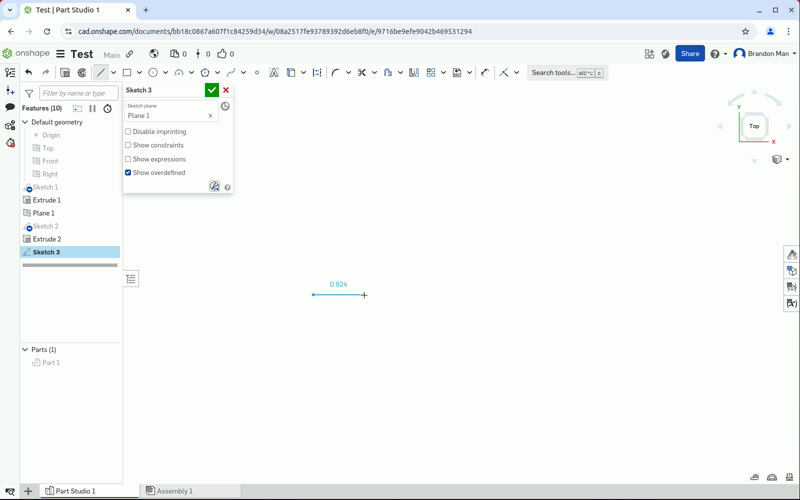
click(364, 294)
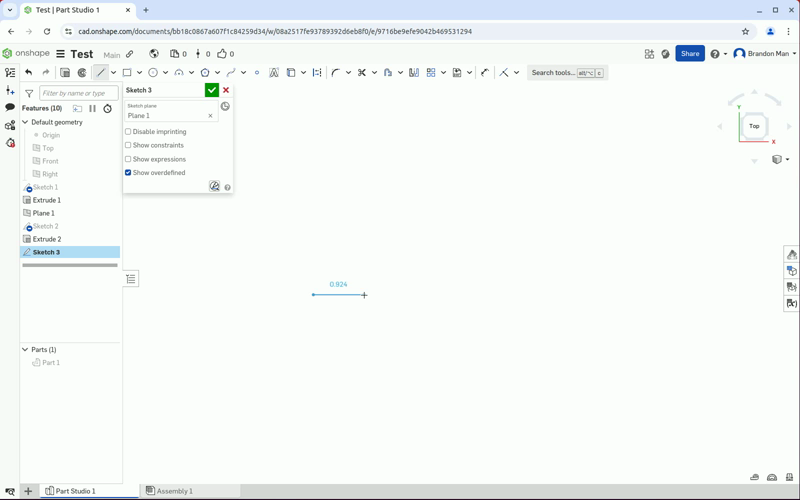
scroll(-6)
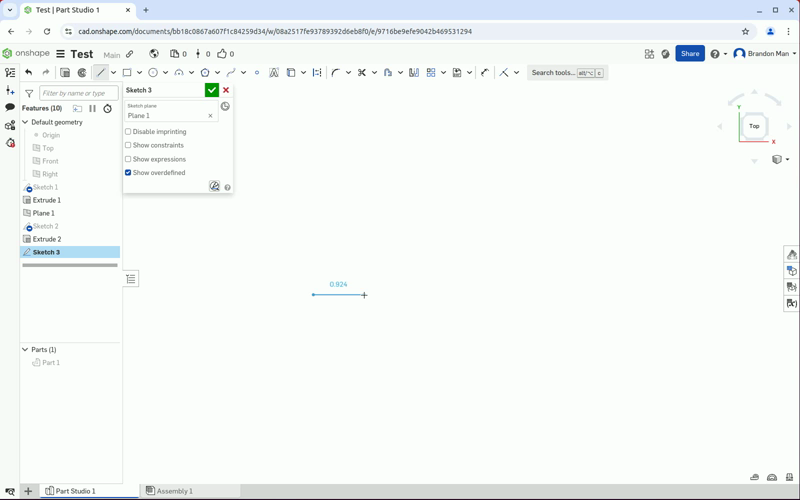
scroll(-6)
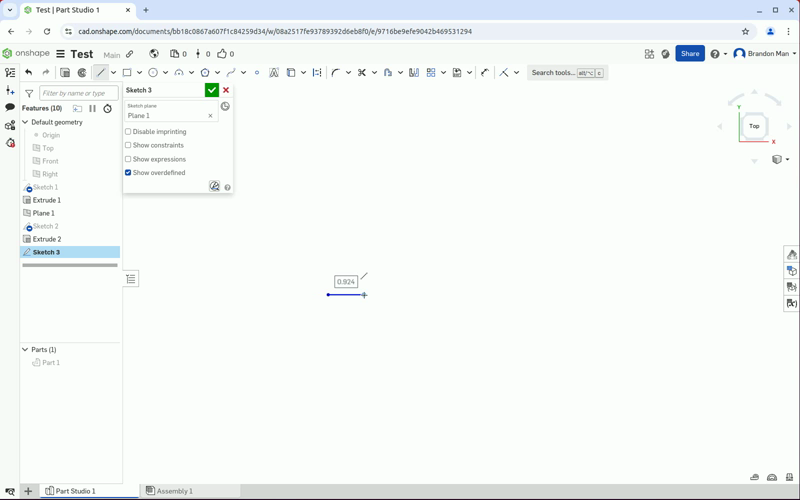
scroll(-6)
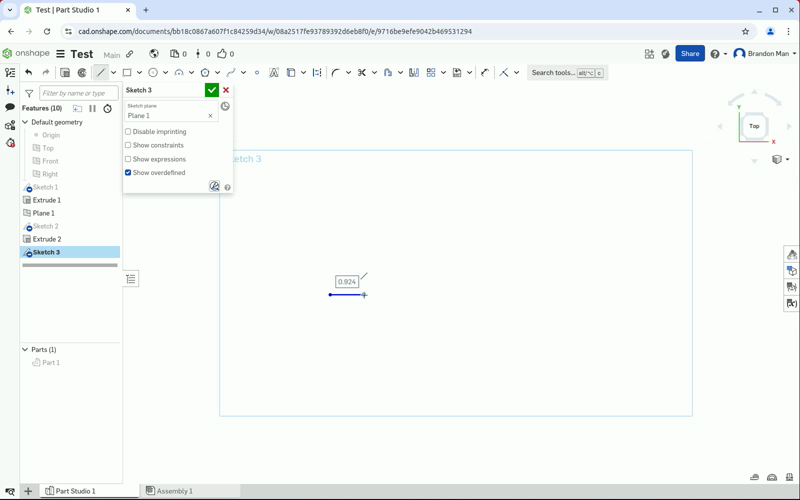
scroll(-6)
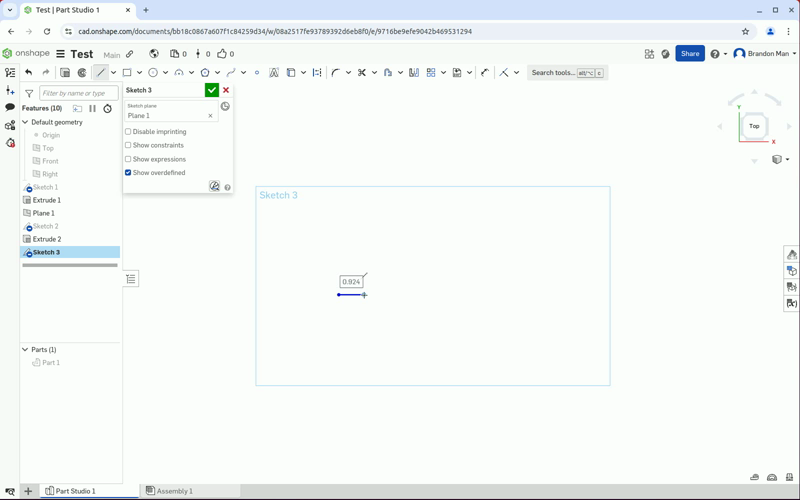
scroll(-6)
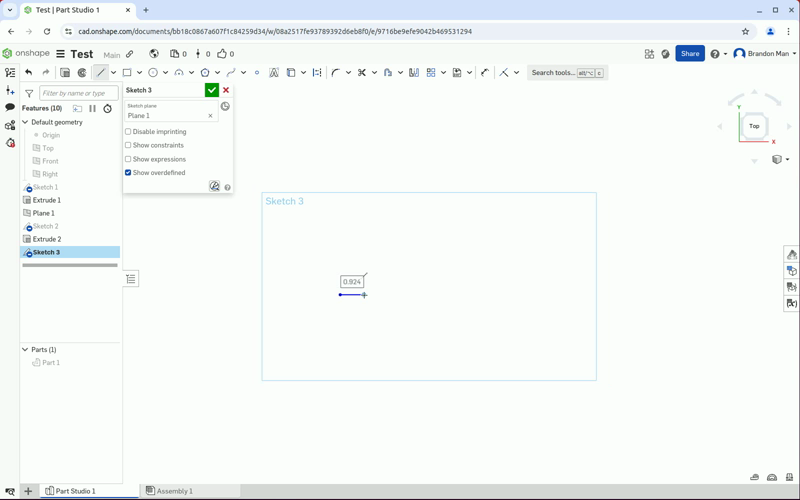
scroll(-6)
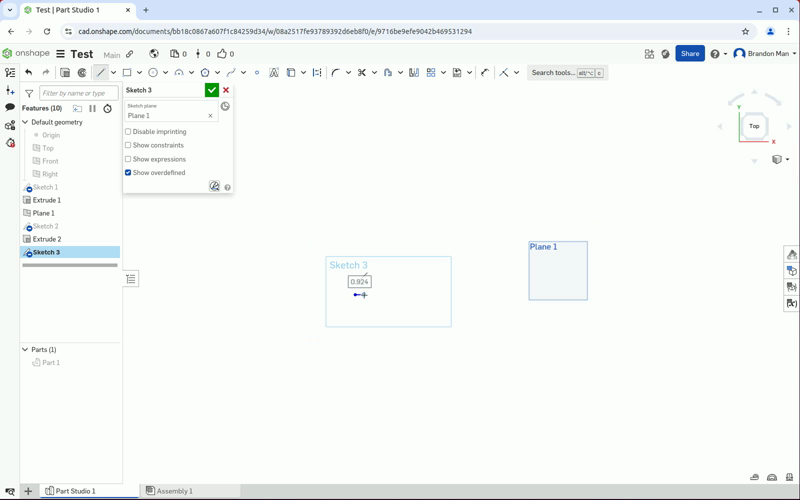
scroll(-6)
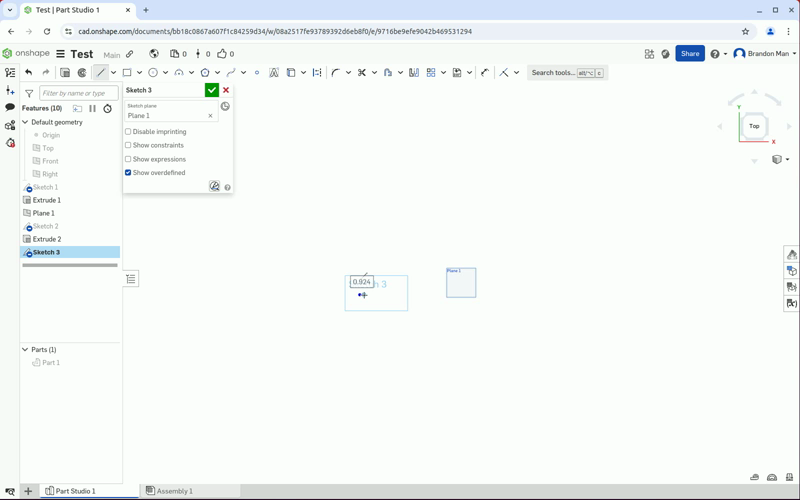
key_up(shift)
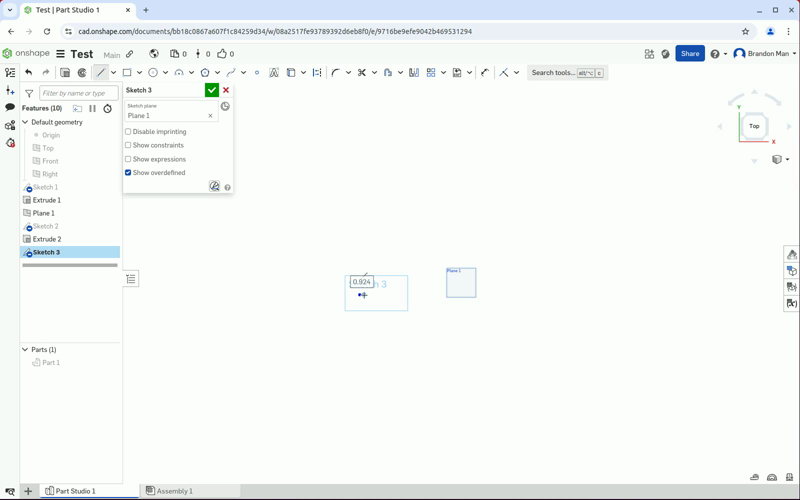
key_down(shift)
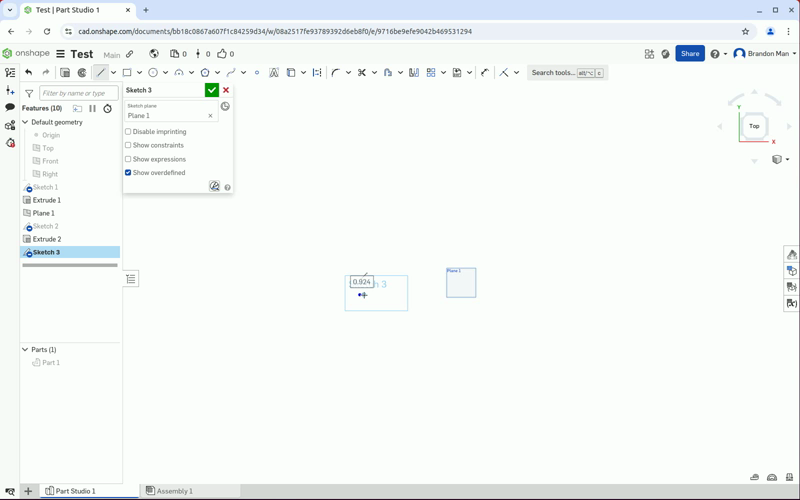
mouse_move(394, 294)
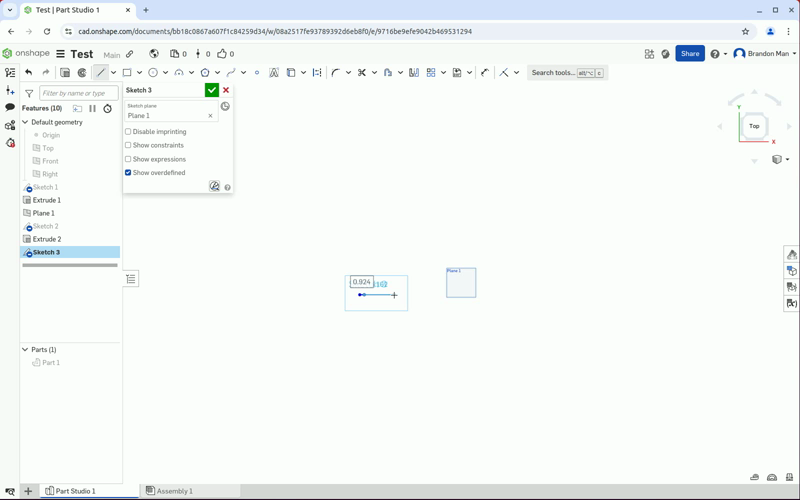
mouse_move(368, 294)
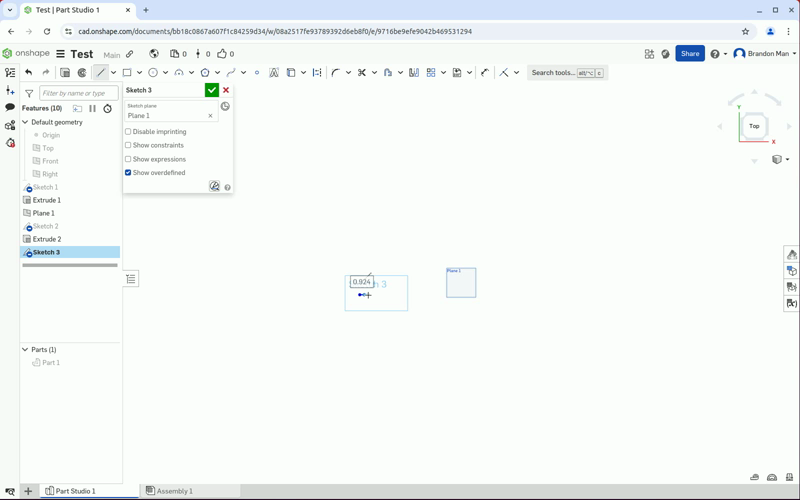
scroll(6)
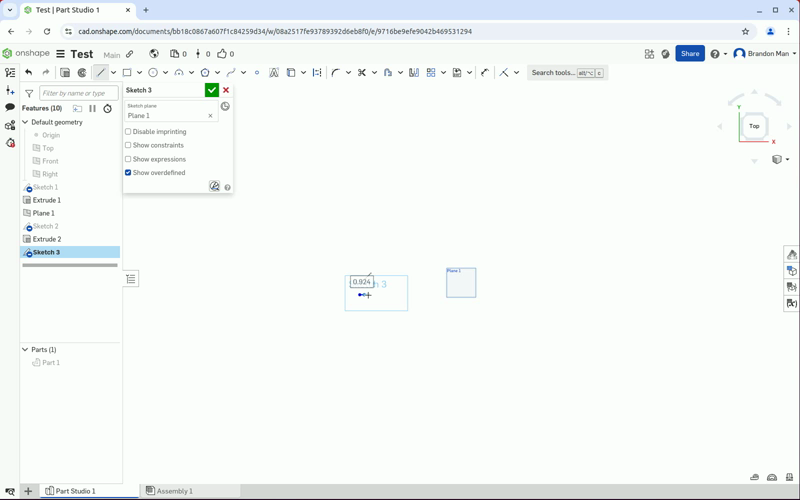
scroll(6)
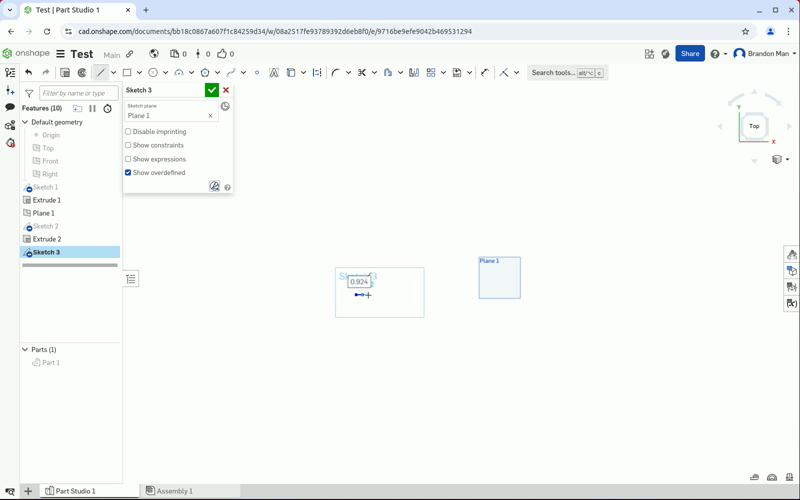
scroll(6)
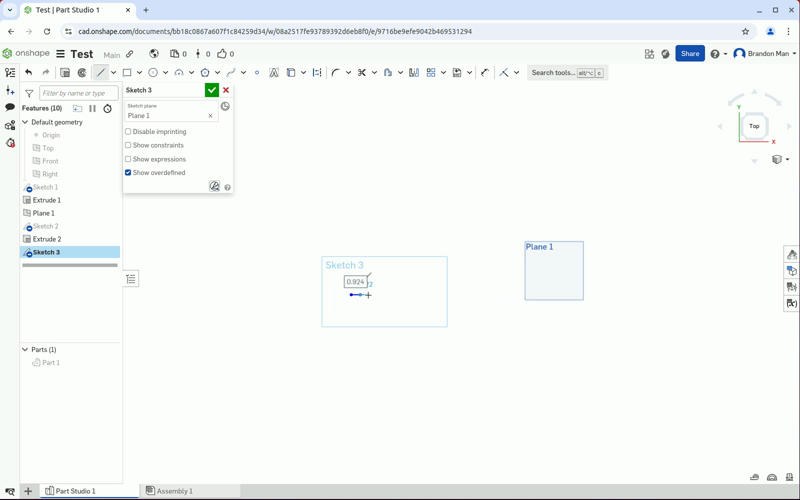
scroll(6)
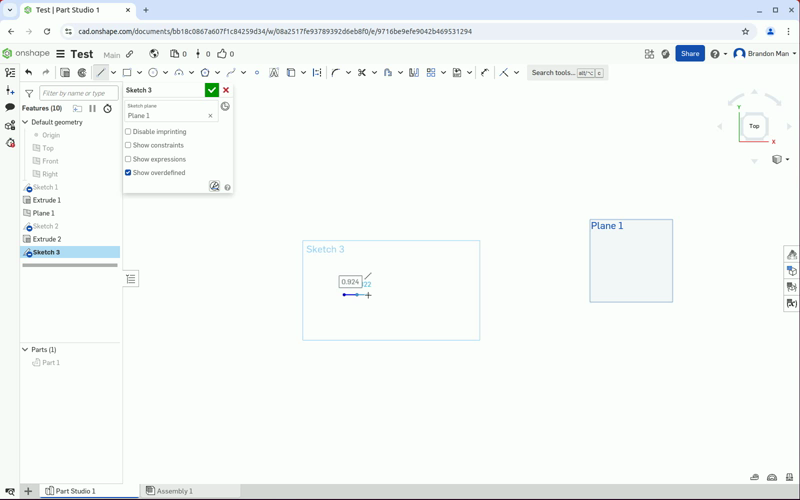
scroll(6)
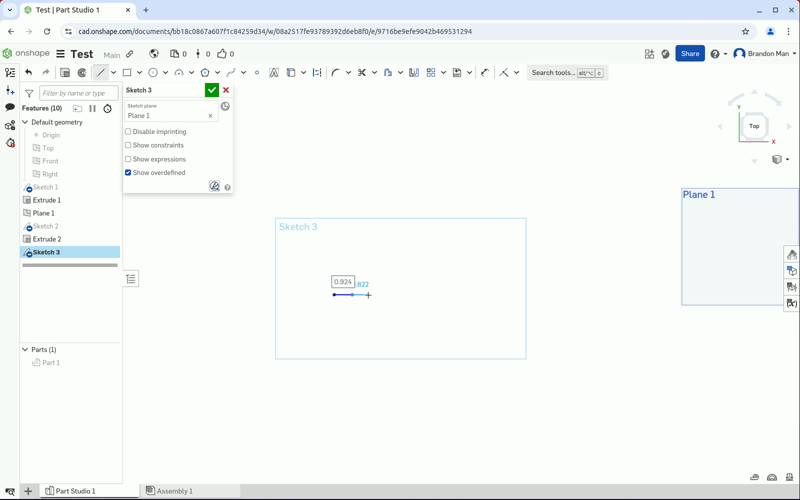
scroll(6)
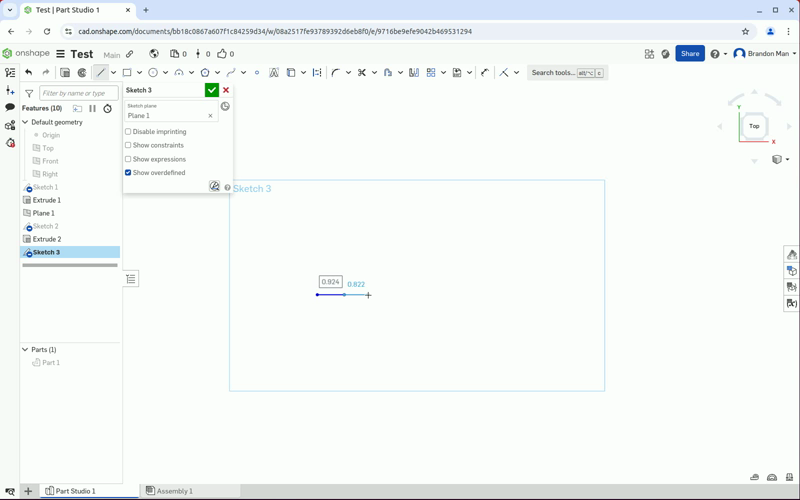
scroll(6)
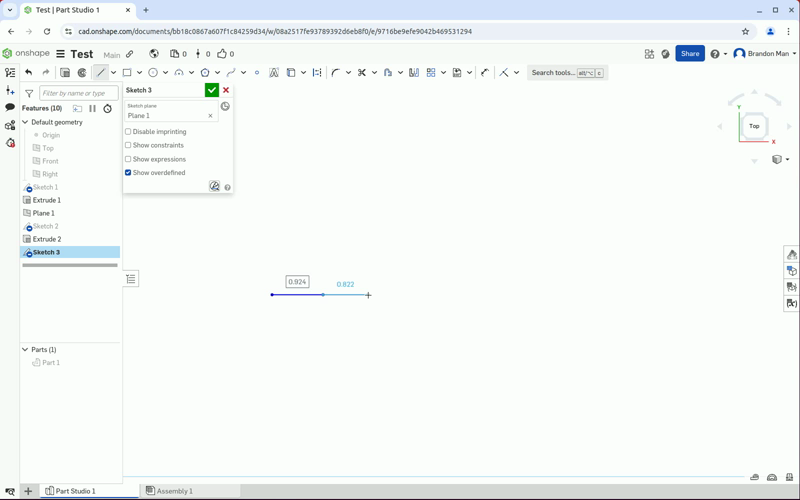
click(368, 294)
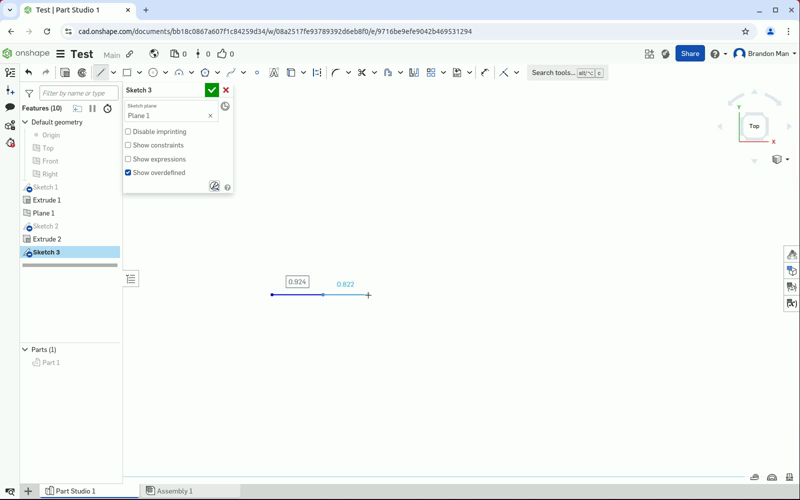
scroll(-6)
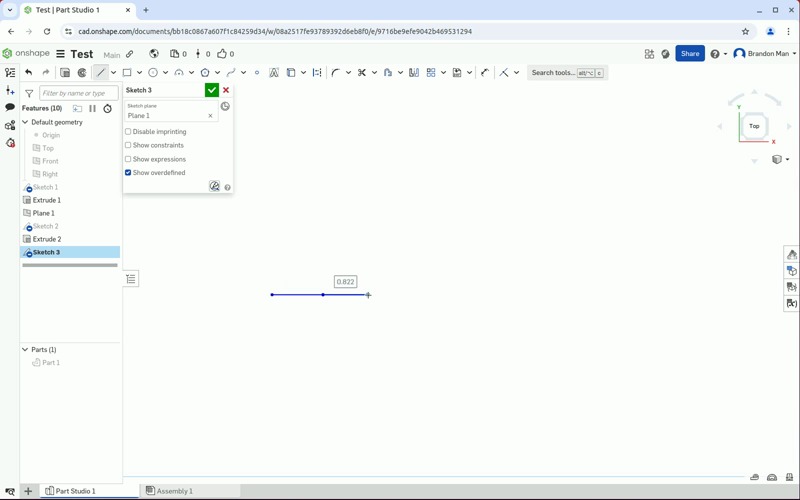
scroll(-6)
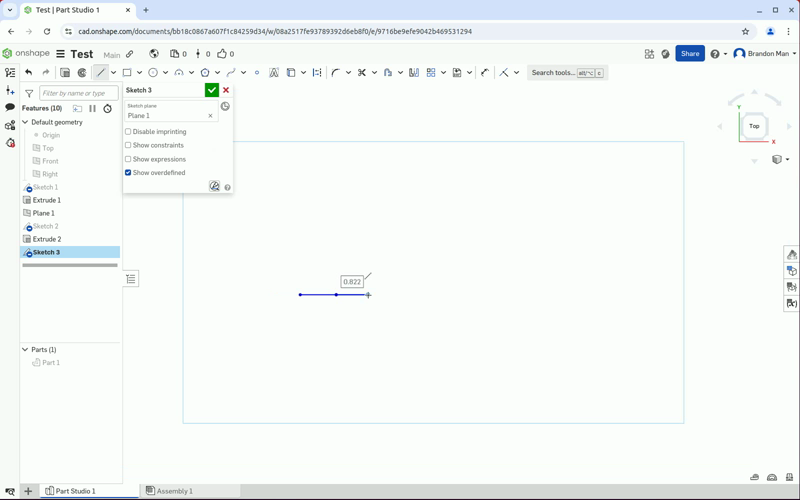
scroll(-6)
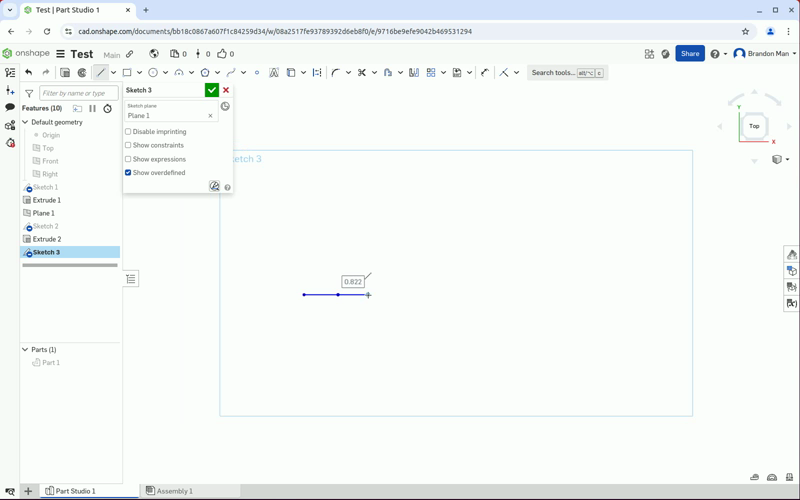
scroll(-6)
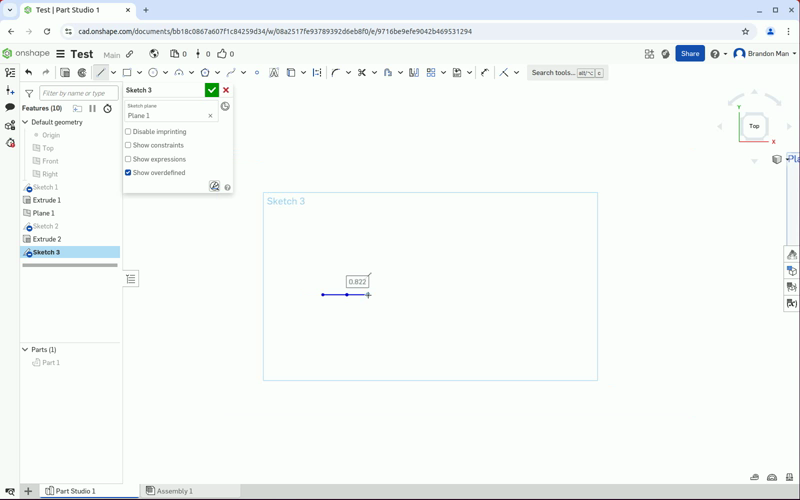
scroll(-6)
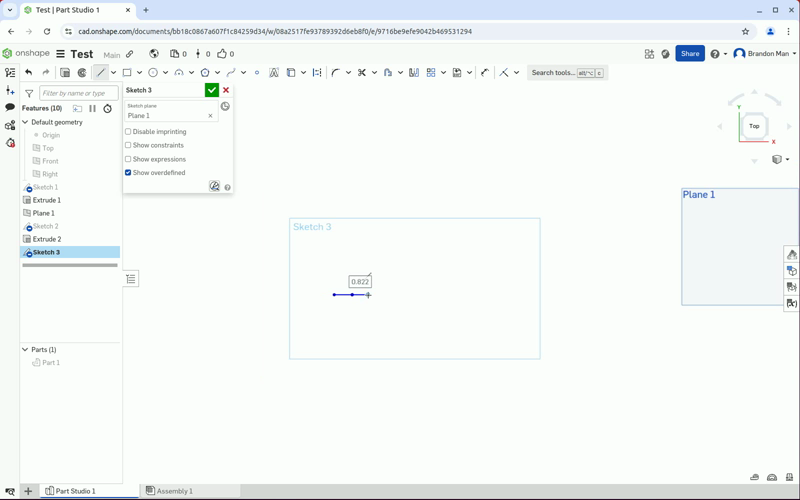
scroll(-6)
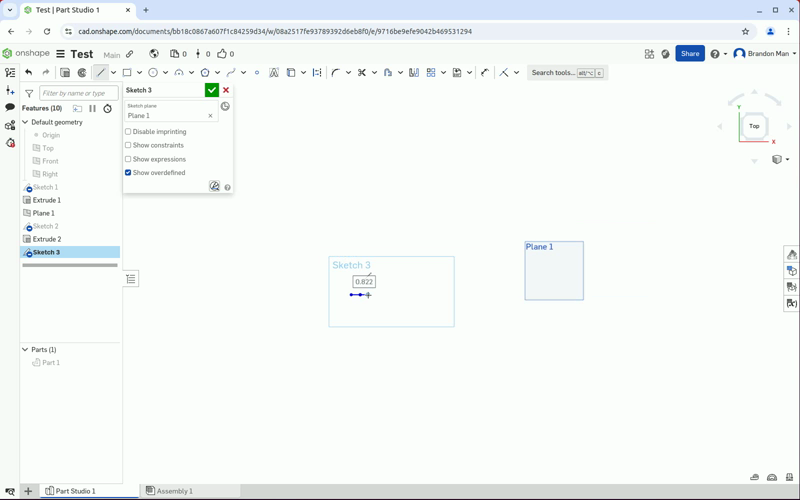
scroll(-6)
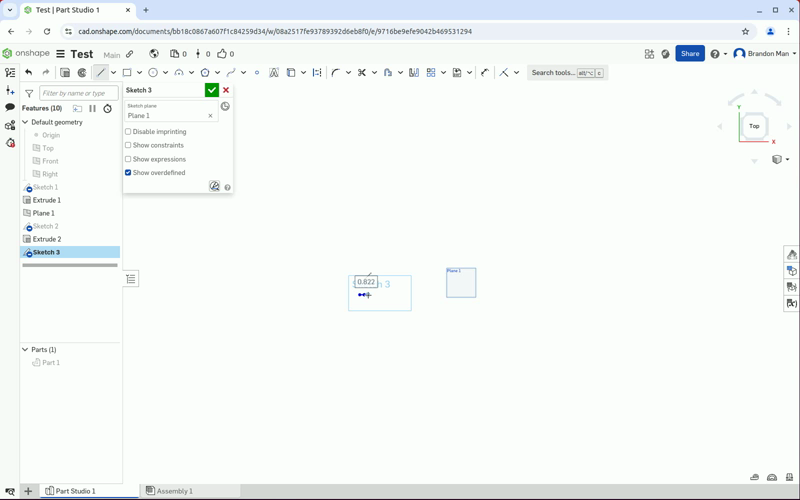
key_up(shift)
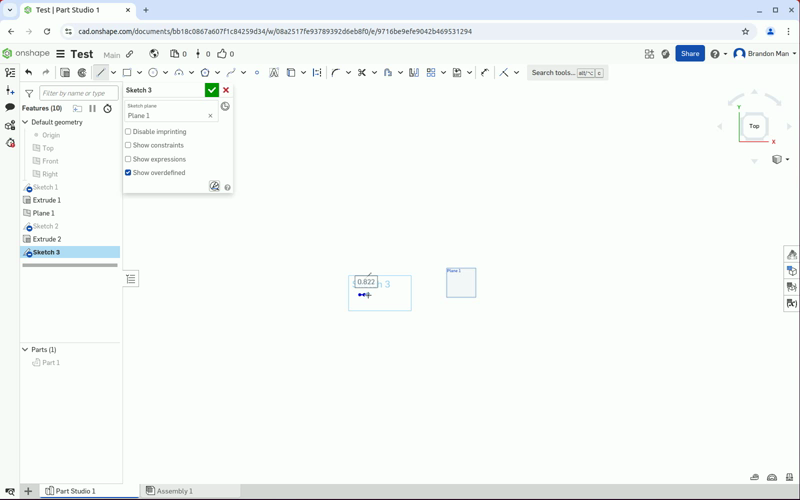
key(esc)
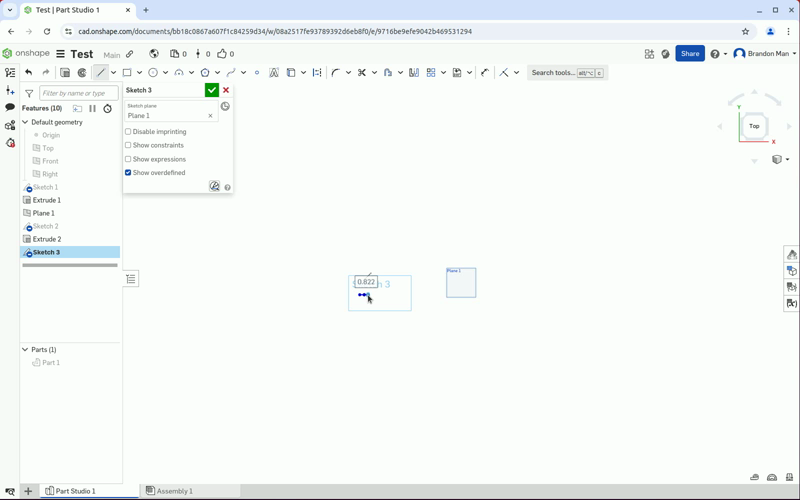
key(a)
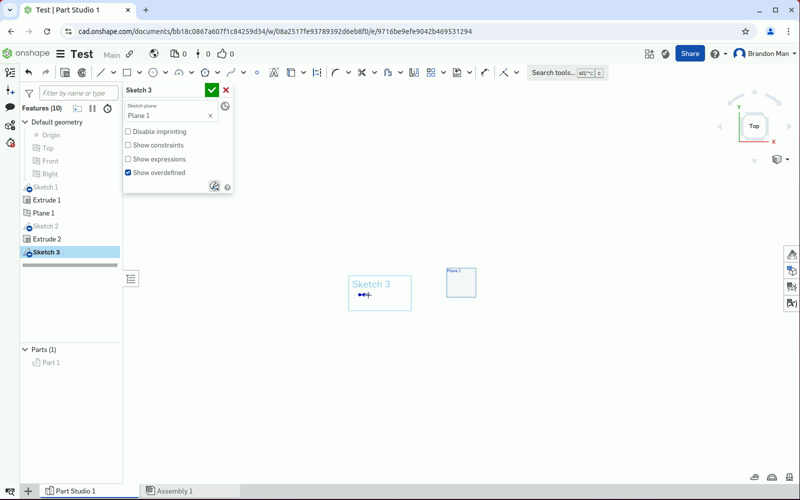
mouse_move(368, 294)
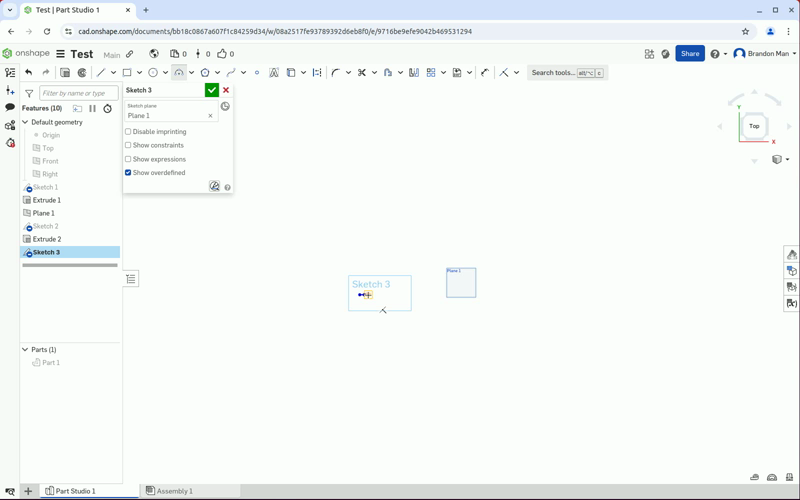
scroll(6)
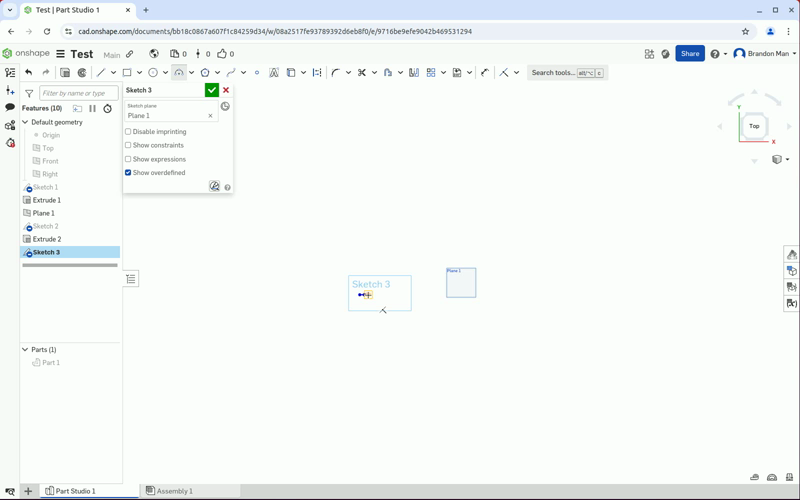
scroll(6)
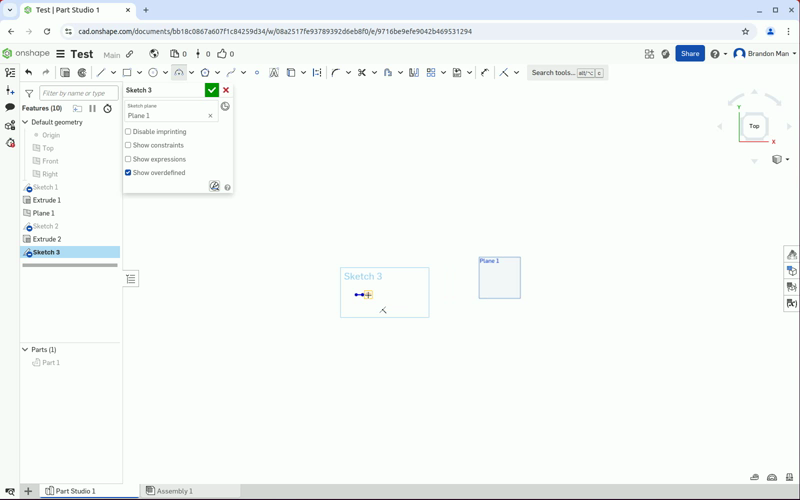
scroll(6)
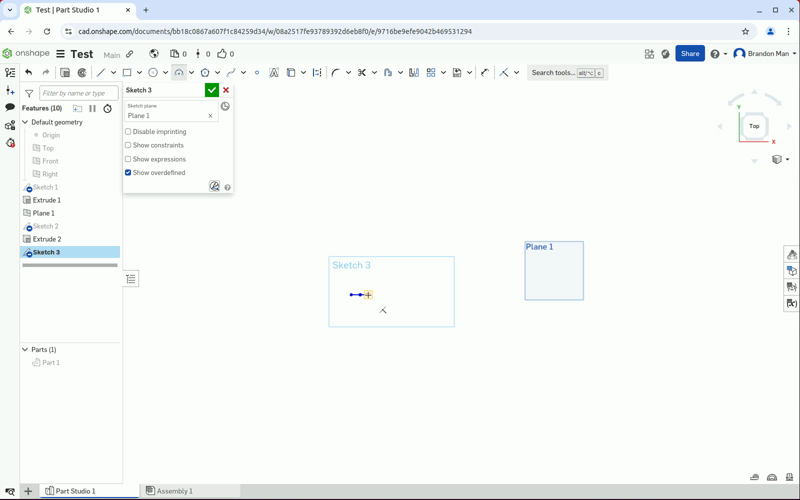
scroll(6)
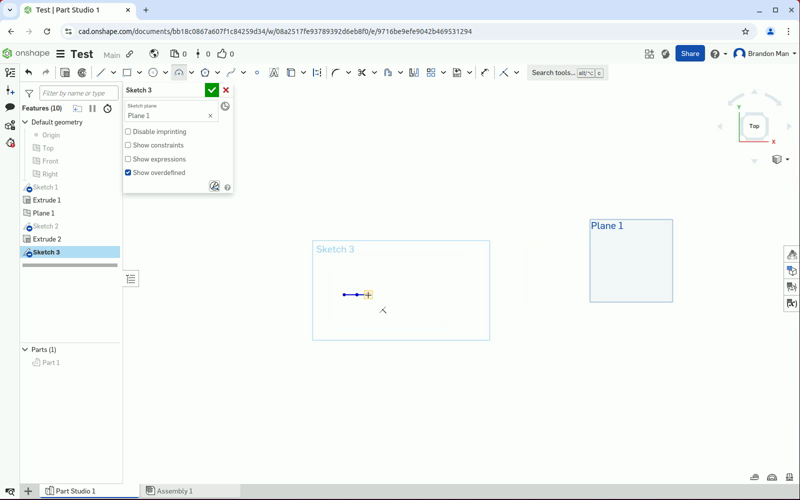
scroll(6)
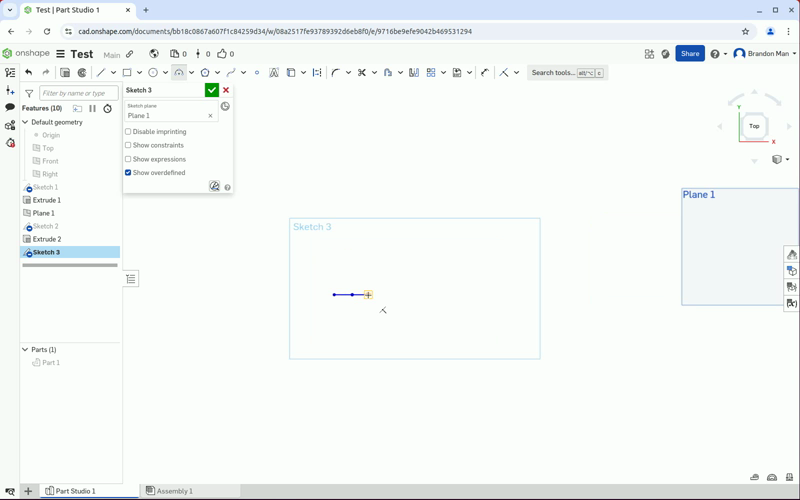
scroll(6)
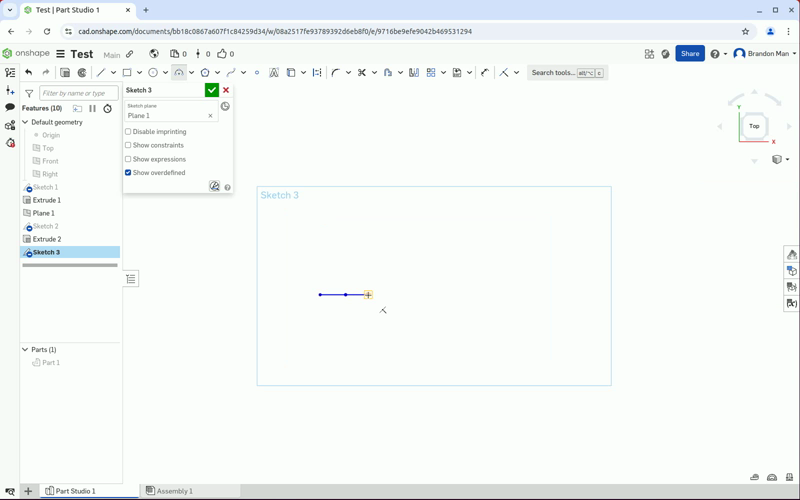
scroll(6)
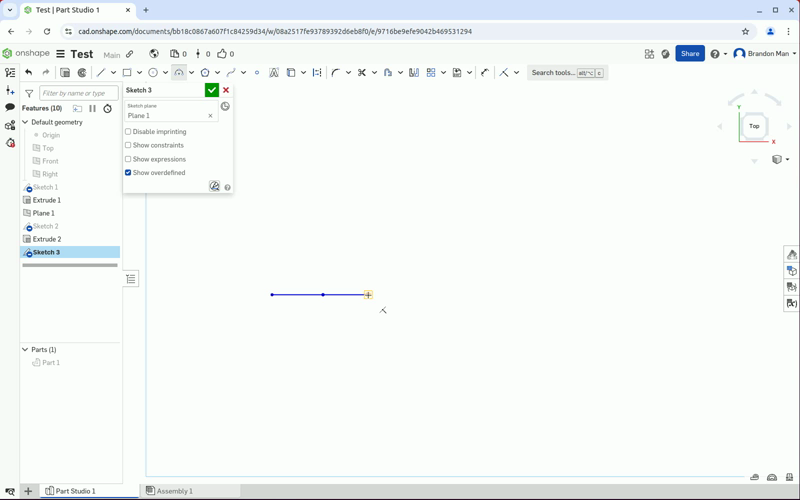
click(368, 294)
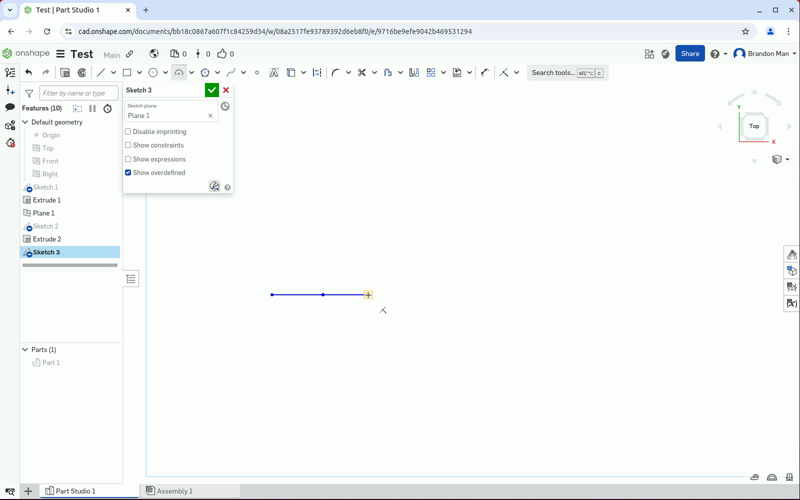
scroll(-6)
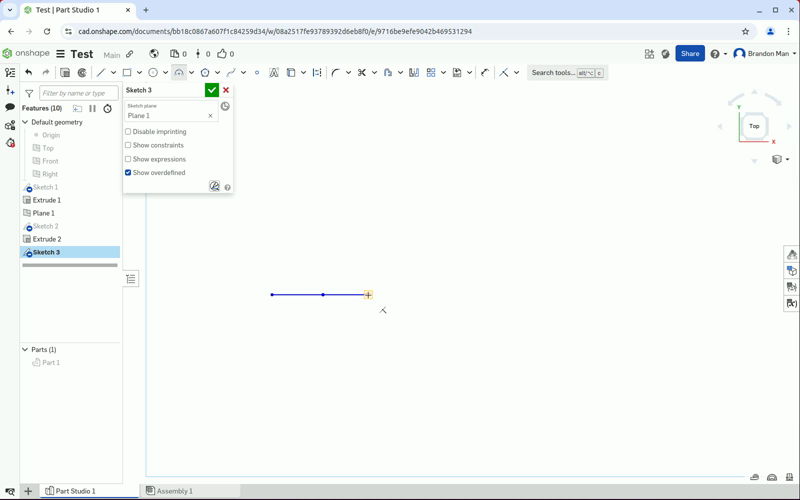
scroll(-6)
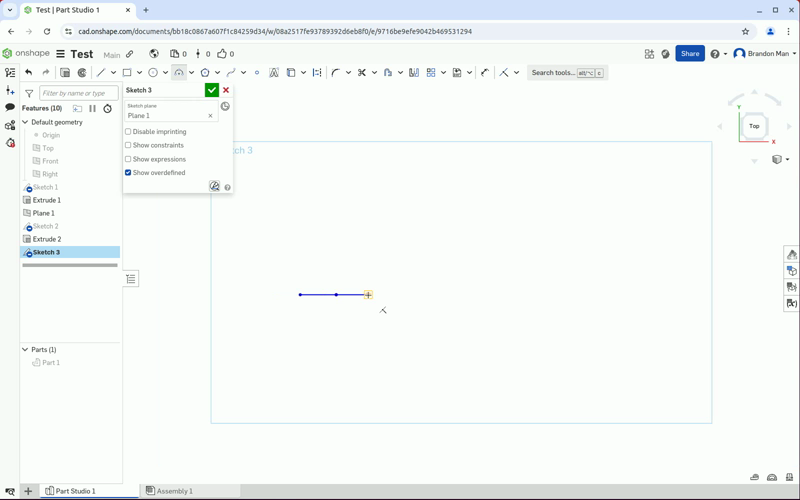
scroll(-6)
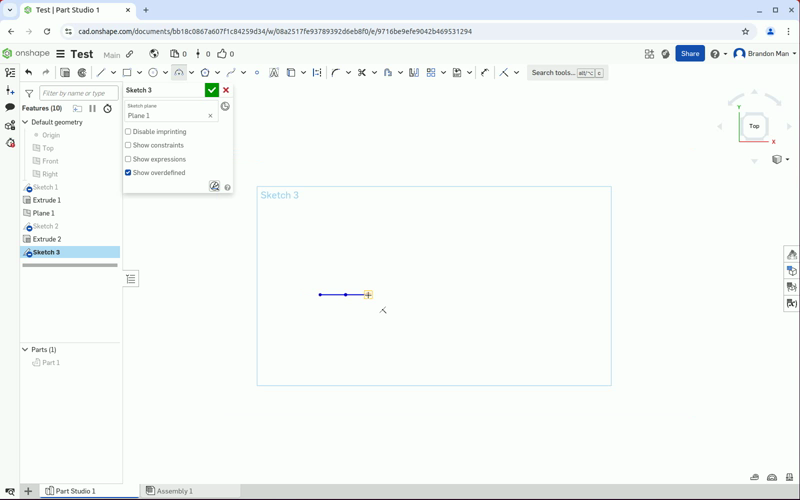
scroll(-6)
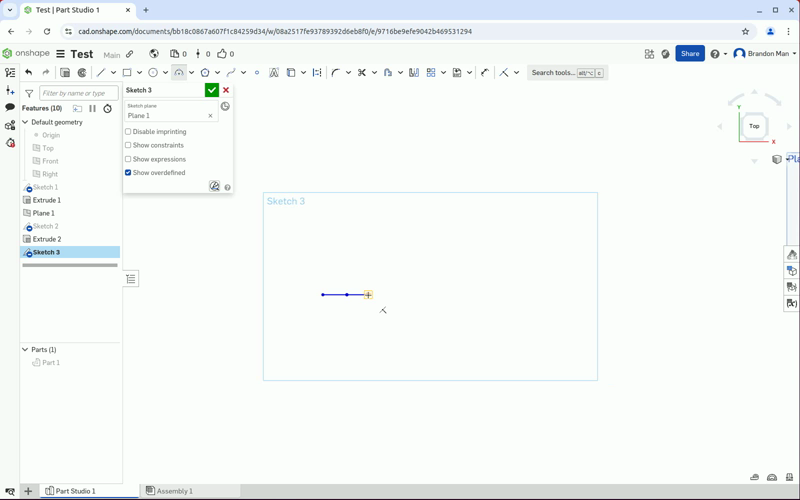
scroll(-6)
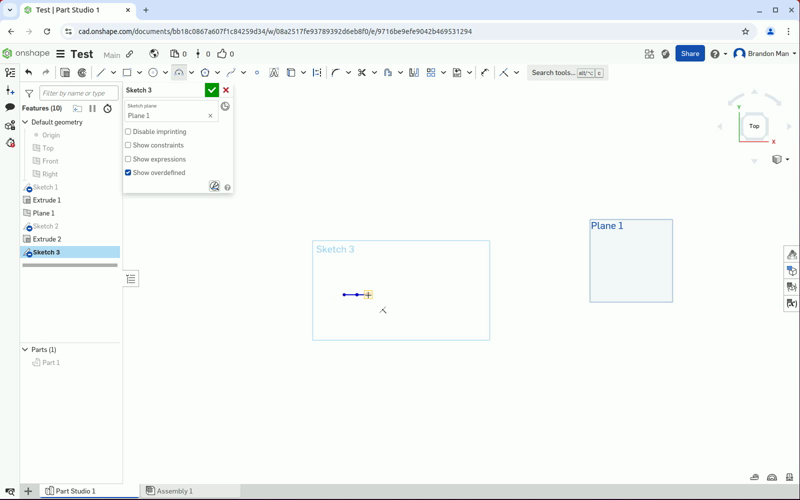
scroll(-6)
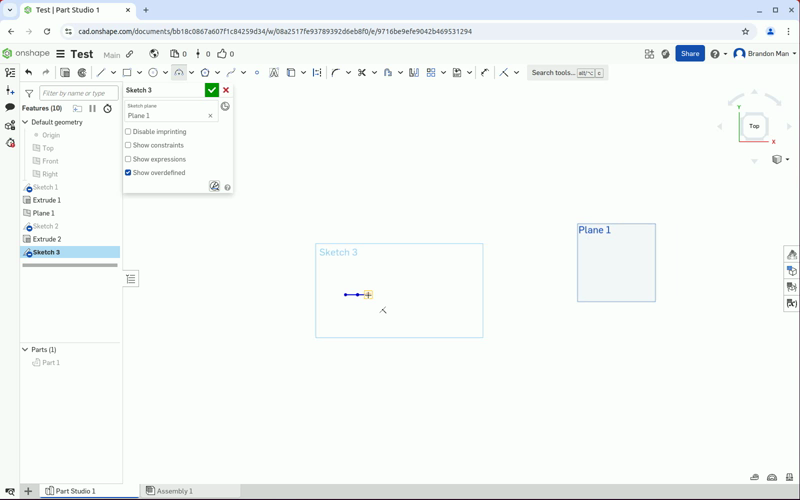
scroll(-6)
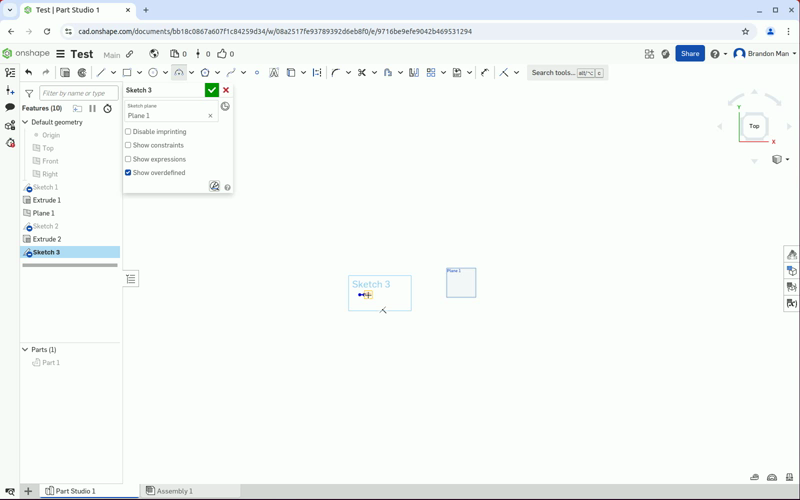
mouse_move(359, 294)
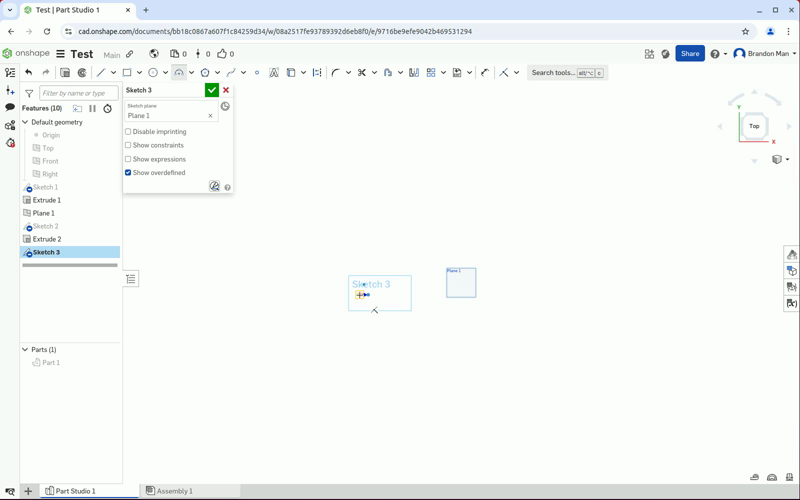
scroll(6)
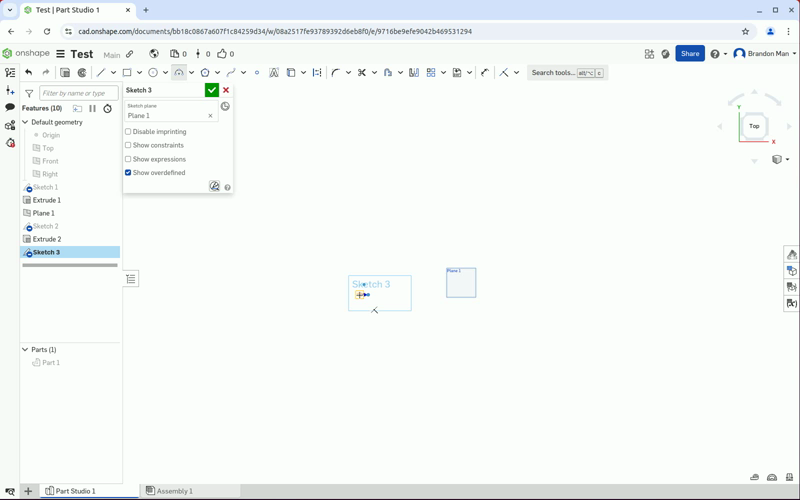
scroll(6)
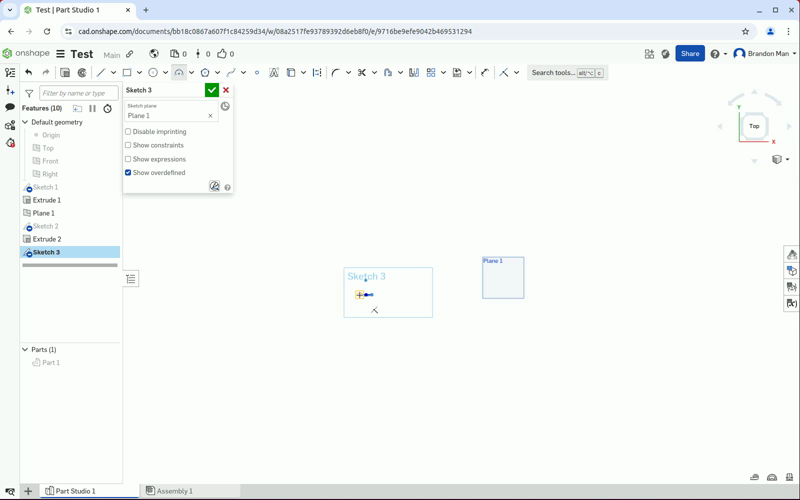
scroll(6)
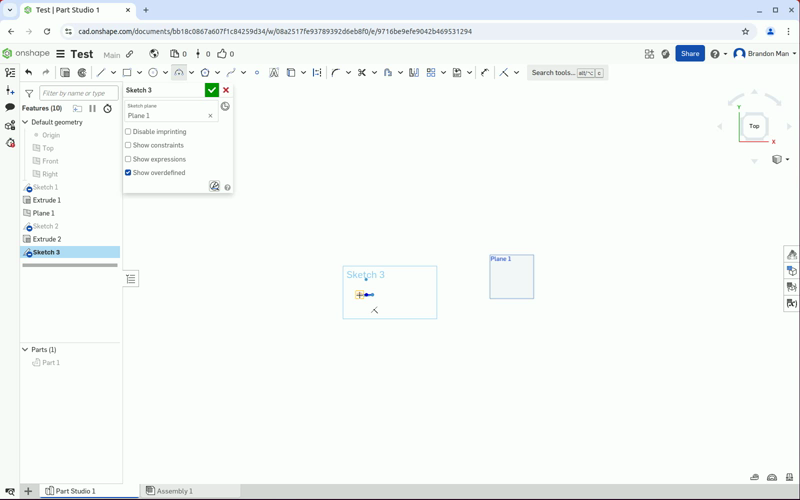
scroll(6)
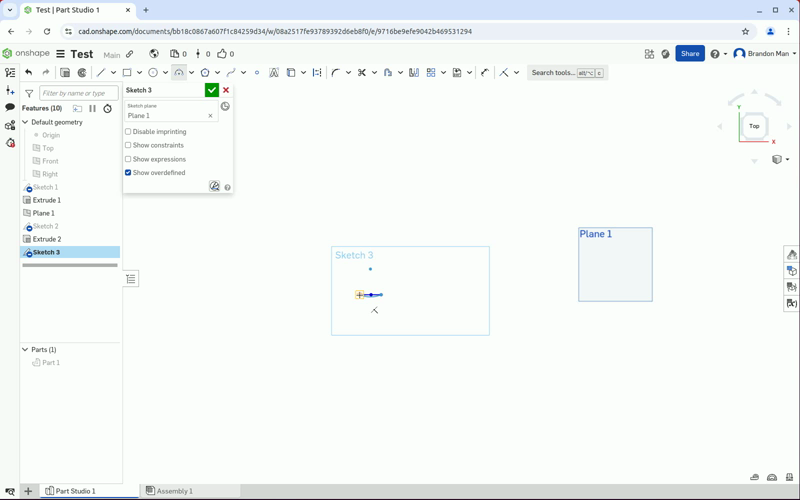
scroll(6)
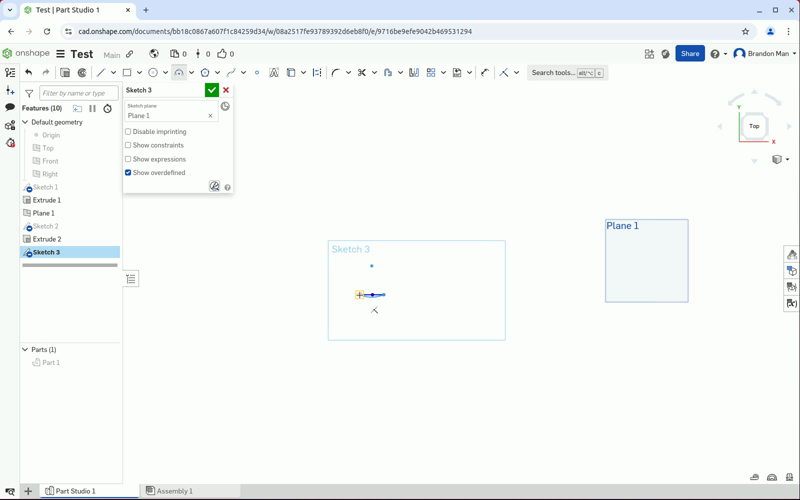
scroll(6)
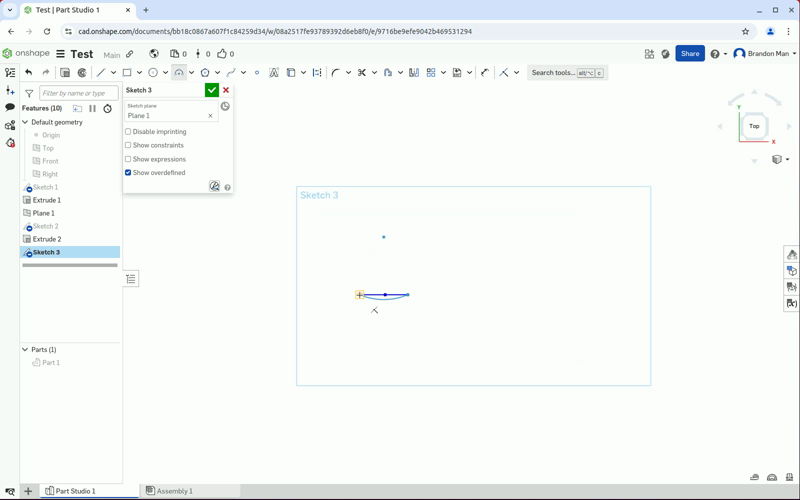
scroll(6)
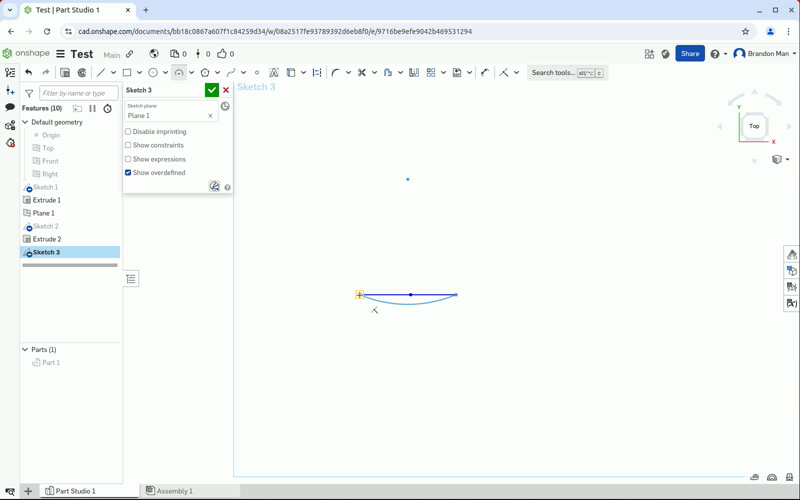
click(359, 294)
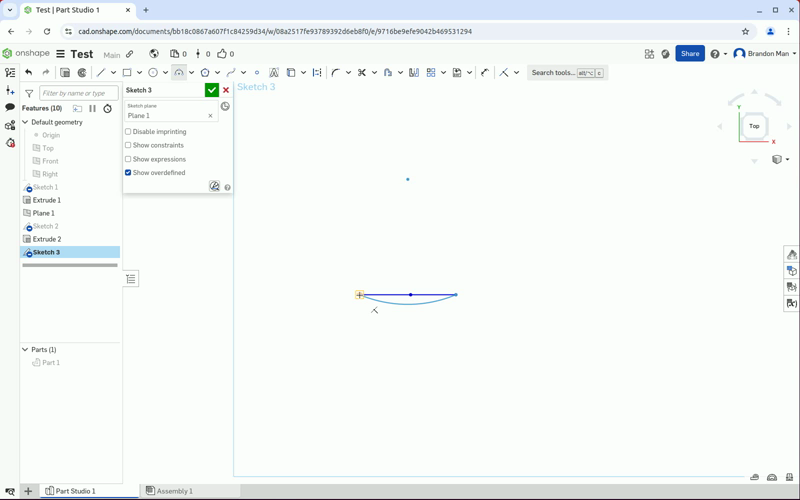
scroll(-6)
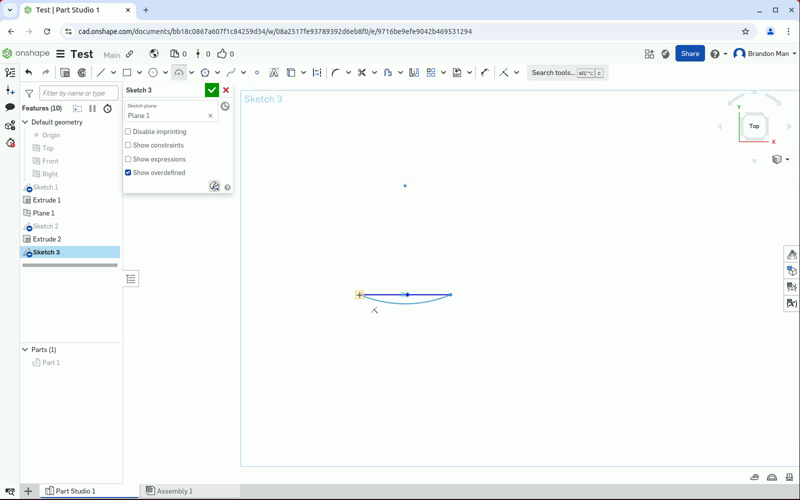
scroll(-6)
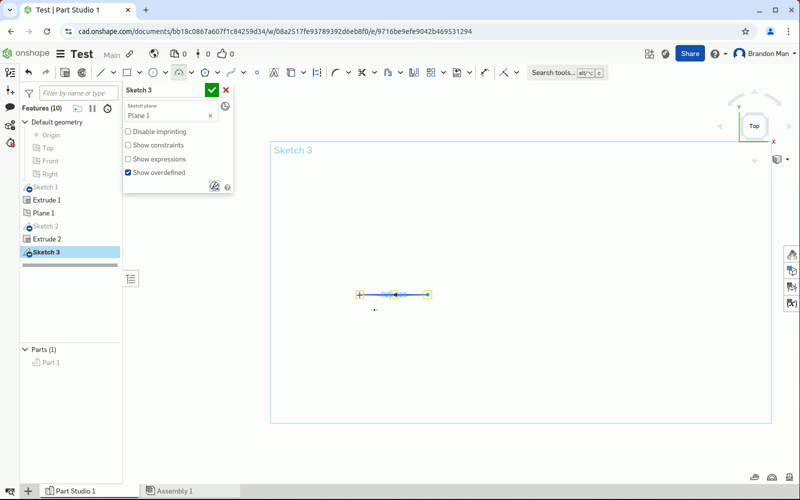
scroll(-6)
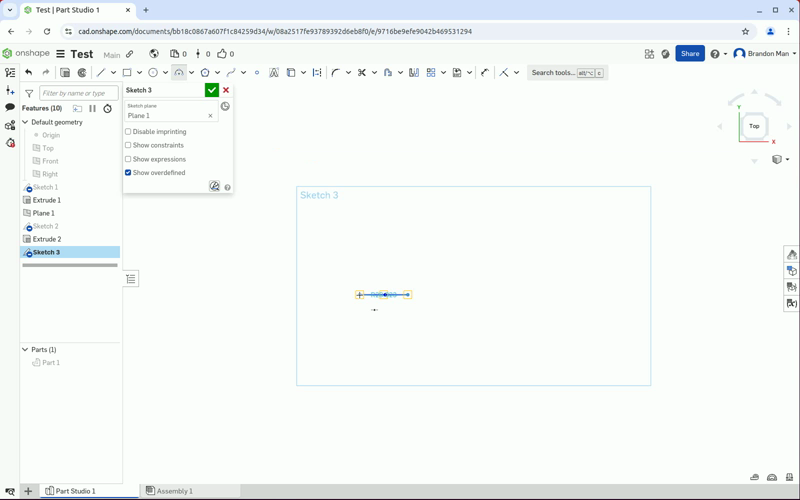
scroll(-6)
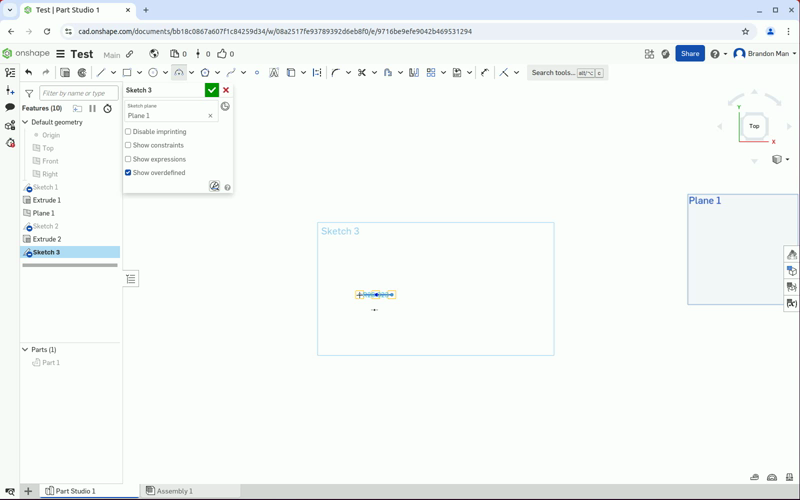
scroll(-6)
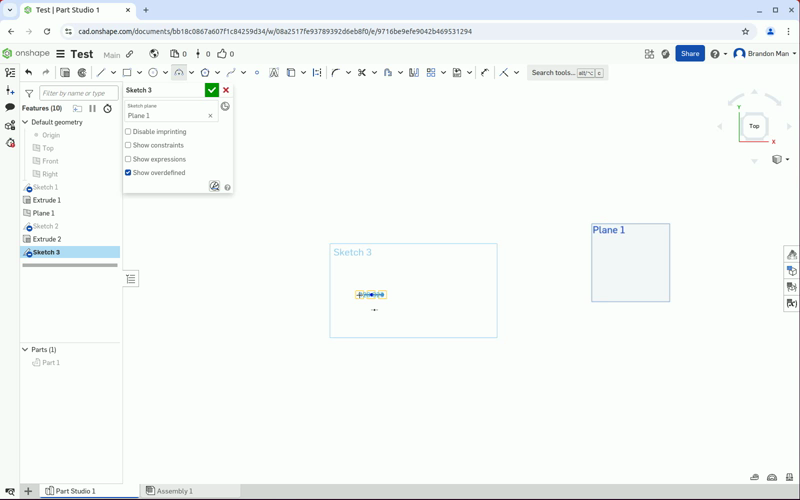
scroll(-6)
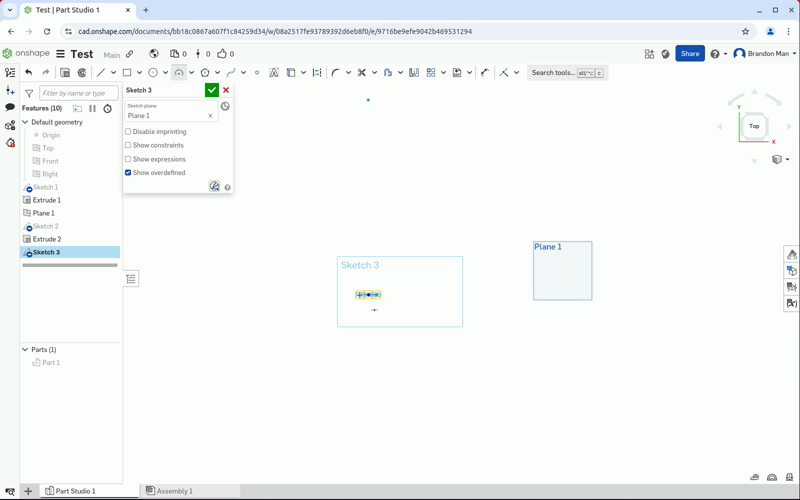
scroll(-6)
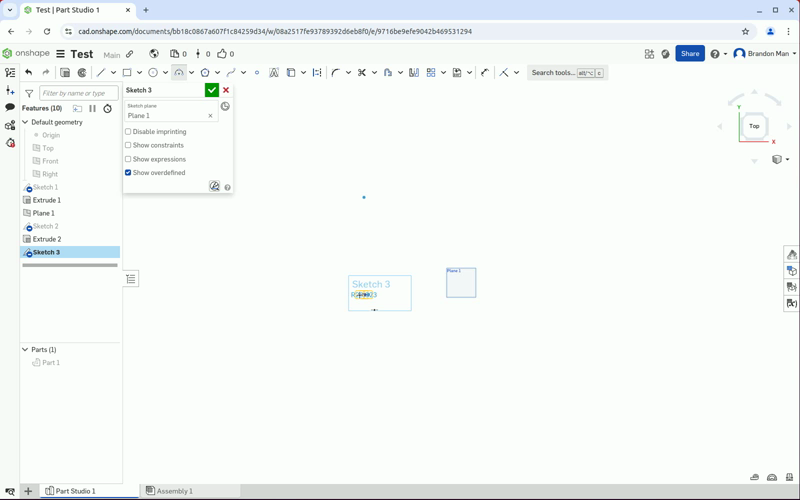
key_down(shift)
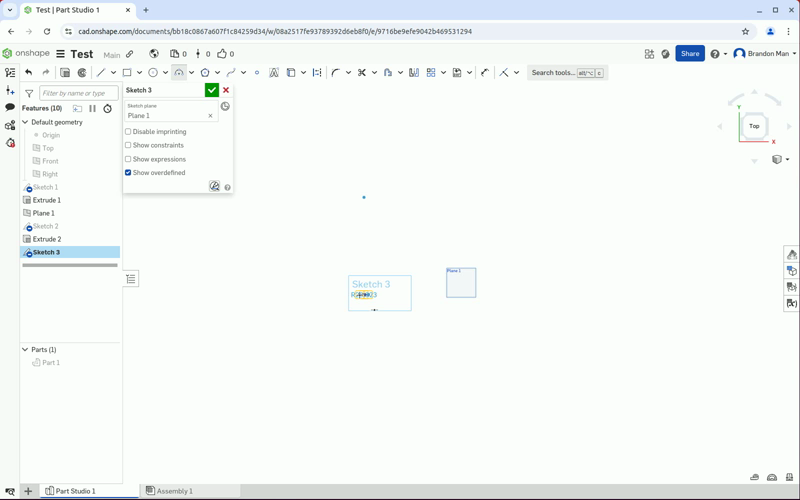
mouse_move(364, 290)
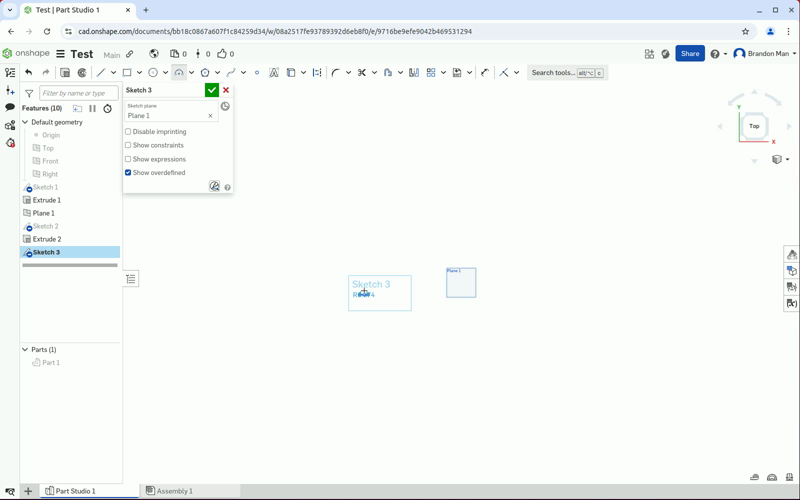
scroll(6)
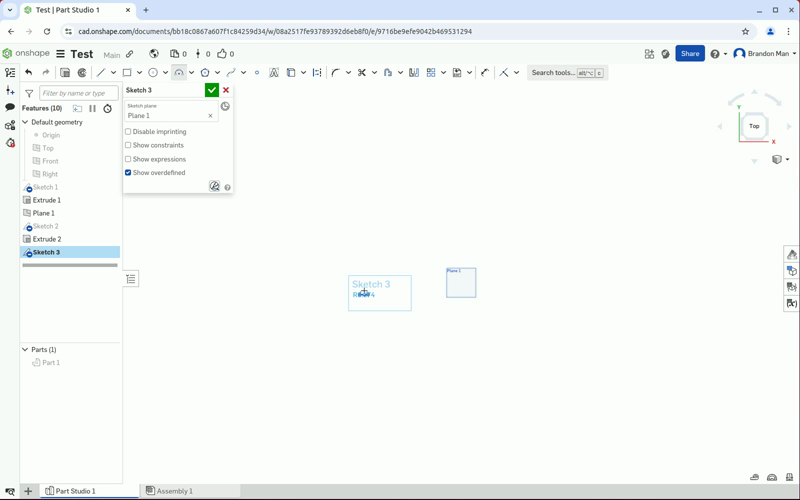
scroll(6)
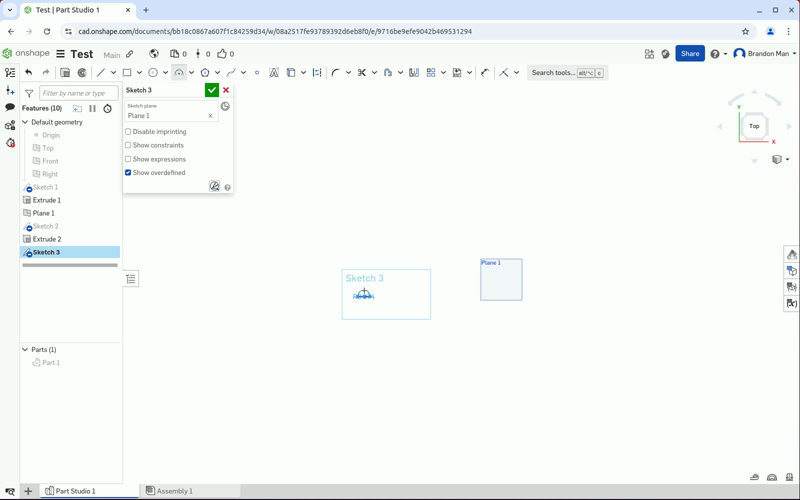
scroll(6)
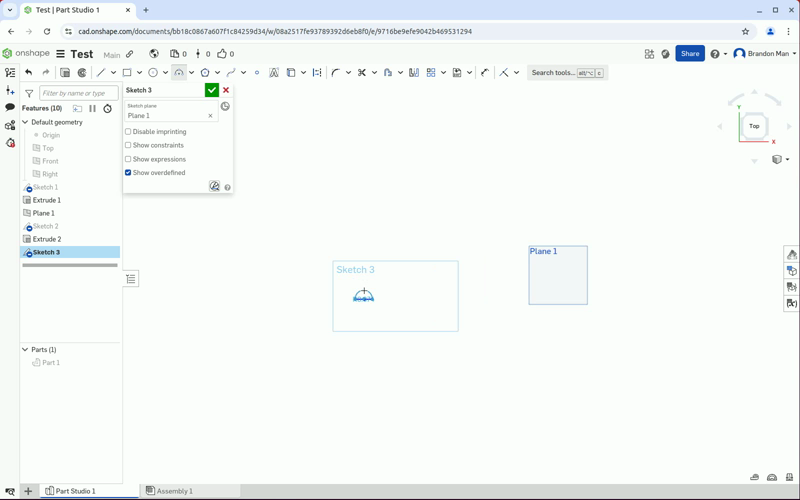
scroll(6)
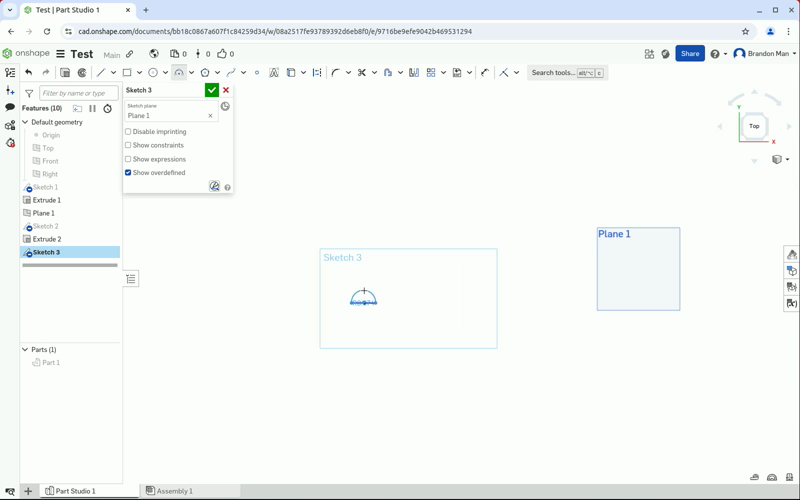
scroll(6)
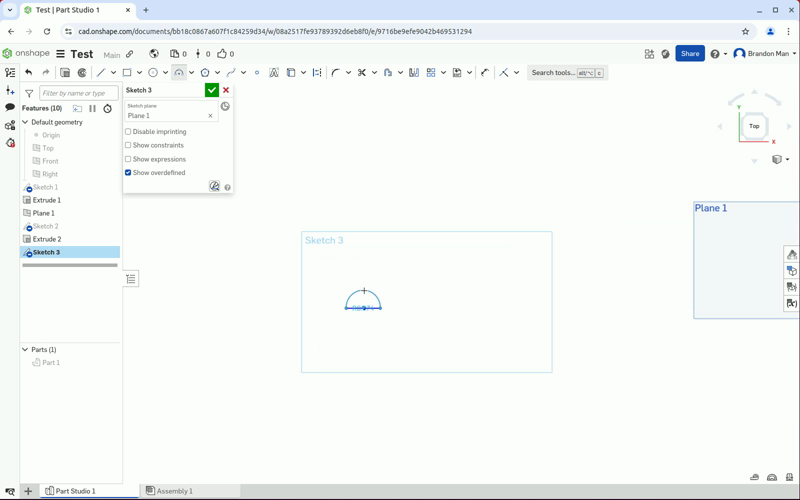
scroll(6)
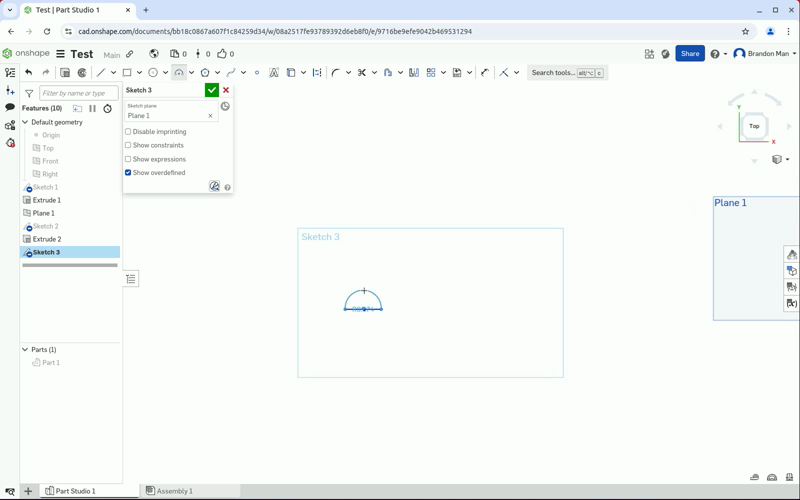
scroll(6)
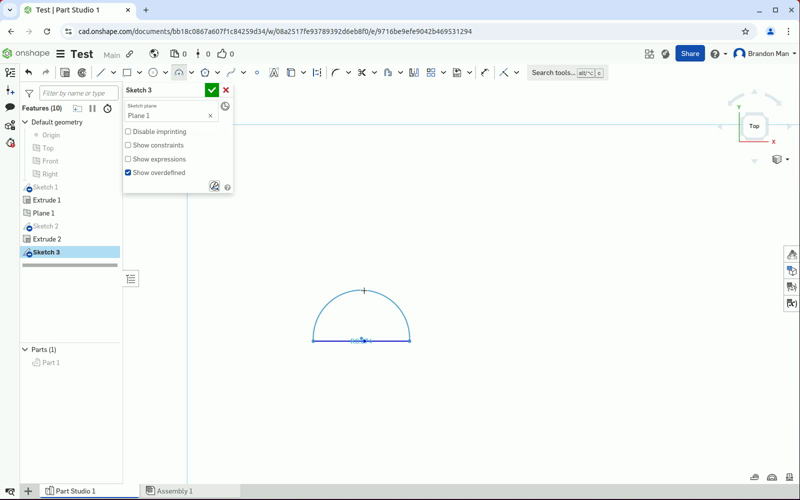
click(364, 290)
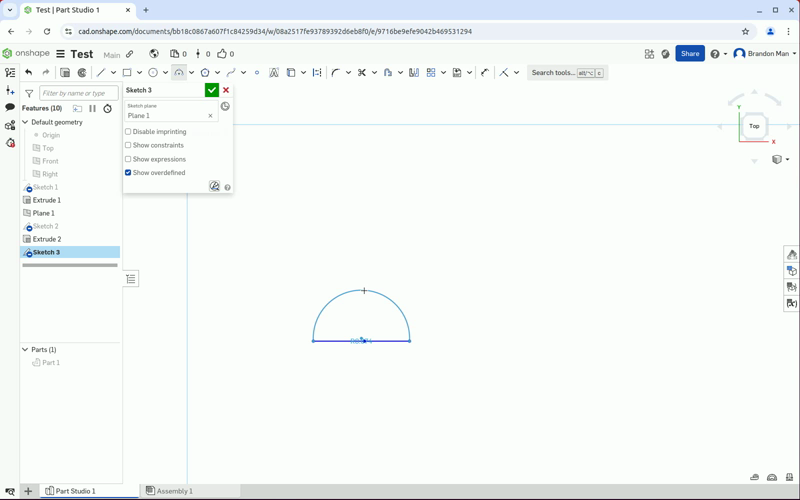
scroll(-6)
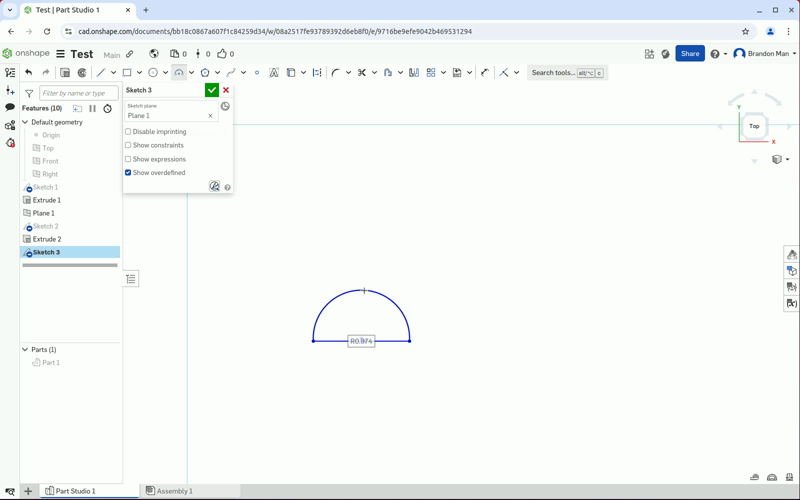
scroll(-6)
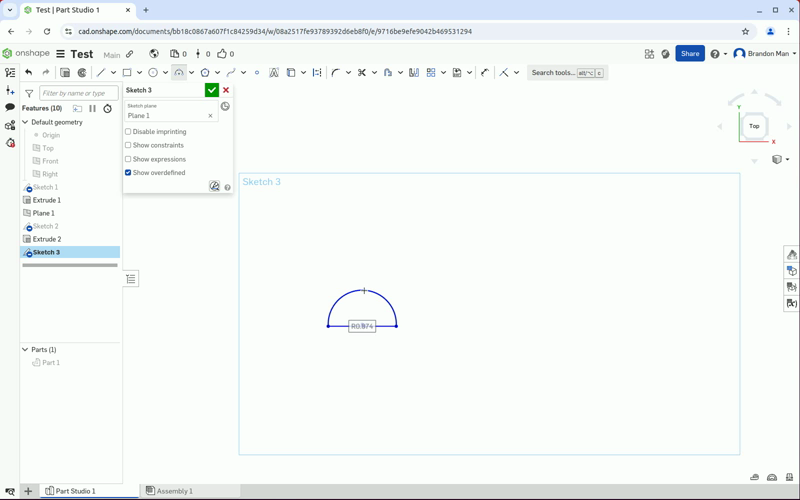
scroll(-6)
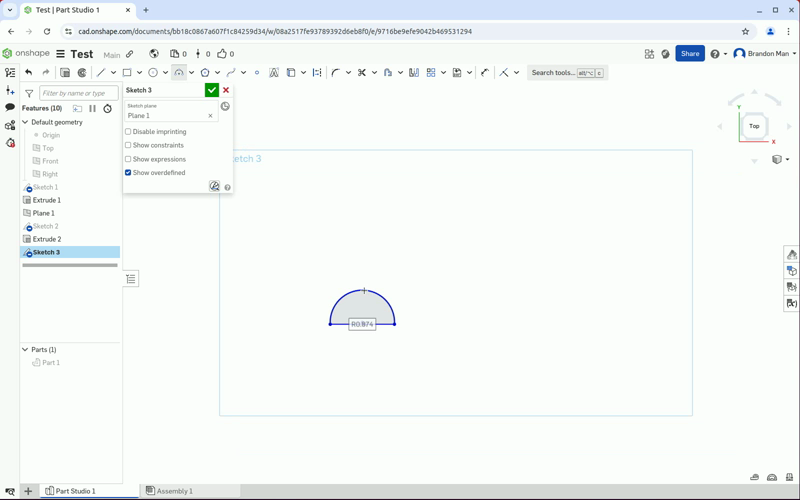
scroll(-6)
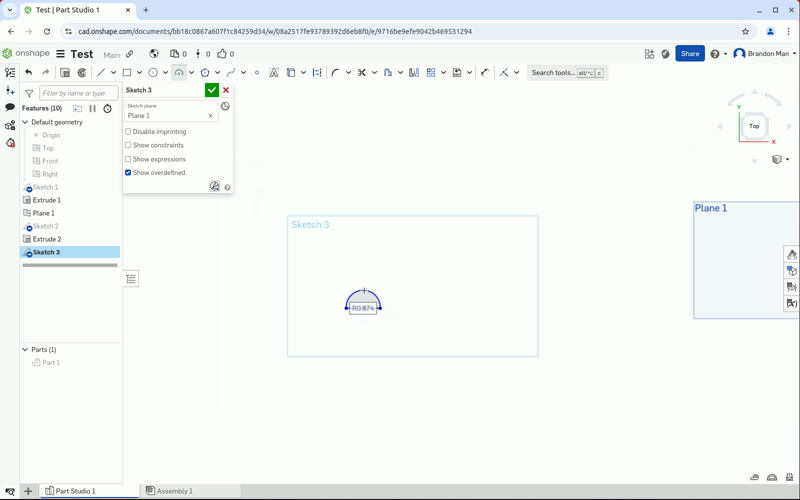
scroll(-6)
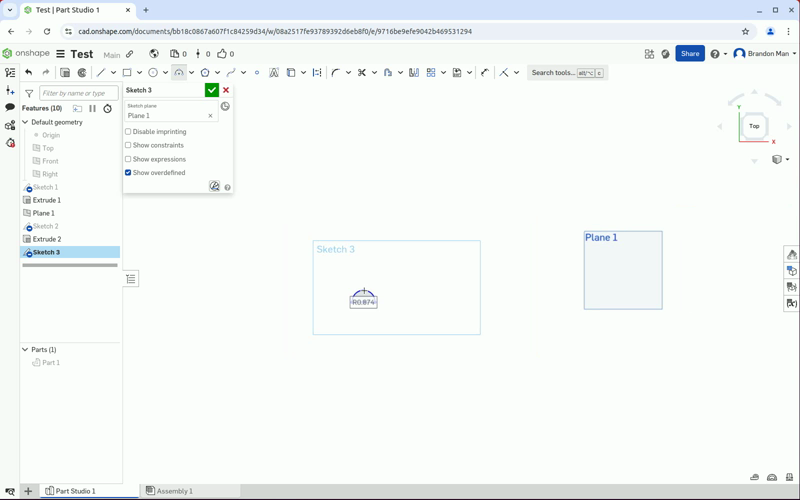
scroll(-6)
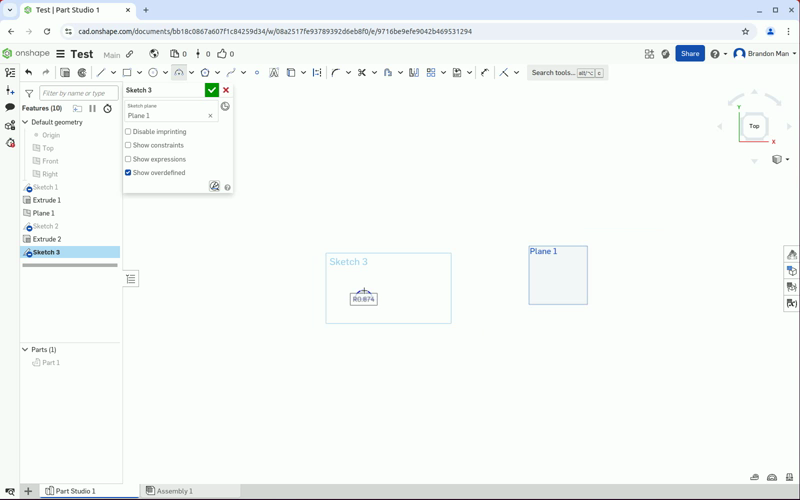
scroll(-6)
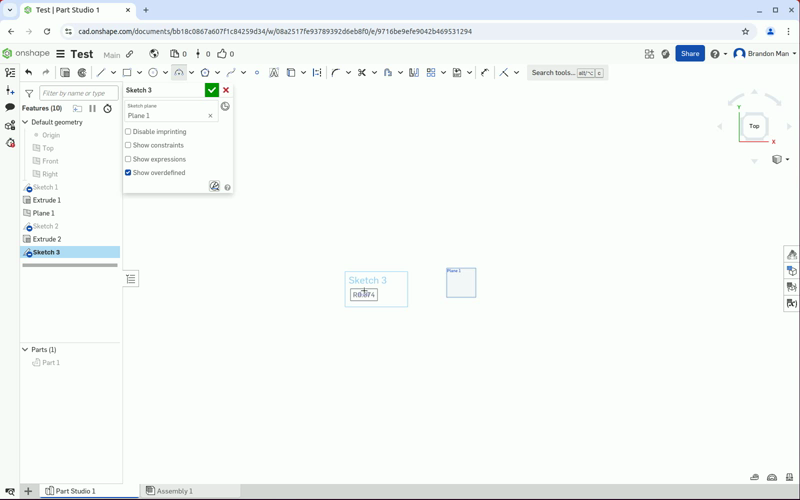
key_up(shift)
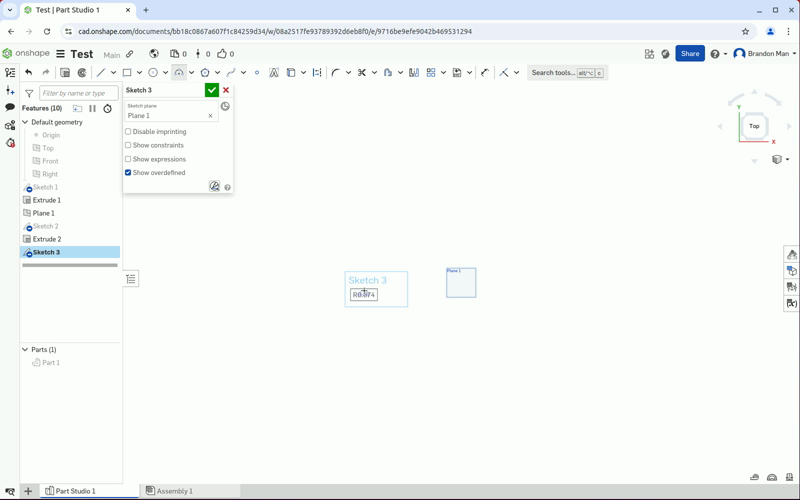
key(esc)
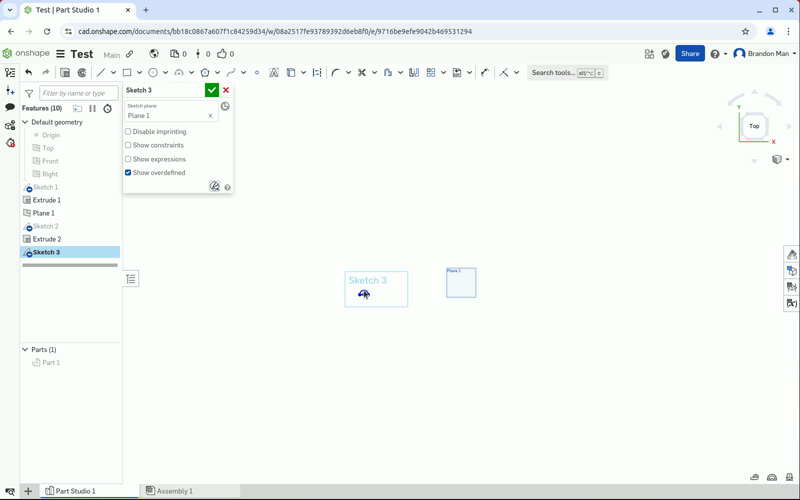
mouse_move(362, 293)
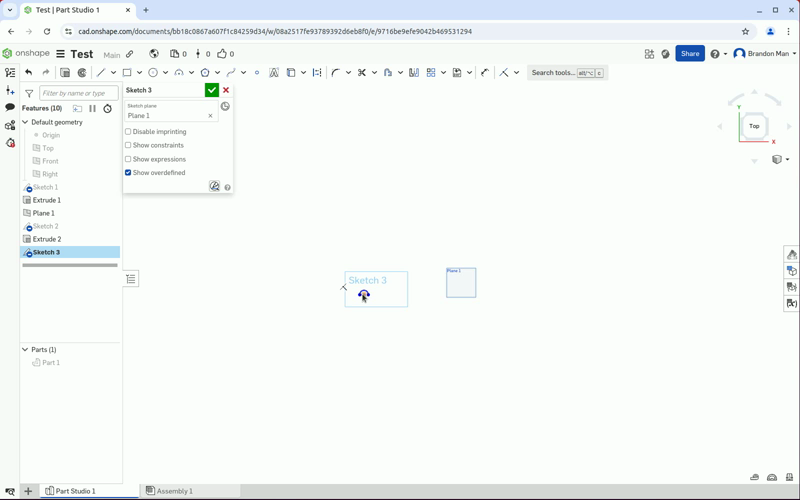
scroll(6)
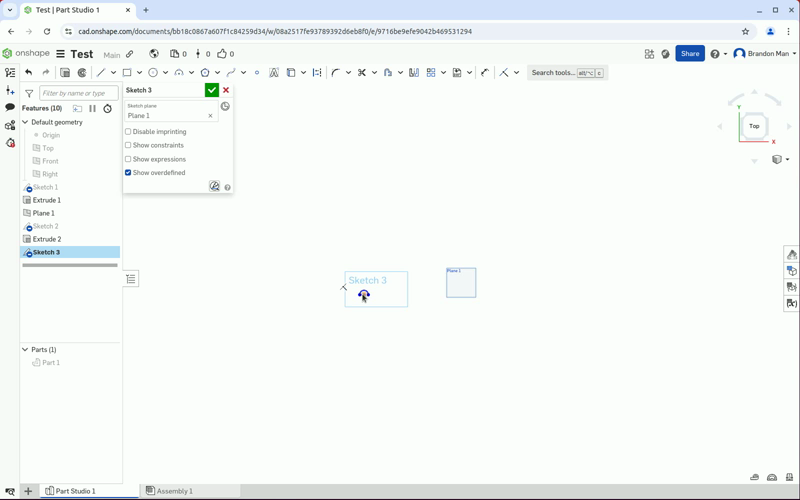
scroll(6)
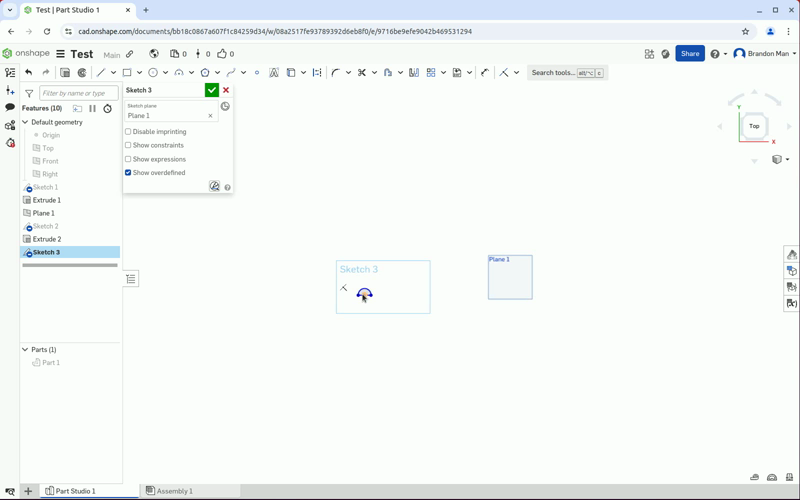
scroll(6)
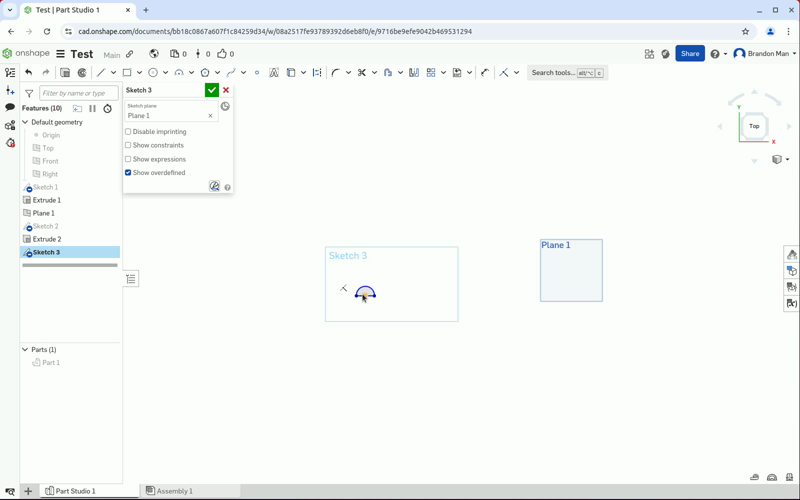
scroll(6)
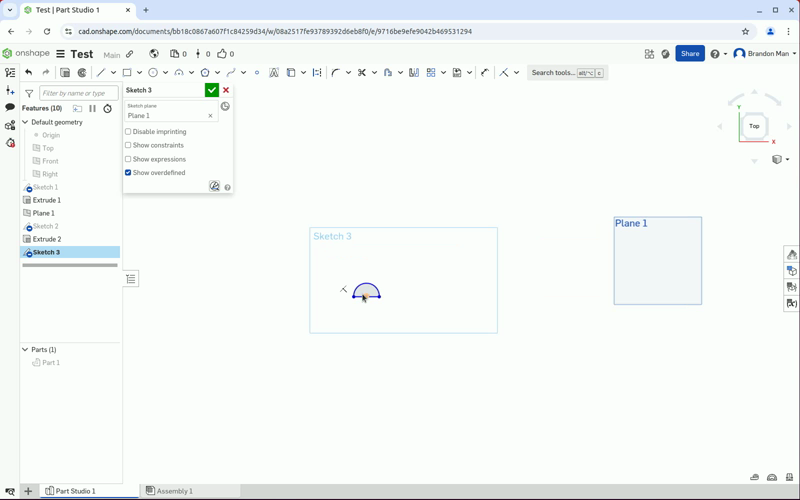
scroll(6)
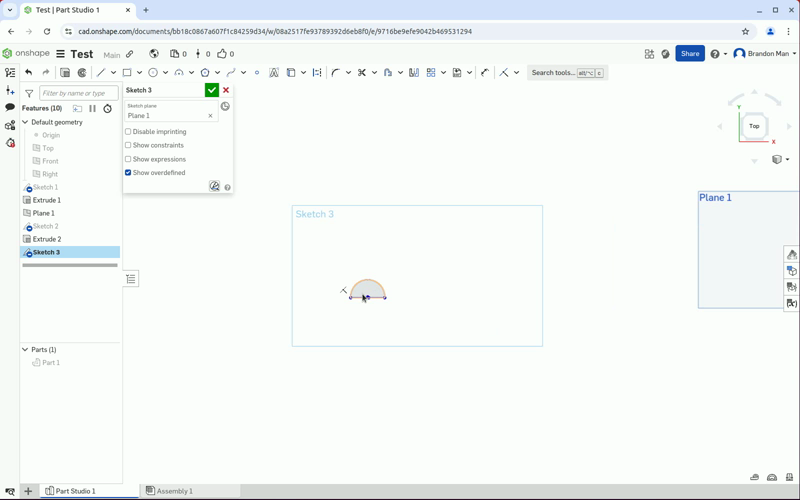
scroll(6)
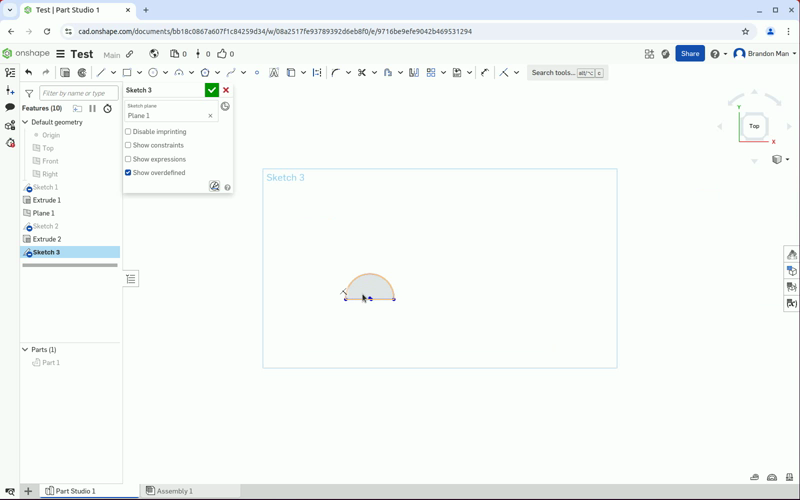
scroll(6)
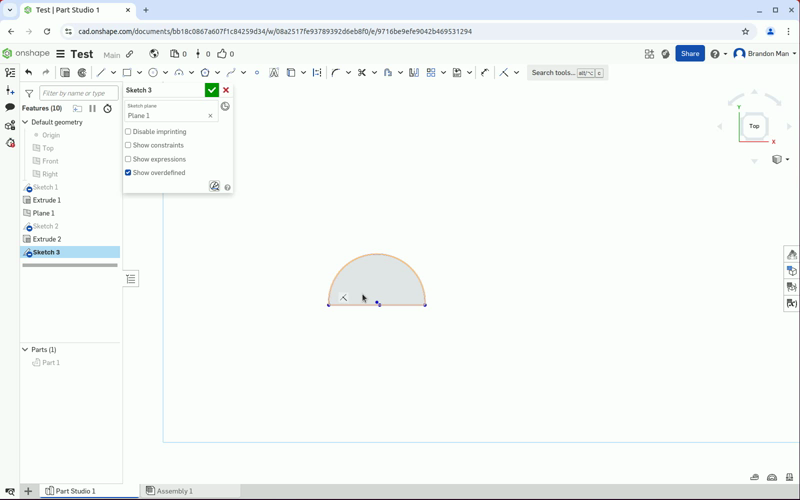
click(362, 293)
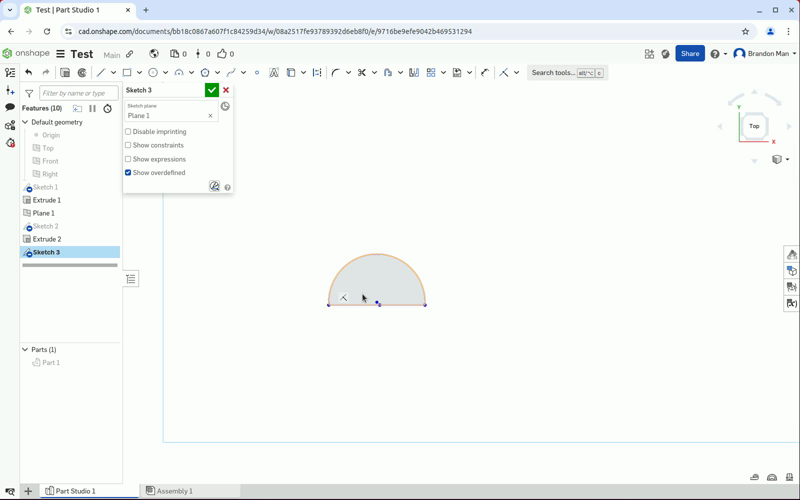
scroll(-6)
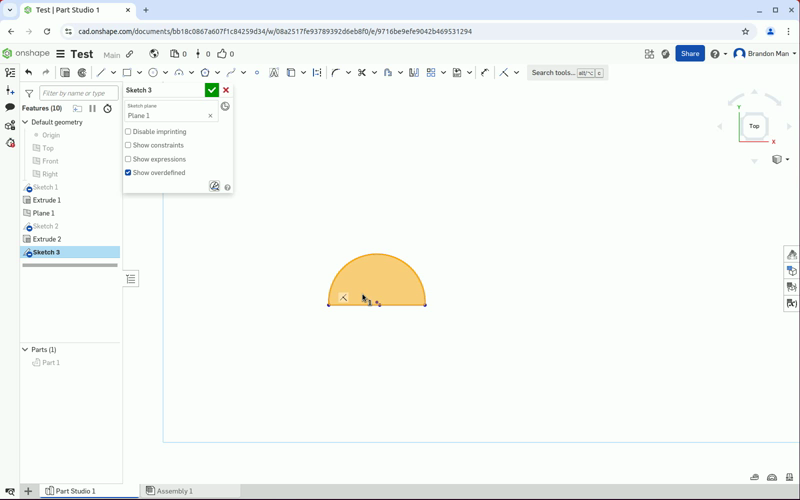
scroll(-6)
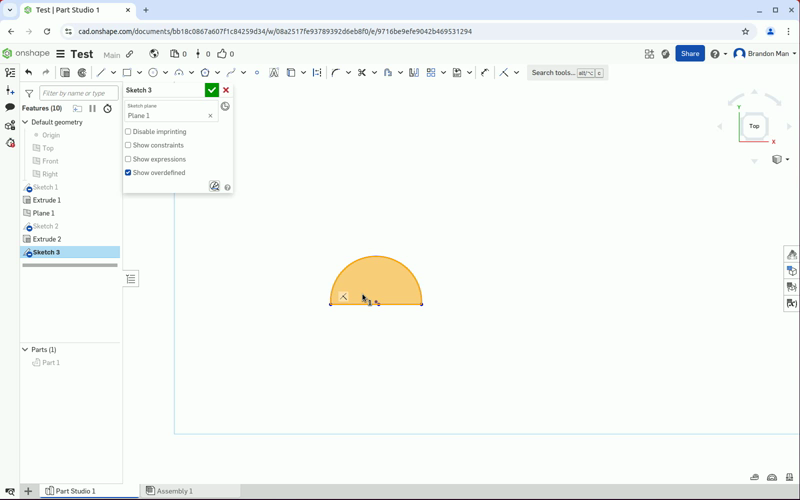
scroll(-6)
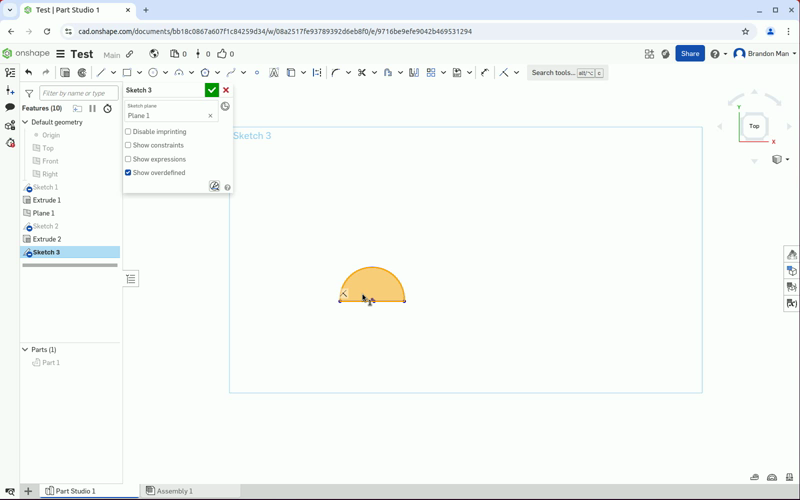
scroll(-6)
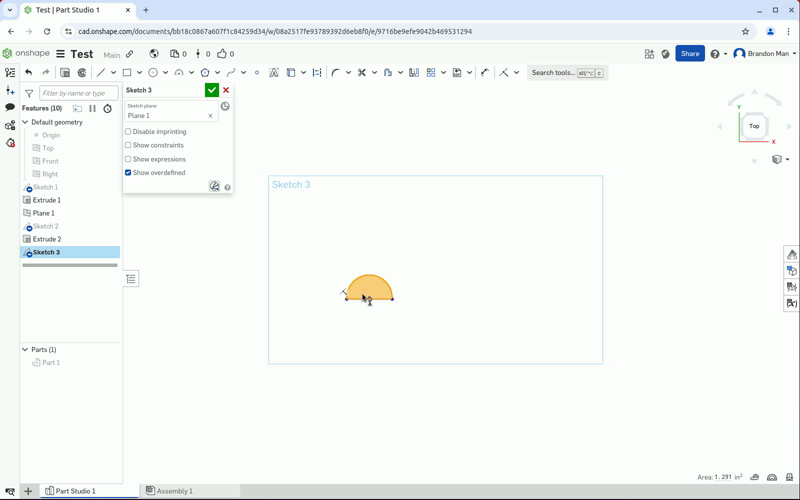
scroll(-6)
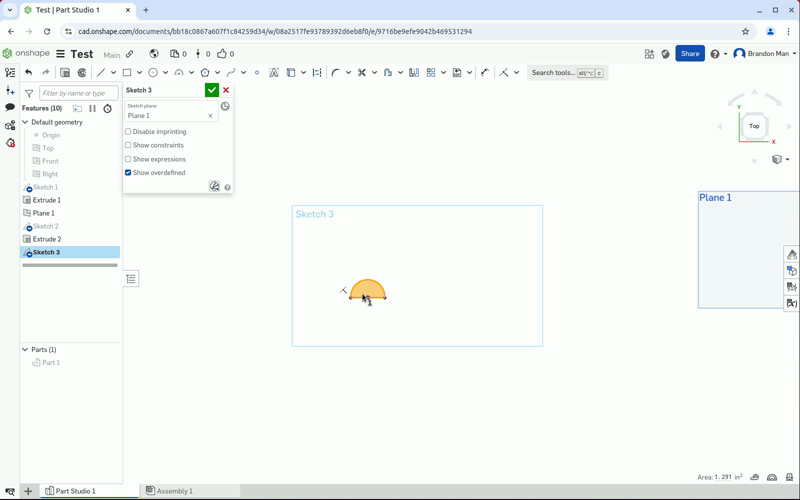
scroll(-6)
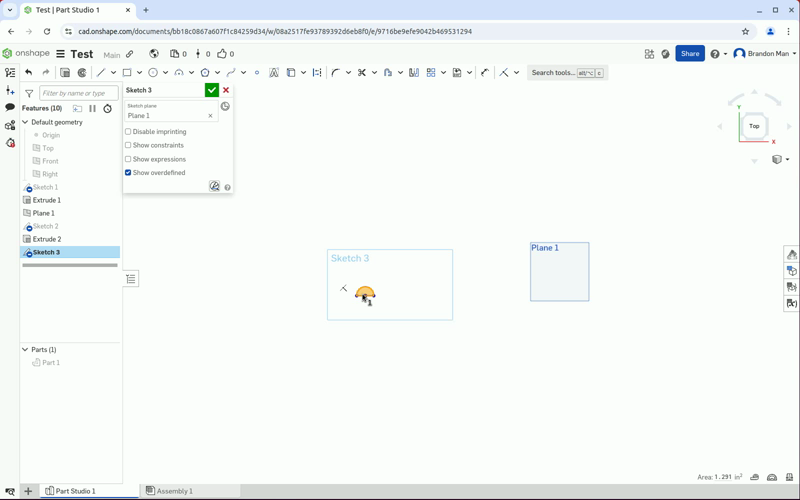
scroll(-6)
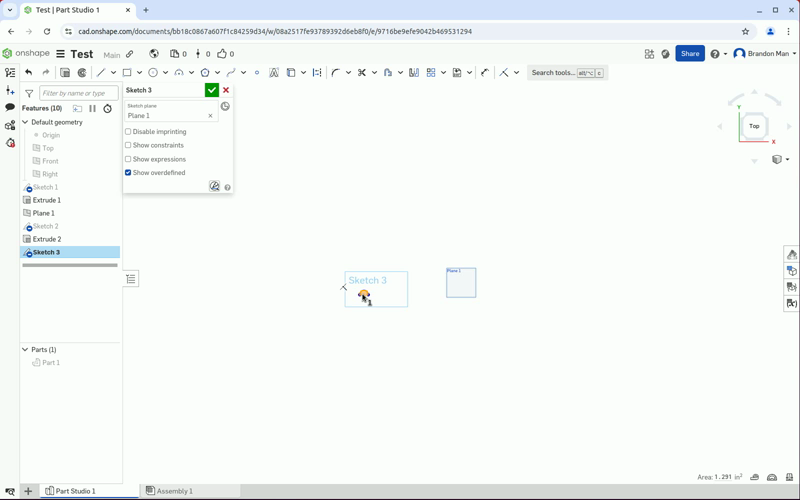
mouse_move(73, 352)
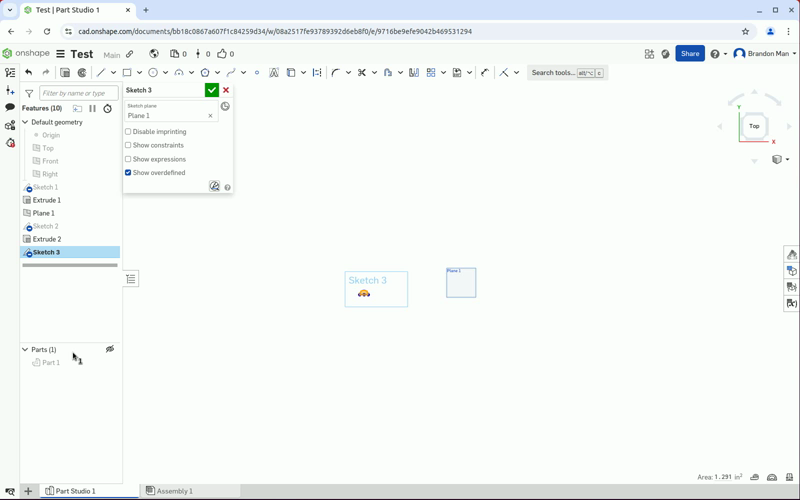
key(shift+y)
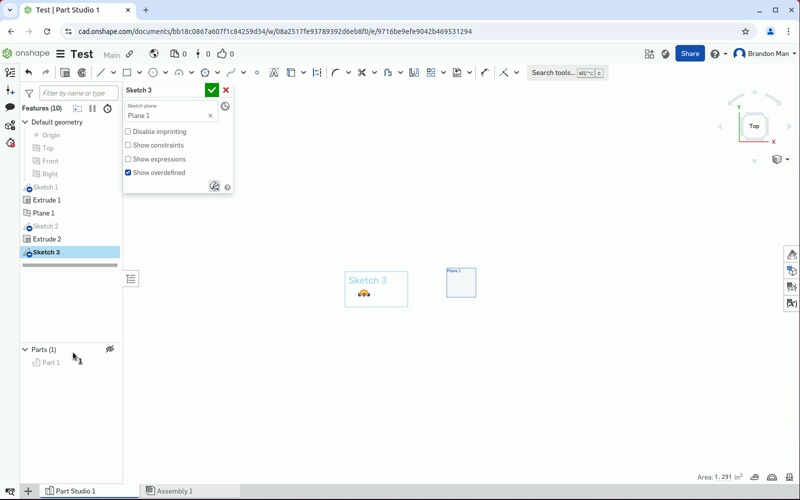
key(shift+e)
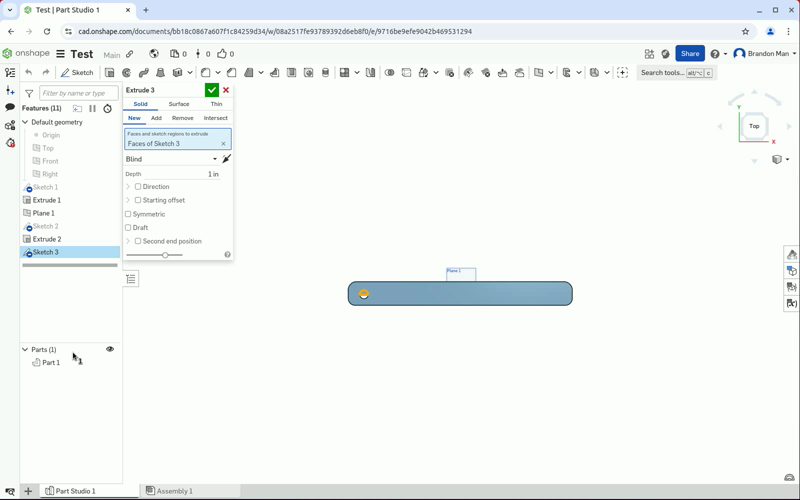
mouse_move(143, 106)
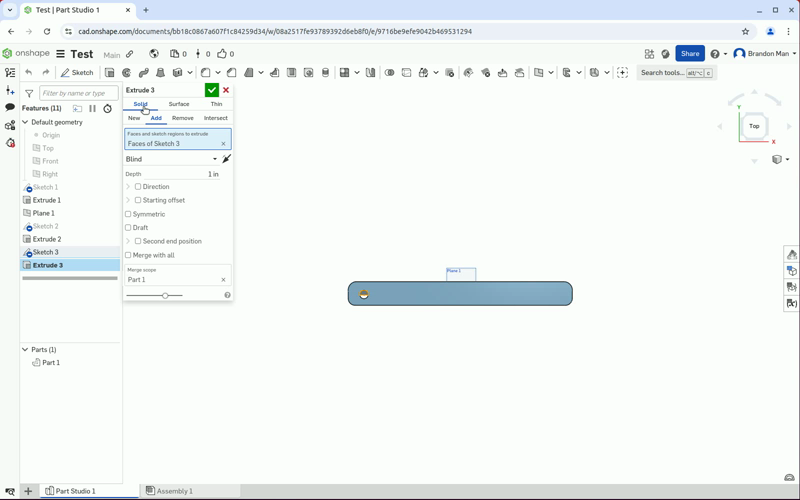
click(143, 106)
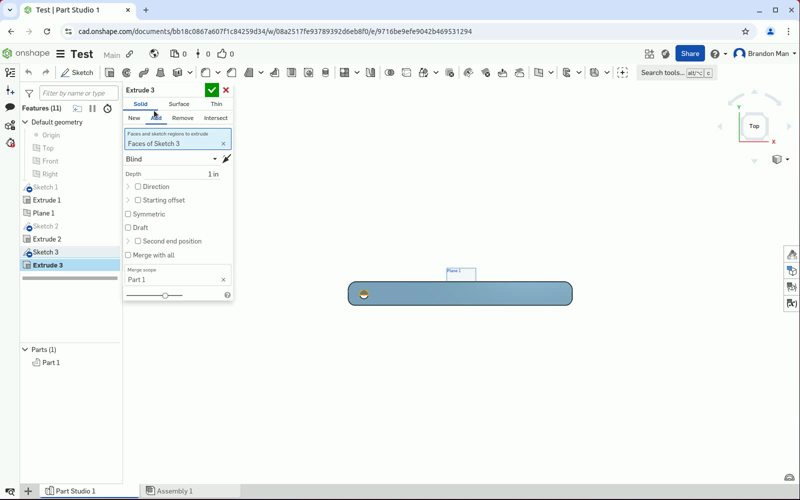
mouse_move(186, 120)
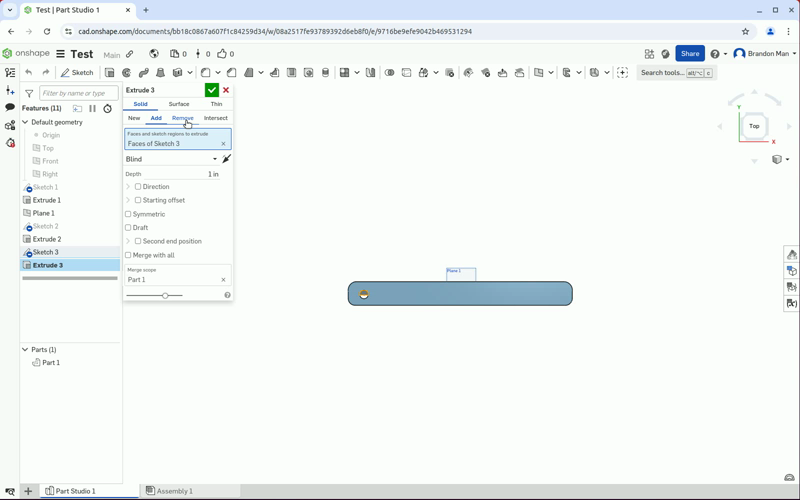
click(186, 120)
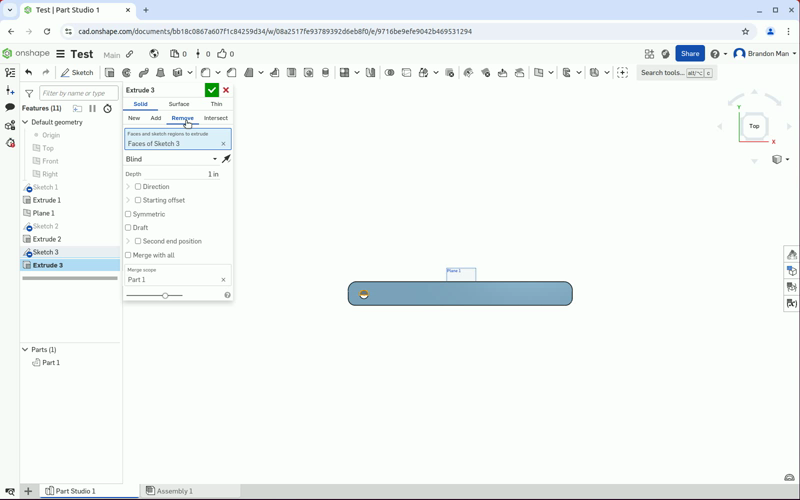
key(tab, 4)
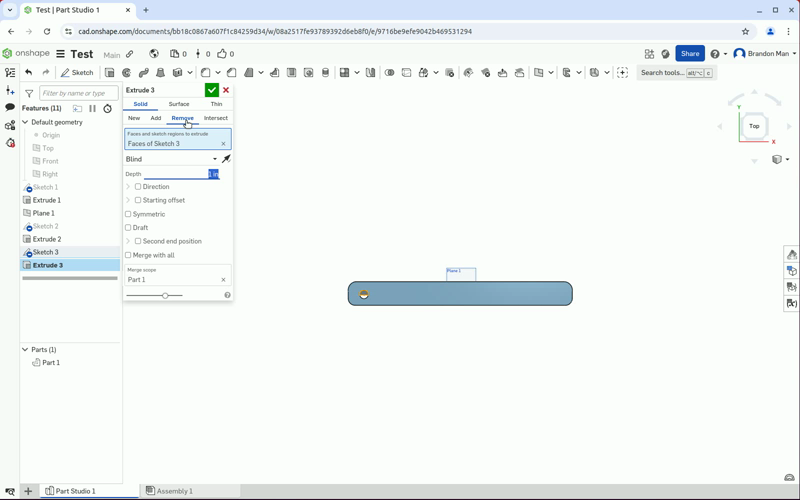
text(-8.184)
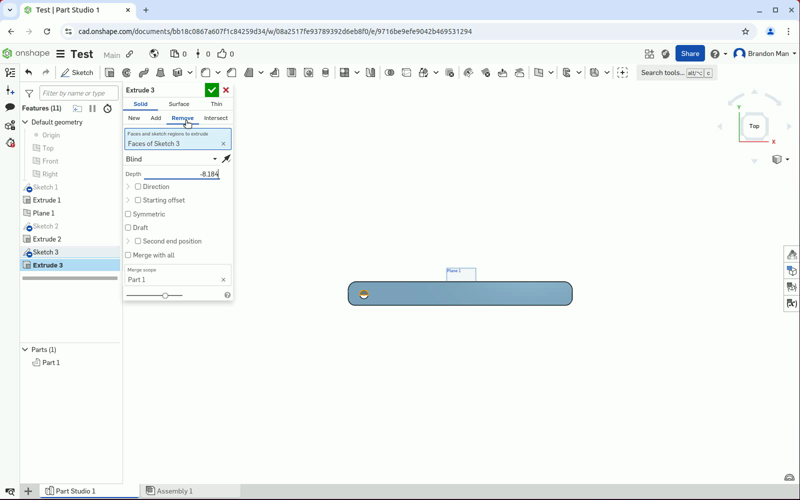
key(tab, 3)
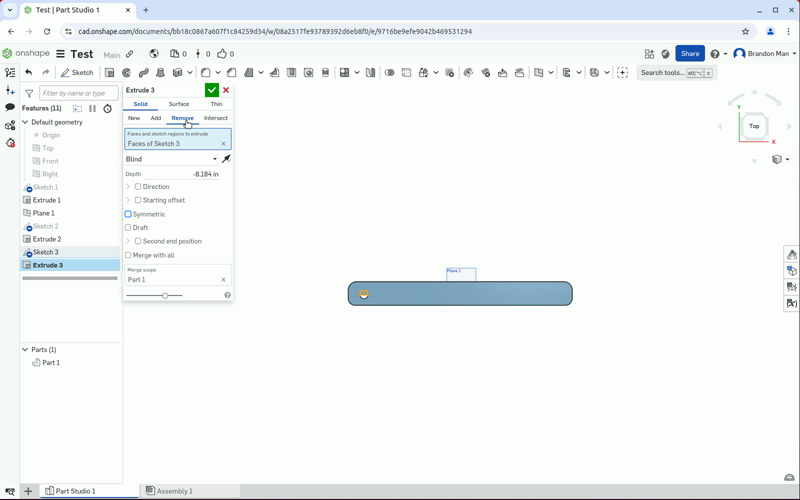
key(space)
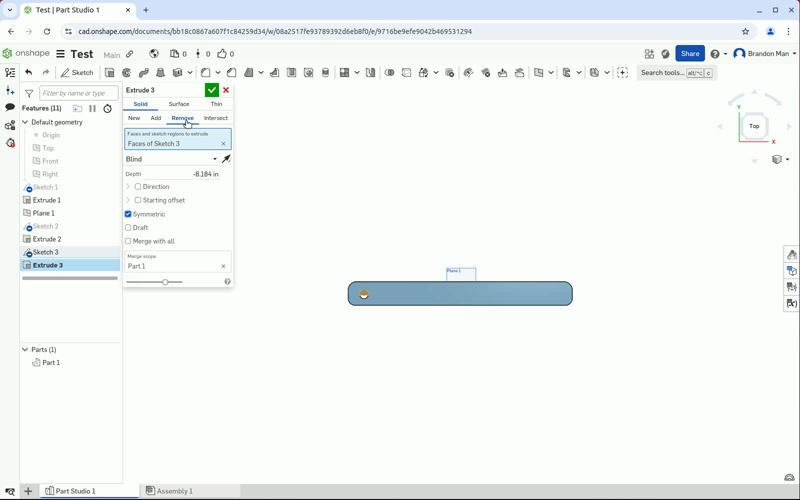
key(tab, 2)
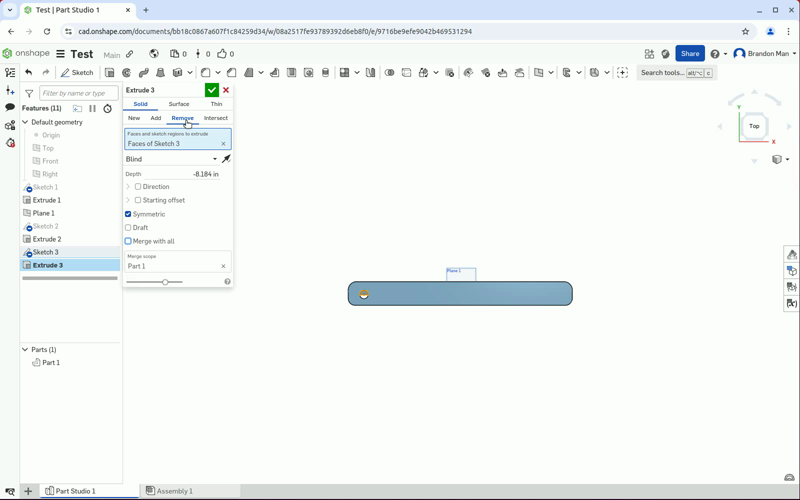
key(space)
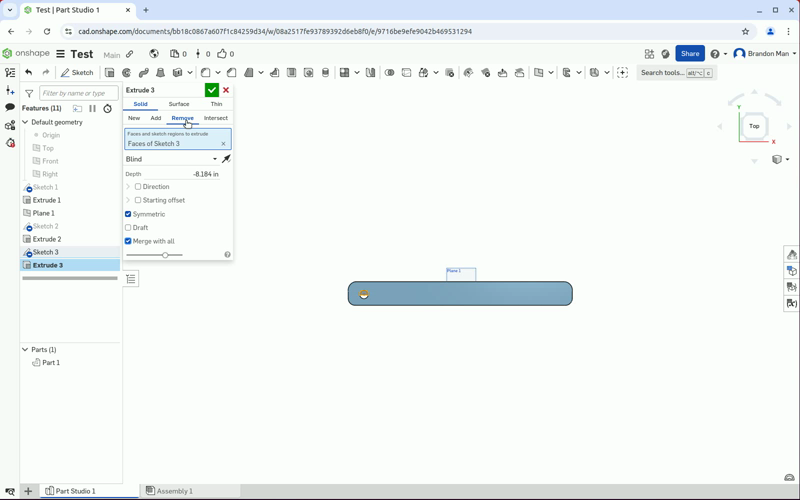
key(enter)
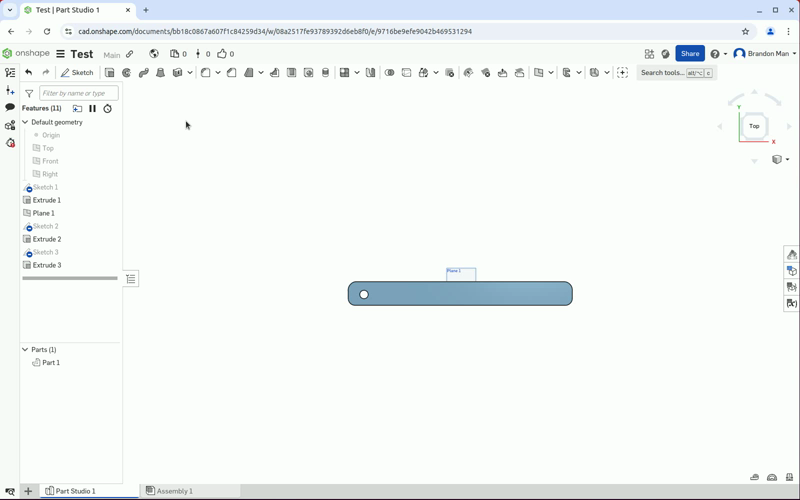
key(shift+h)
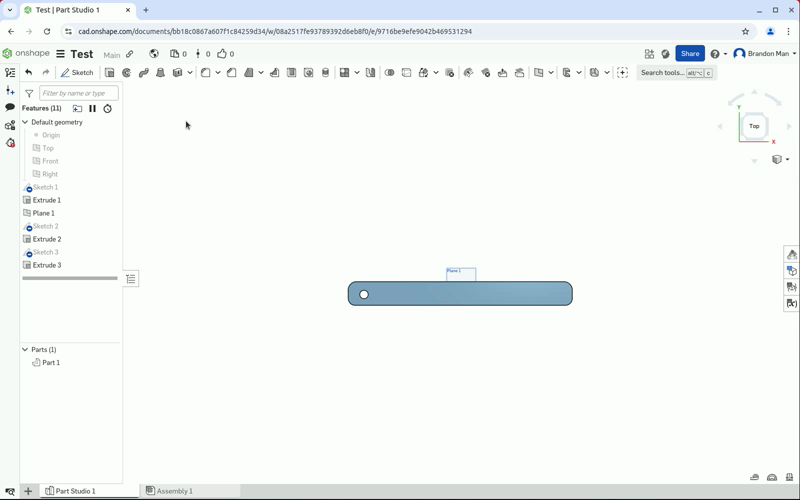
key(shift+h)
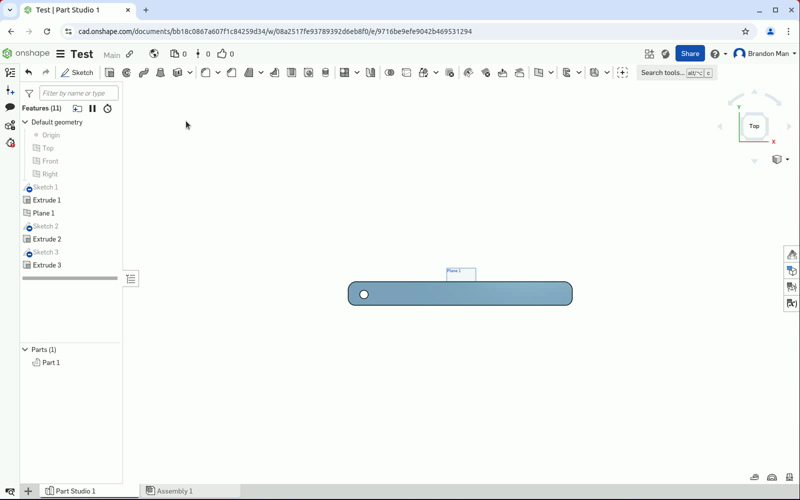
mouse_move(73, 189)
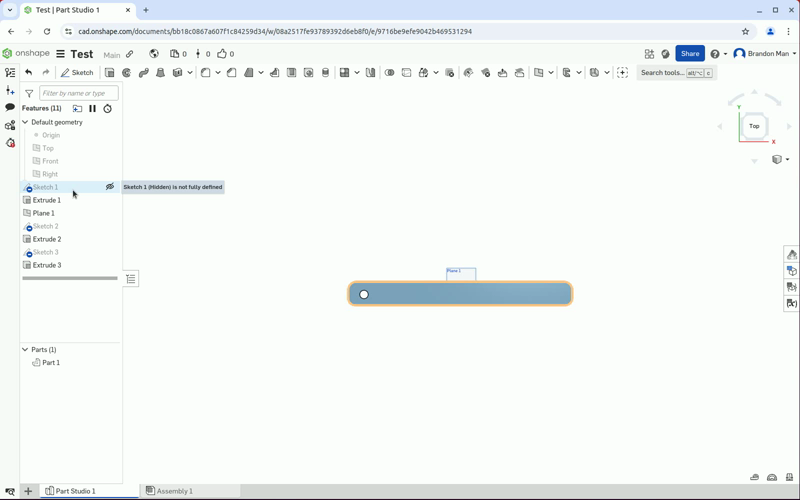
click(73, 189)
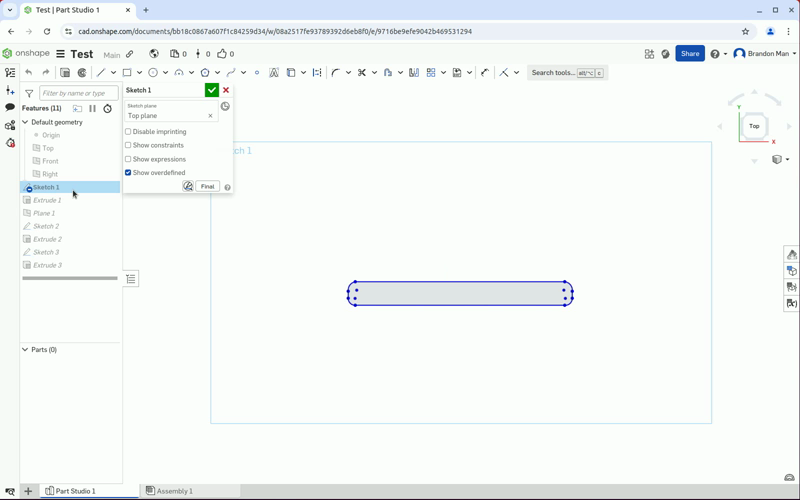
mouse_move(229, 92)
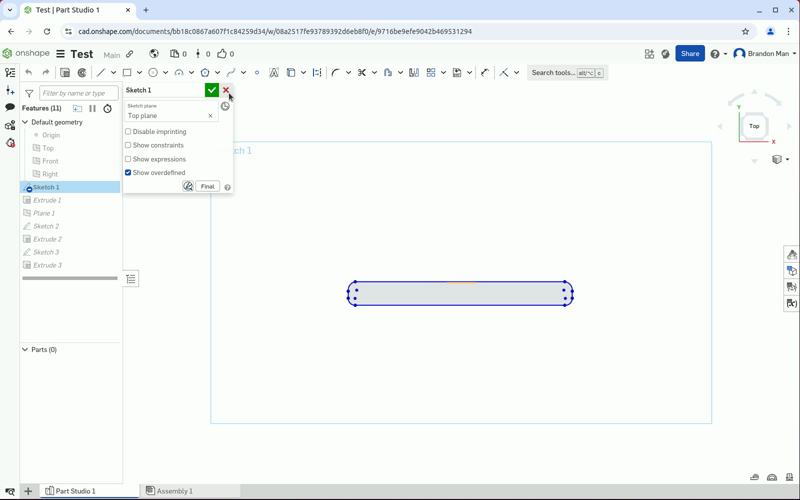
click(229, 92)
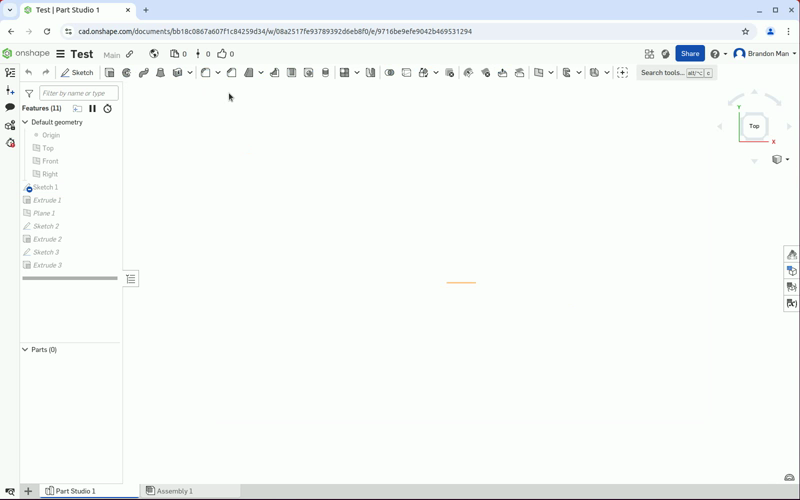
key(shift+s)
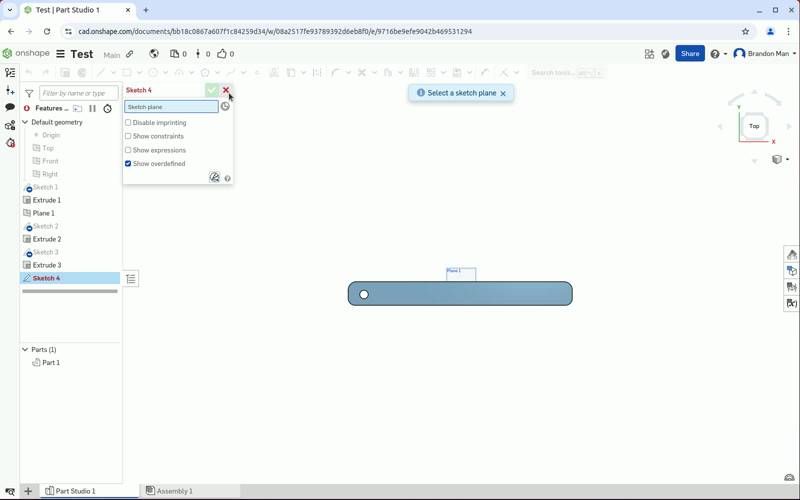
mouse_move(73, 215)
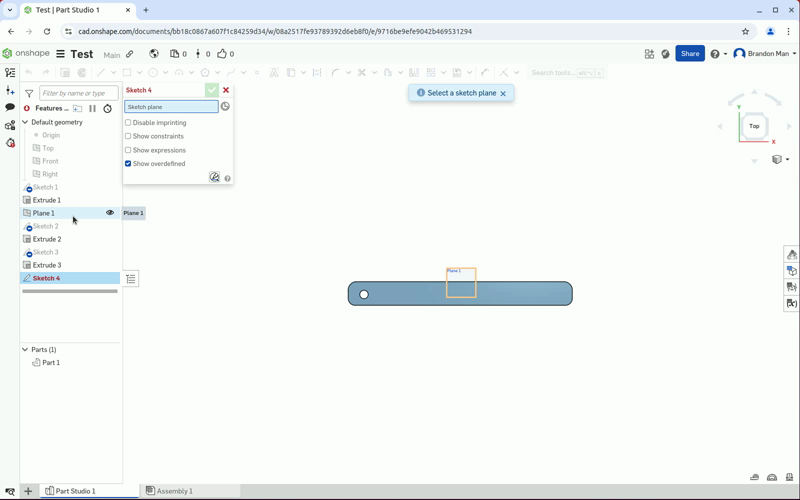
click(73, 215)
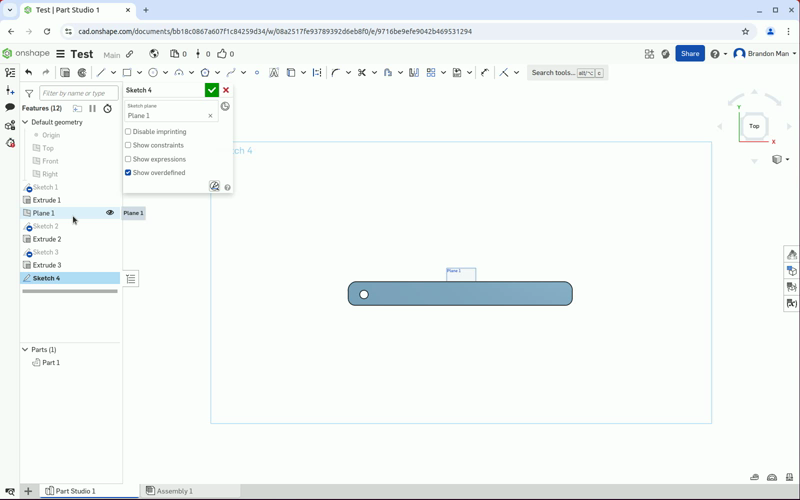
mouse_move(73, 352)
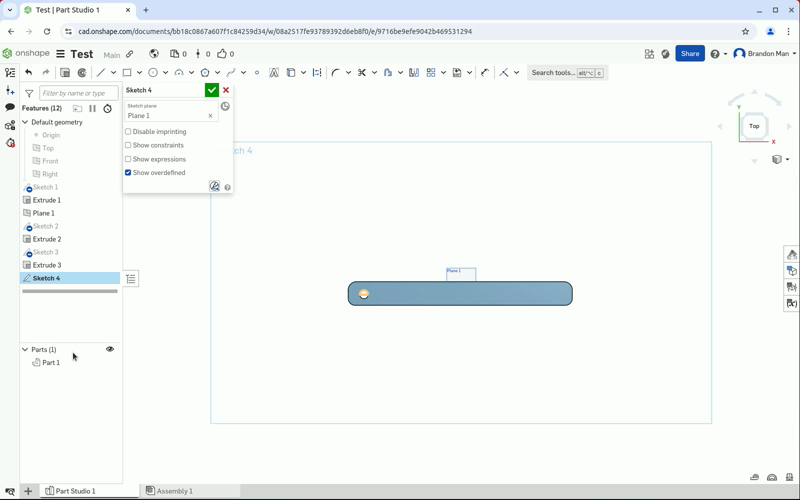
key(y)
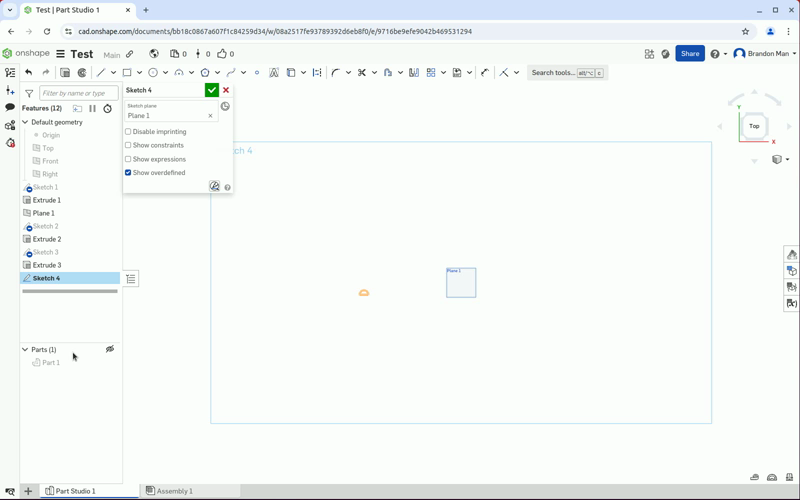
key(l)
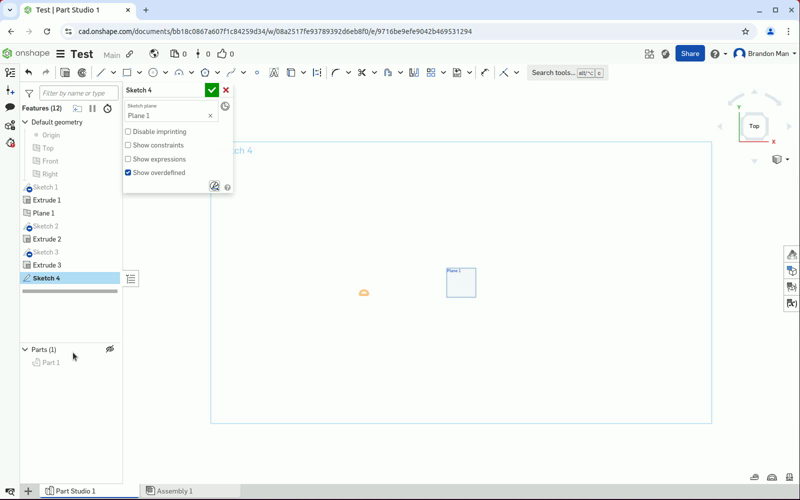
key_down(shift)
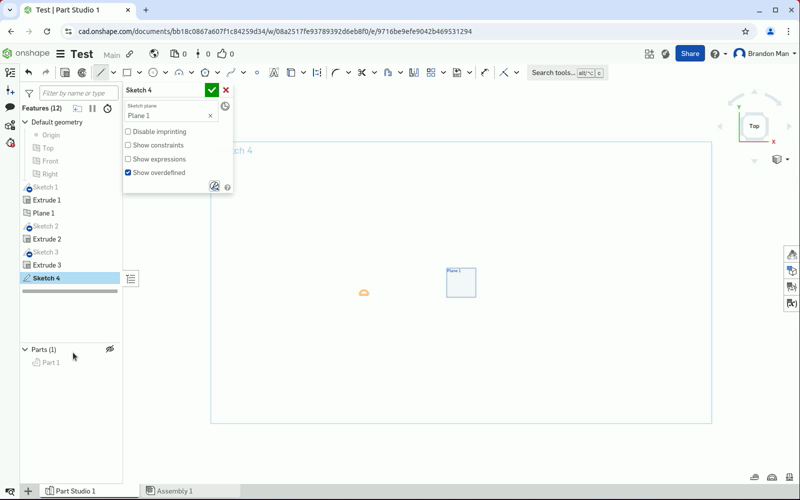
mouse_move(457, 294)
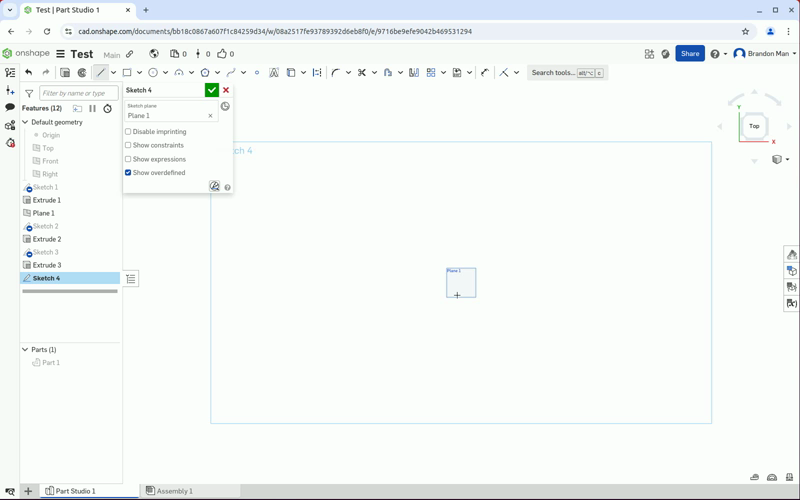
click(457, 294)
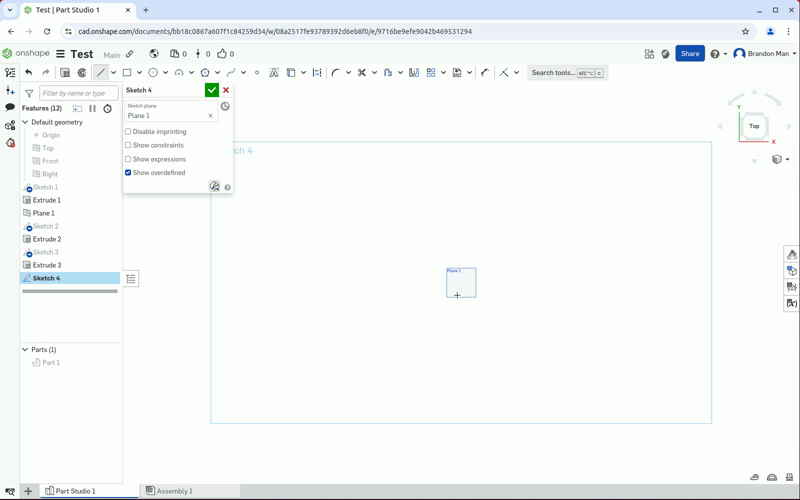
key_up(shift)
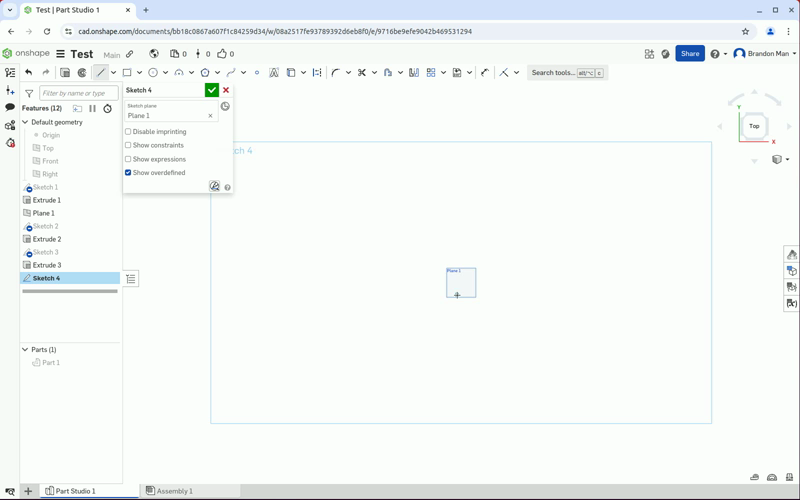
key_down(shift)
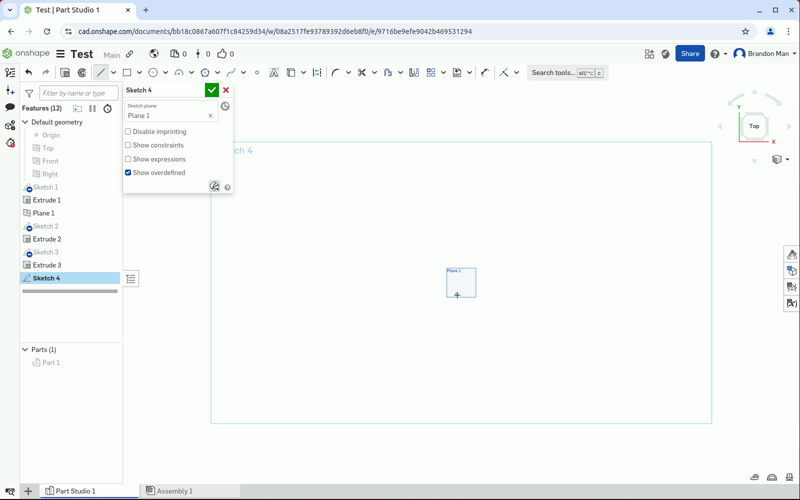
mouse_move(487, 294)
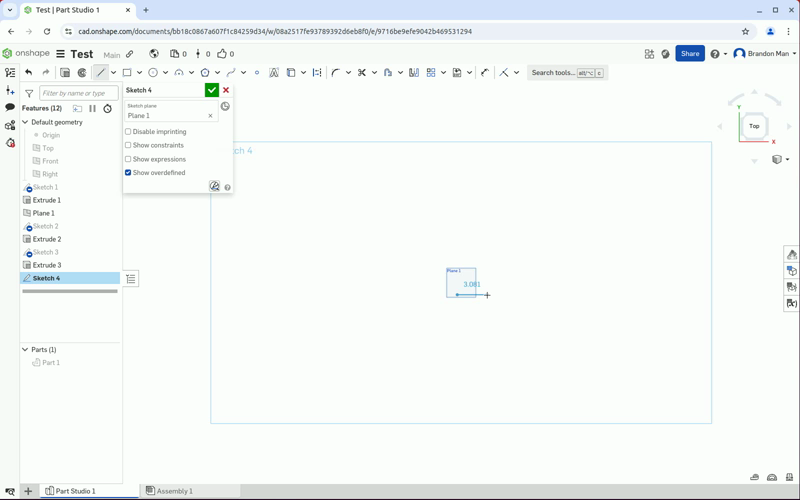
mouse_move(461, 294)
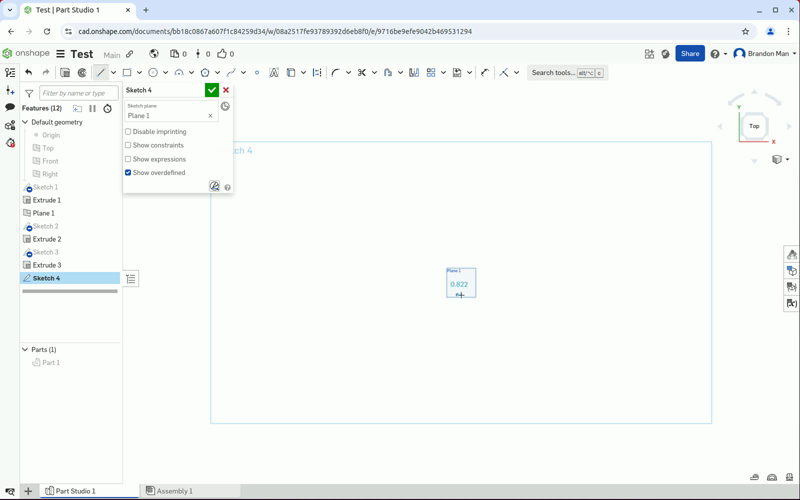
scroll(6)
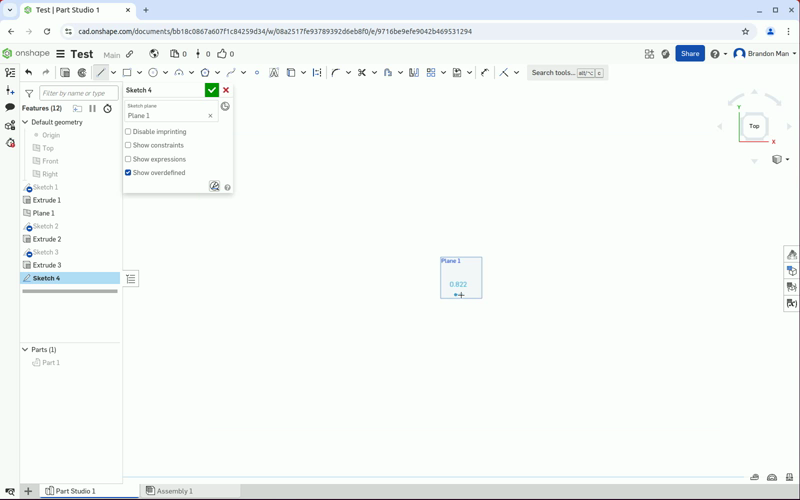
scroll(6)
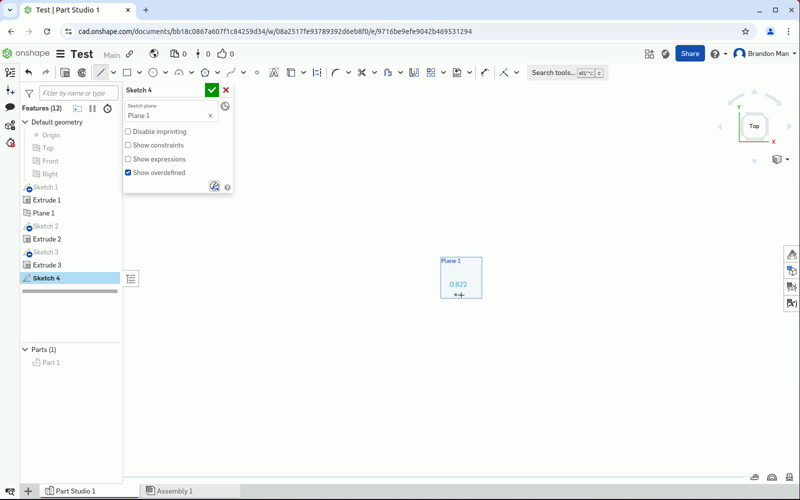
scroll(6)
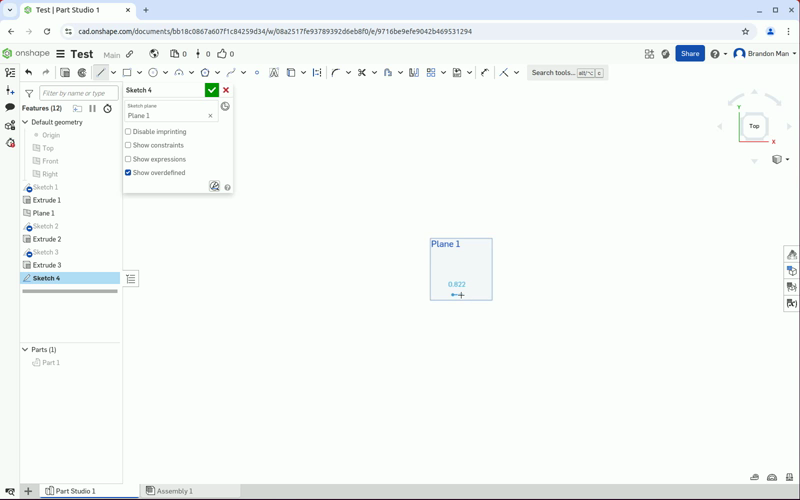
scroll(6)
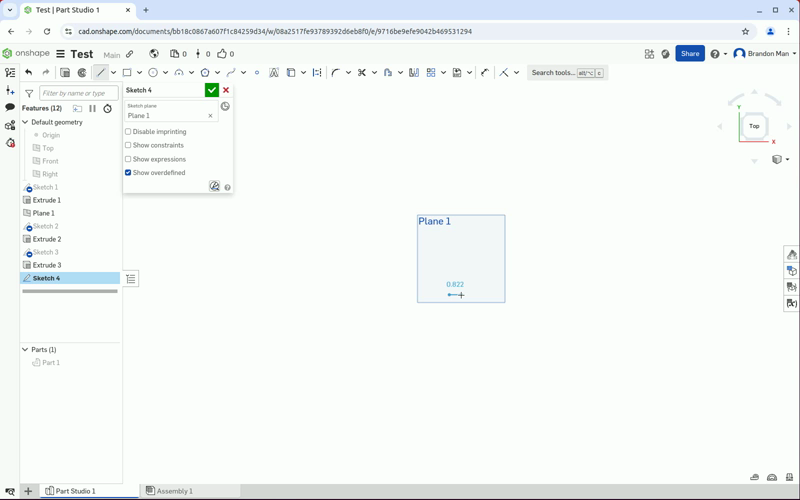
scroll(6)
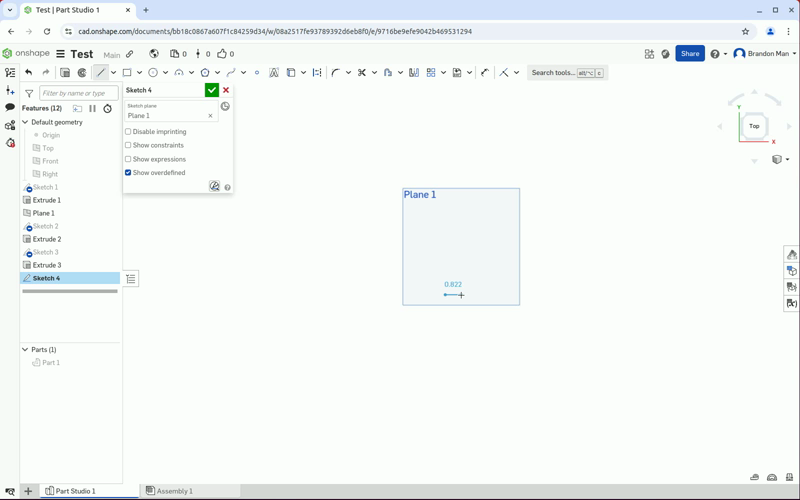
scroll(6)
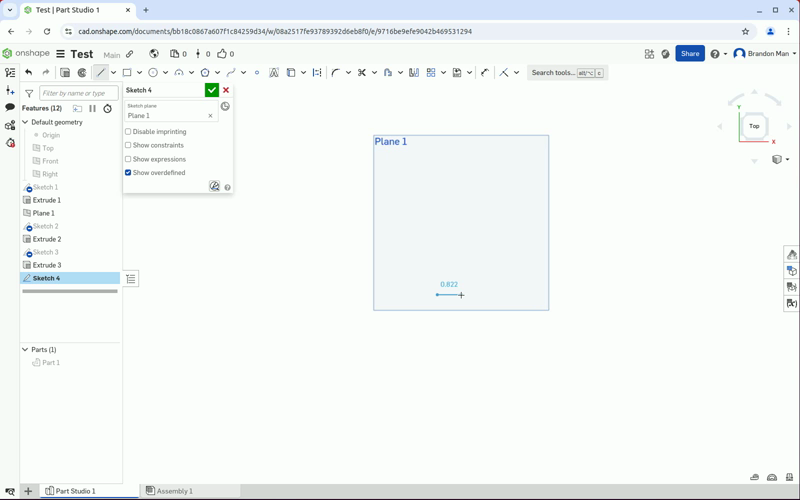
scroll(6)
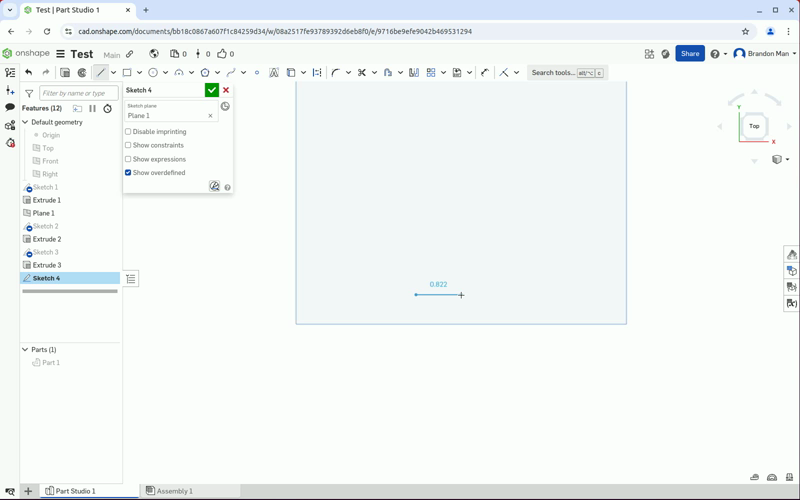
click(461, 294)
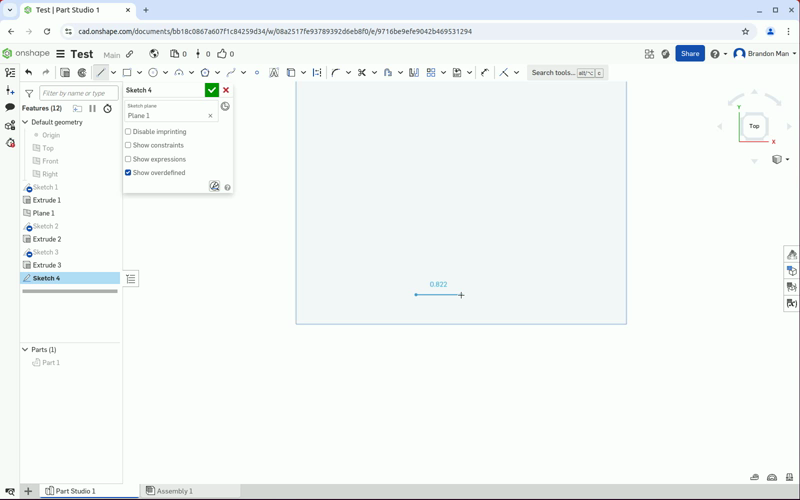
scroll(-6)
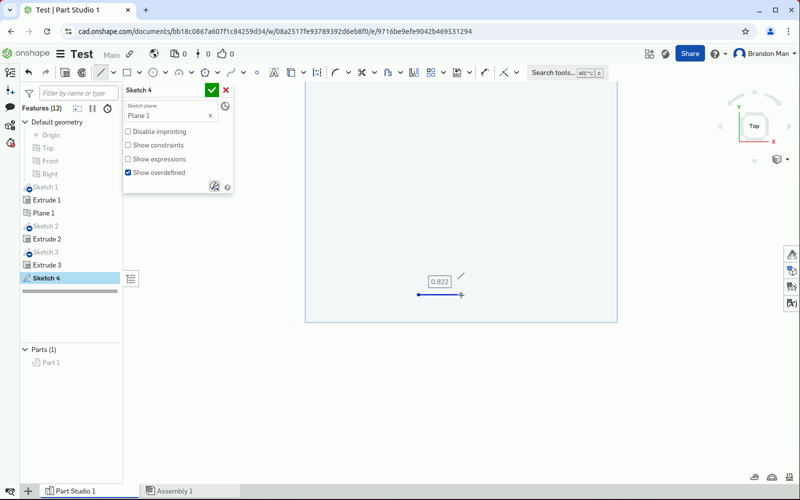
scroll(-6)
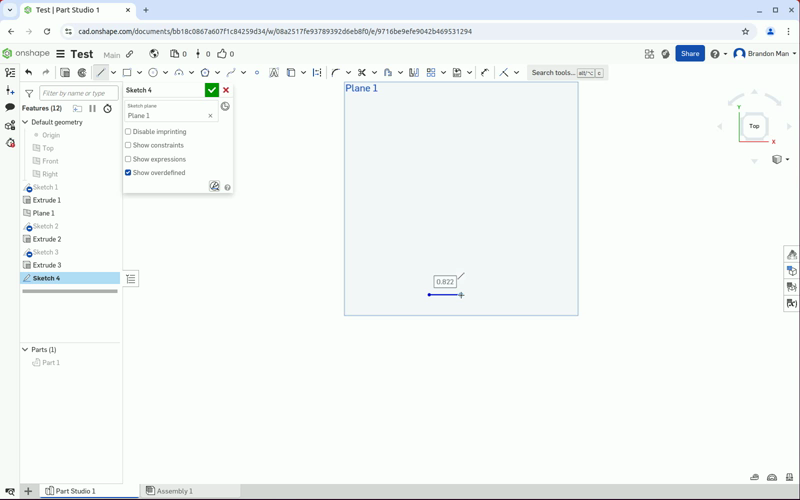
scroll(-6)
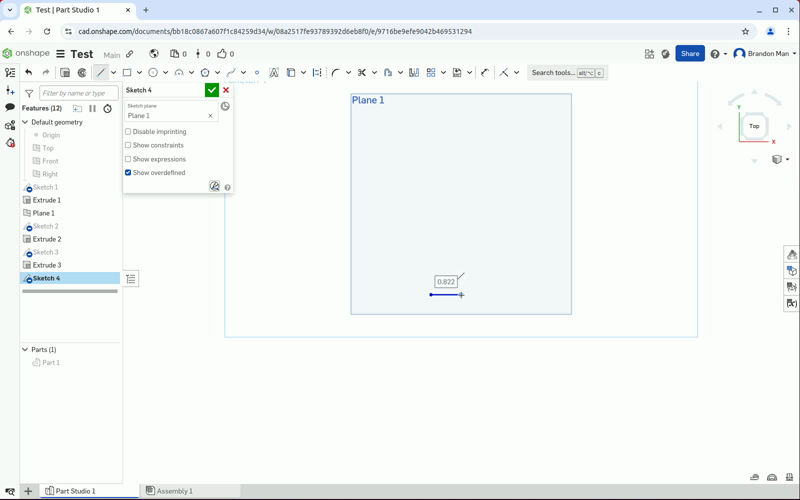
scroll(-6)
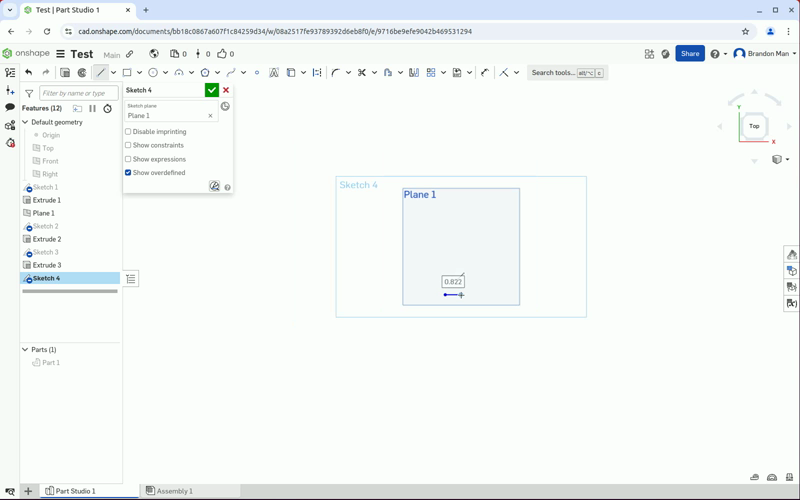
scroll(-6)
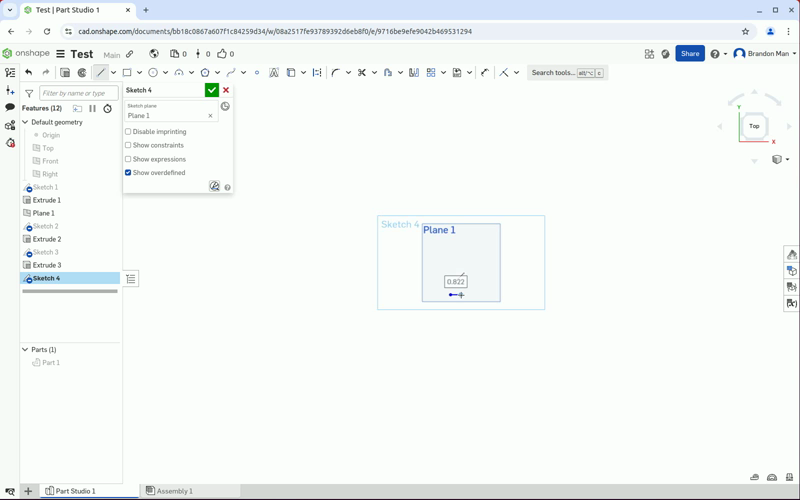
scroll(-6)
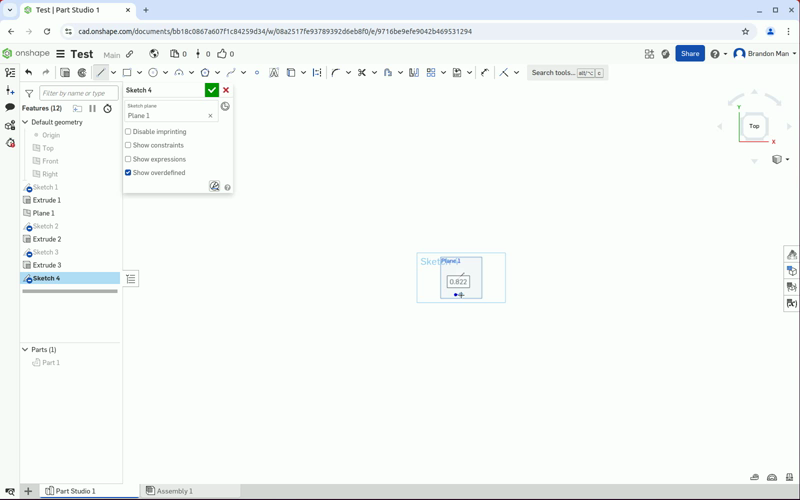
scroll(-6)
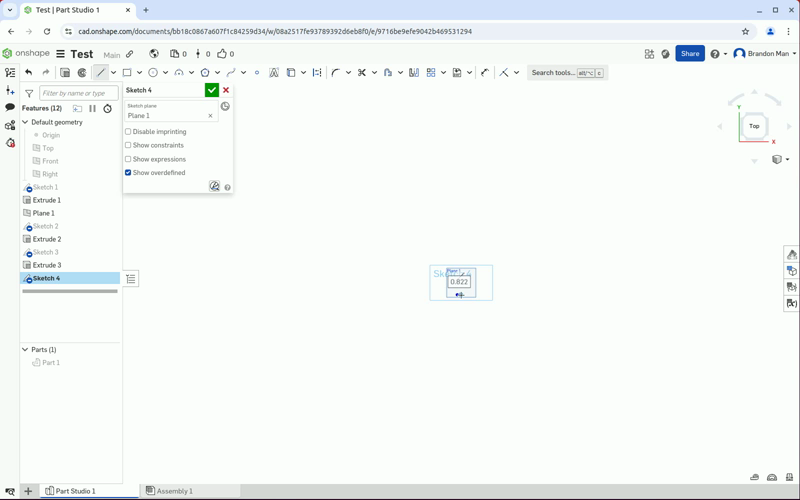
key_up(shift)
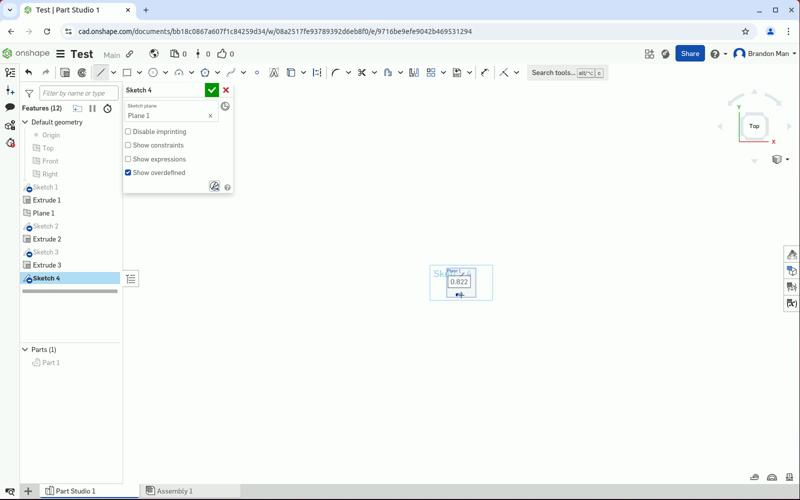
key_down(shift)
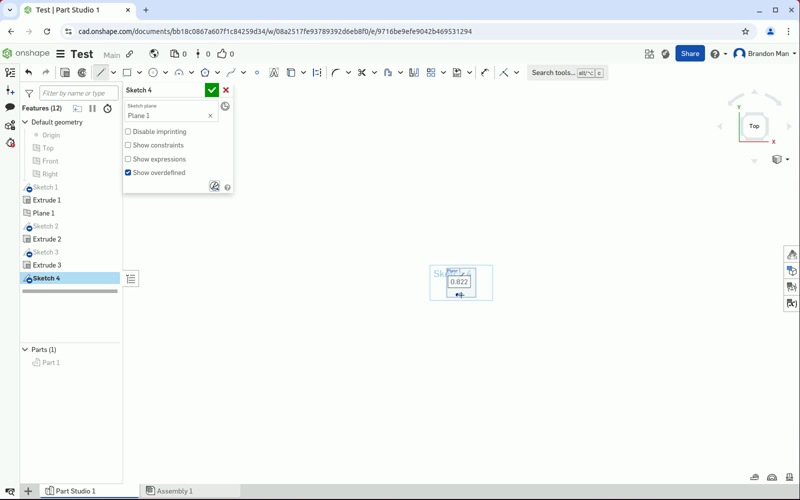
mouse_move(491, 294)
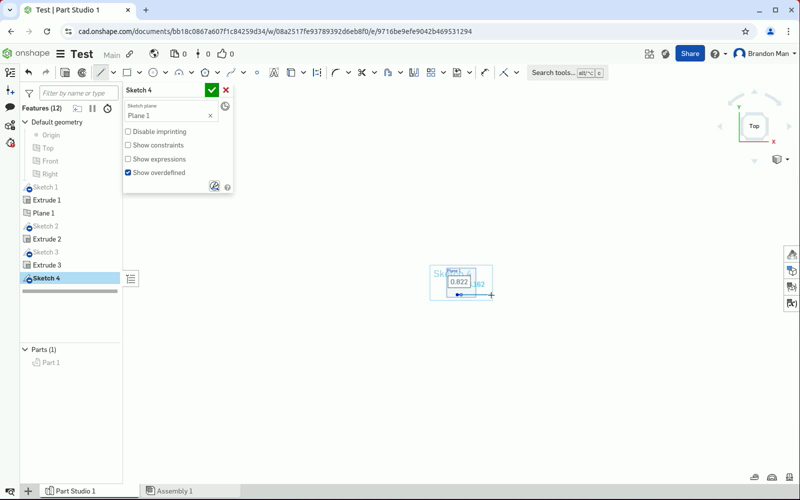
mouse_move(465, 294)
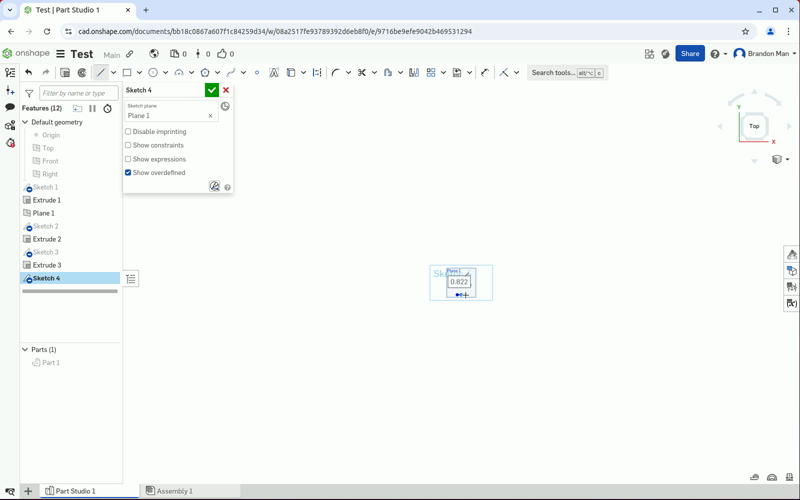
scroll(6)
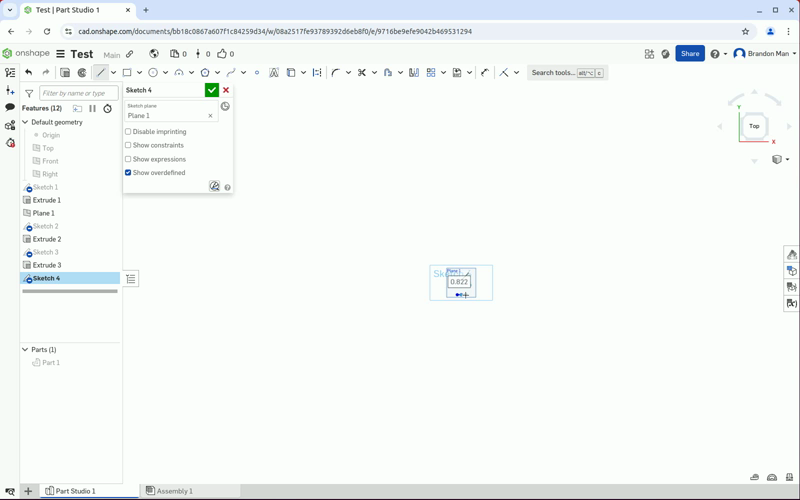
scroll(6)
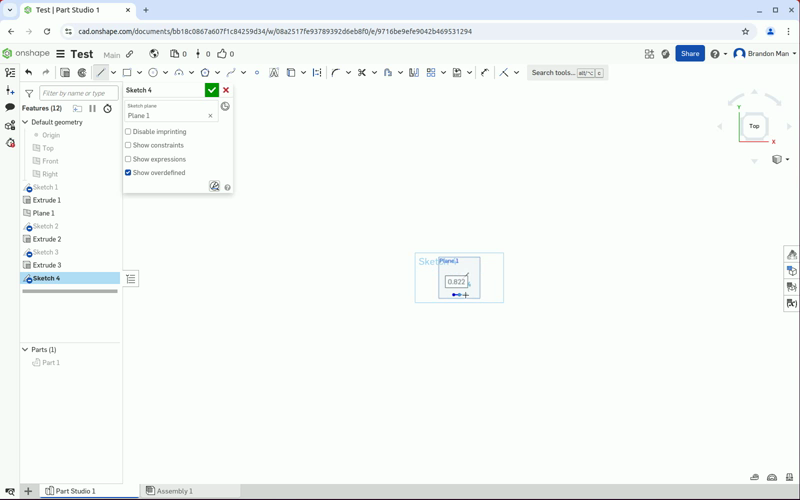
scroll(6)
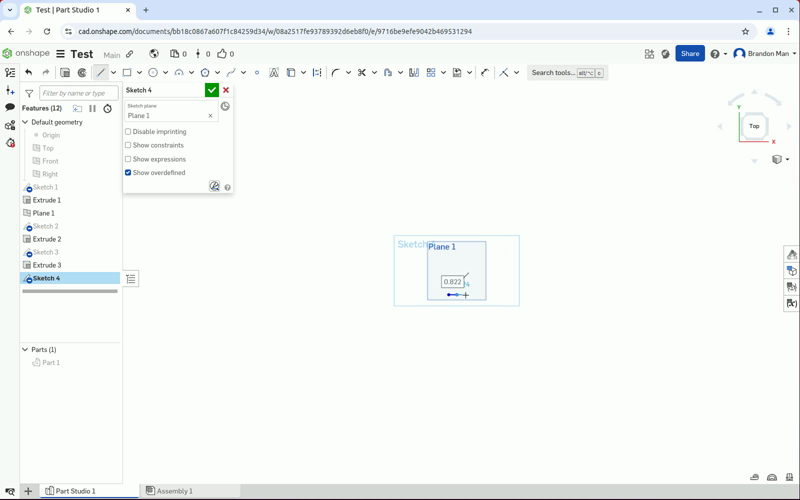
scroll(6)
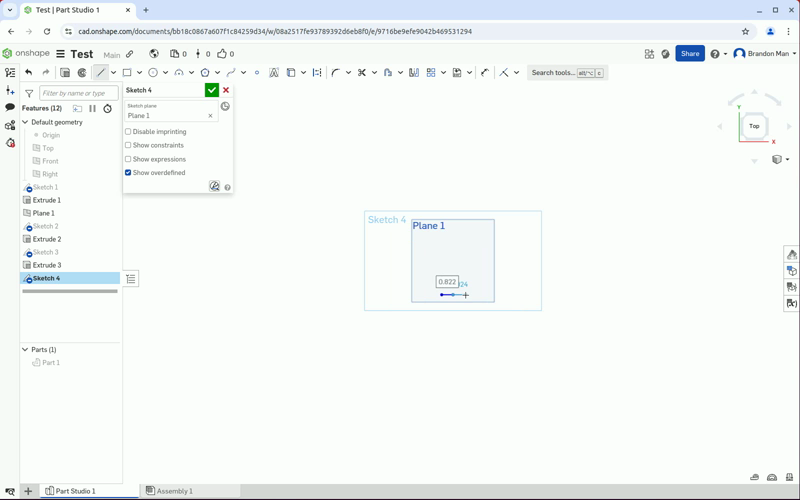
scroll(6)
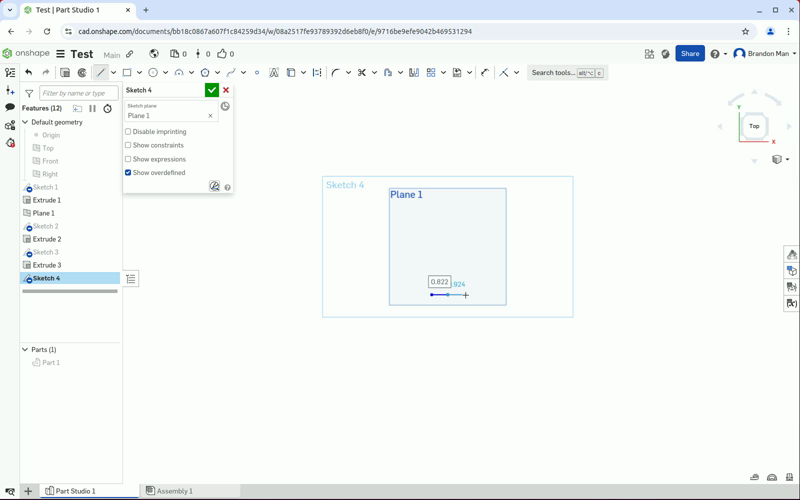
scroll(6)
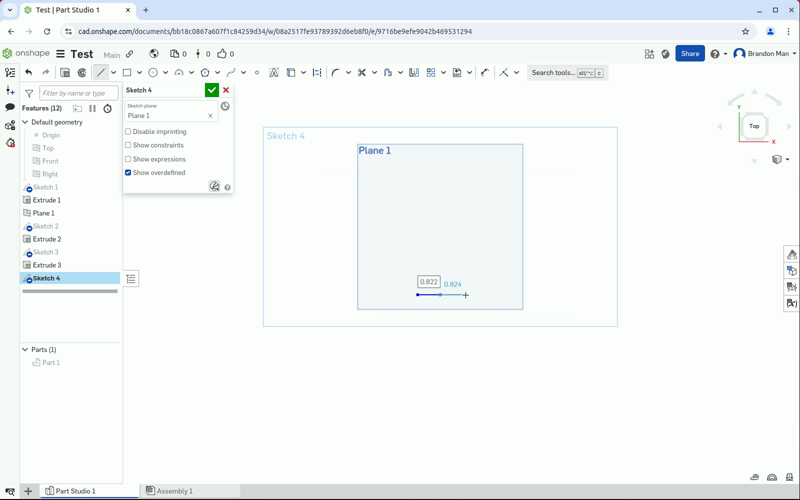
scroll(6)
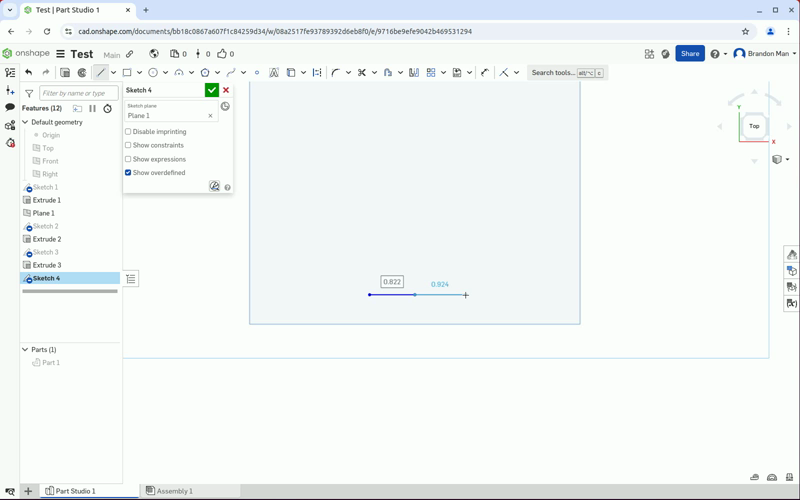
click(465, 294)
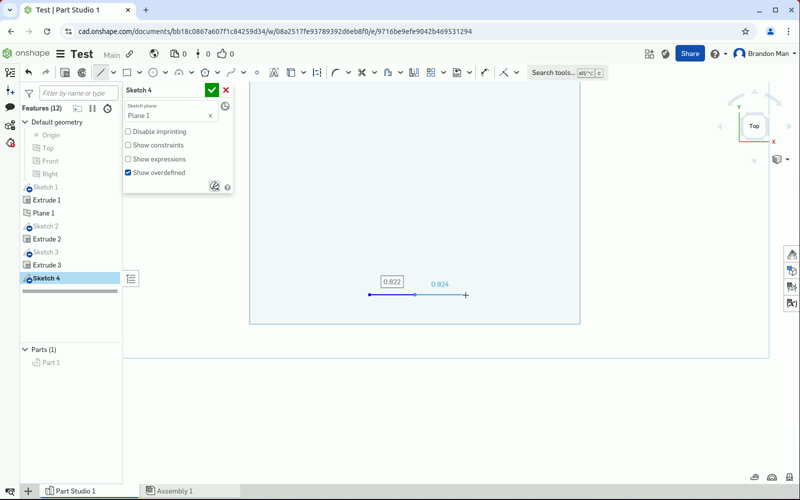
scroll(-6)
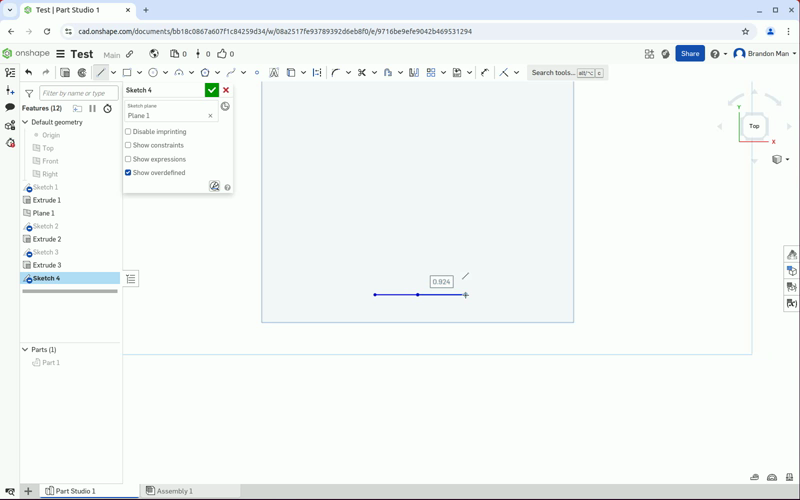
scroll(-6)
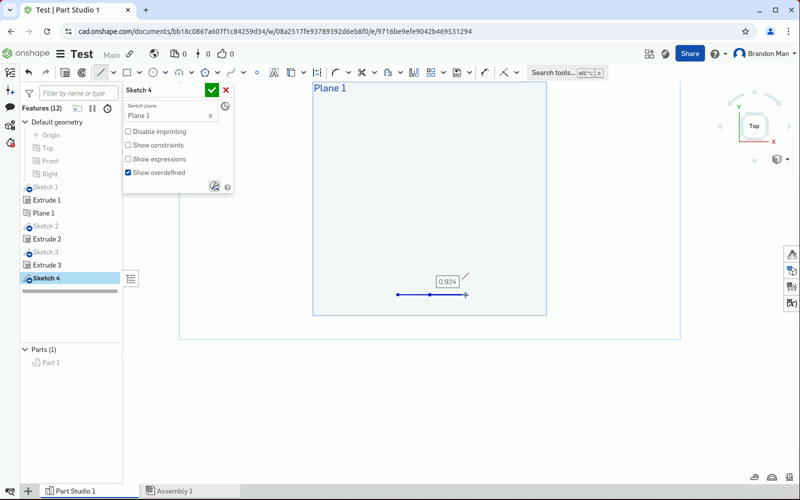
scroll(-6)
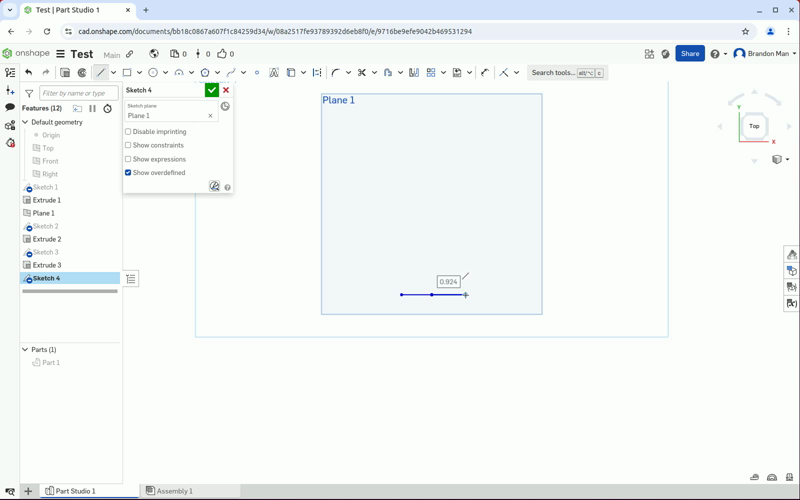
scroll(-6)
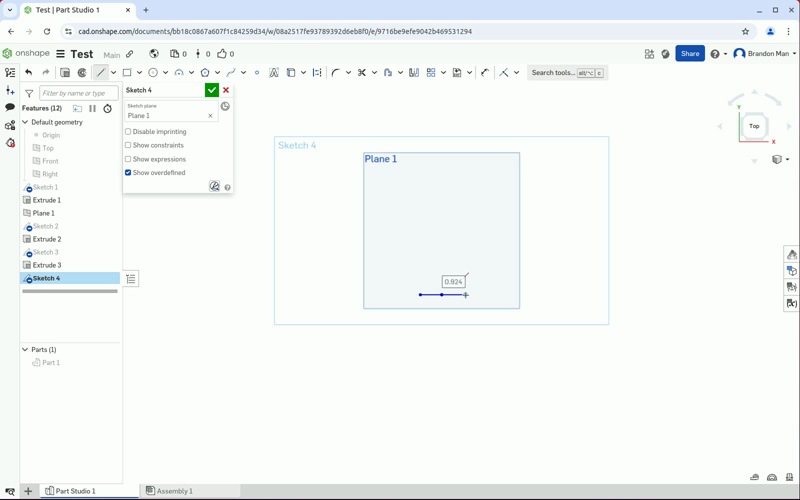
scroll(-6)
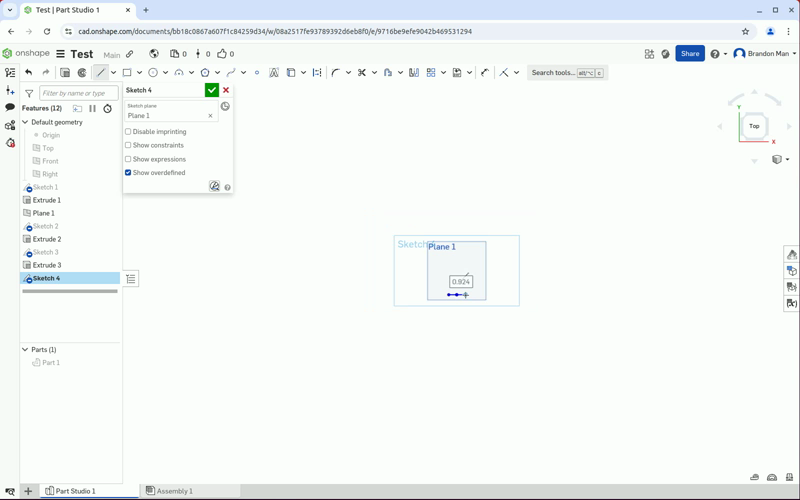
scroll(-6)
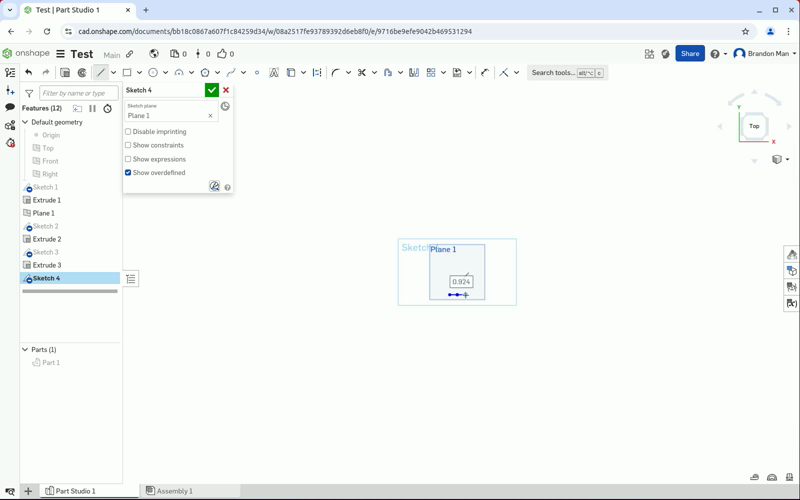
scroll(-6)
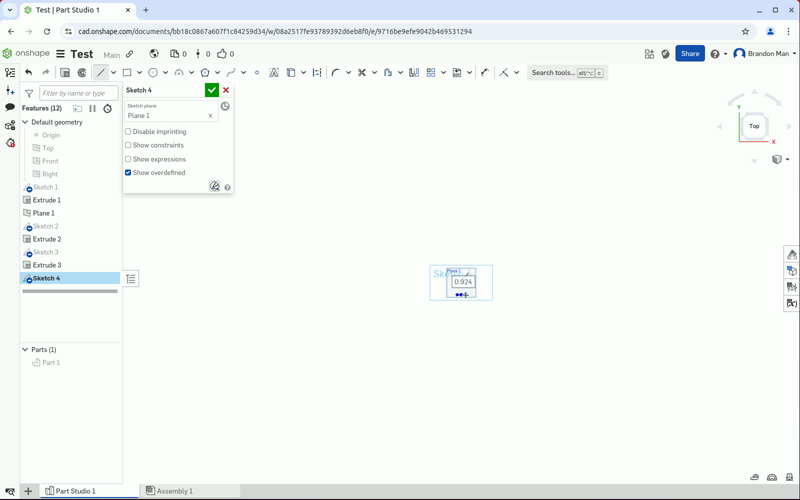
key_up(shift)
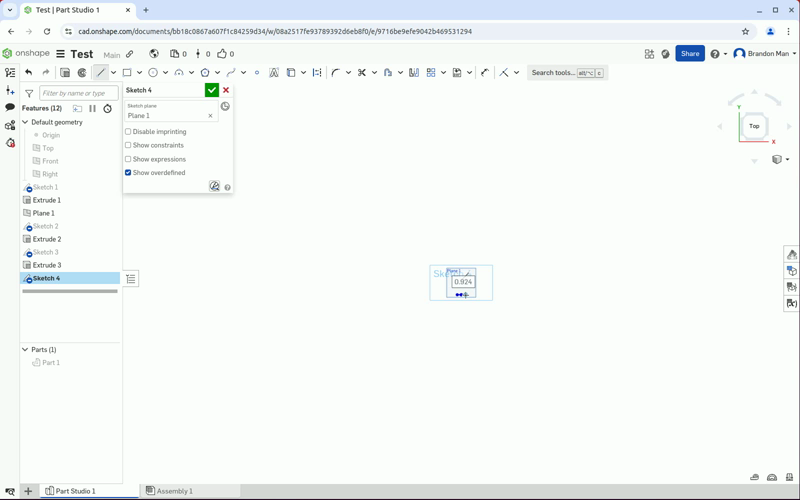
key(esc)
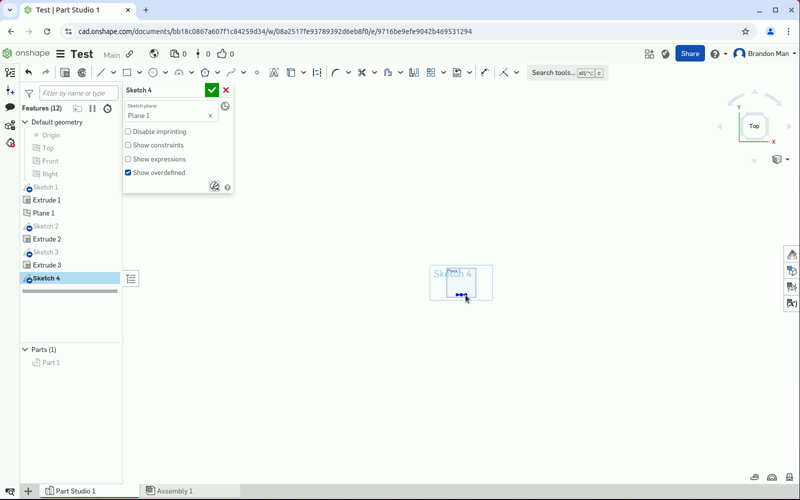
key(a)
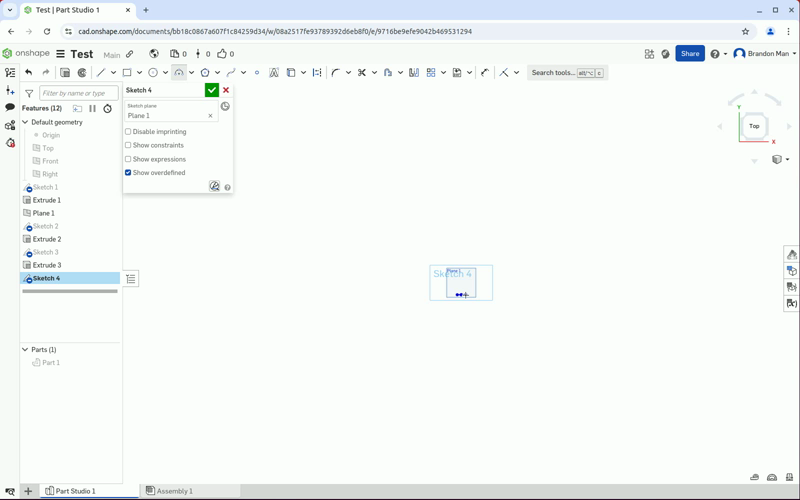
mouse_move(465, 294)
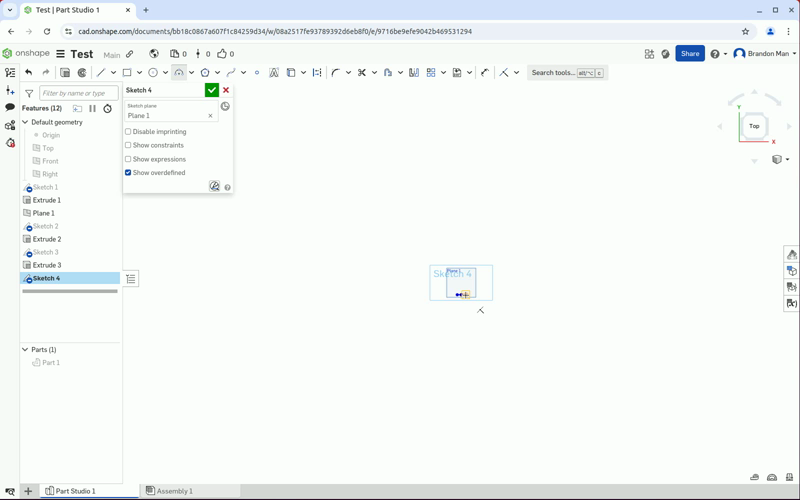
scroll(6)
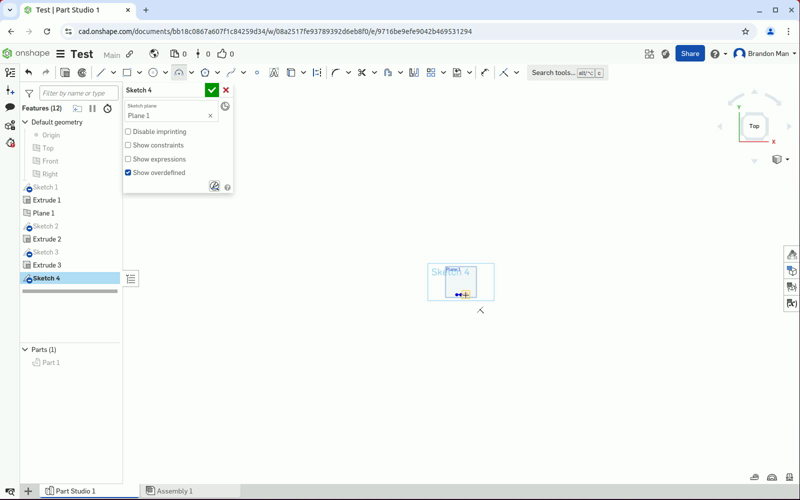
scroll(6)
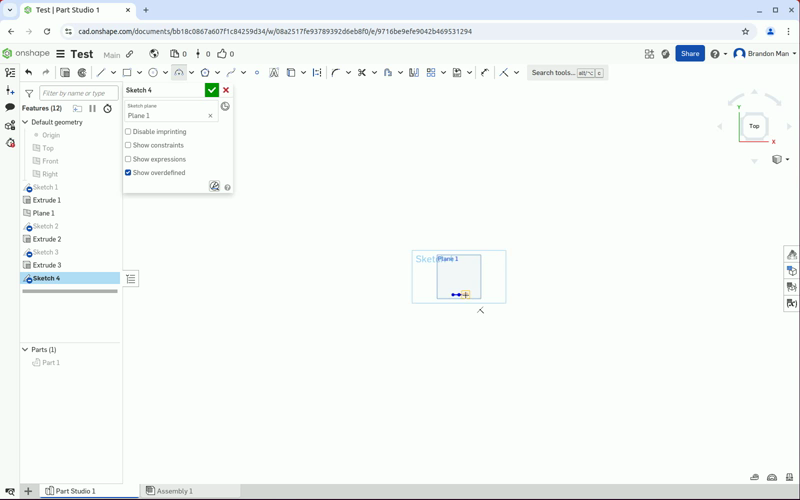
scroll(6)
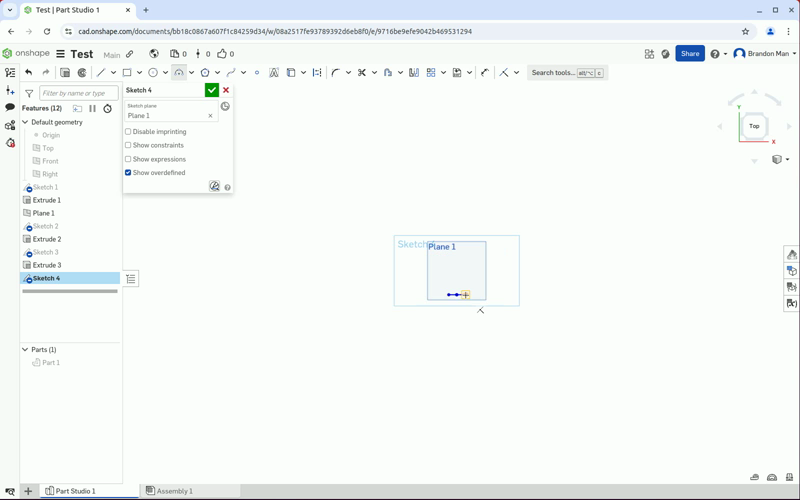
scroll(6)
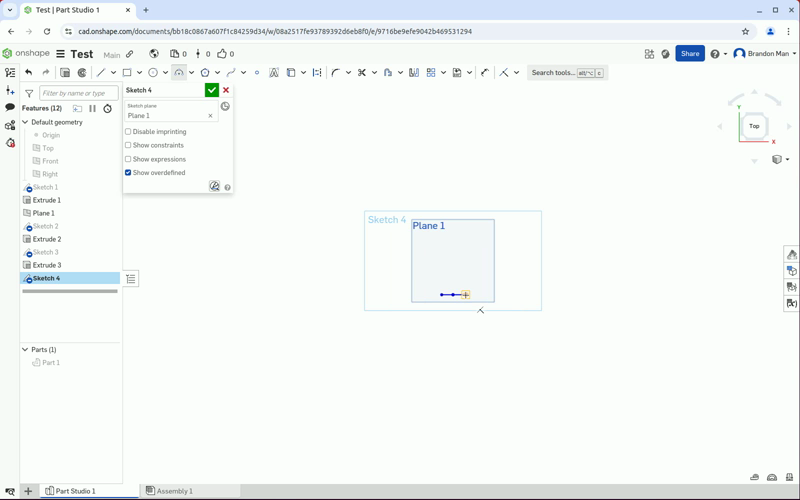
scroll(6)
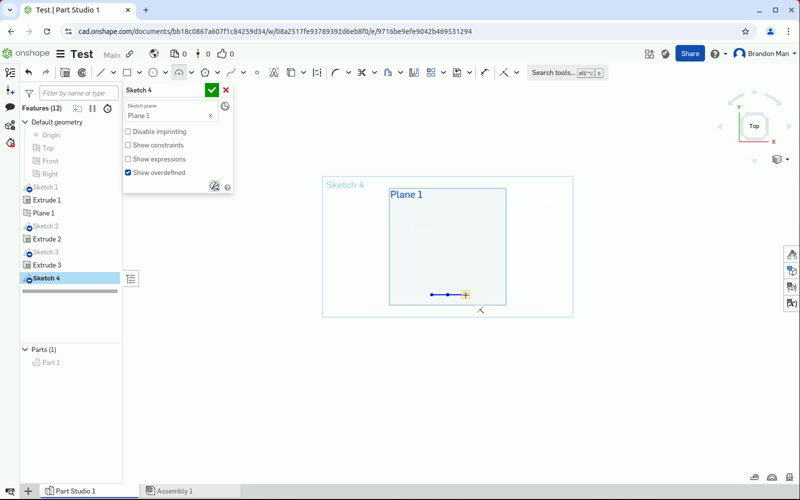
scroll(6)
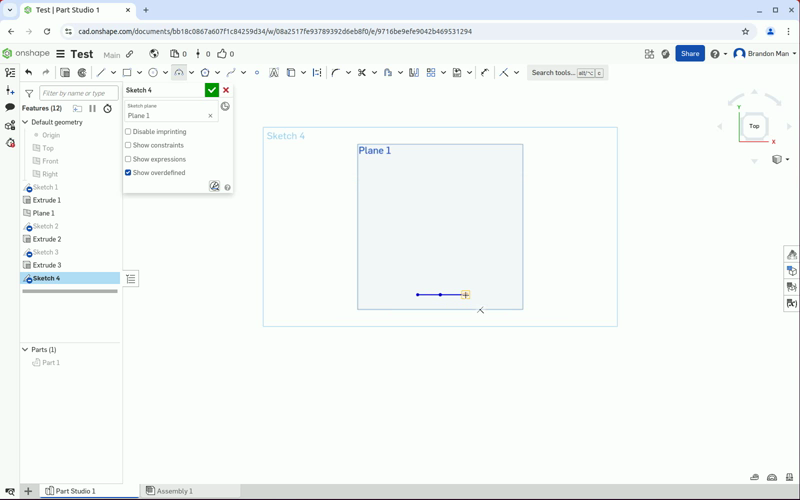
scroll(6)
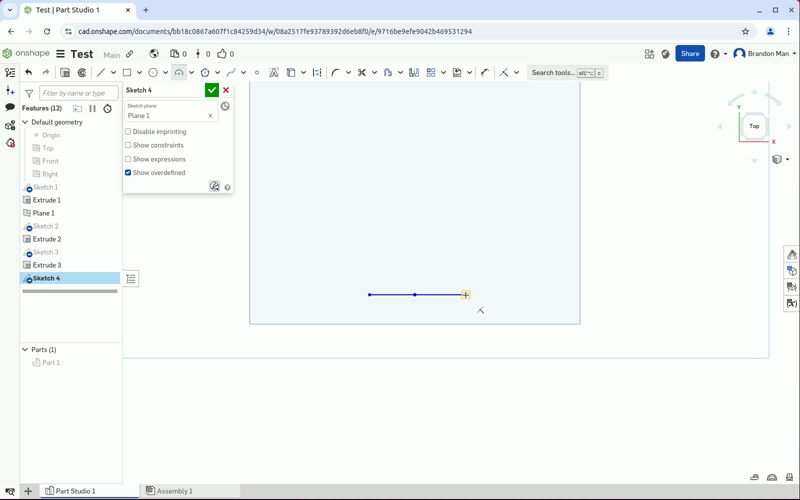
click(465, 294)
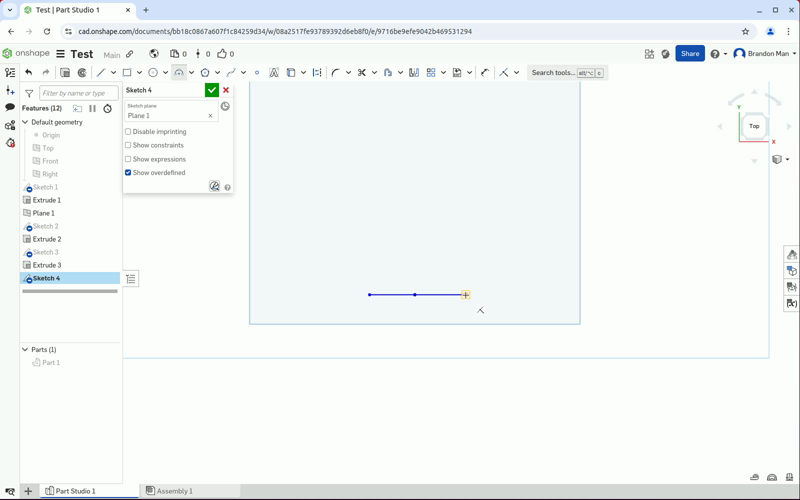
scroll(-6)
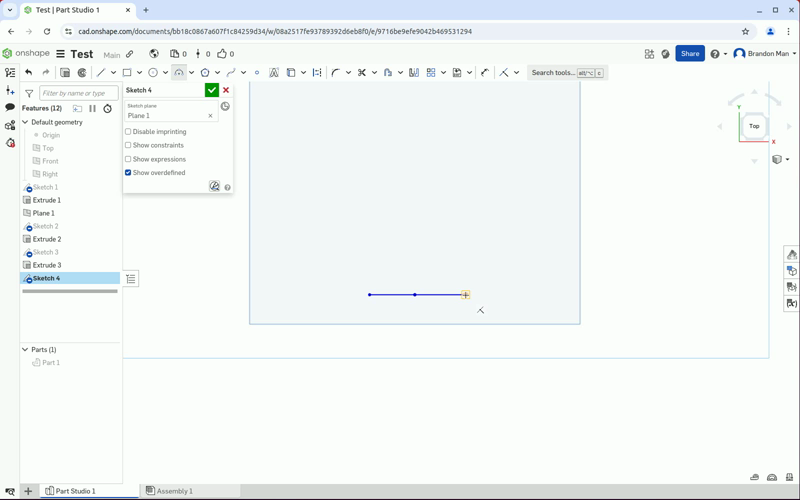
scroll(-6)
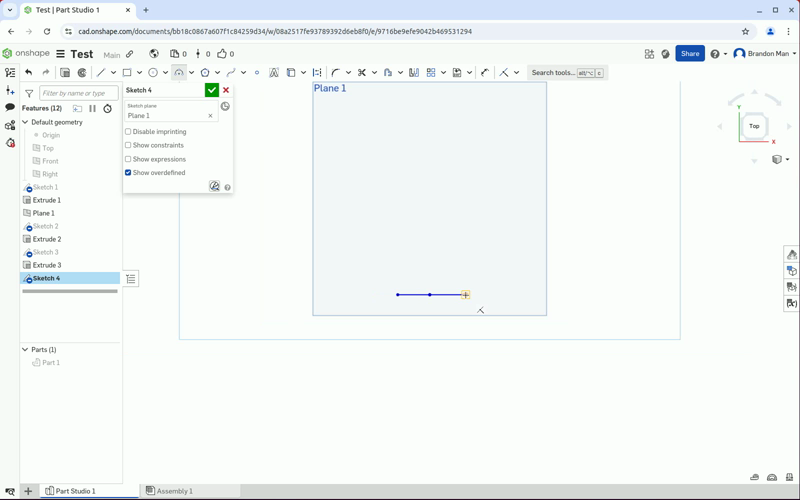
scroll(-6)
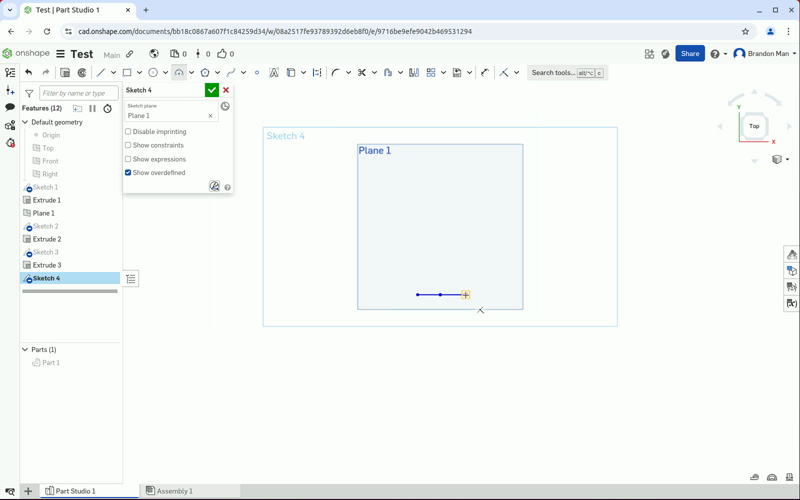
scroll(-6)
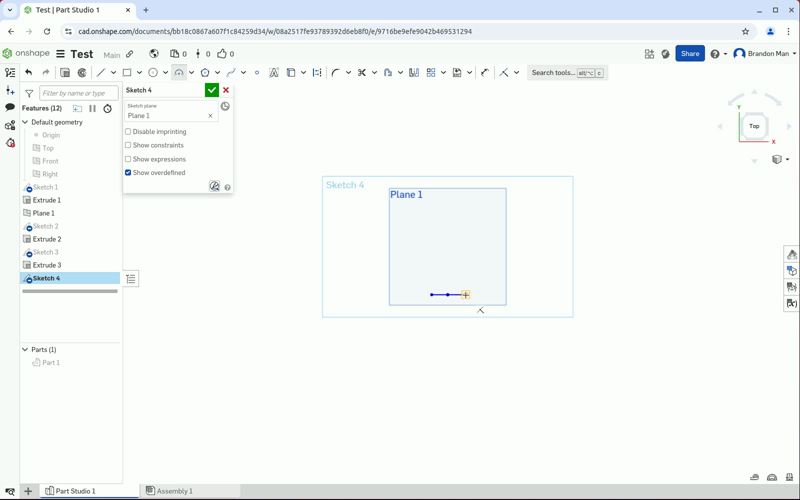
scroll(-6)
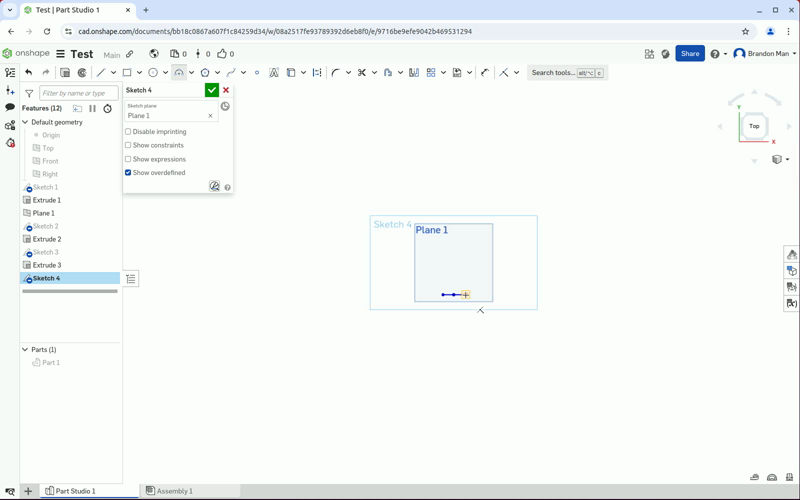
scroll(-6)
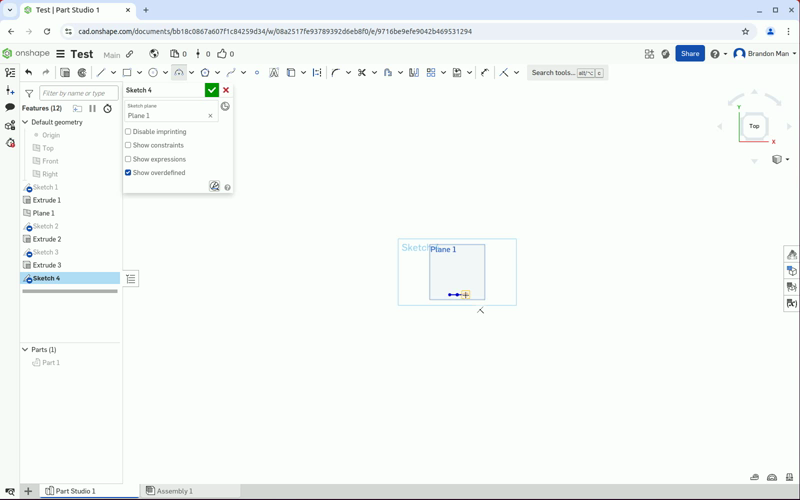
scroll(-6)
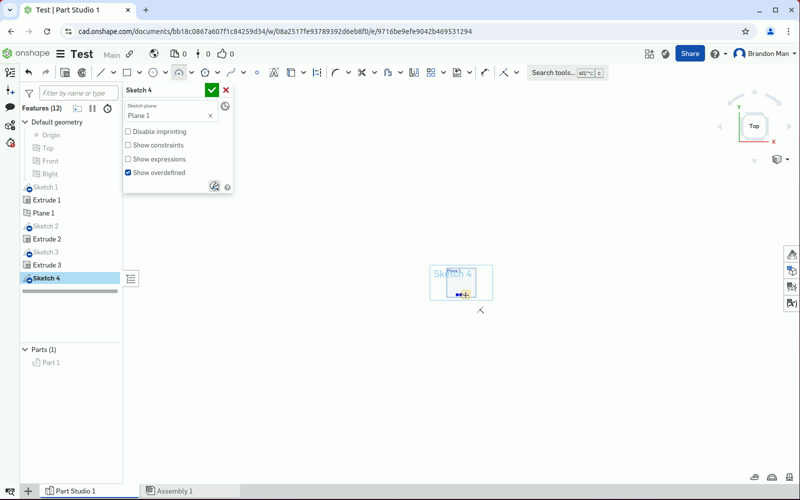
mouse_move(457, 294)
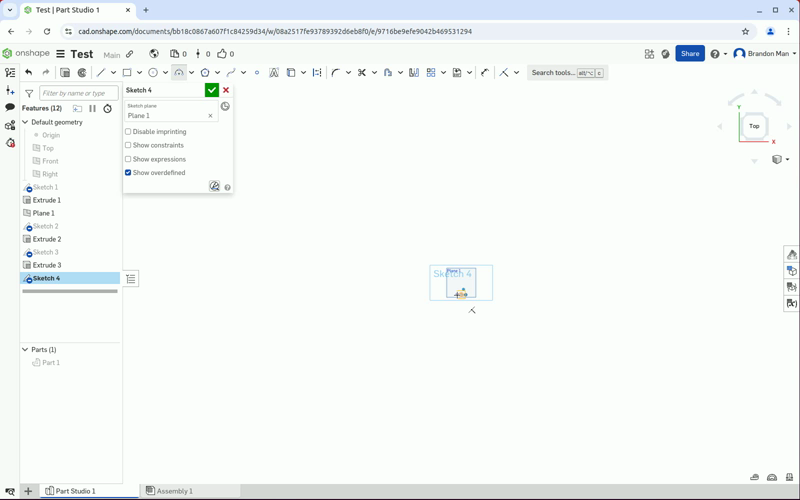
scroll(6)
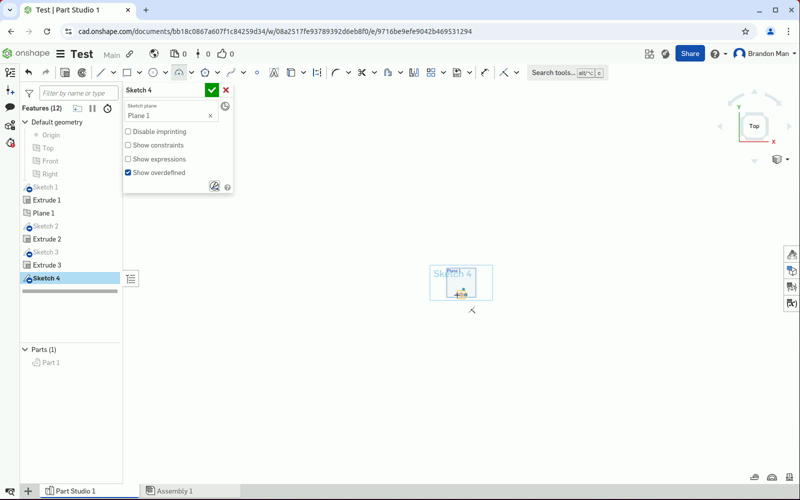
scroll(6)
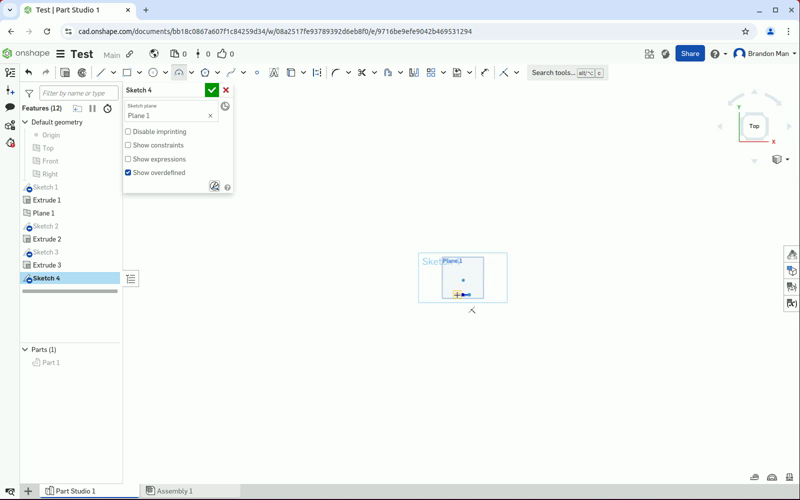
scroll(6)
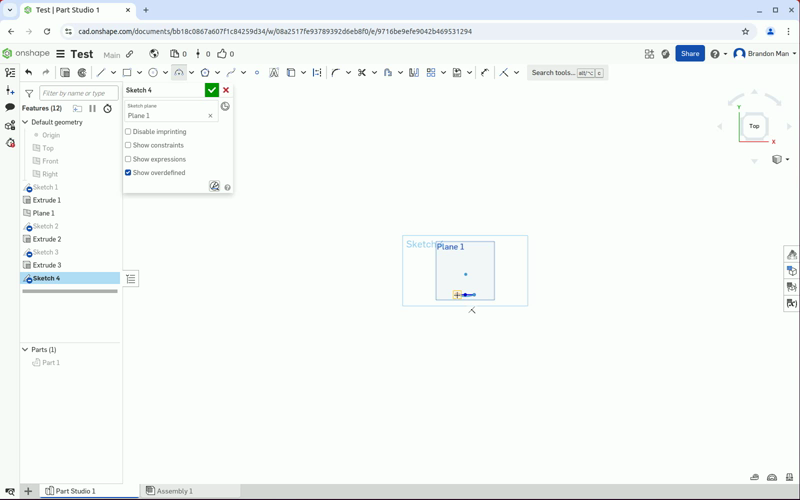
scroll(6)
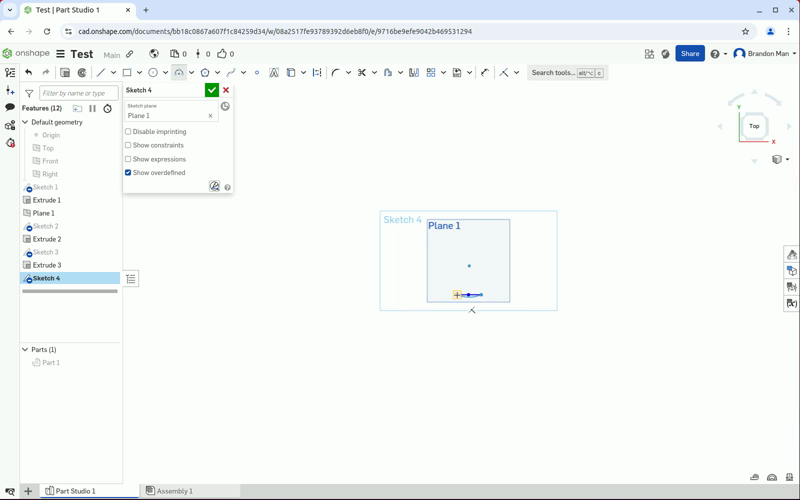
scroll(6)
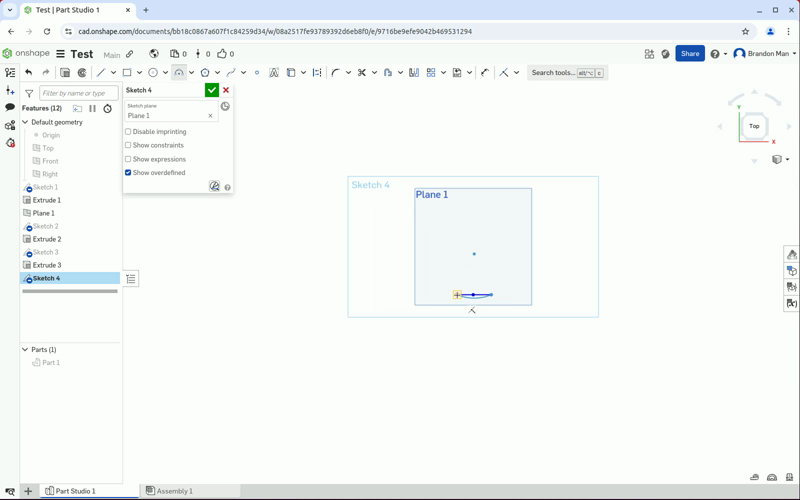
scroll(6)
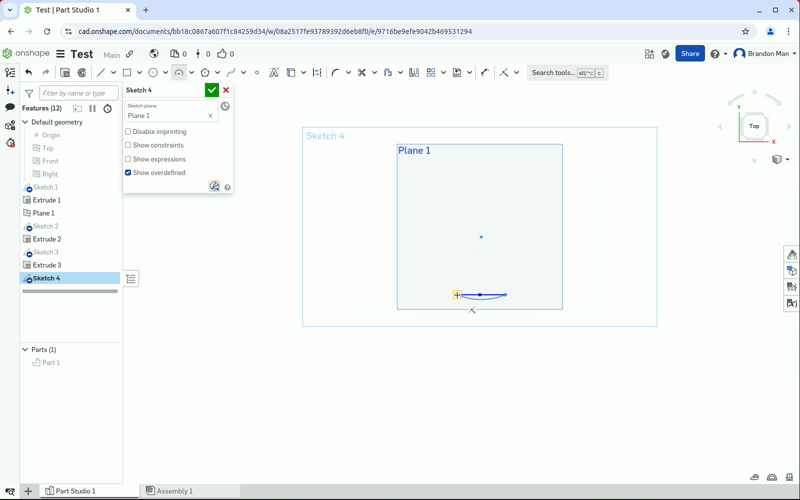
scroll(6)
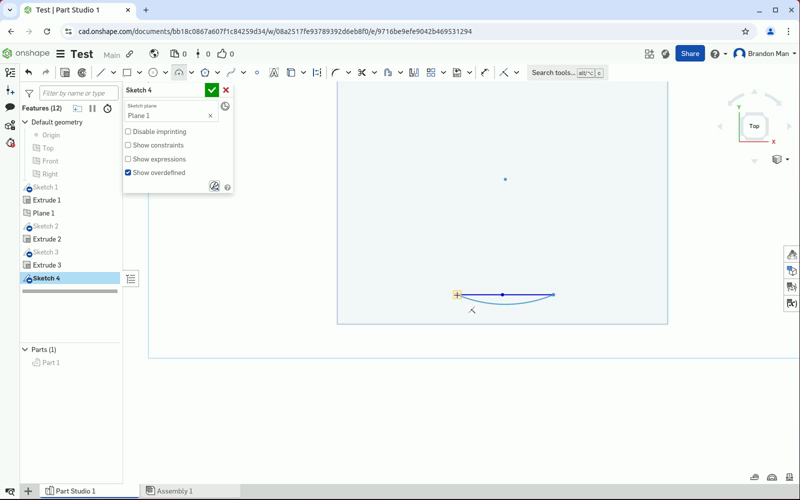
click(457, 294)
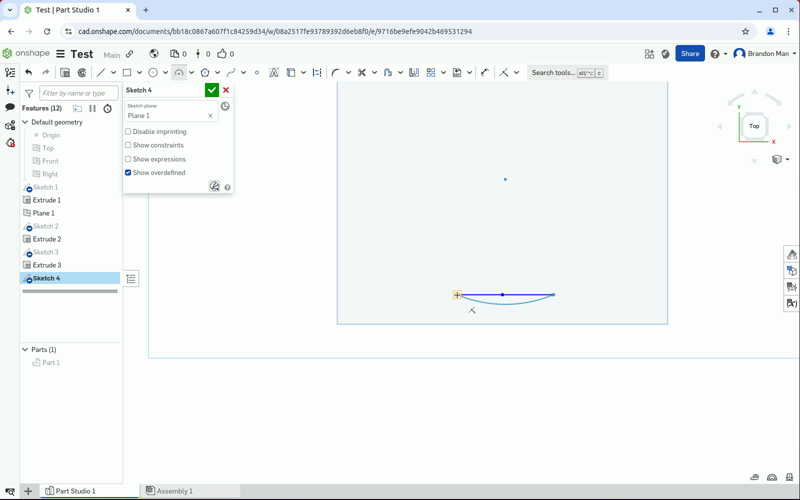
scroll(-6)
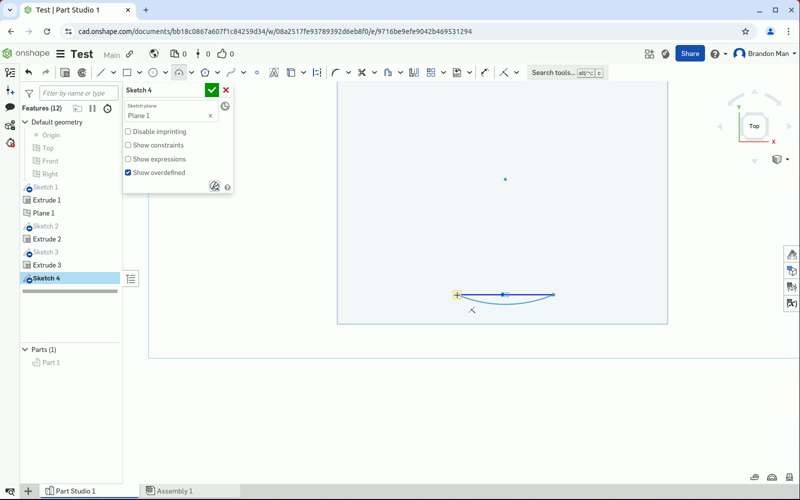
scroll(-6)
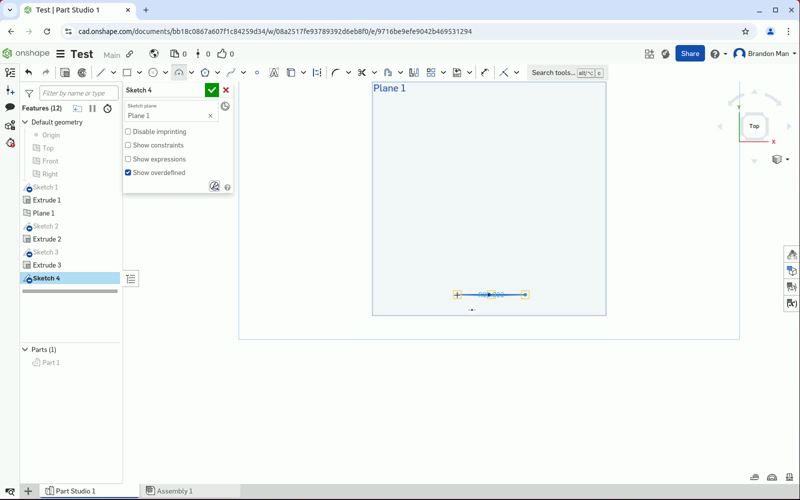
scroll(-6)
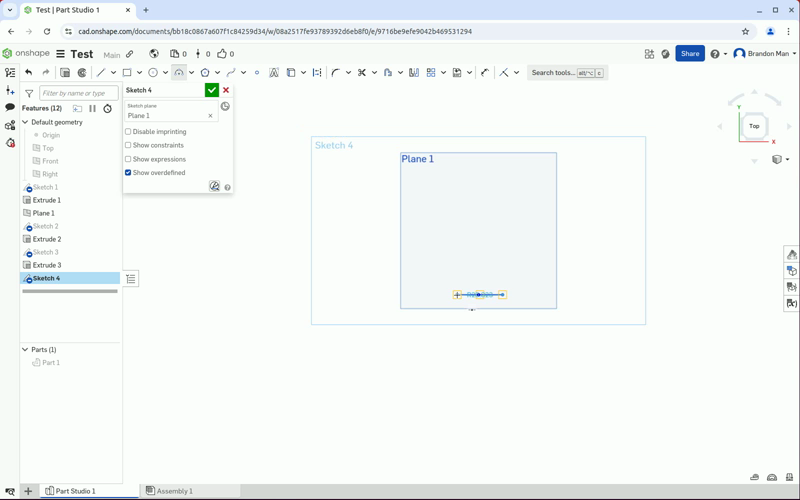
scroll(-6)
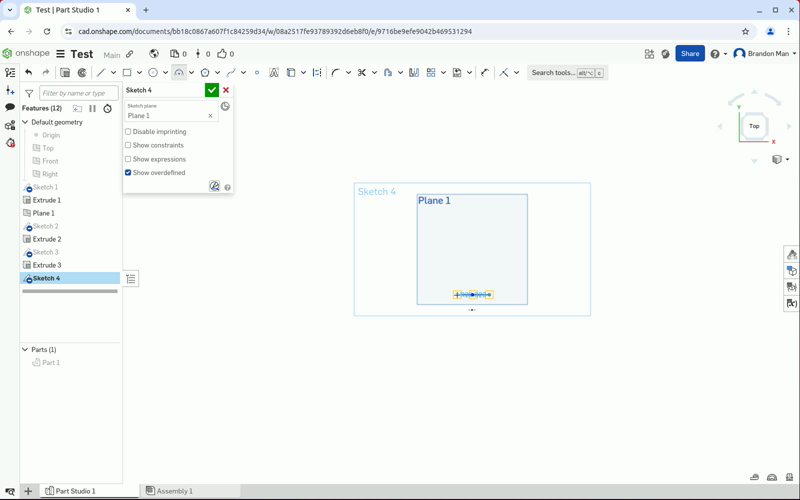
scroll(-6)
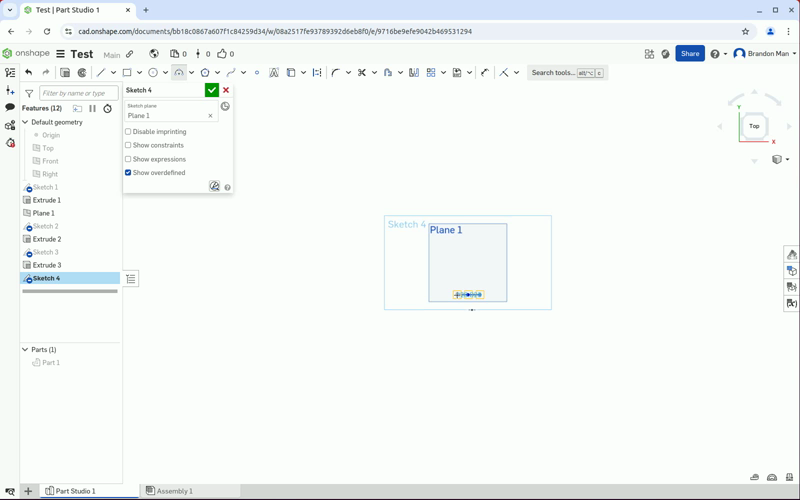
scroll(-6)
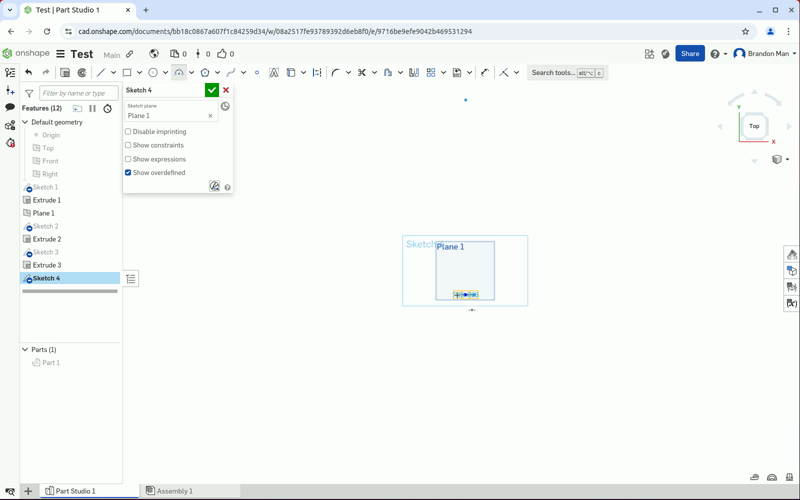
scroll(-6)
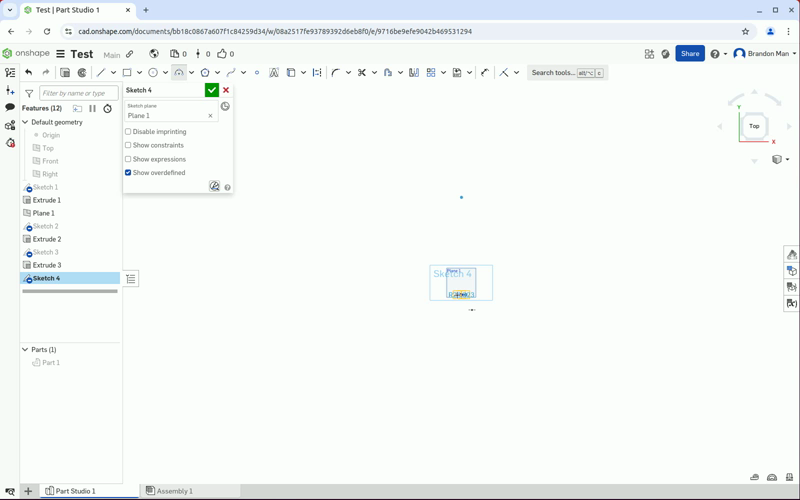
key_down(shift)
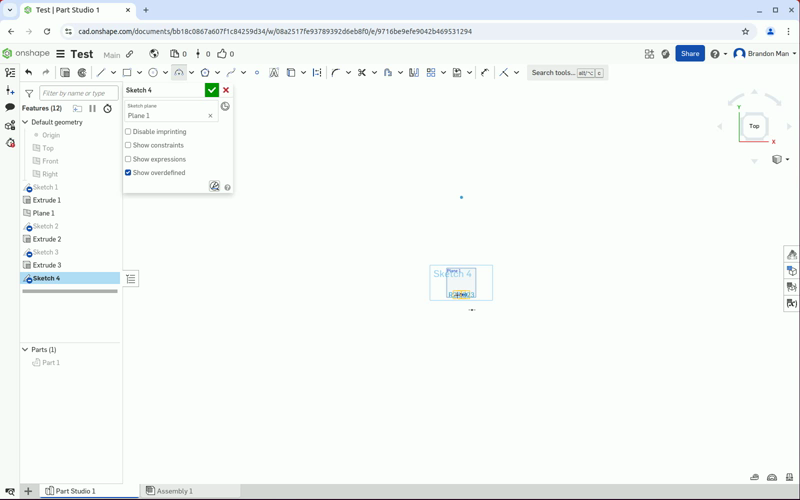
mouse_move(461, 290)
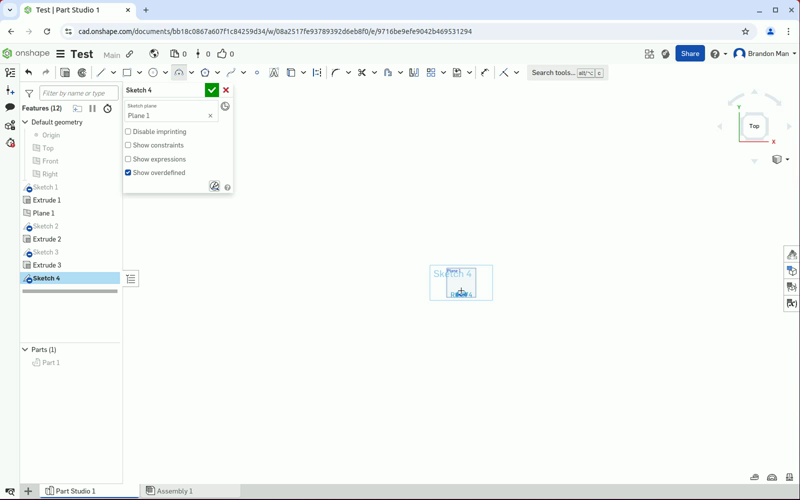
scroll(6)
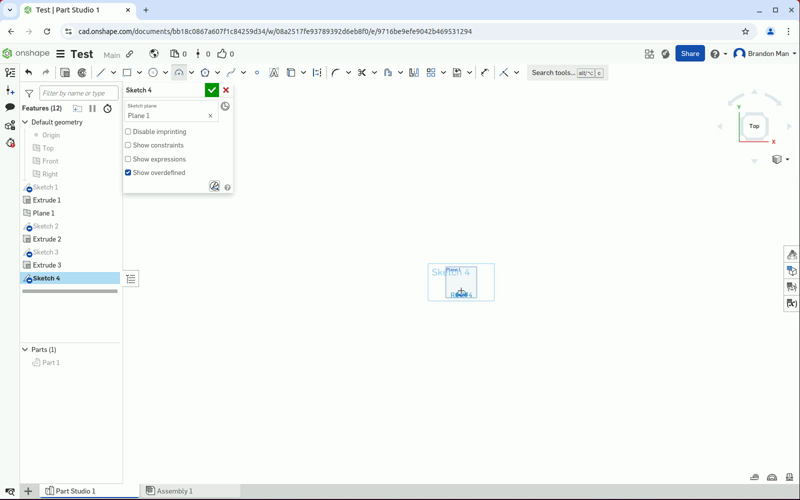
scroll(6)
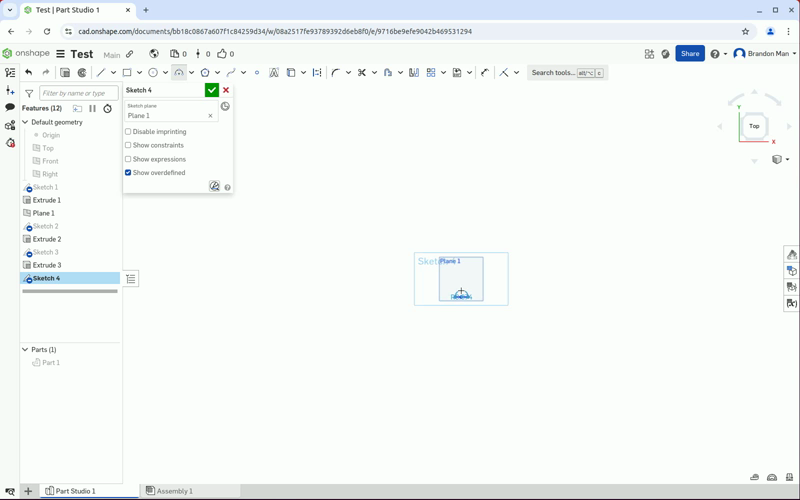
scroll(6)
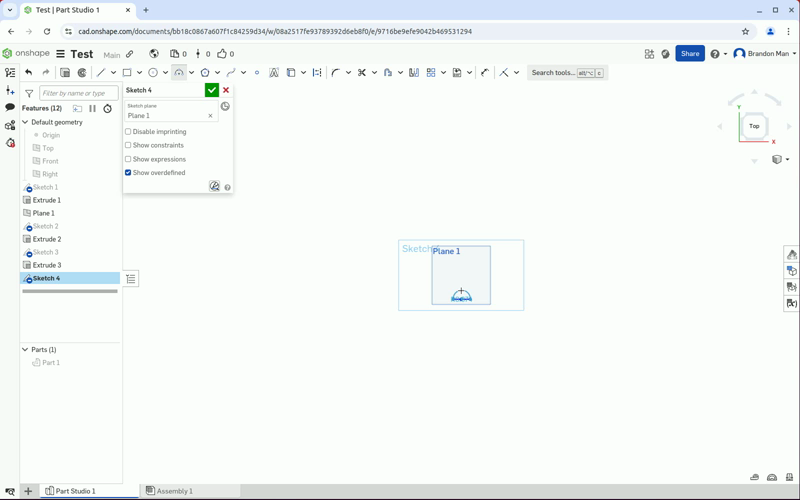
scroll(6)
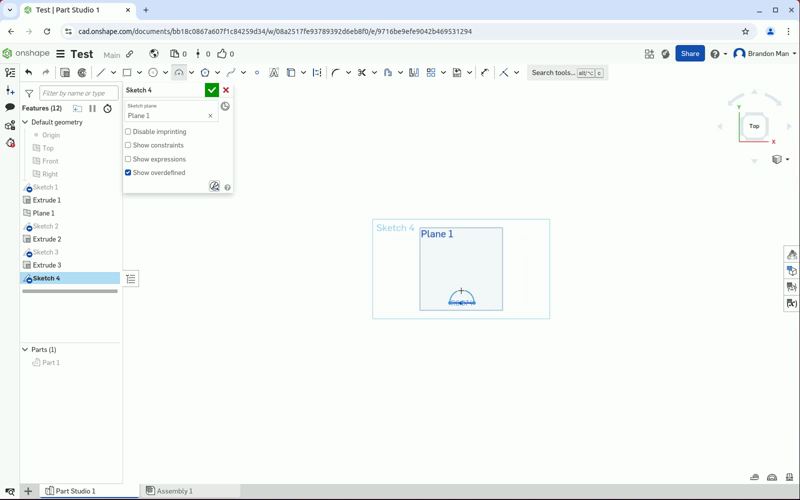
scroll(6)
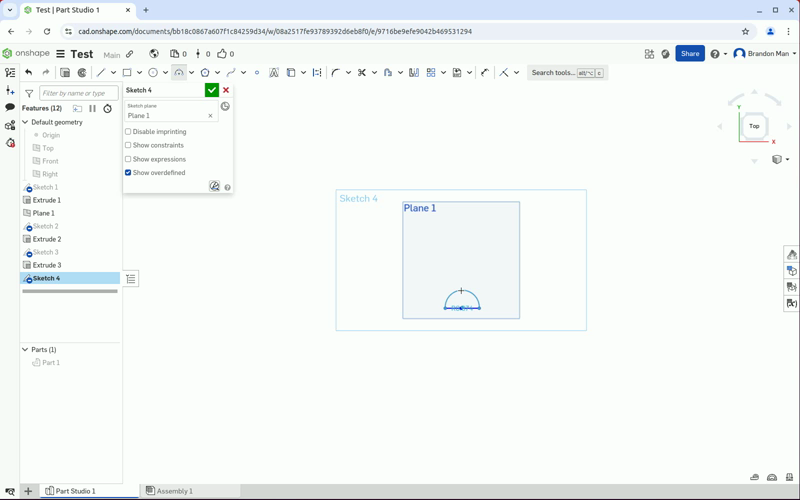
scroll(6)
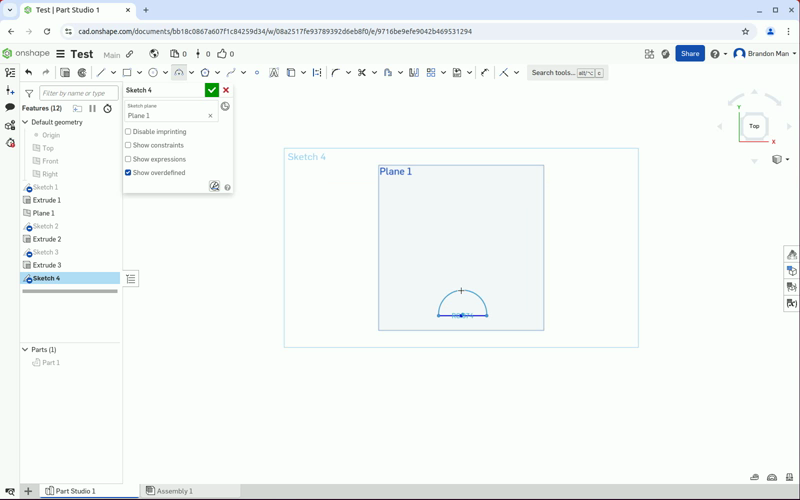
scroll(6)
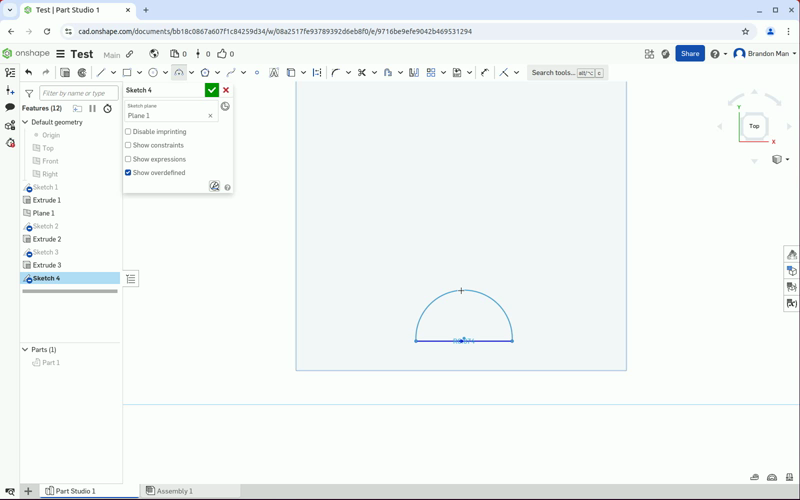
click(461, 290)
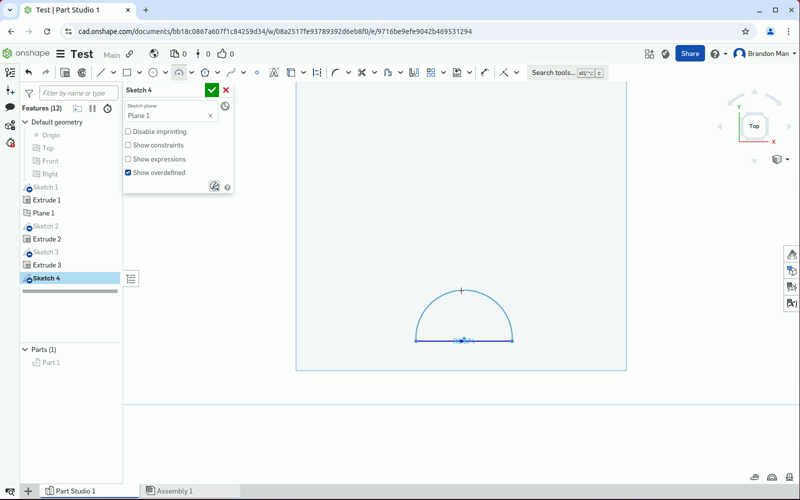
scroll(-6)
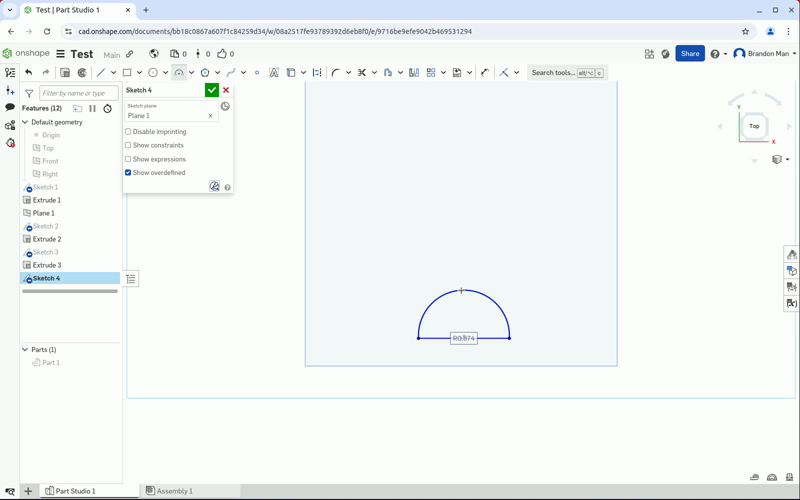
scroll(-6)
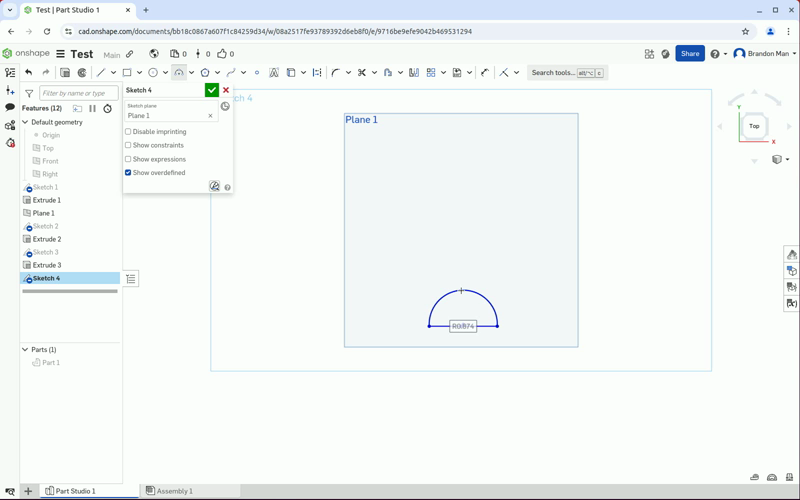
scroll(-6)
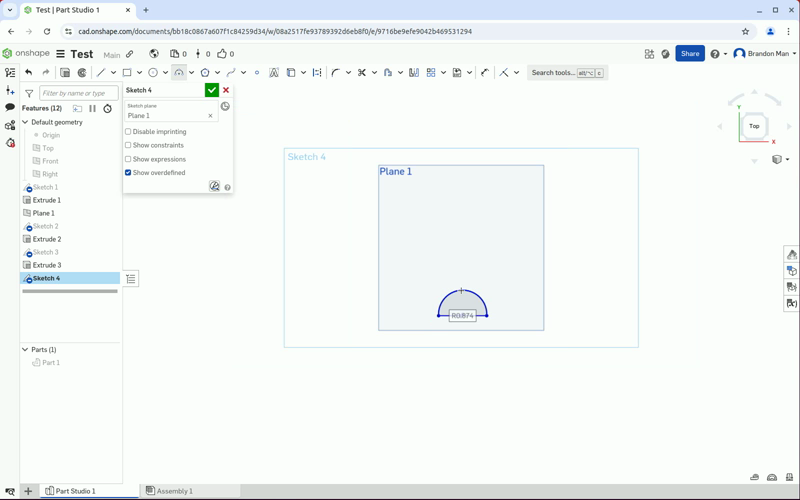
scroll(-6)
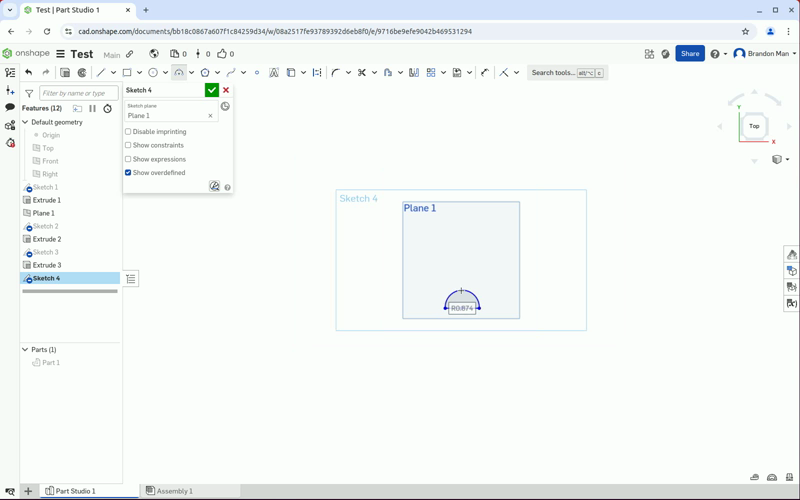
scroll(-6)
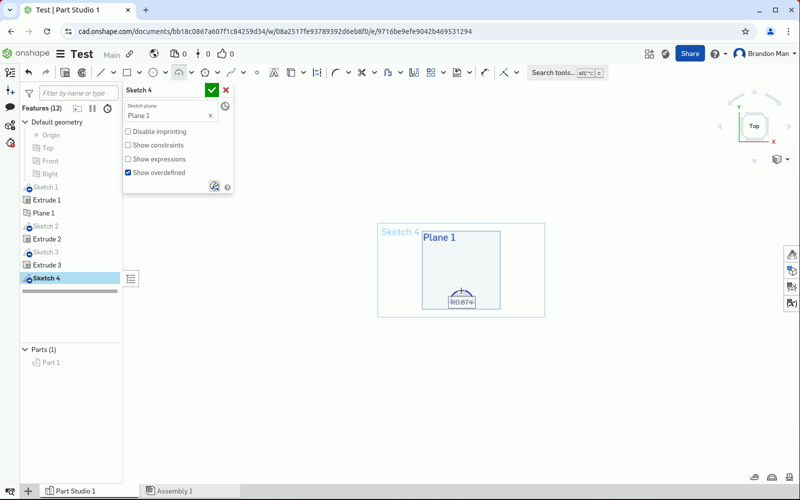
scroll(-6)
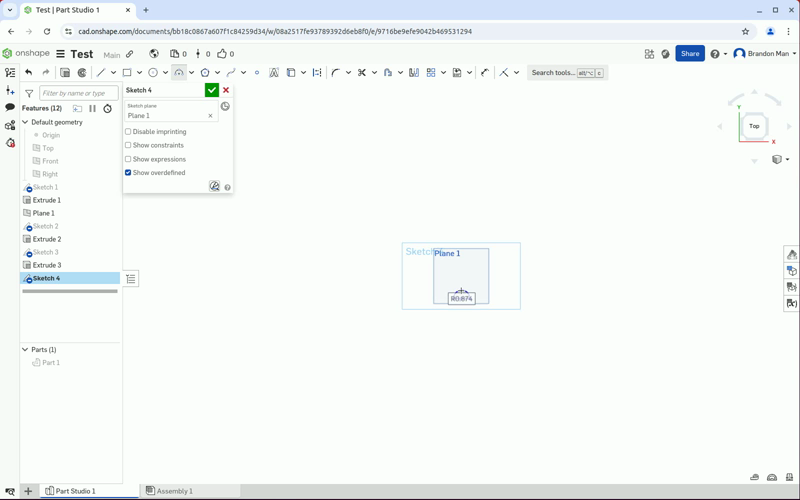
scroll(-6)
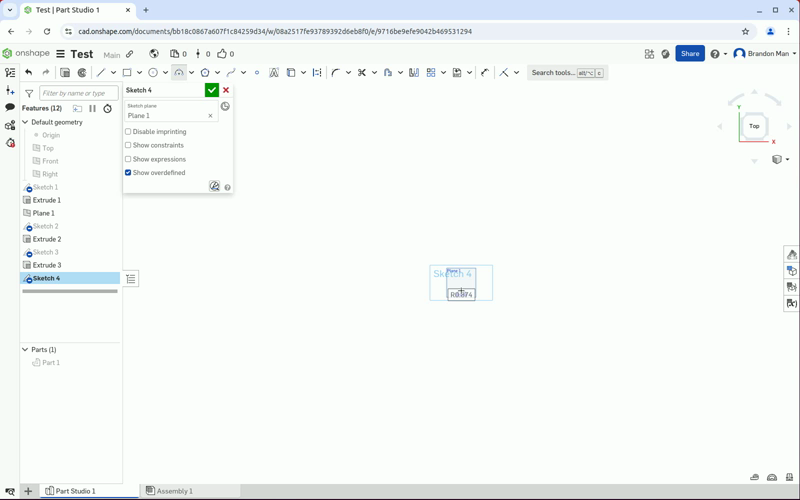
key_up(shift)
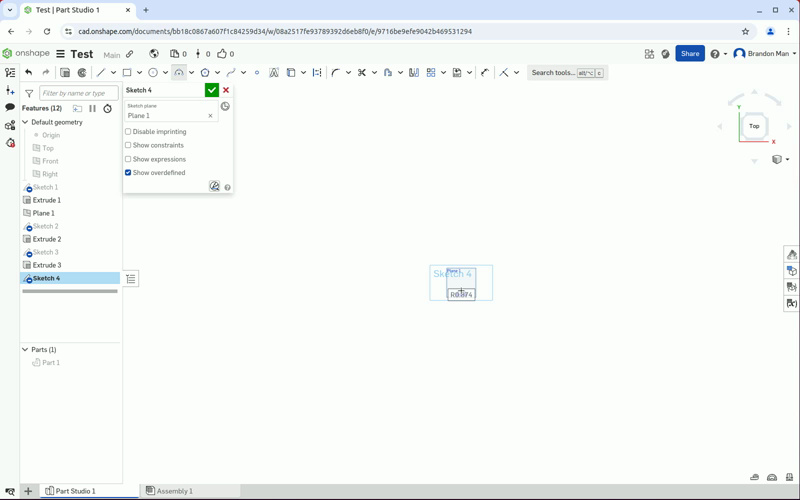
key(esc)
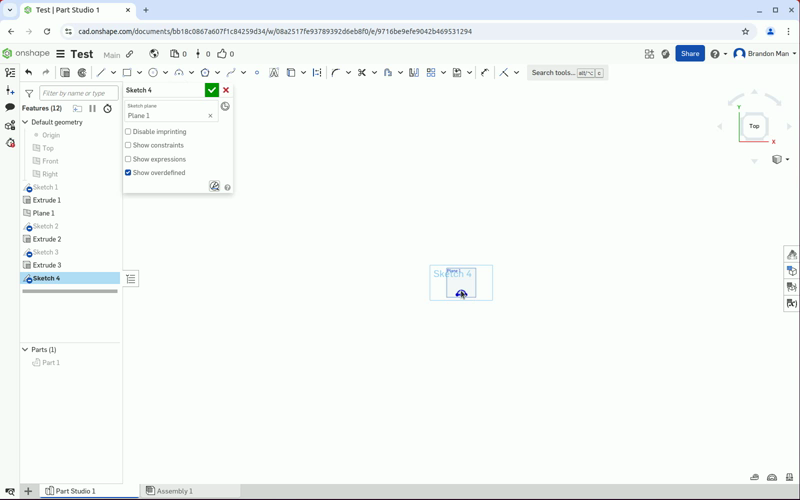
mouse_move(458, 292)
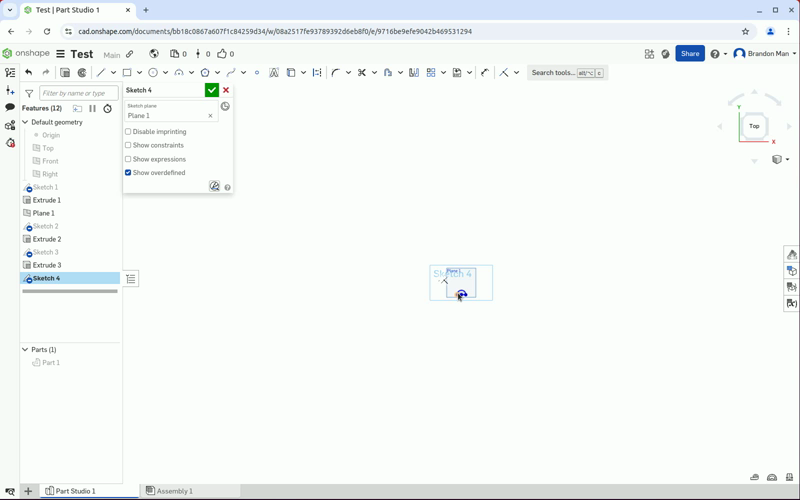
scroll(6)
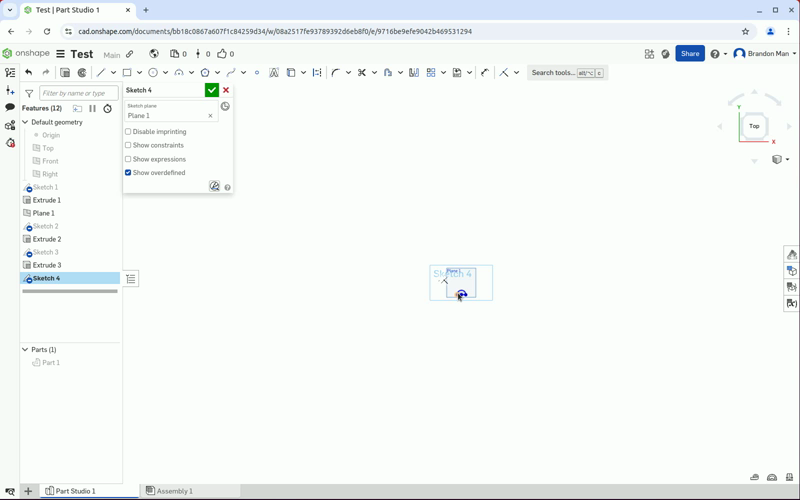
scroll(6)
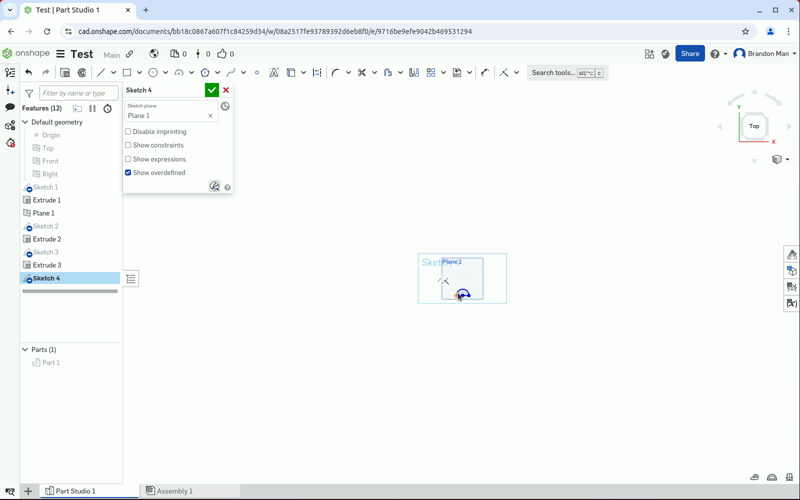
scroll(6)
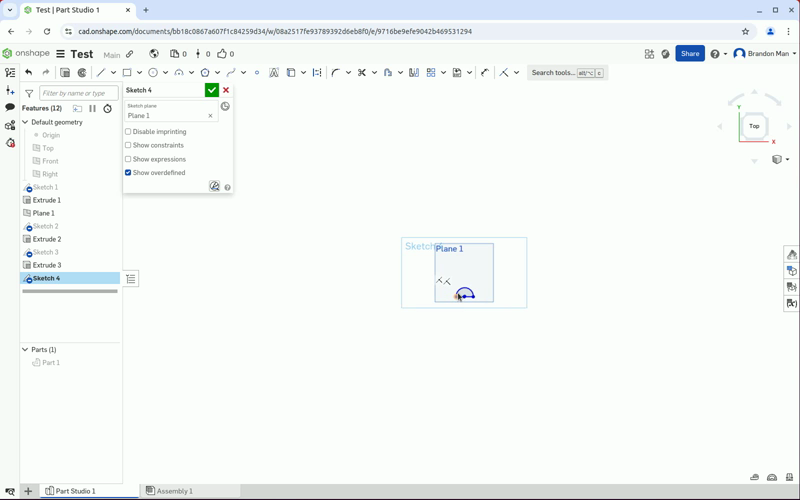
scroll(6)
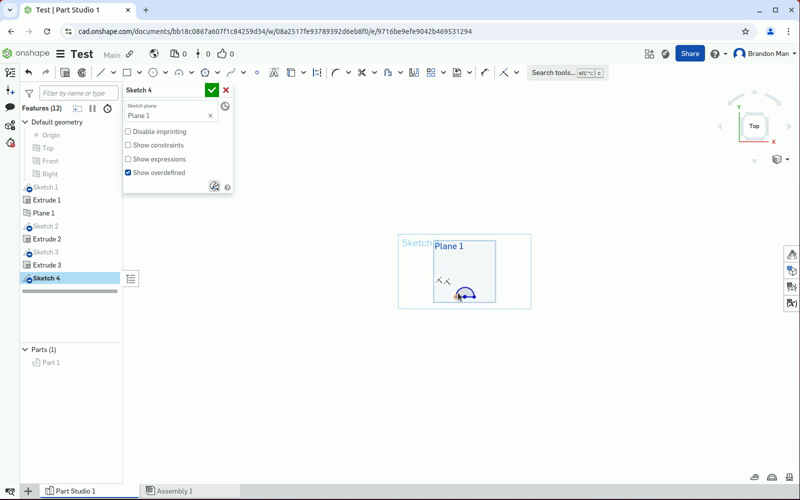
scroll(6)
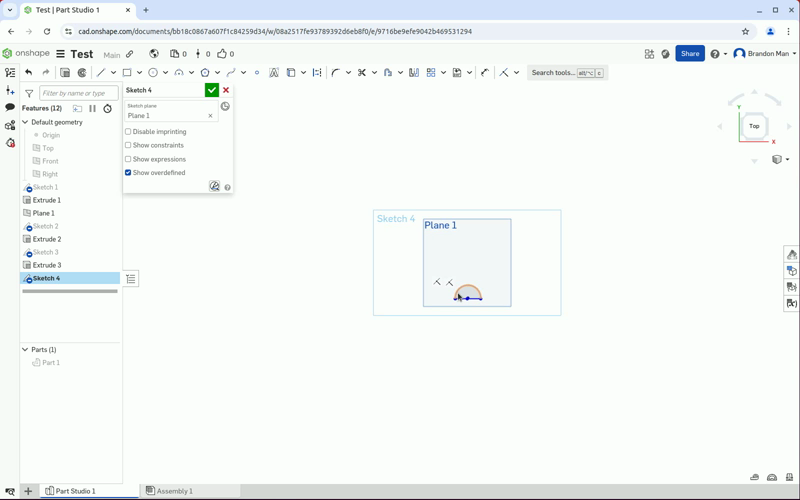
scroll(6)
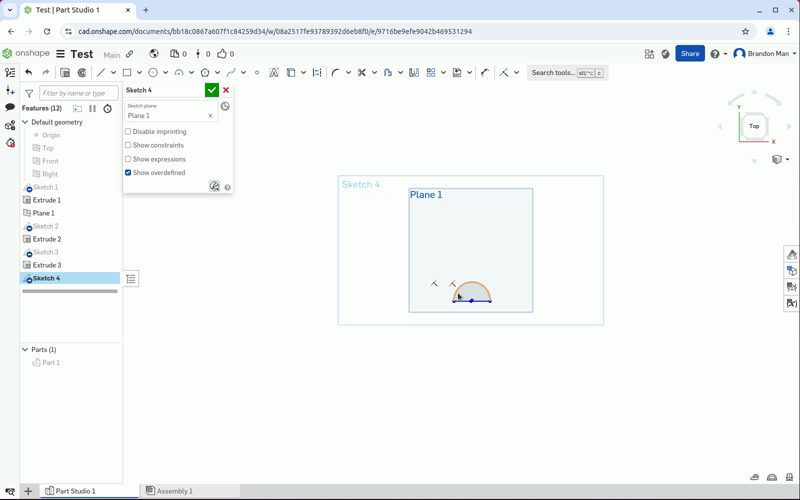
scroll(6)
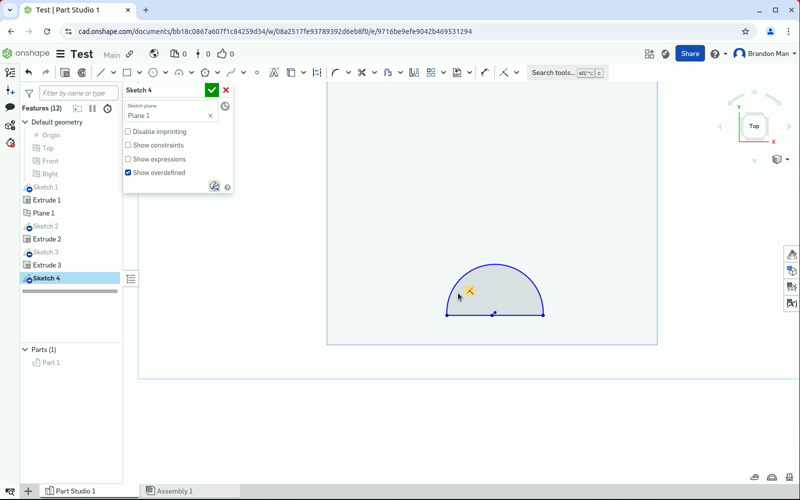
click(458, 292)
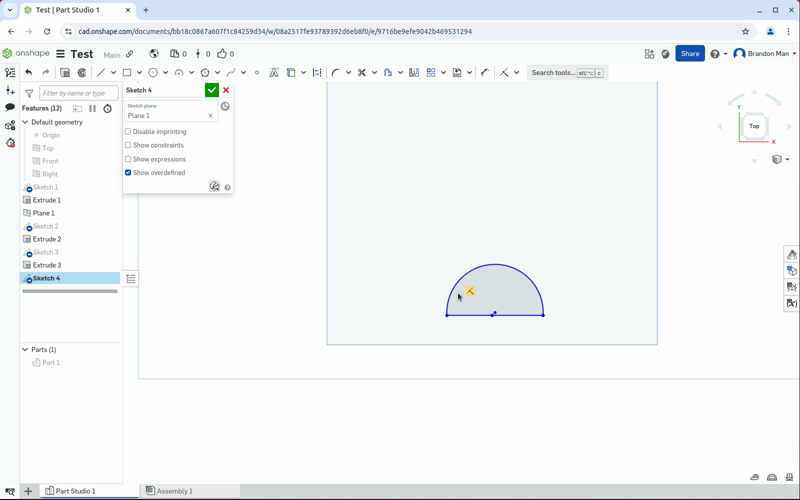
scroll(-6)
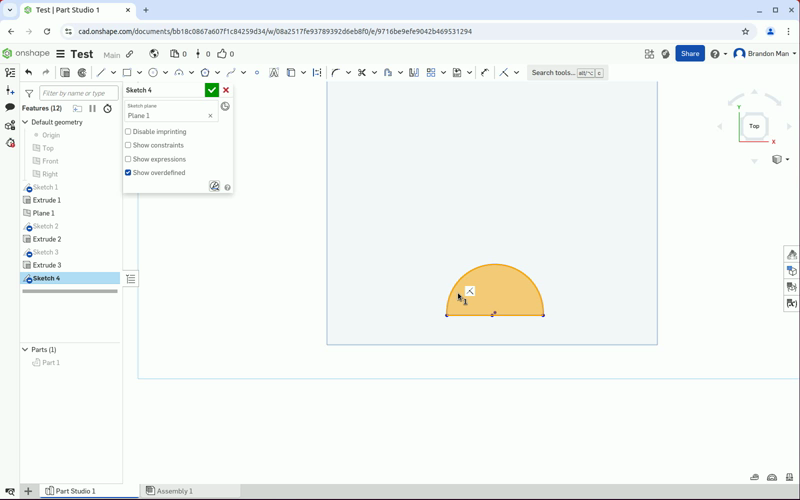
scroll(-6)
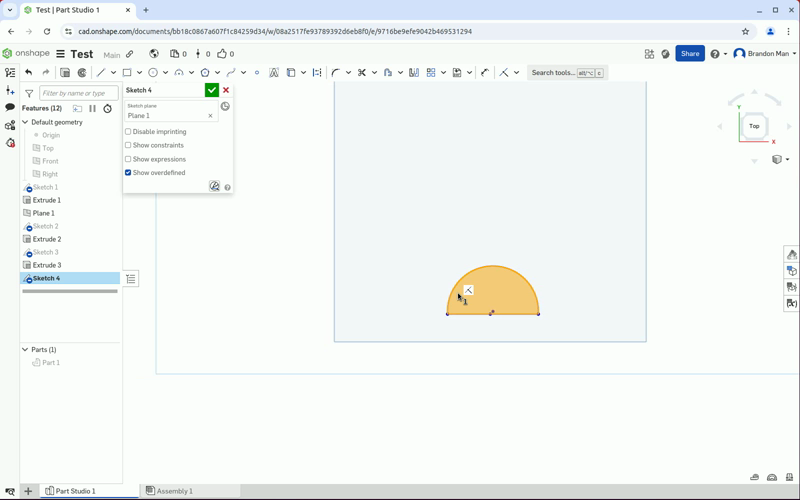
scroll(-6)
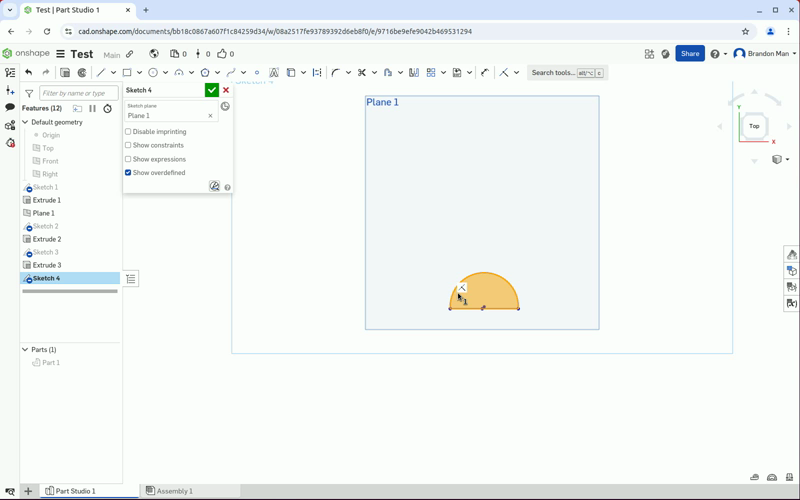
scroll(-6)
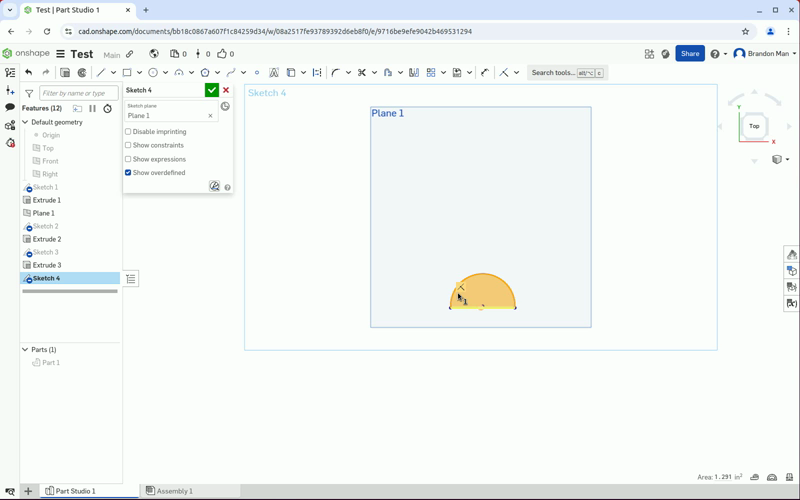
scroll(-6)
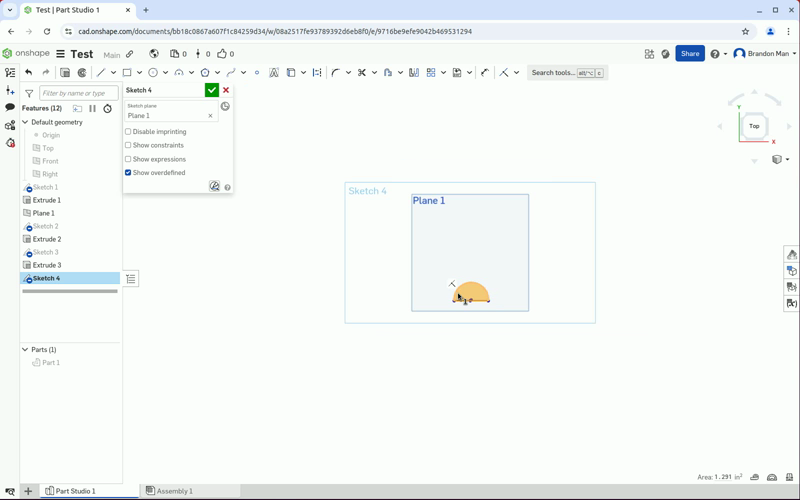
scroll(-6)
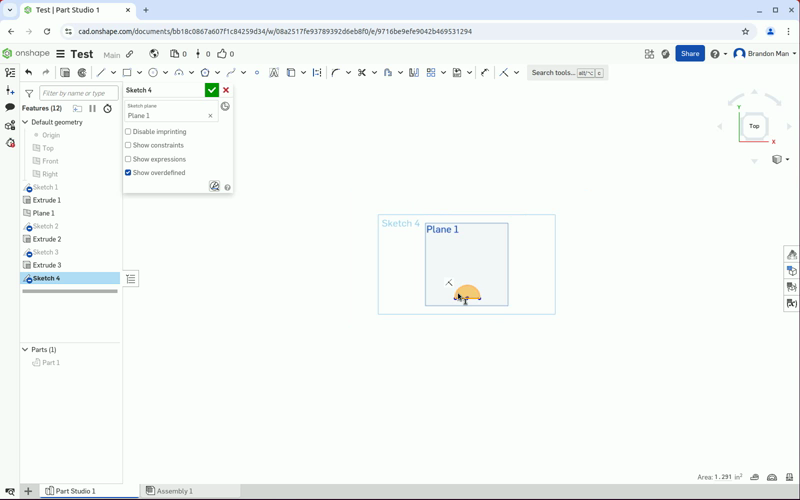
scroll(-6)
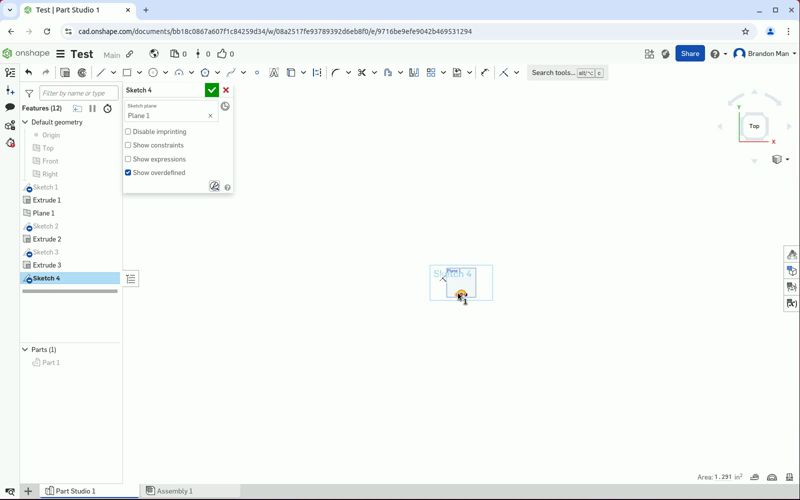
mouse_move(73, 352)
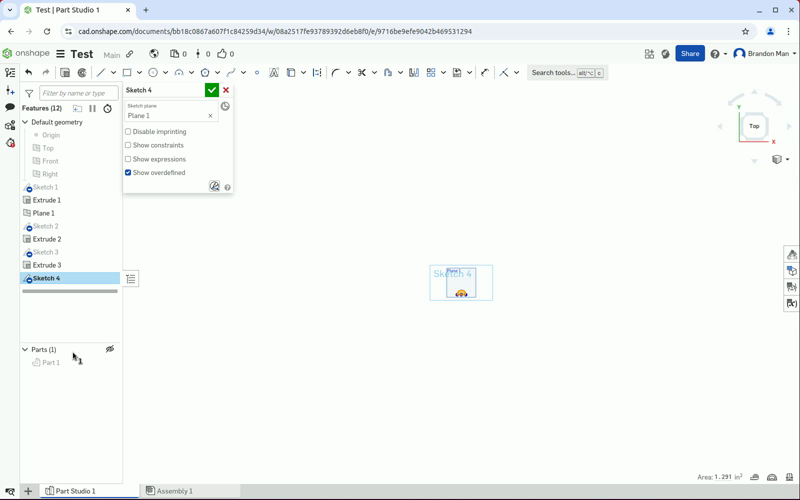
key(shift+y)
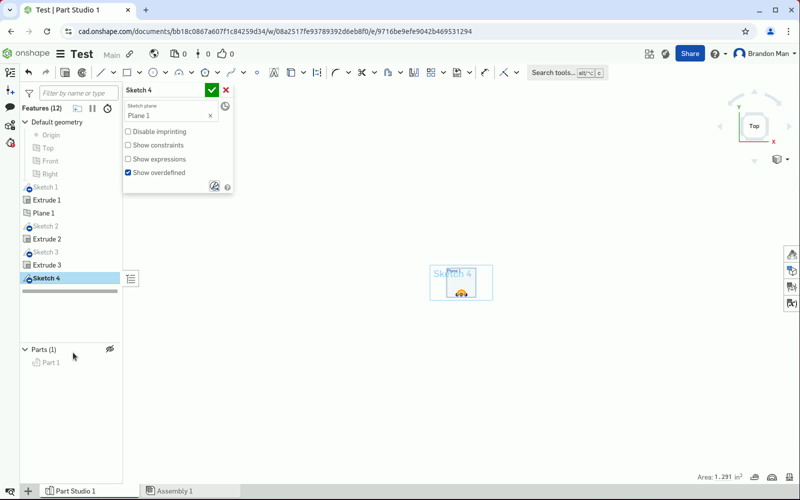
key(shift+e)
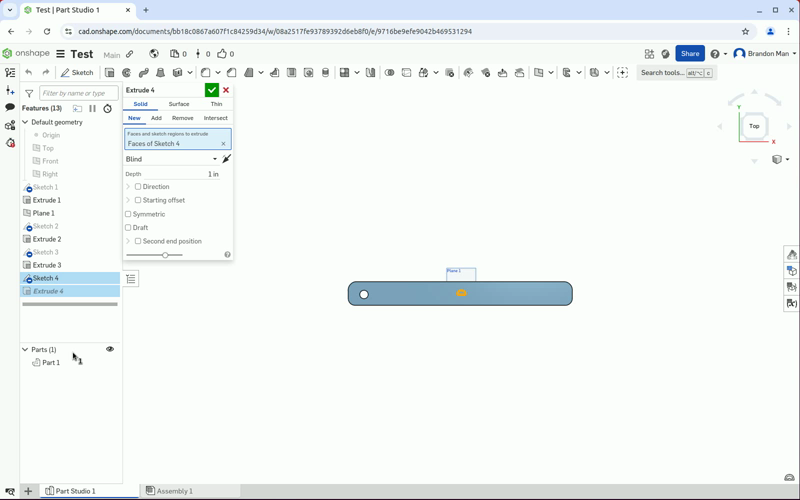
mouse_move(143, 106)
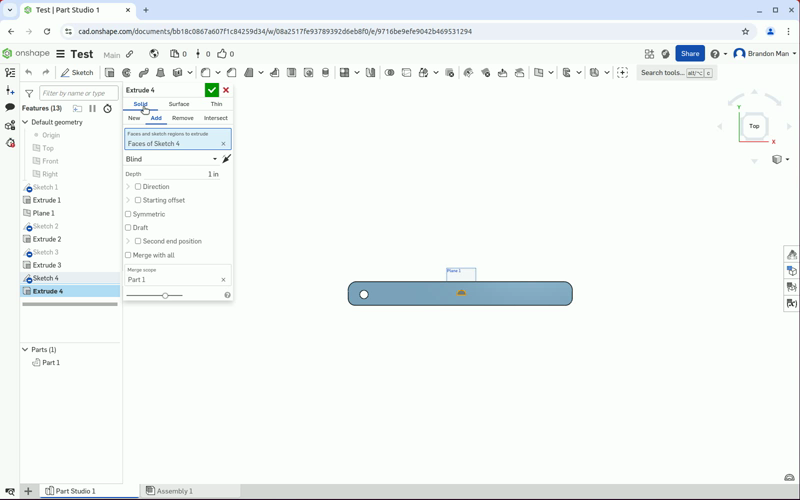
click(143, 106)
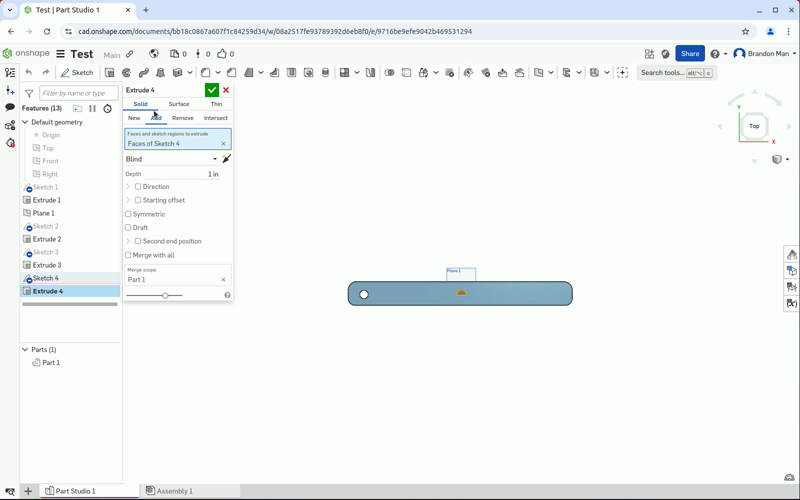
mouse_move(186, 120)
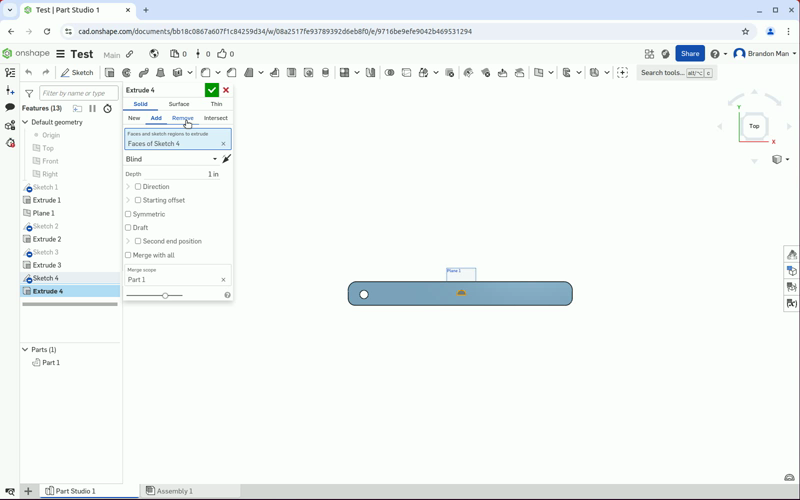
click(186, 120)
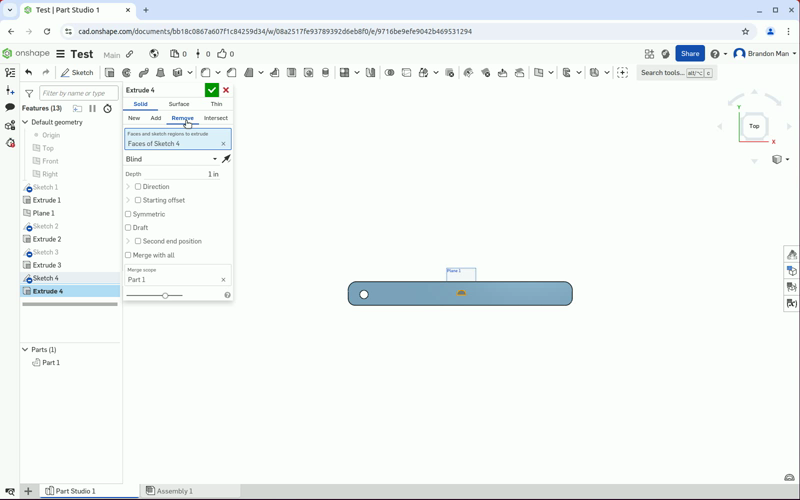
key(tab, 4)
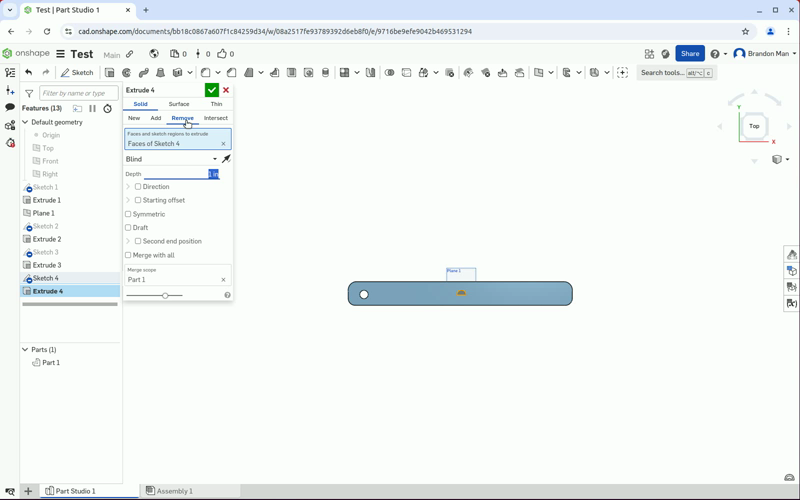
text(-8.184)
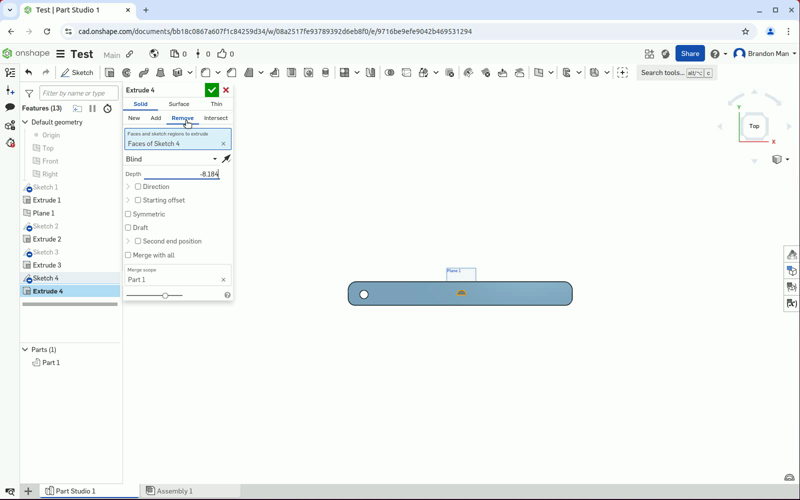
key(tab, 3)
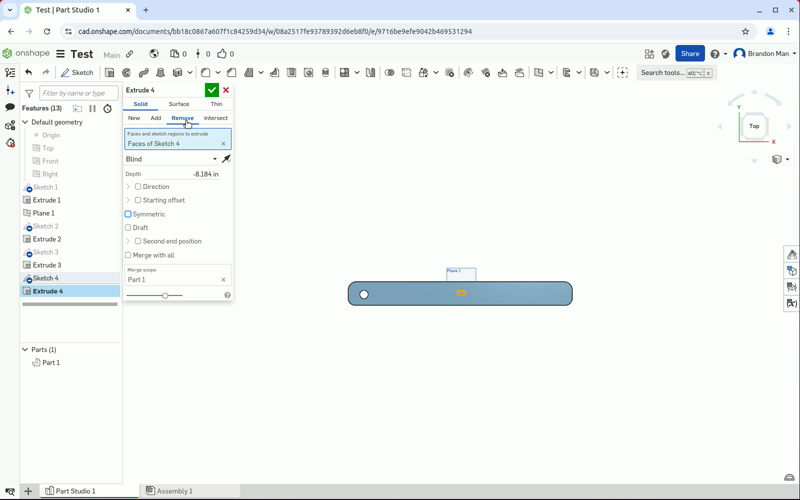
key(space)
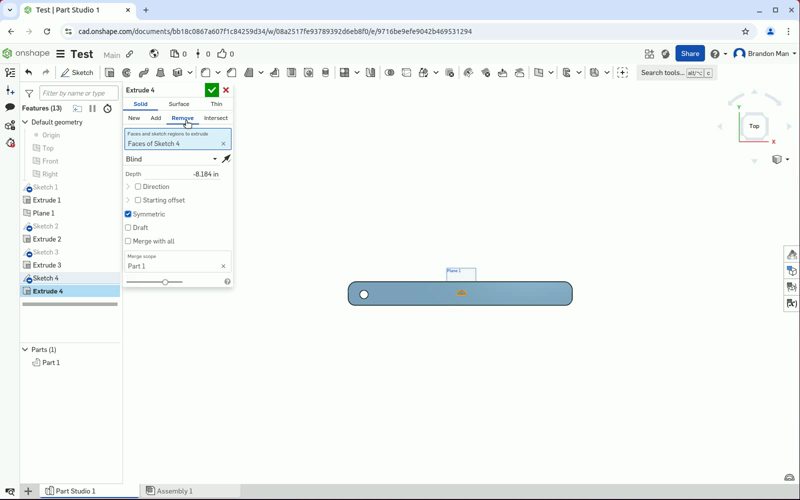
key(tab, 2)
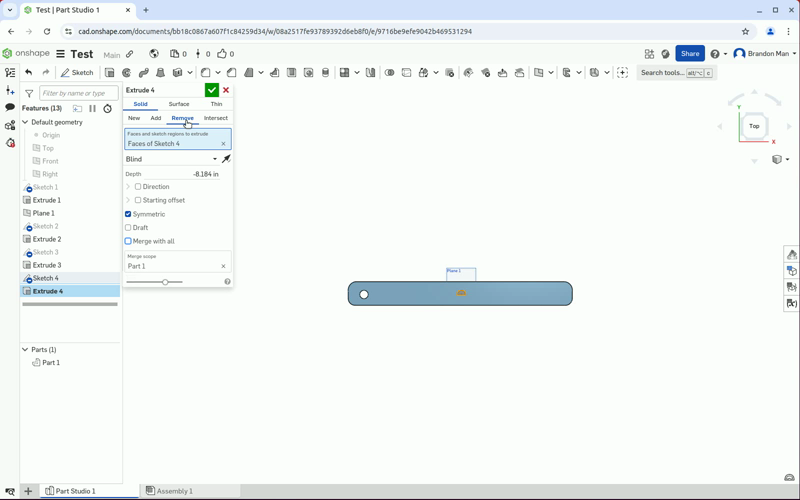
key(space)
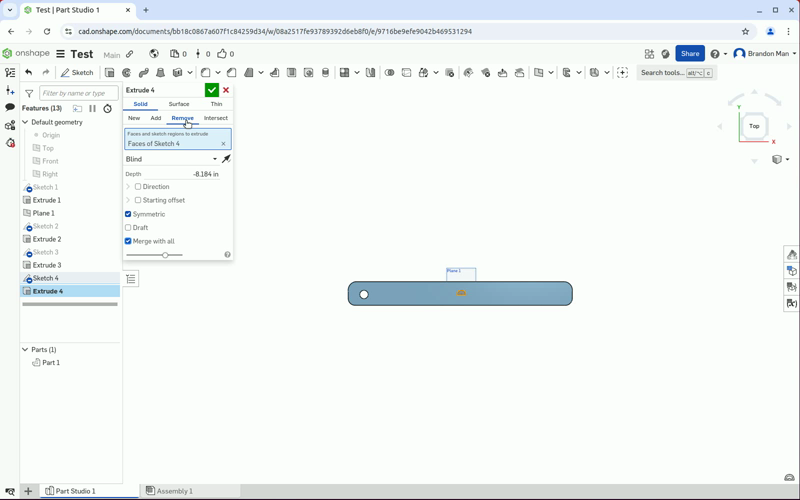
key(enter)
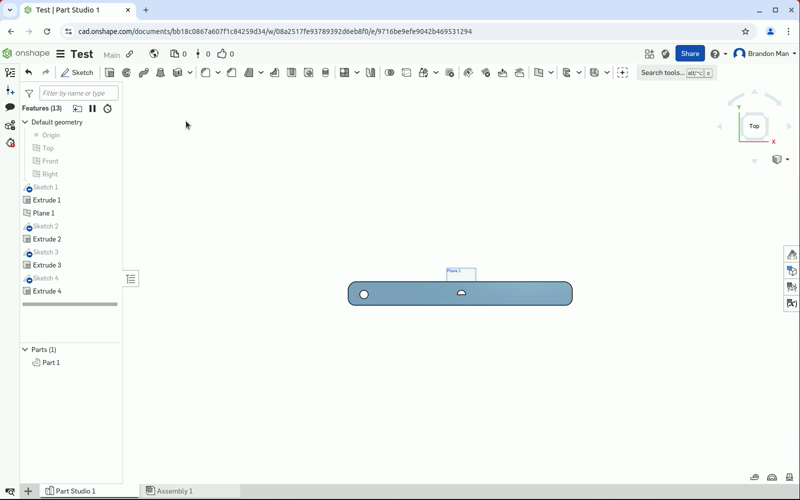
key(shift+h)
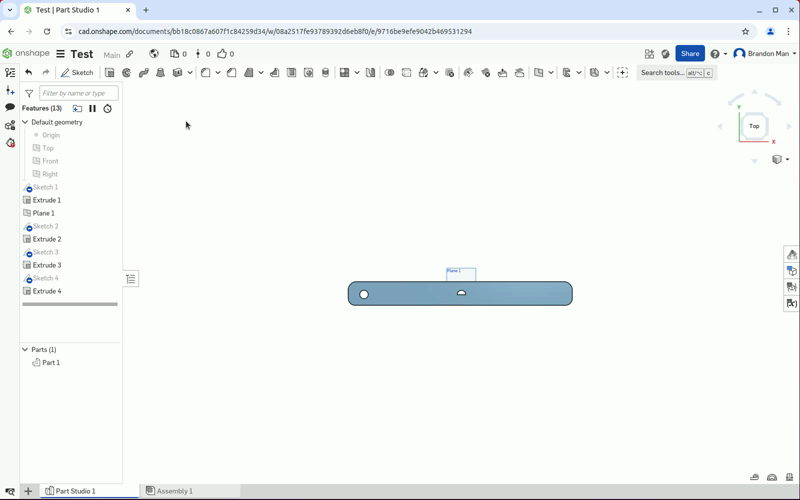
key(shift+h)
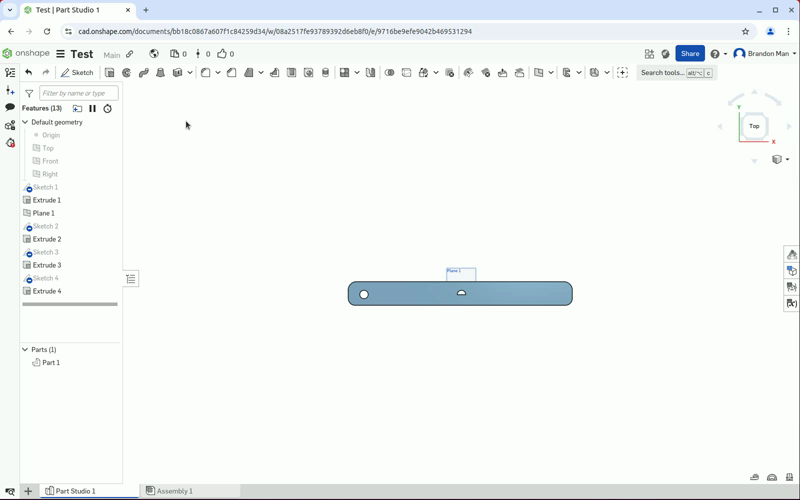
mouse_move(73, 189)
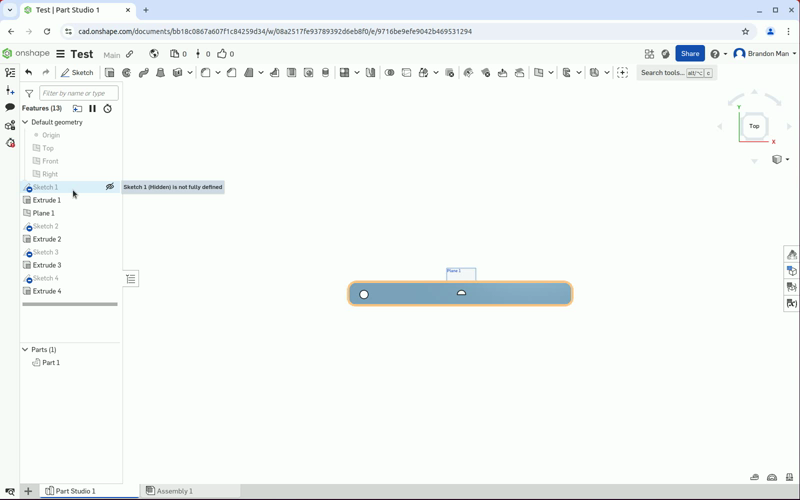
click(73, 189)
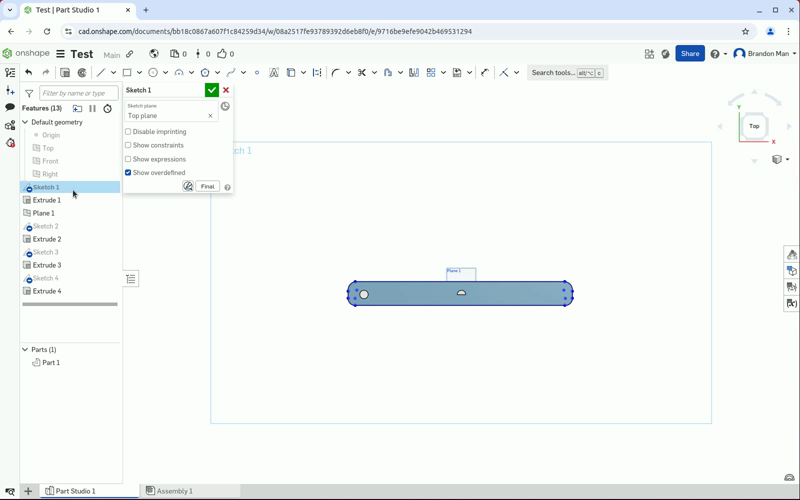
mouse_move(229, 92)
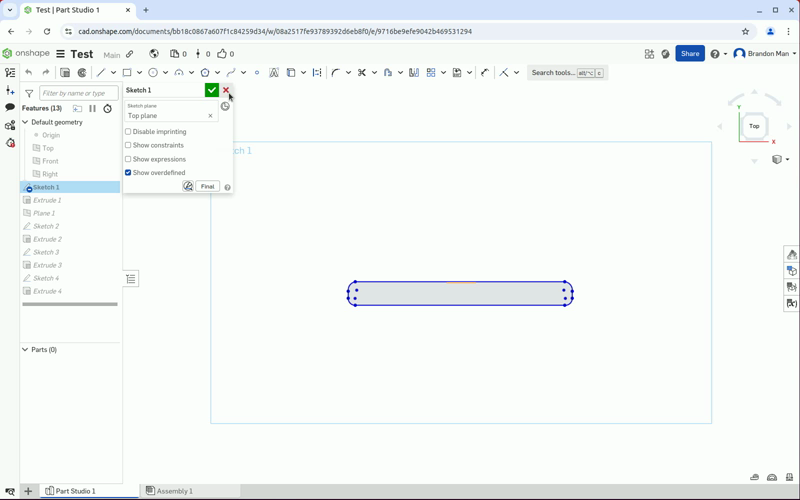
click(229, 92)
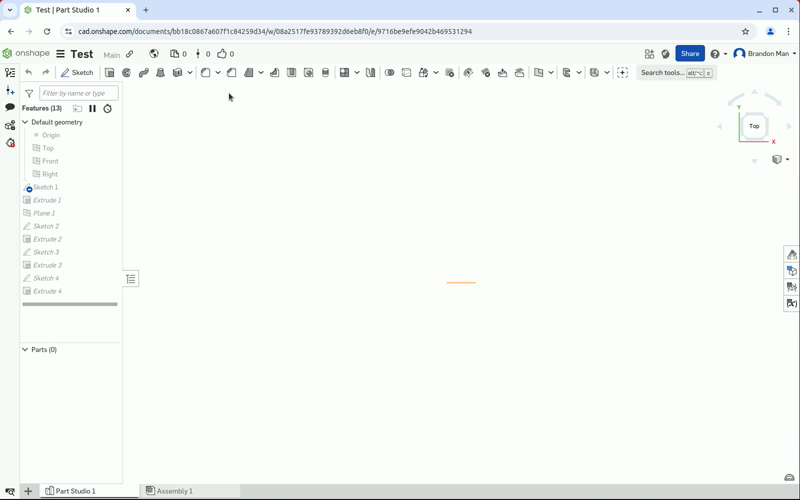
key(shift+s)
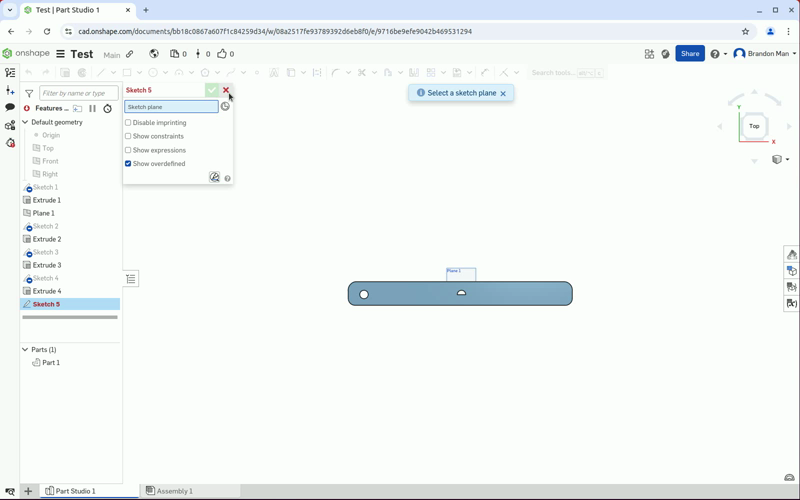
mouse_move(73, 215)
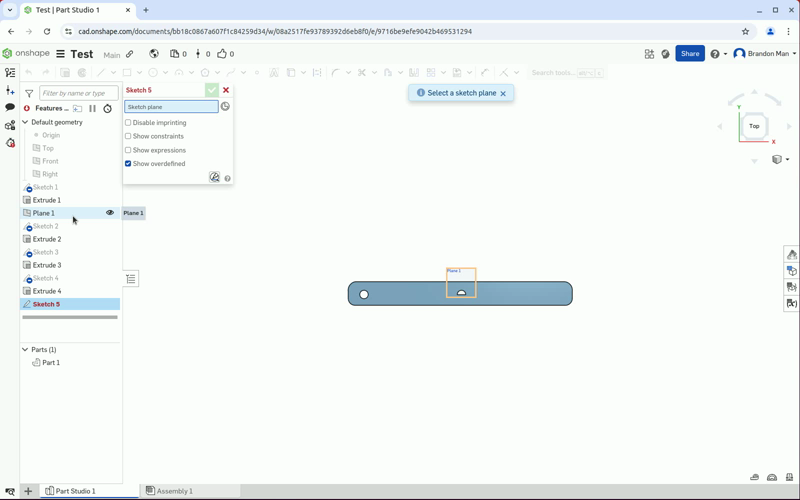
click(73, 215)
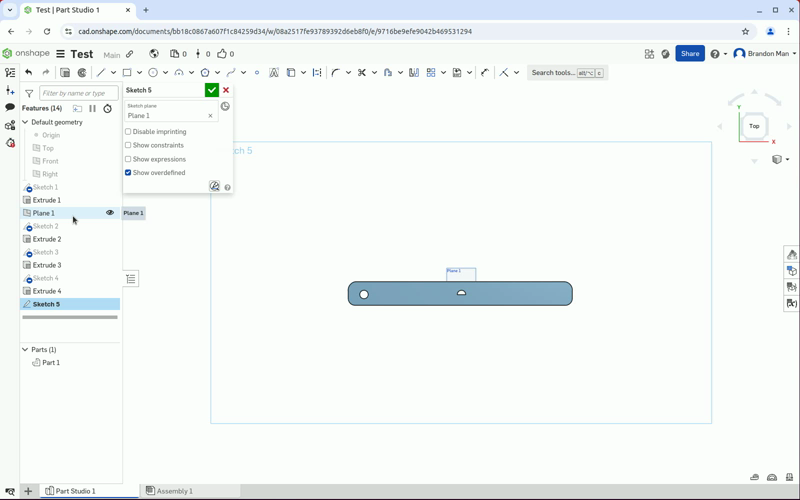
mouse_move(73, 352)
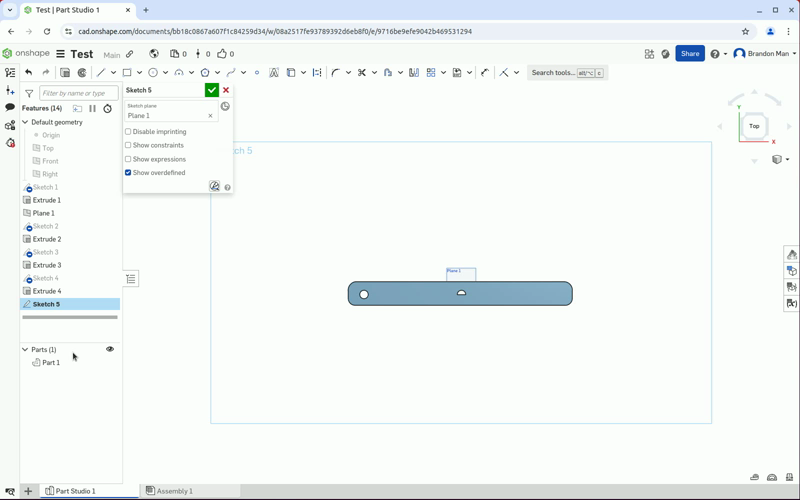
key(y)
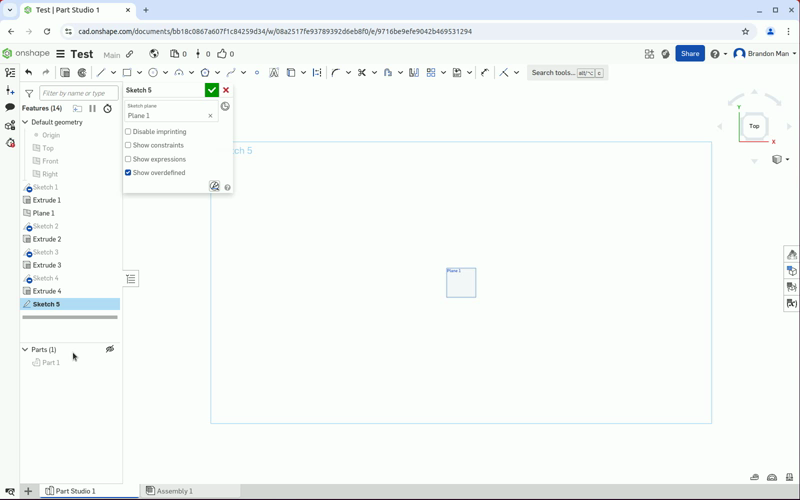
key(a)
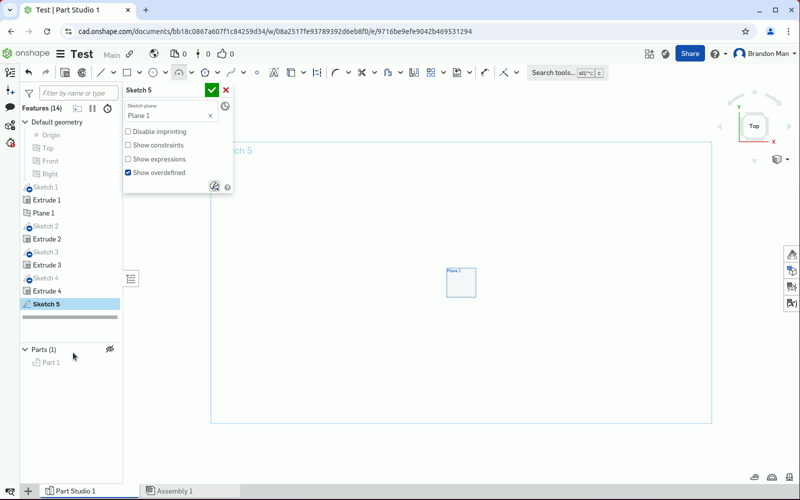
key_down(shift)
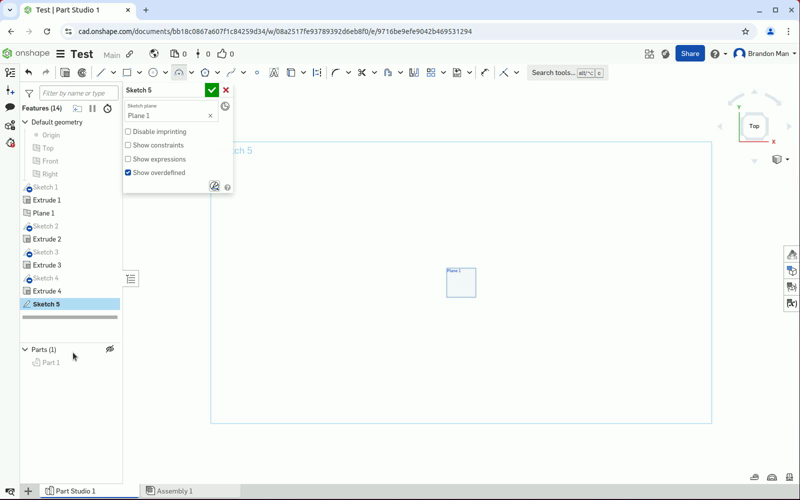
mouse_move(457, 294)
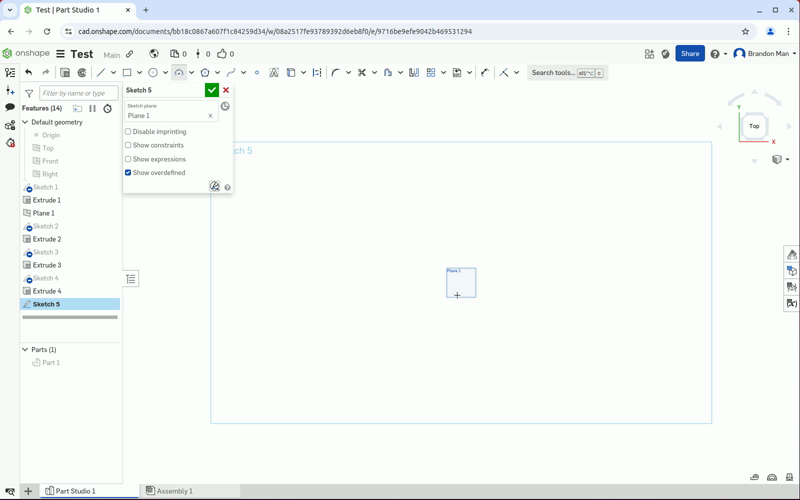
click(457, 294)
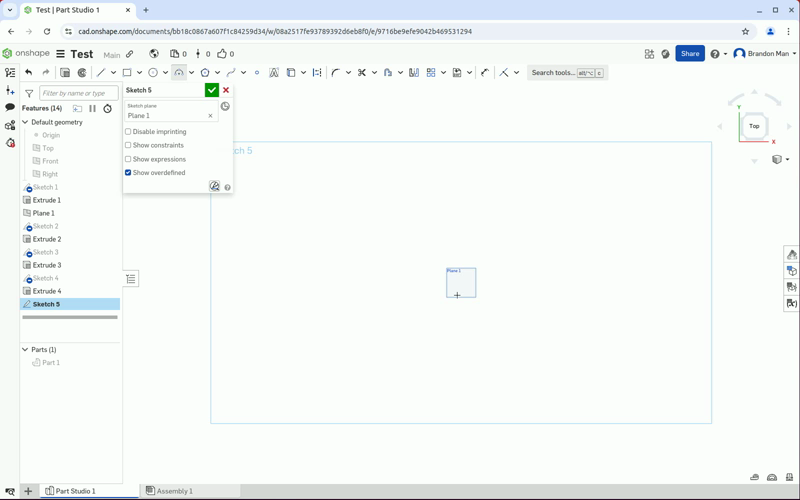
key_up(shift)
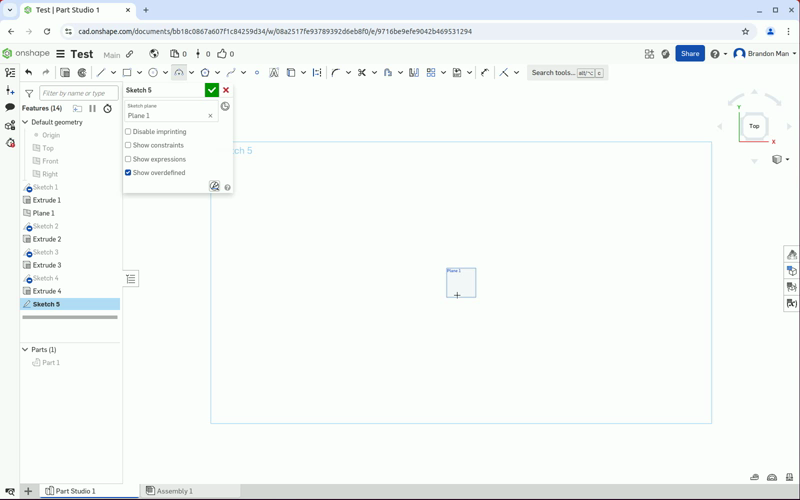
key_down(shift)
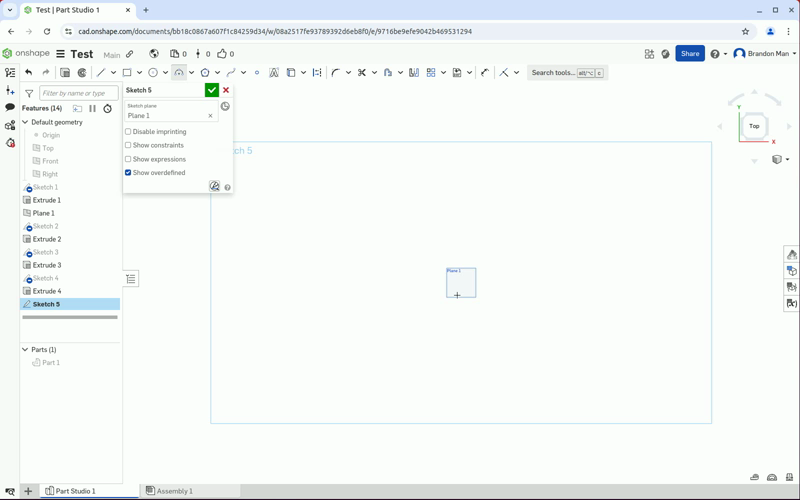
mouse_move(465, 294)
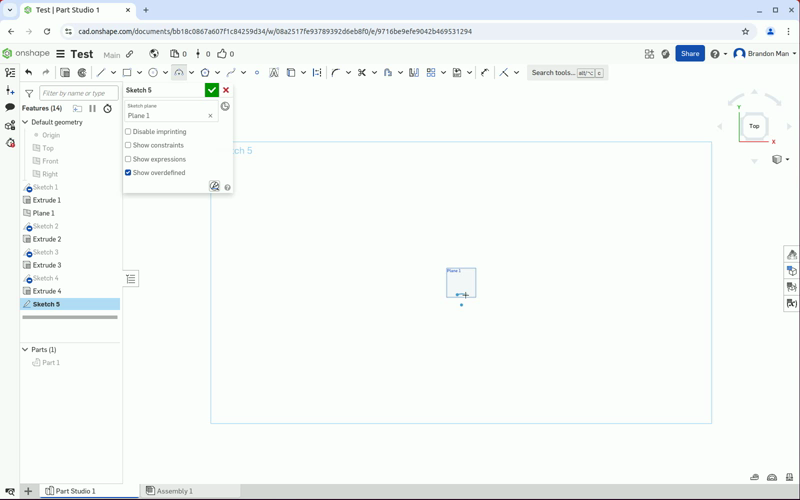
click(465, 294)
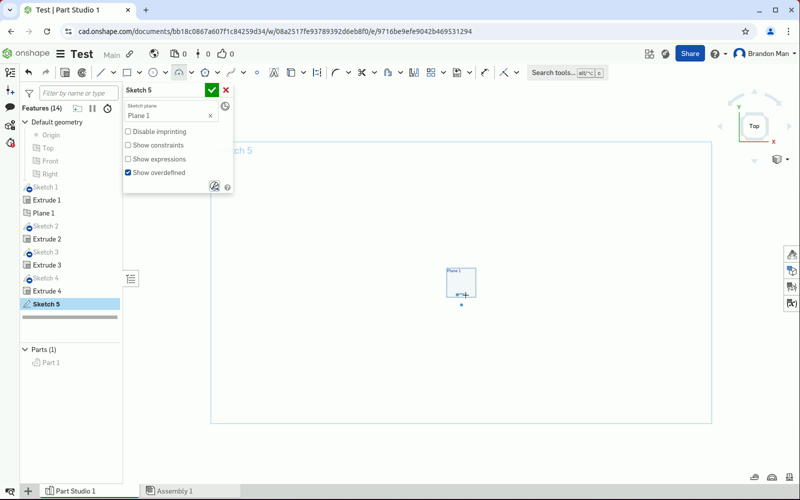
mouse_move(461, 298)
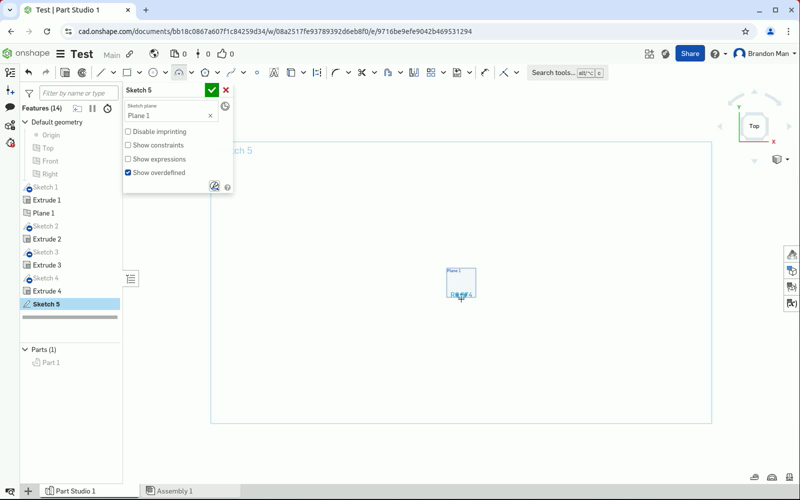
click(461, 298)
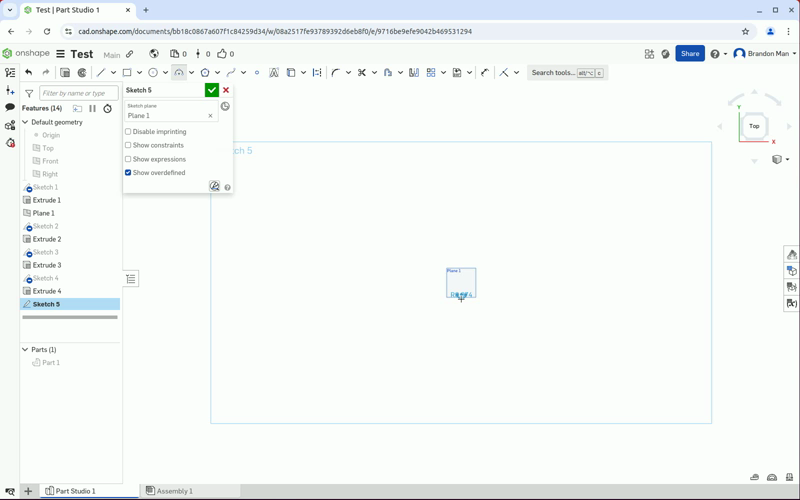
key_up(shift)
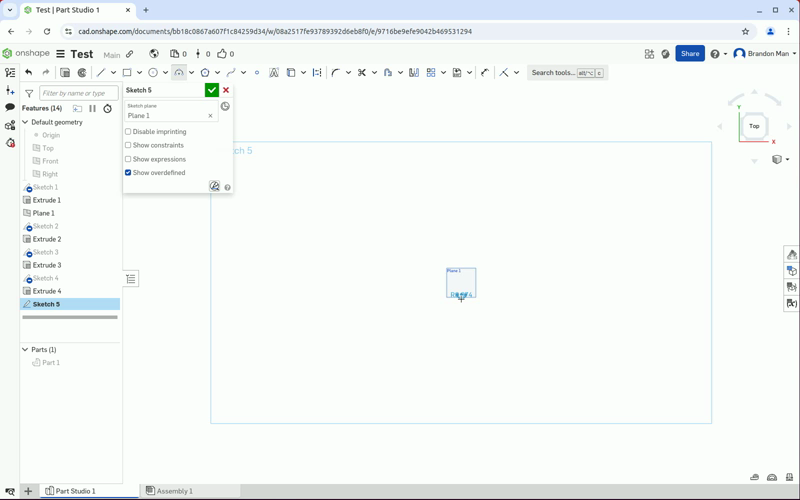
key(esc)
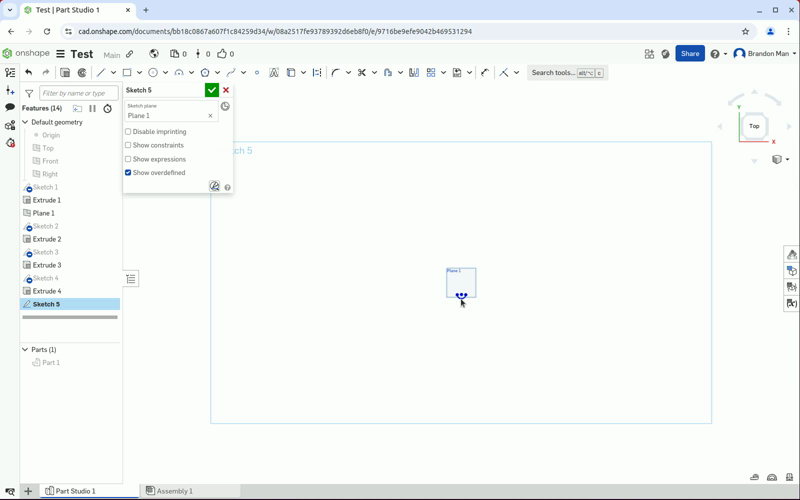
key(l)
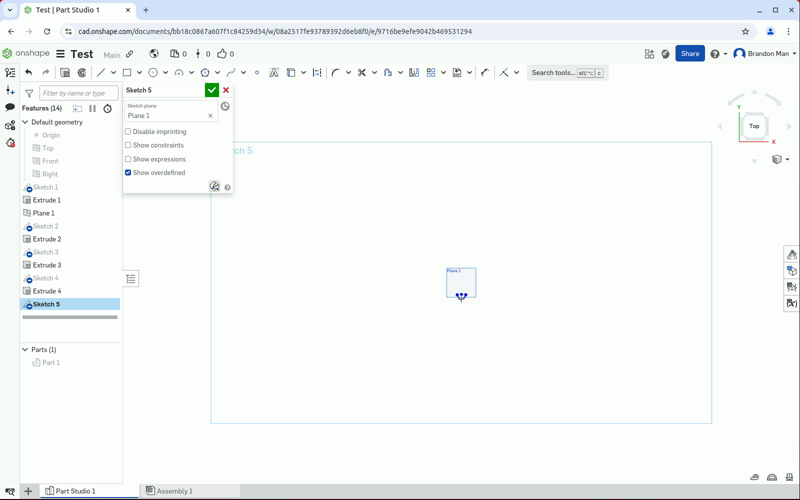
mouse_move(465, 294)
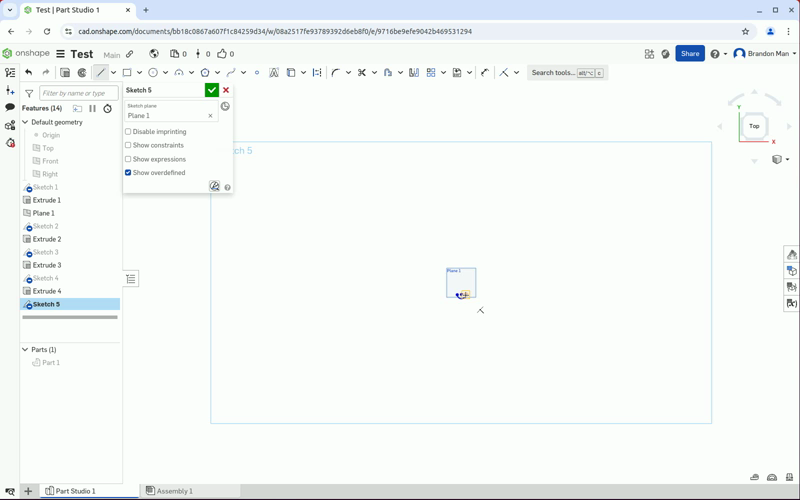
scroll(6)
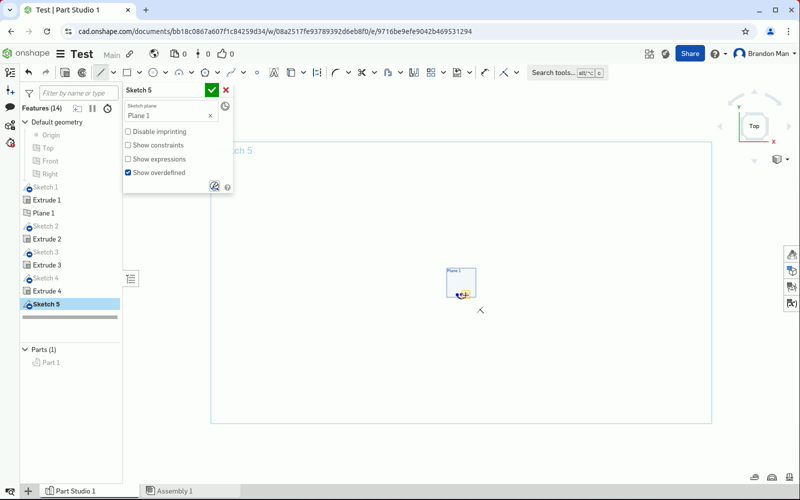
scroll(6)
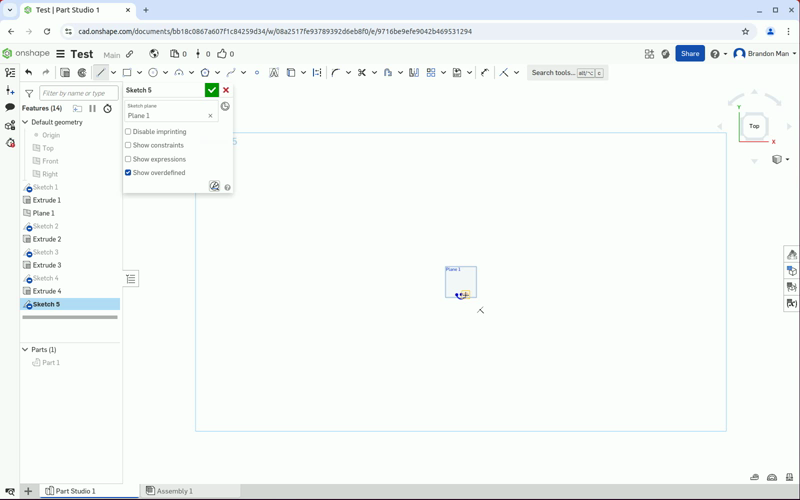
scroll(6)
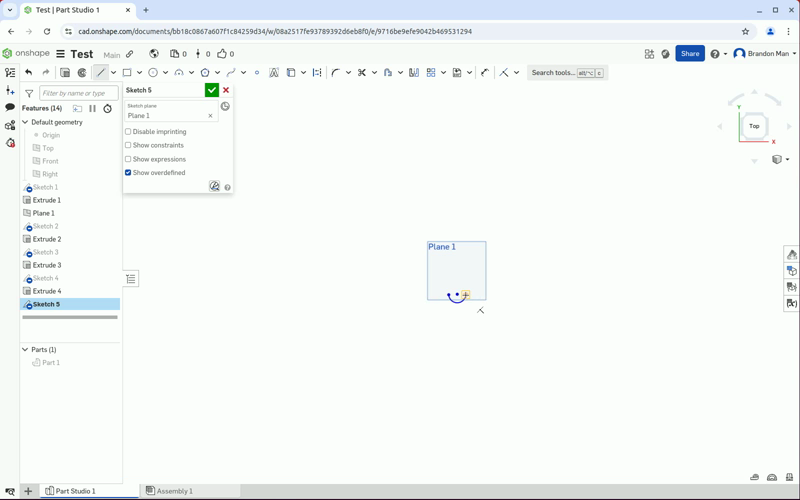
scroll(6)
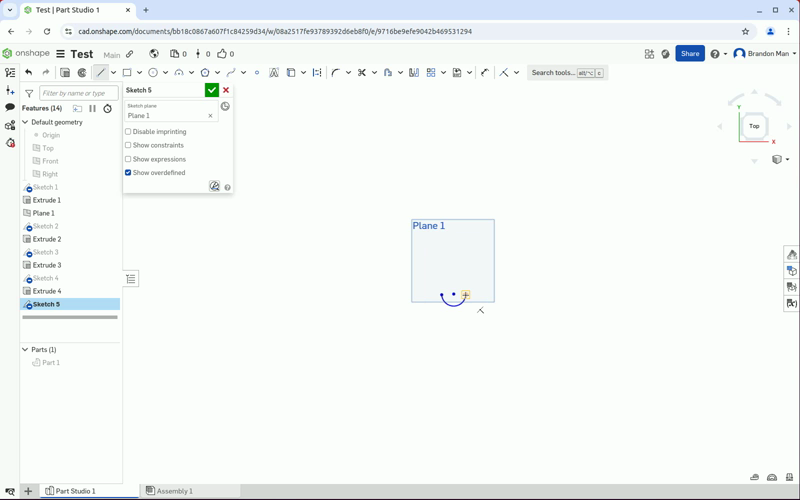
scroll(6)
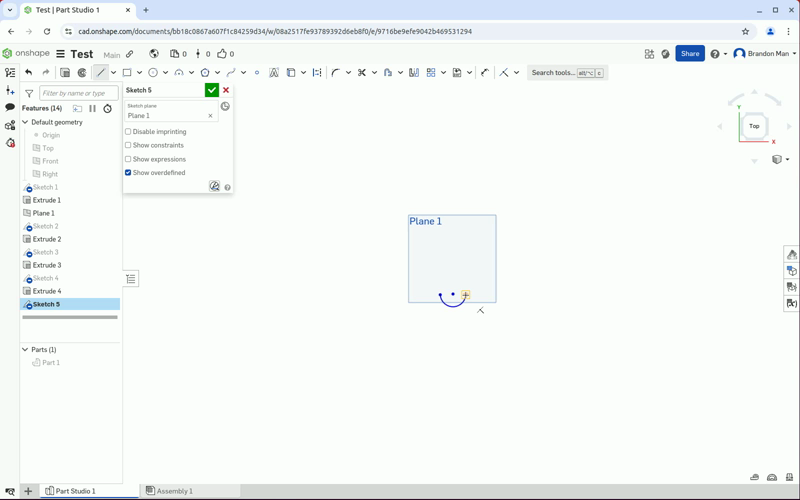
scroll(6)
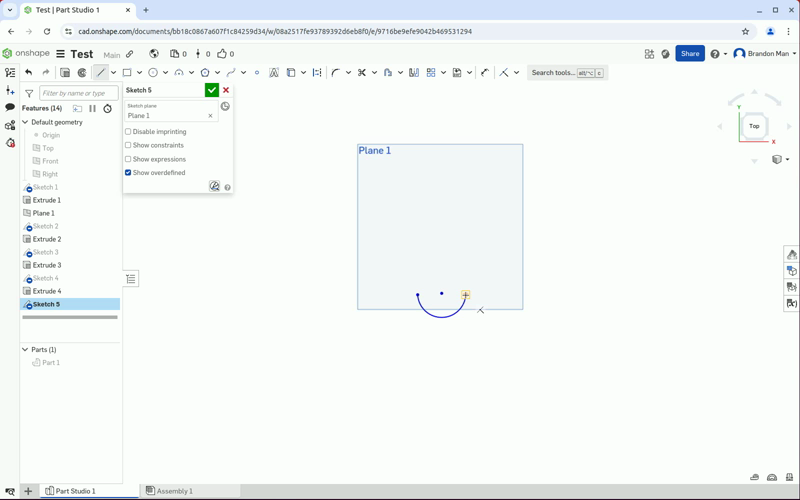
scroll(6)
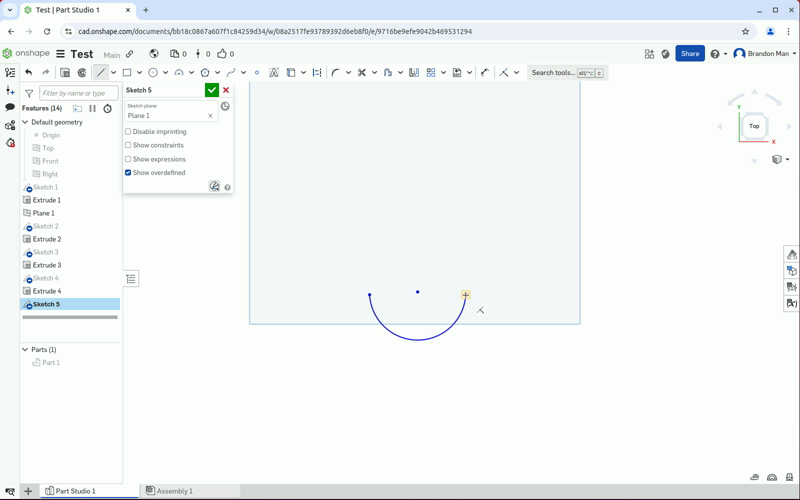
click(465, 294)
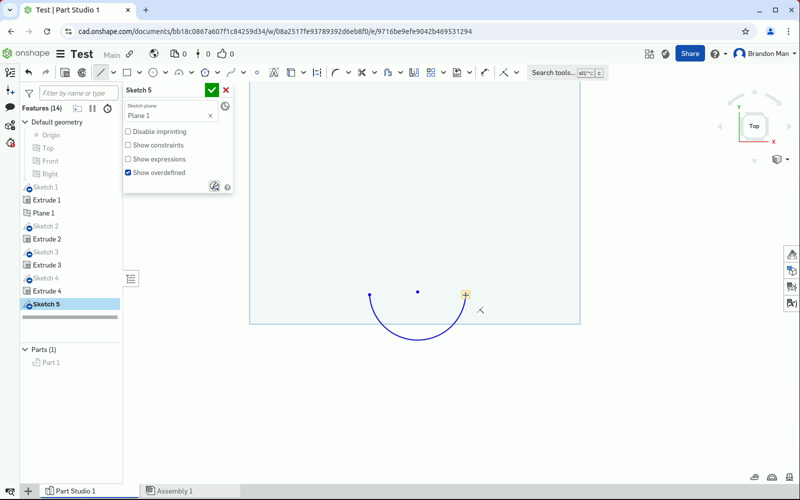
scroll(-6)
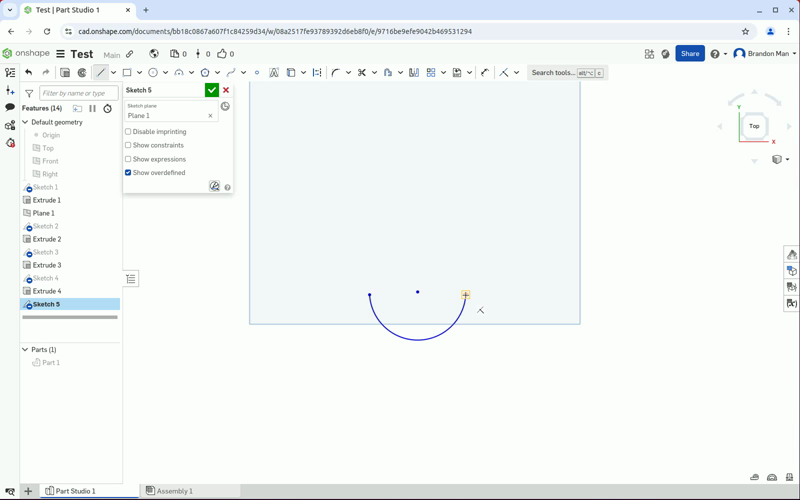
scroll(-6)
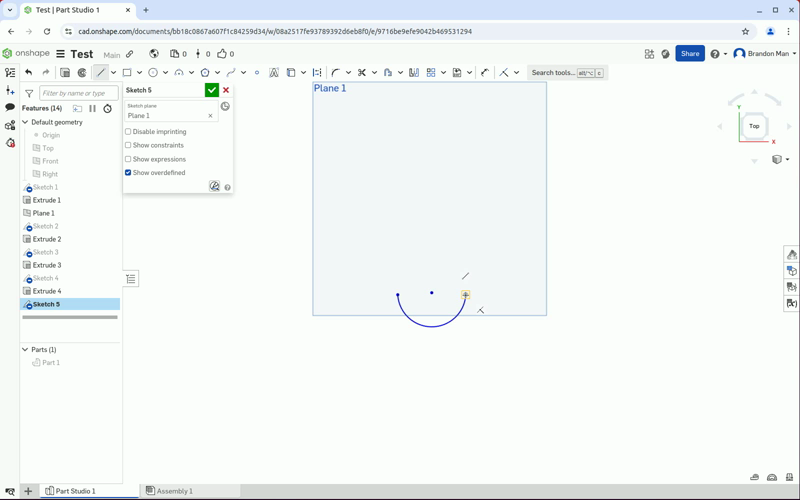
scroll(-6)
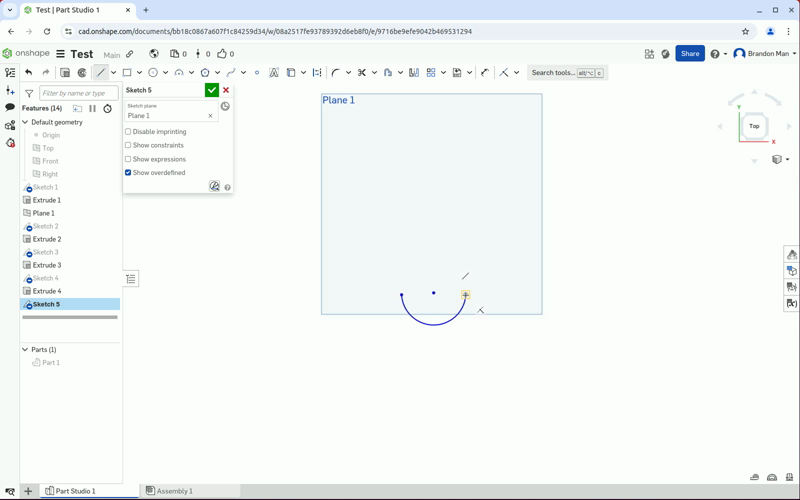
scroll(-6)
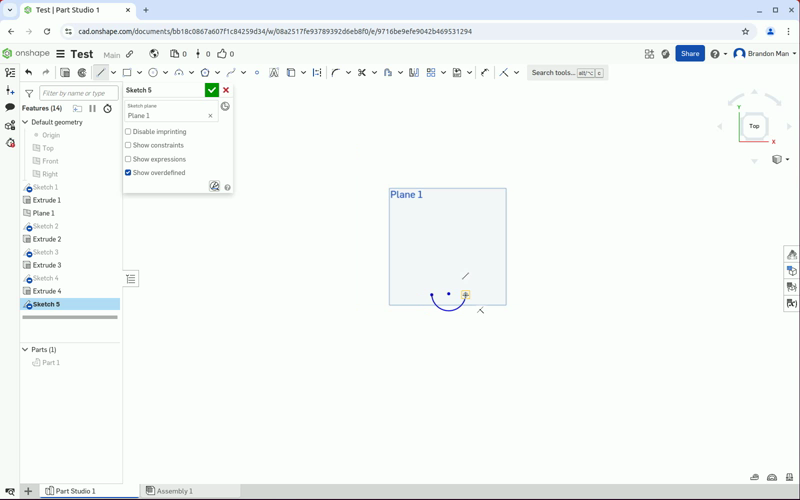
scroll(-6)
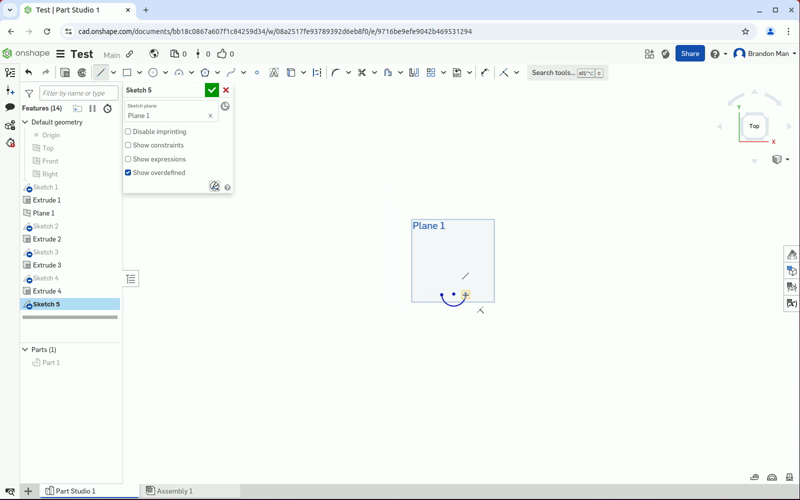
scroll(-6)
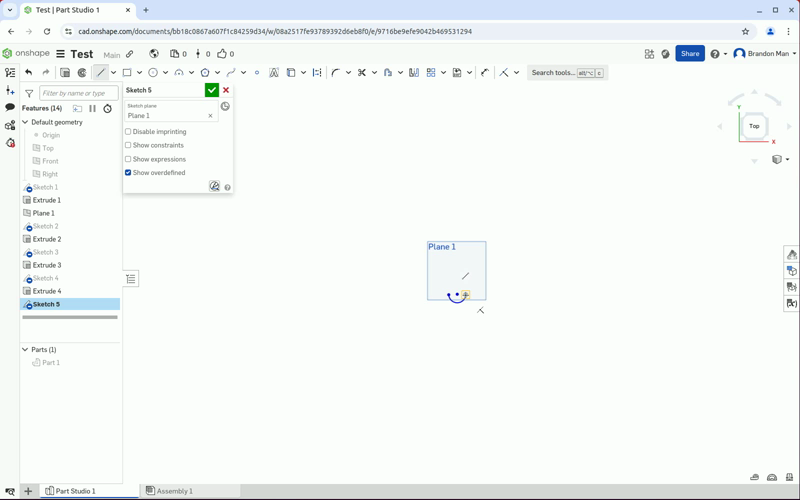
scroll(-6)
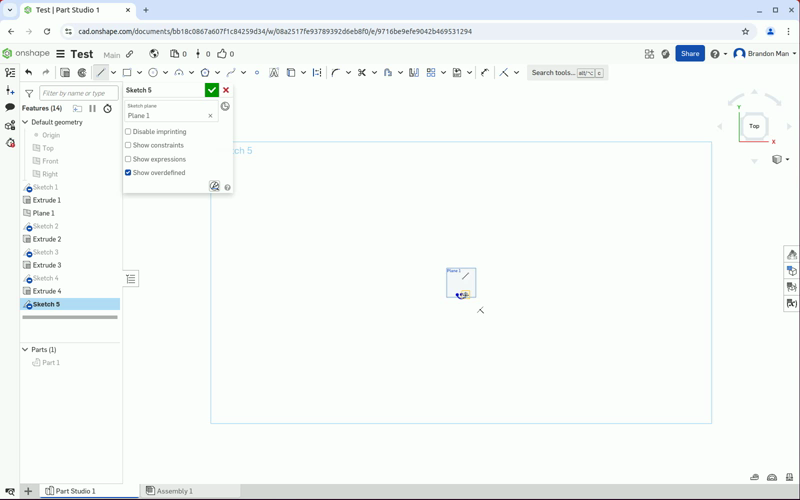
key_down(shift)
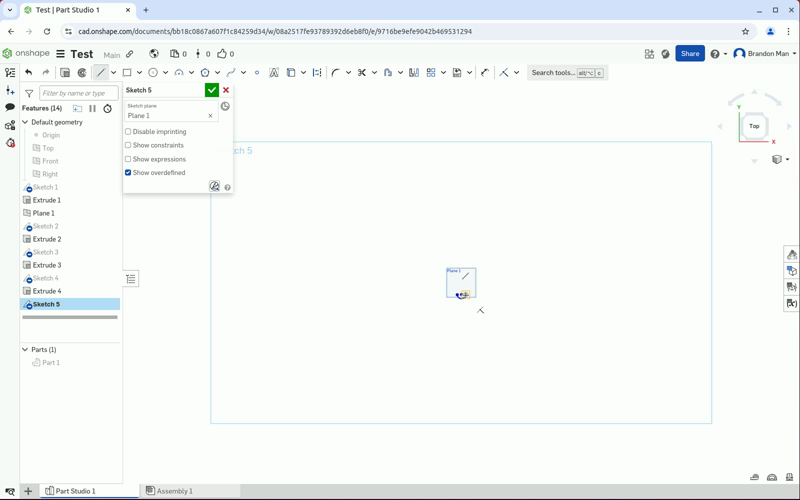
mouse_move(495, 294)
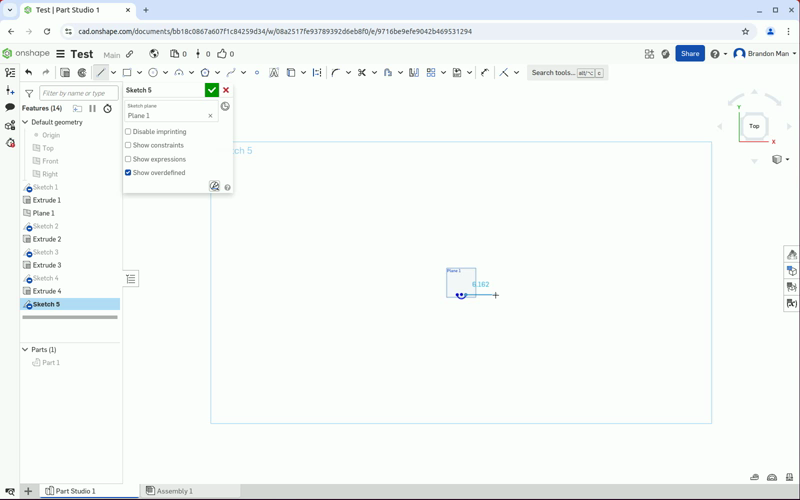
mouse_move(461, 294)
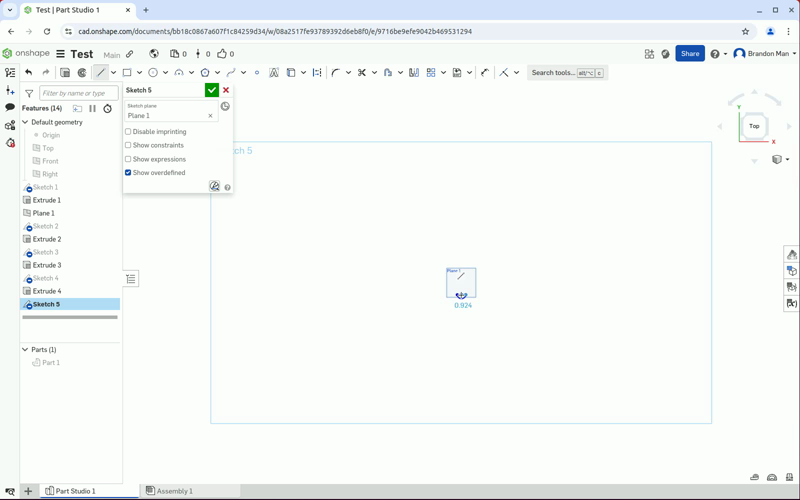
scroll(6)
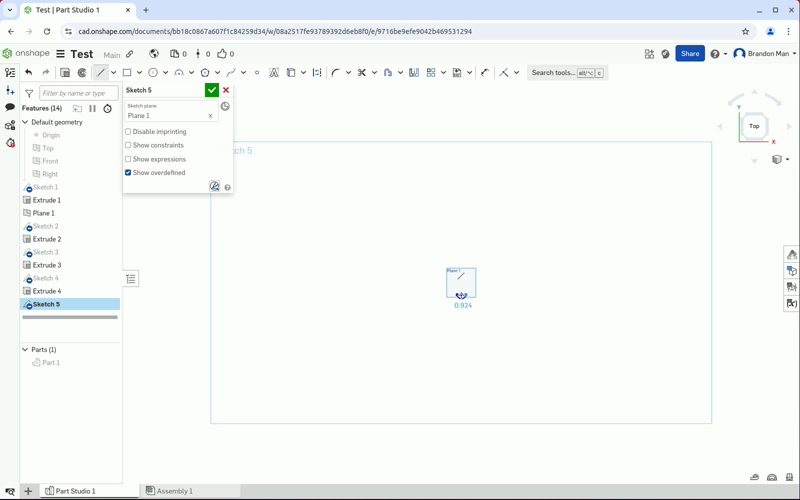
scroll(6)
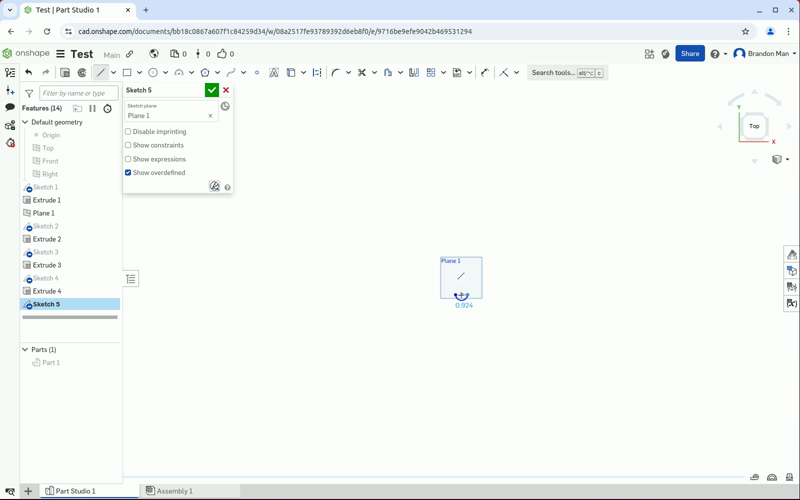
scroll(6)
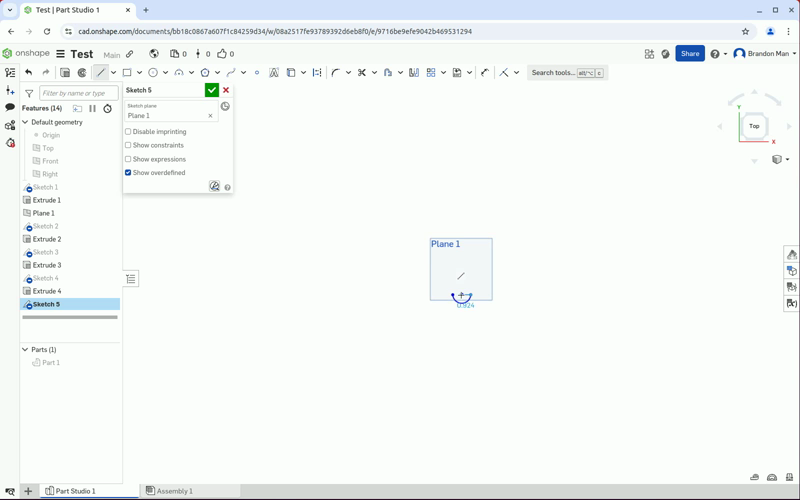
scroll(6)
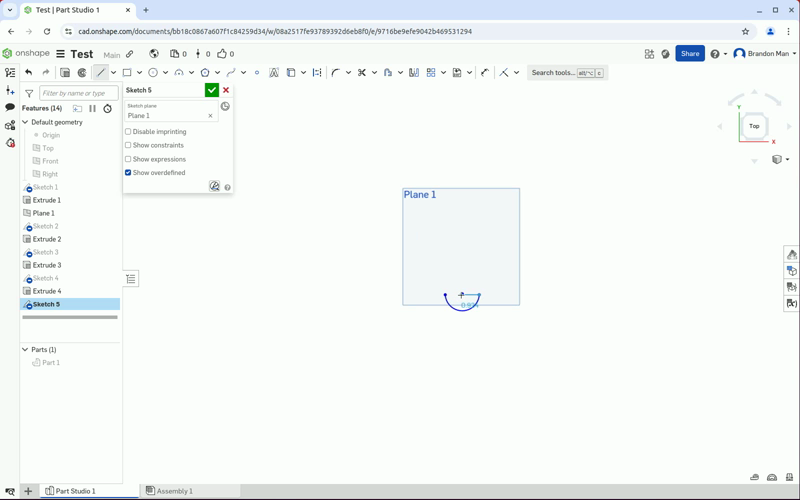
scroll(6)
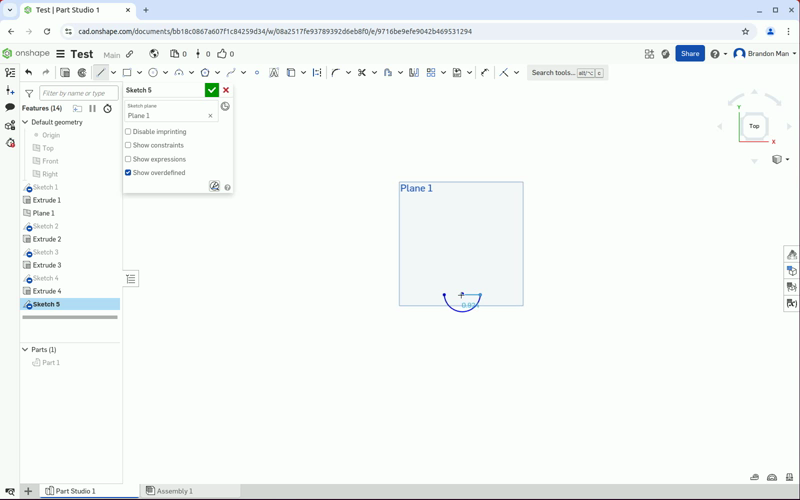
scroll(6)
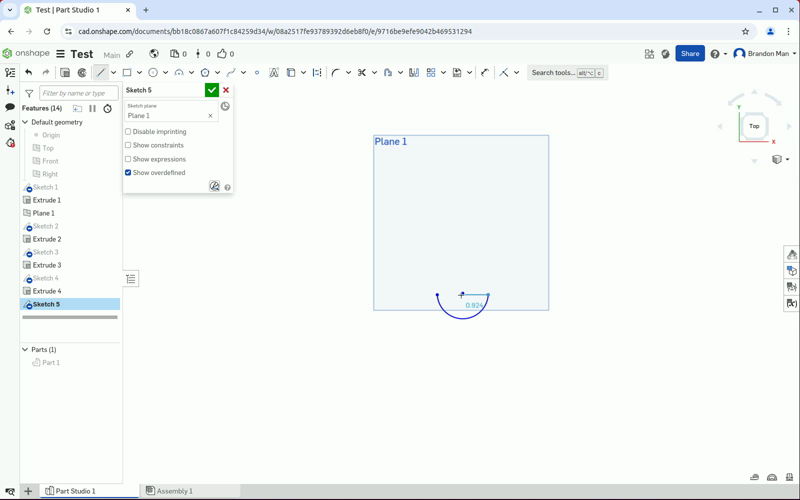
scroll(6)
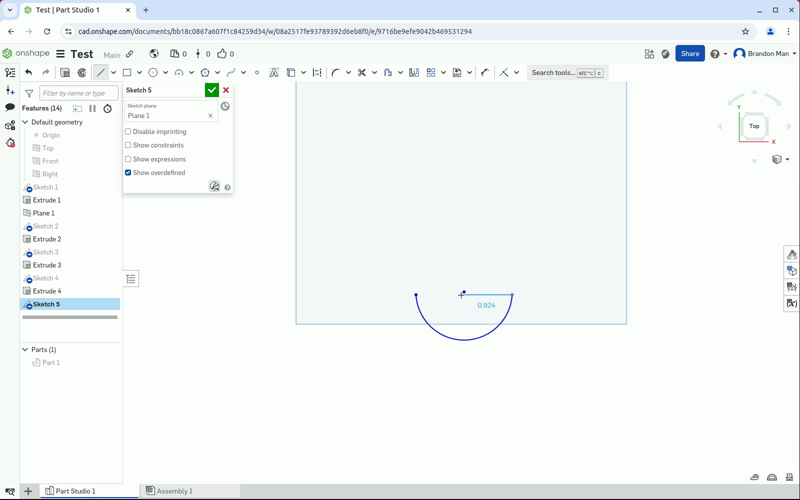
click(461, 294)
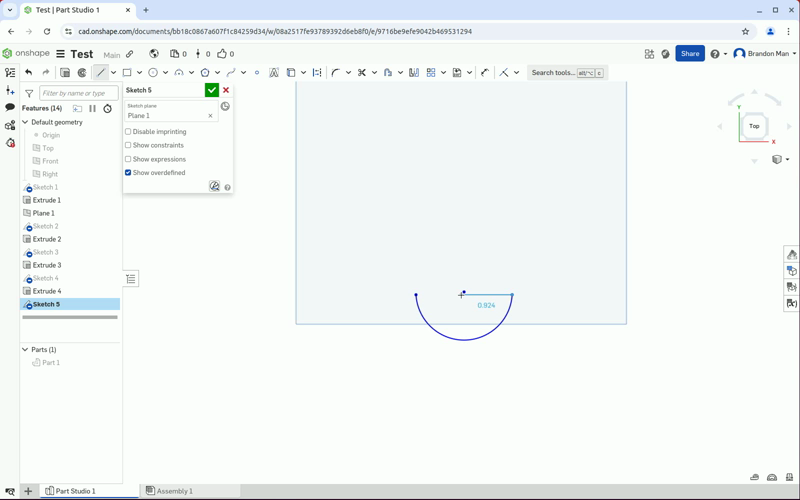
scroll(-6)
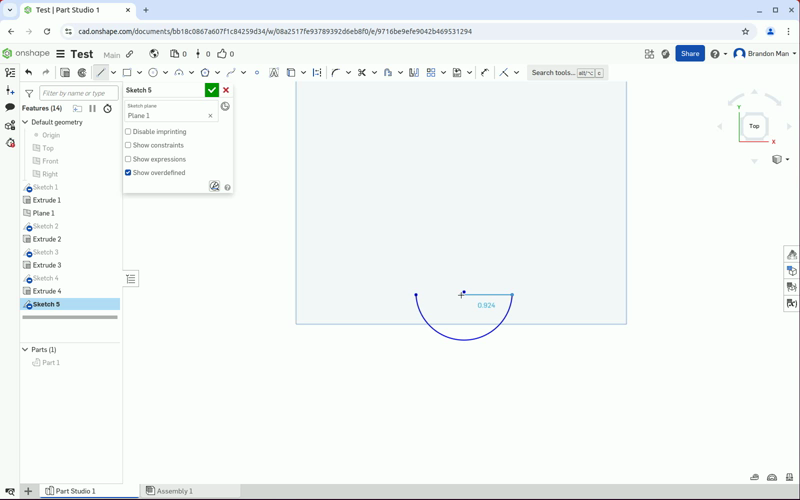
scroll(-6)
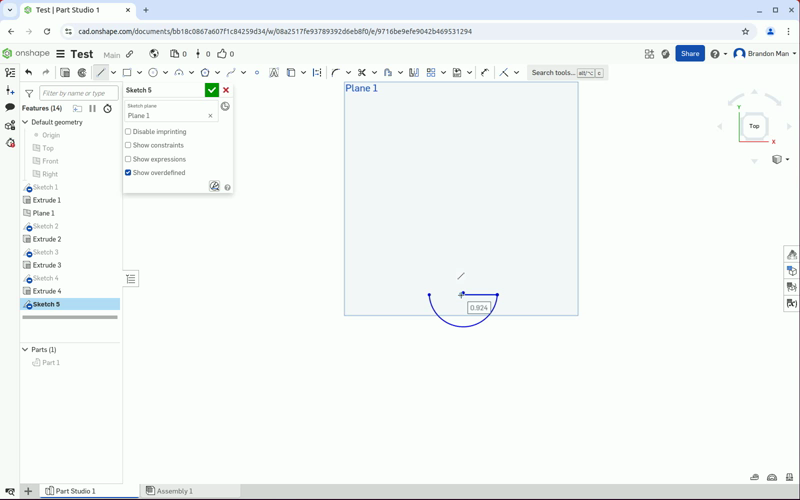
scroll(-6)
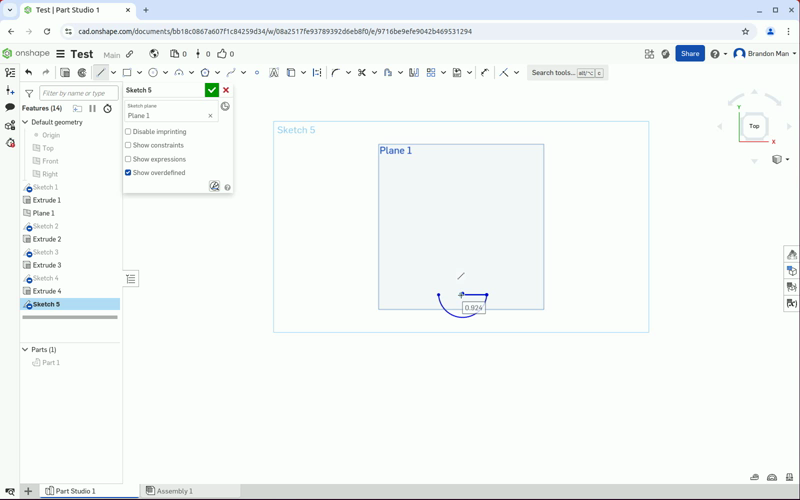
scroll(-6)
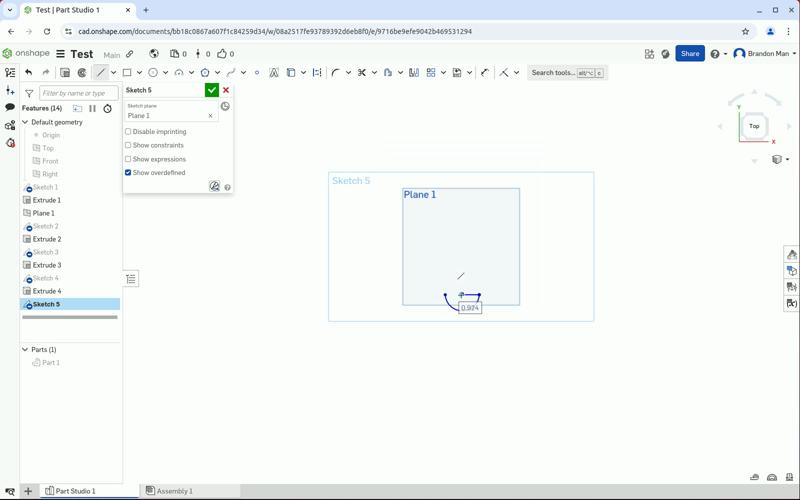
scroll(-6)
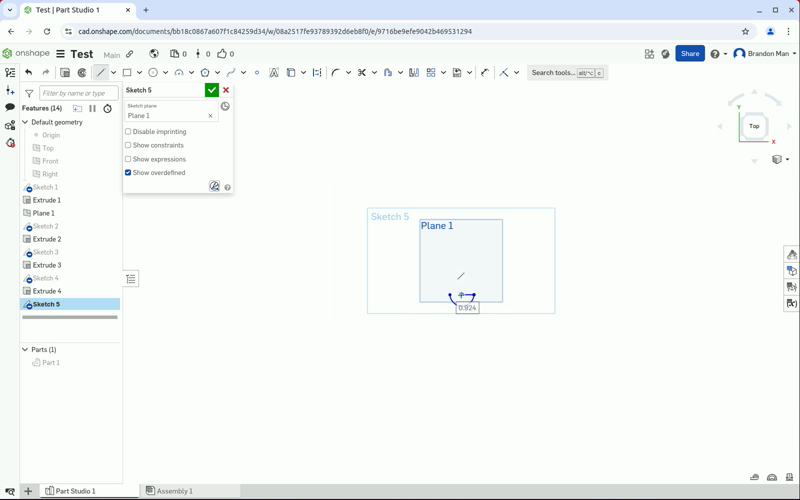
scroll(-6)
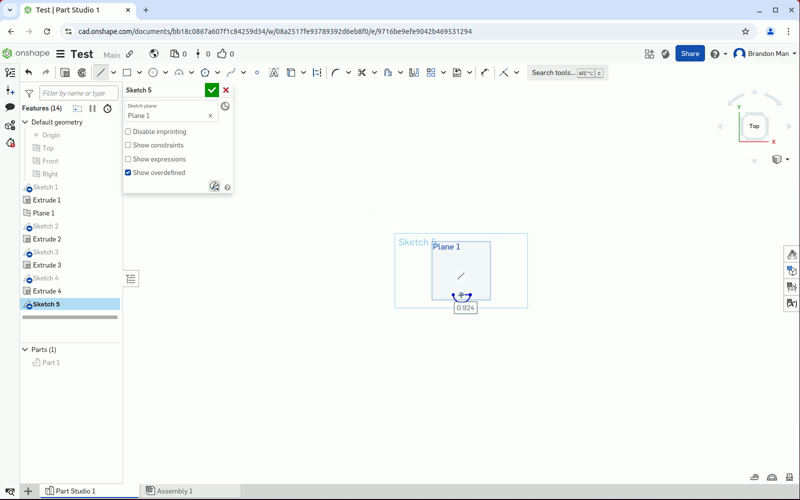
scroll(-6)
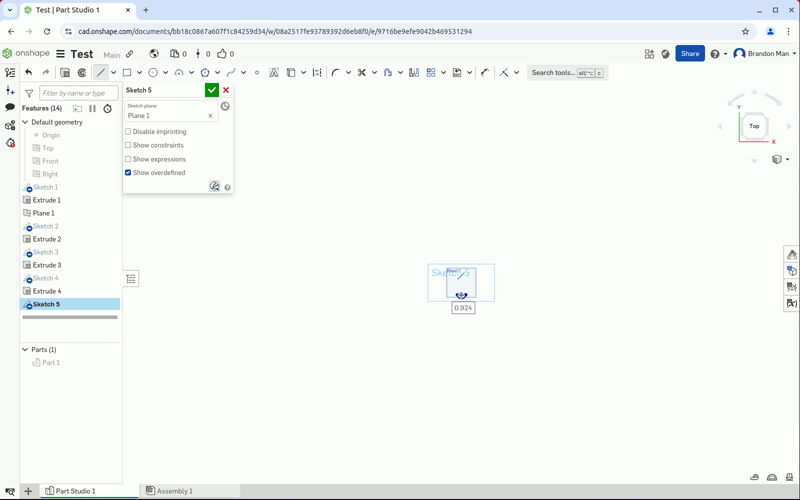
key_up(shift)
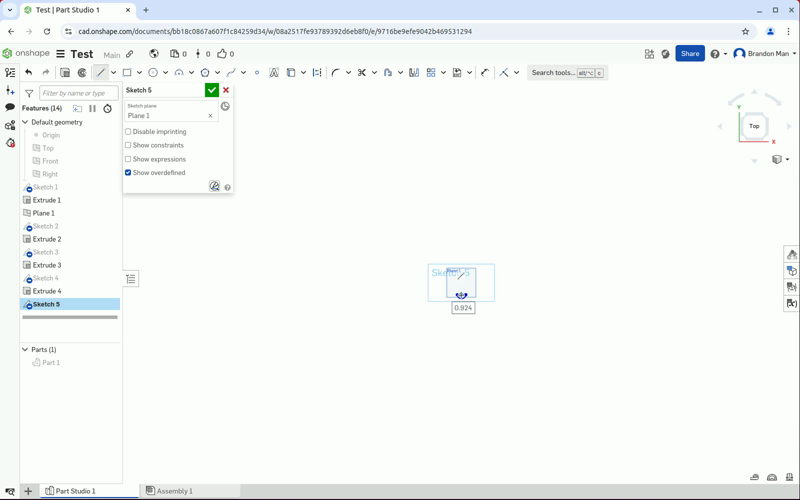
mouse_move(491, 294)
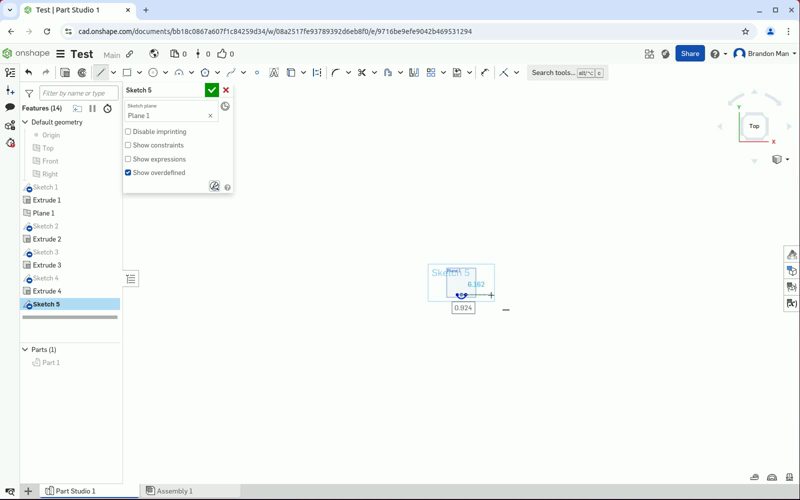
key_down(shift)
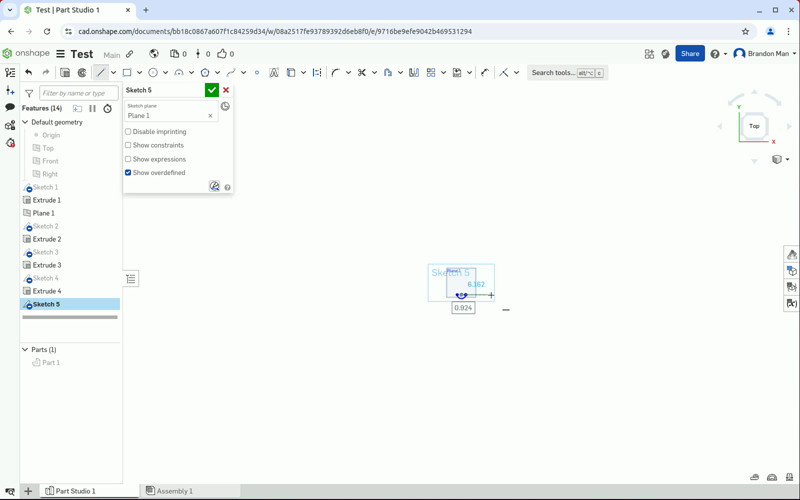
mouse_move(457, 294)
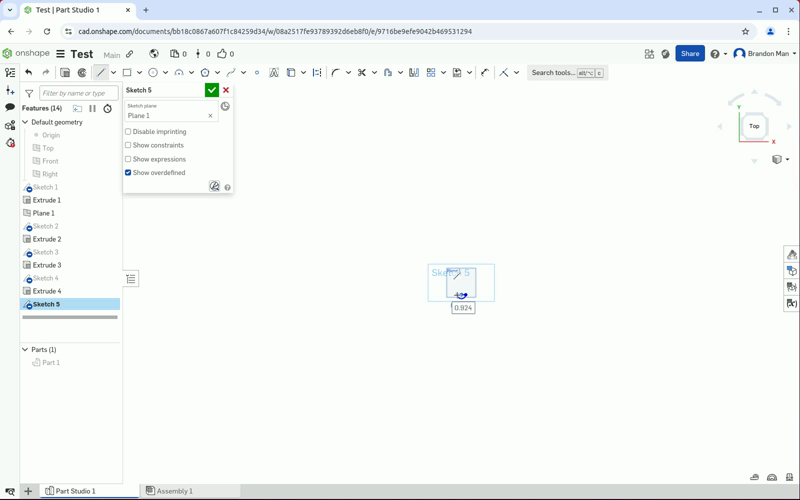
scroll(6)
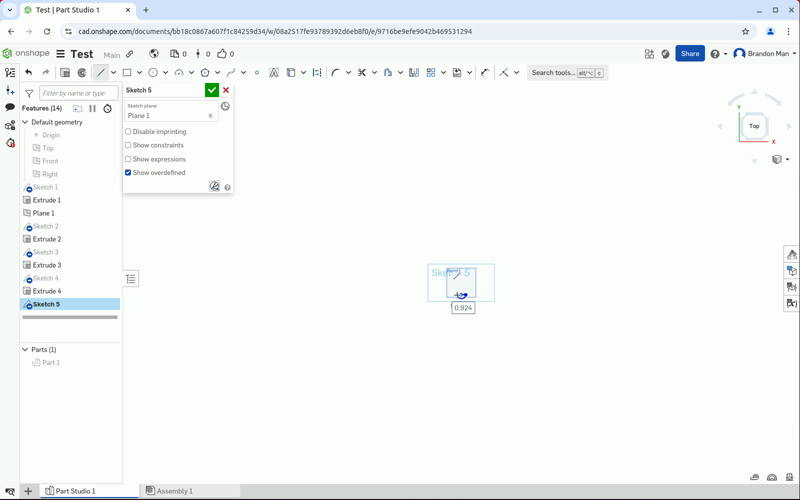
scroll(6)
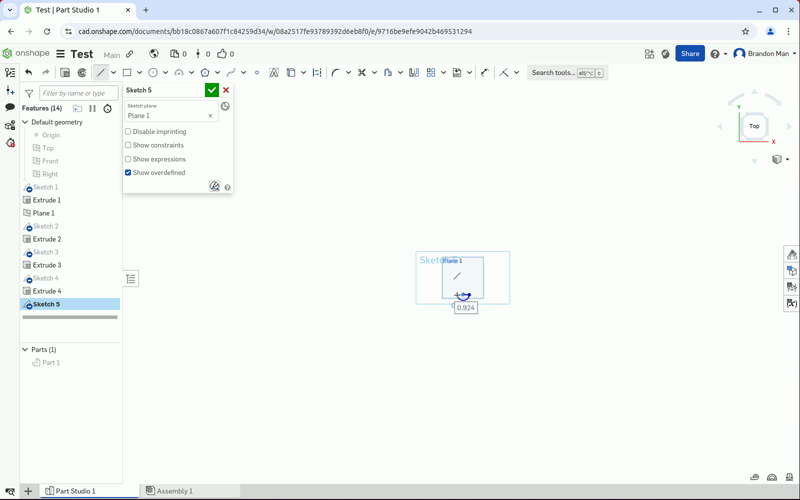
scroll(6)
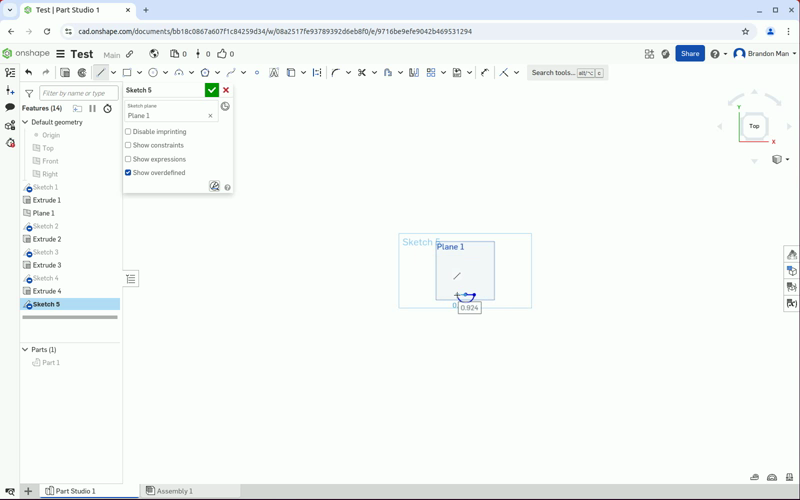
scroll(6)
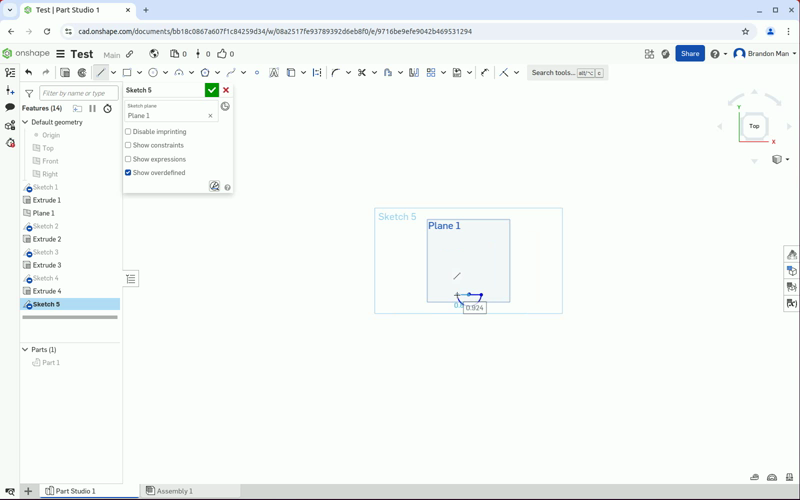
scroll(6)
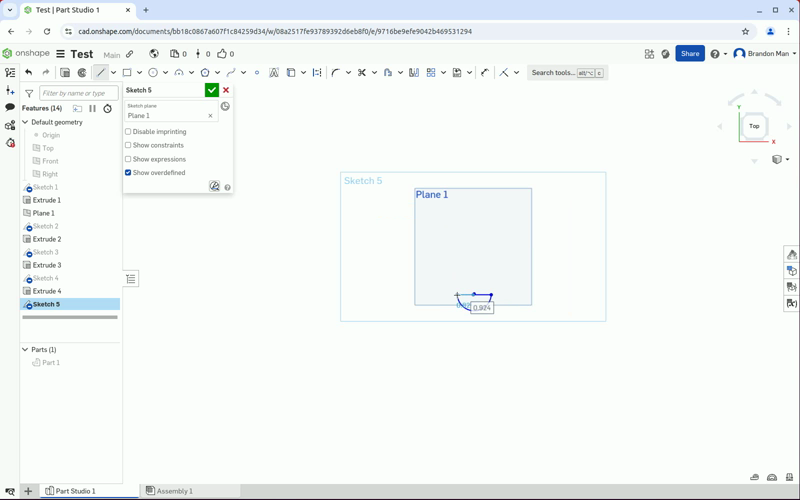
scroll(6)
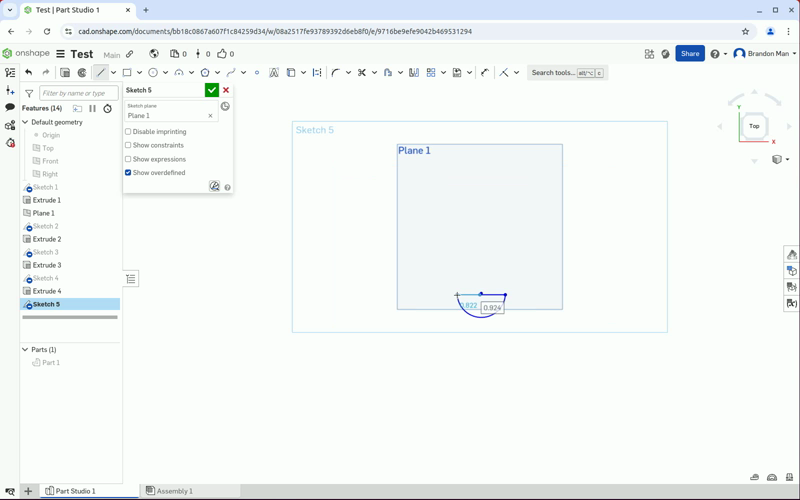
scroll(6)
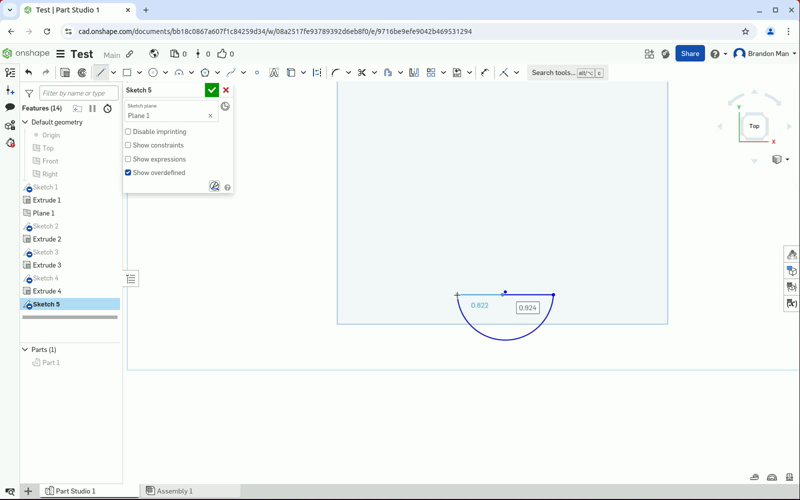
key_up(shift)
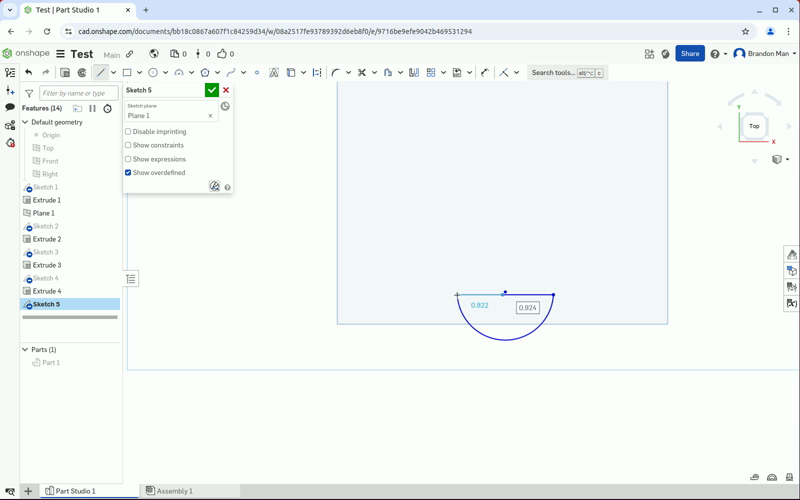
click(457, 294)
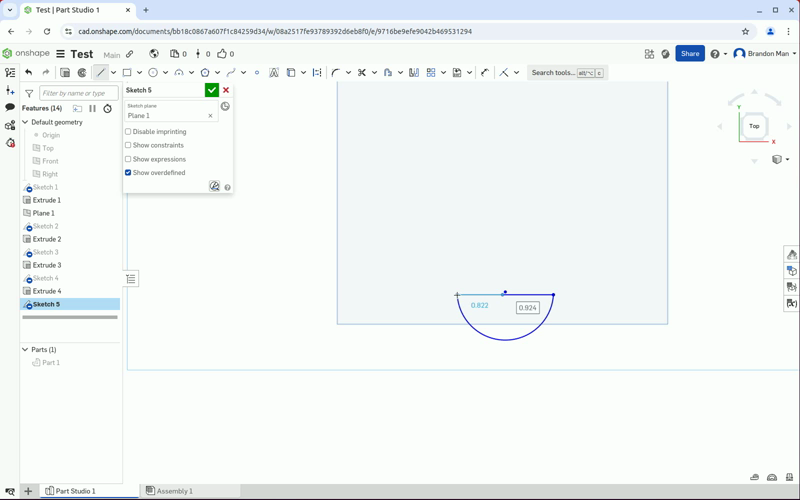
scroll(-6)
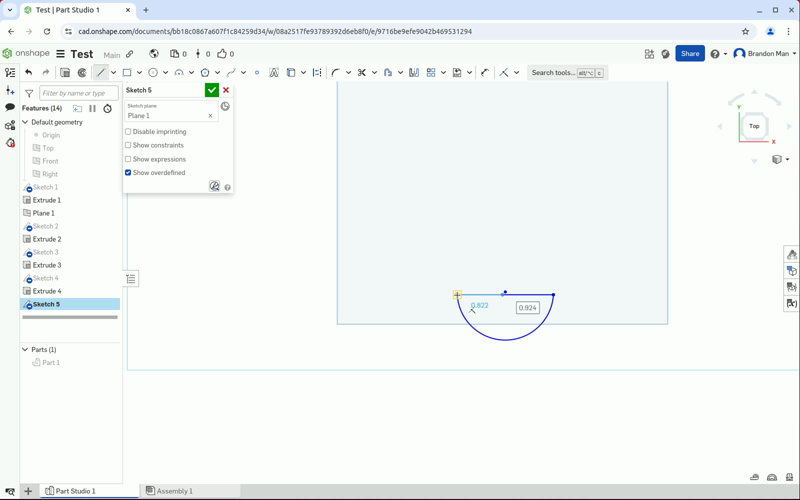
scroll(-6)
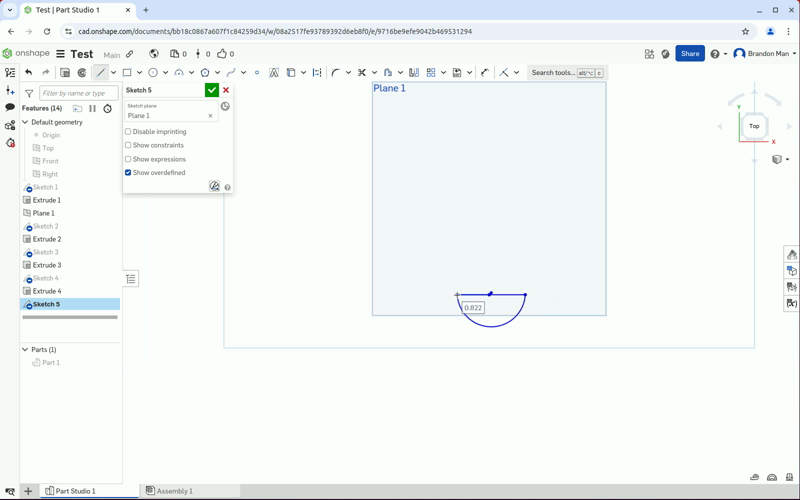
scroll(-6)
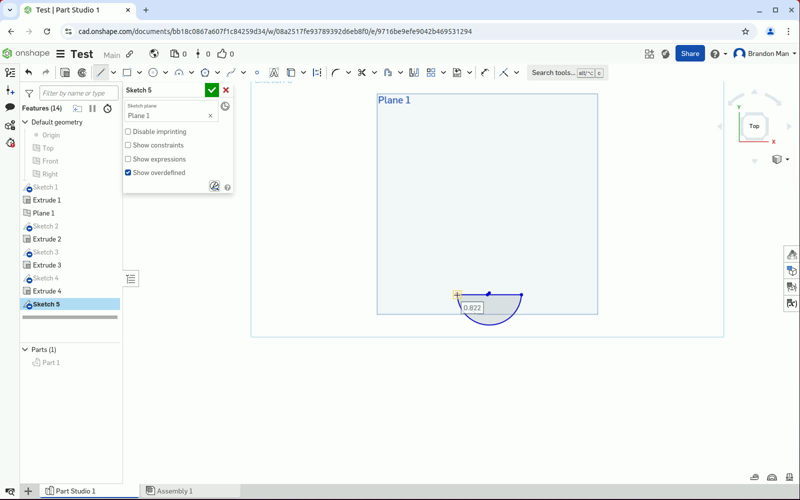
scroll(-6)
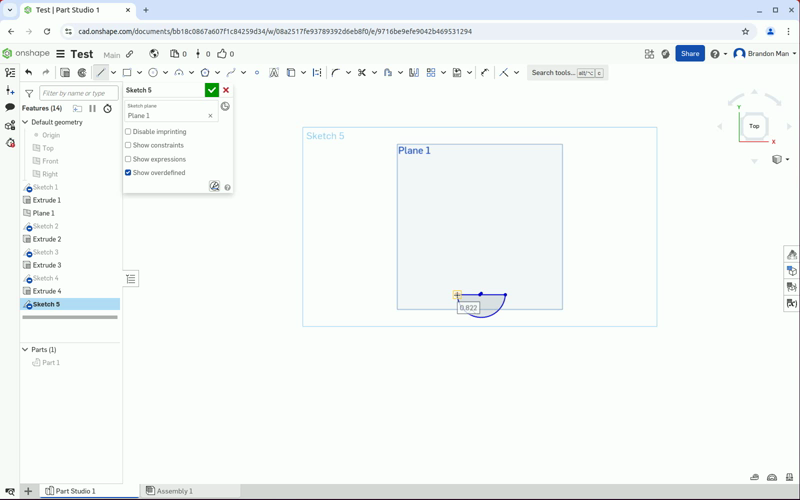
scroll(-6)
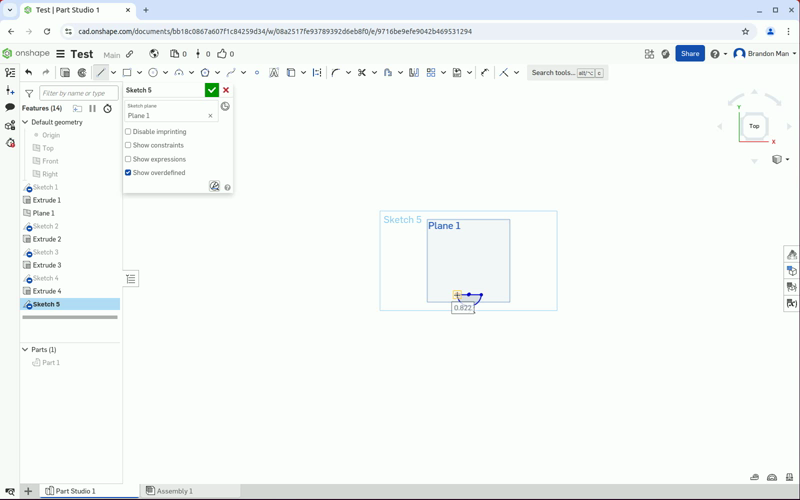
scroll(-6)
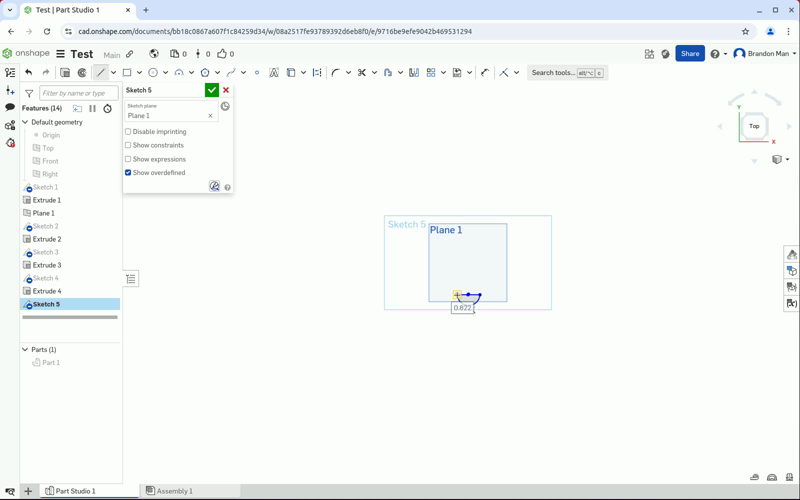
scroll(-6)
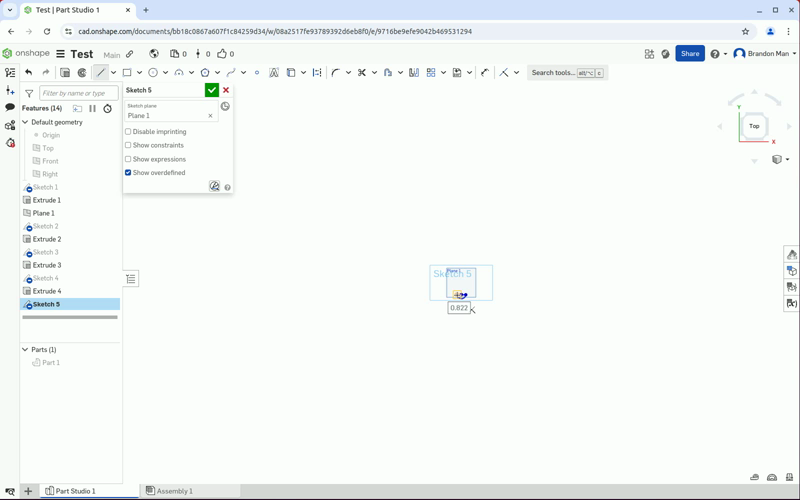
key(esc)
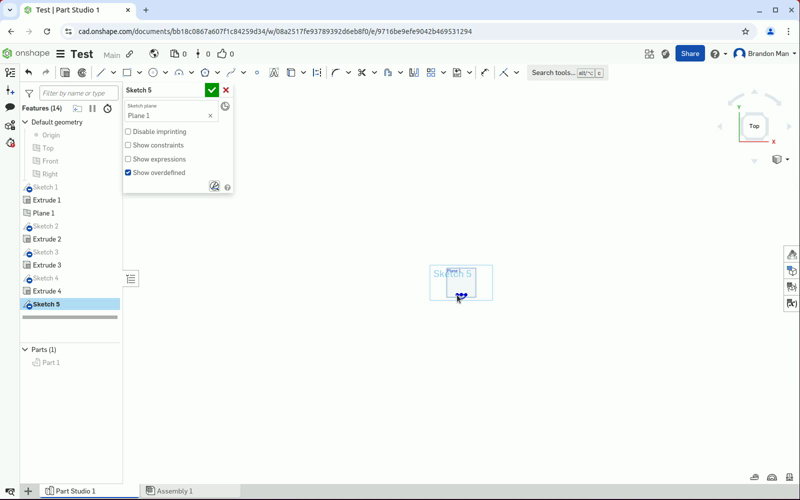
mouse_move(460, 296)
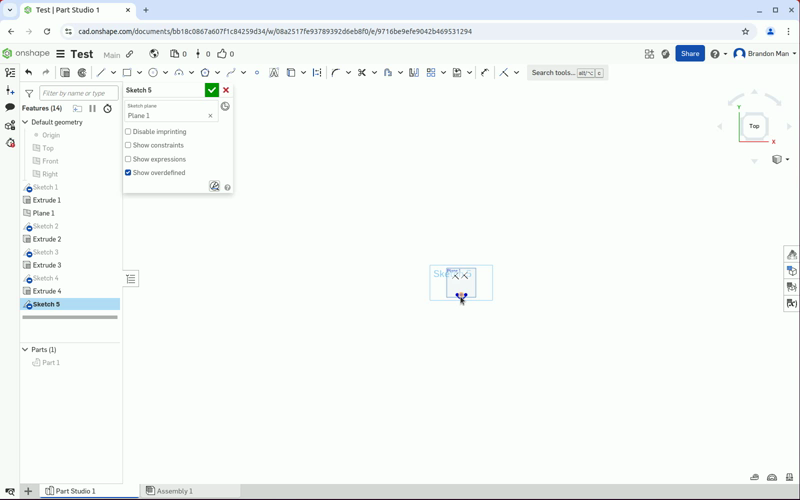
scroll(6)
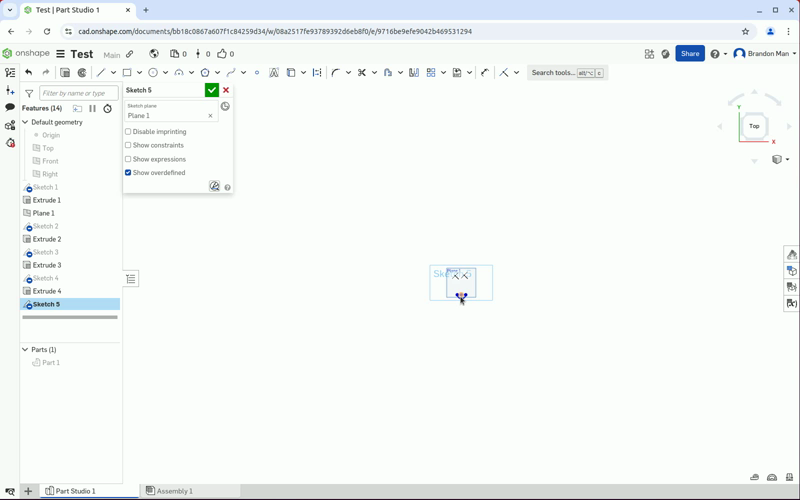
scroll(6)
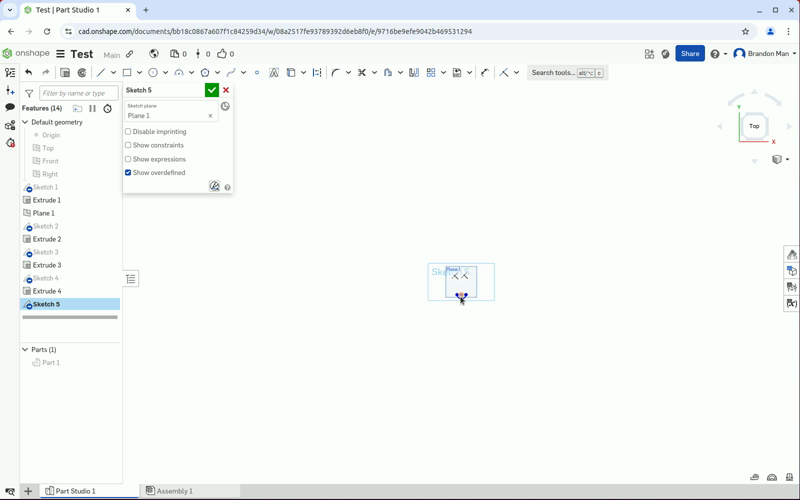
scroll(6)
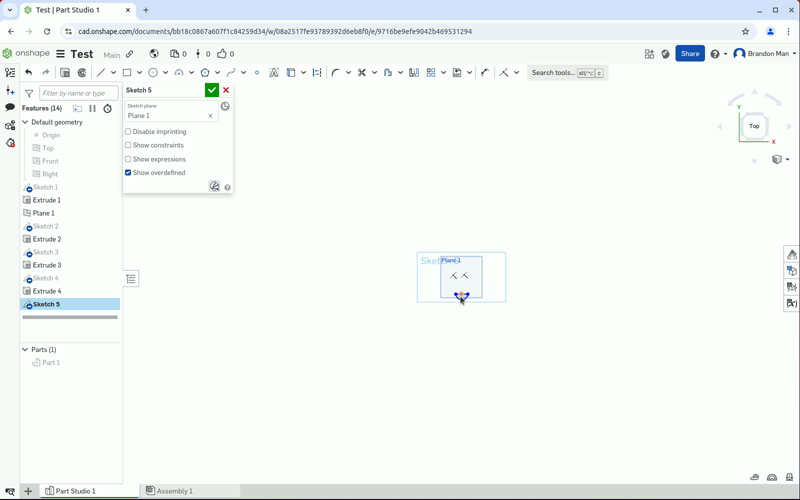
scroll(6)
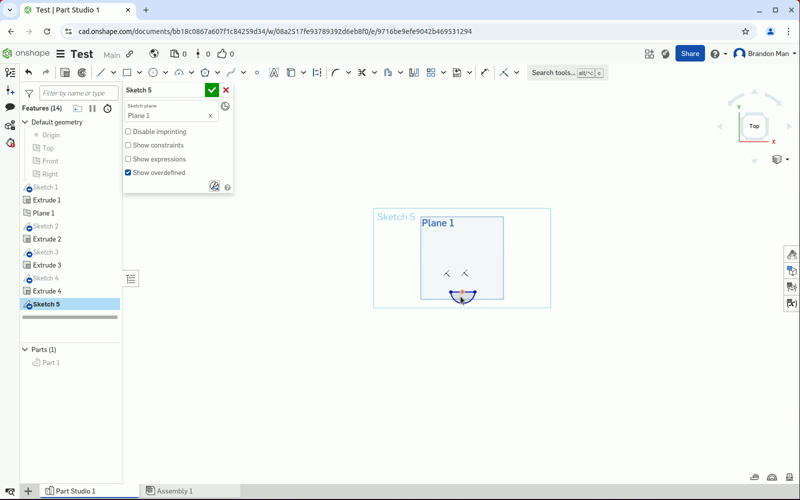
scroll(6)
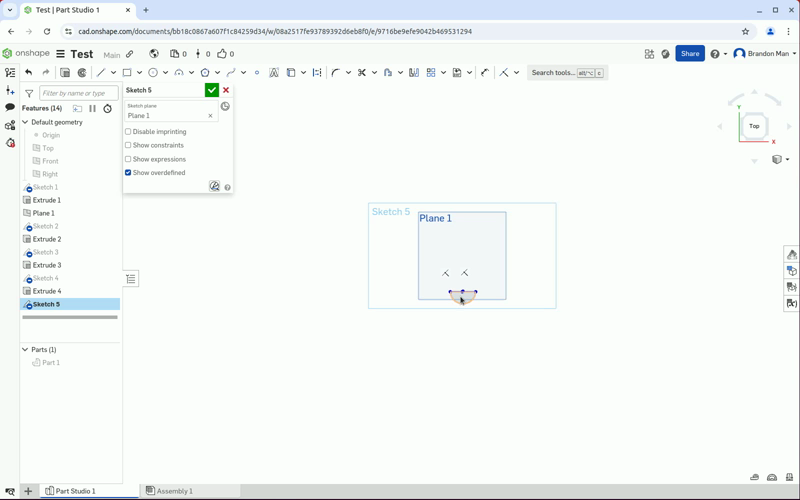
scroll(6)
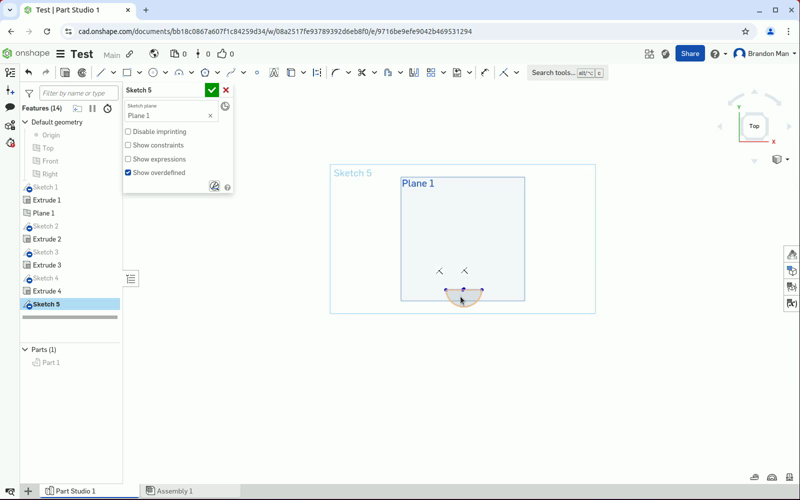
scroll(6)
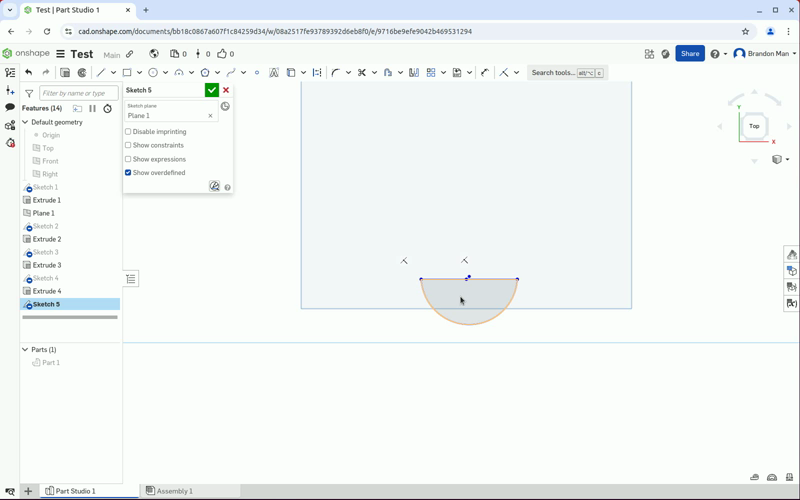
click(460, 296)
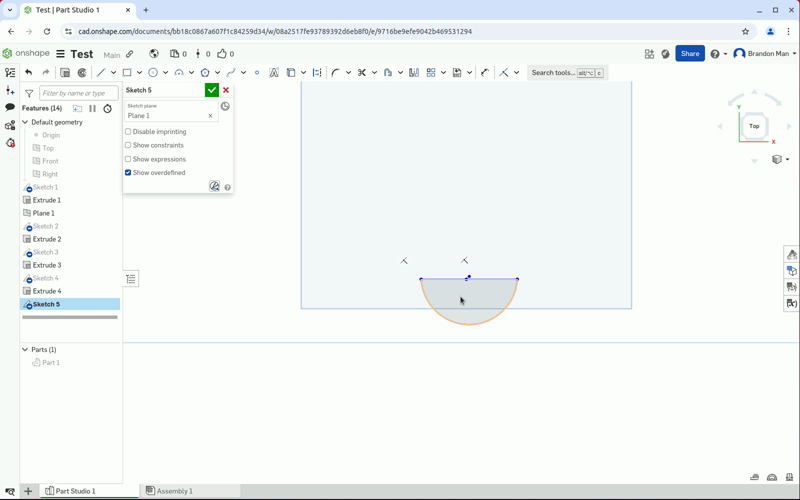
scroll(-6)
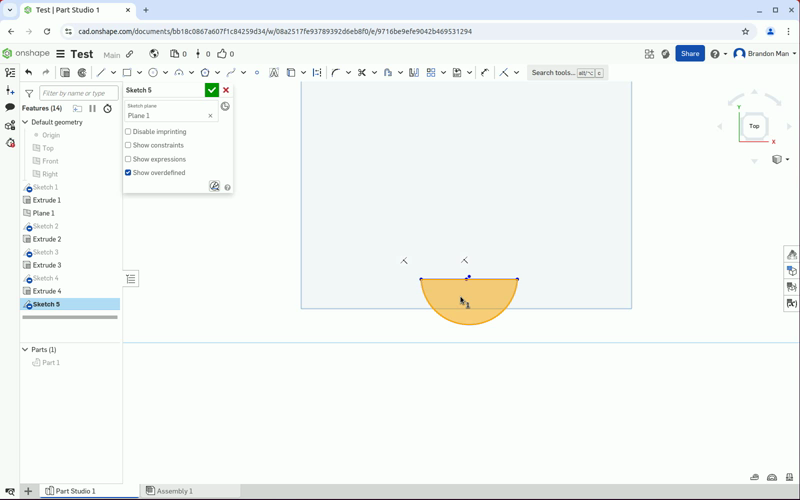
scroll(-6)
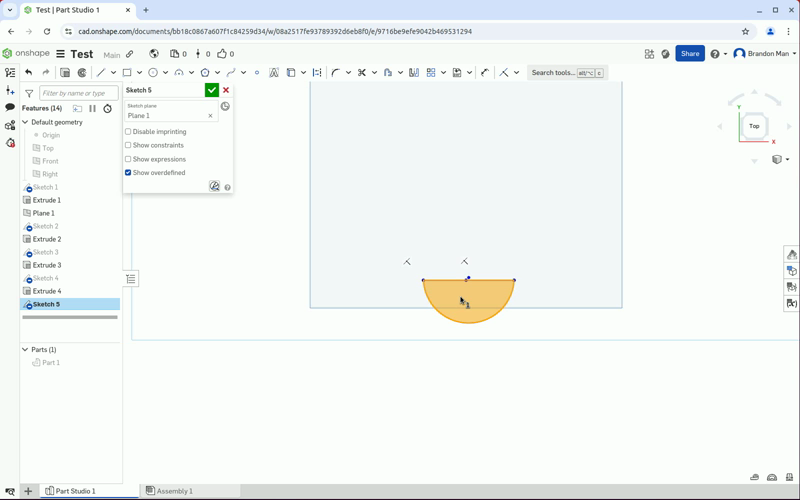
scroll(-6)
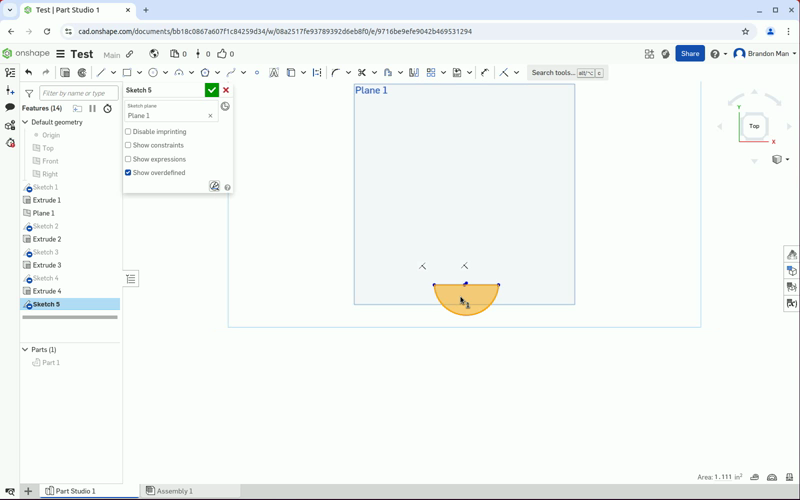
scroll(-6)
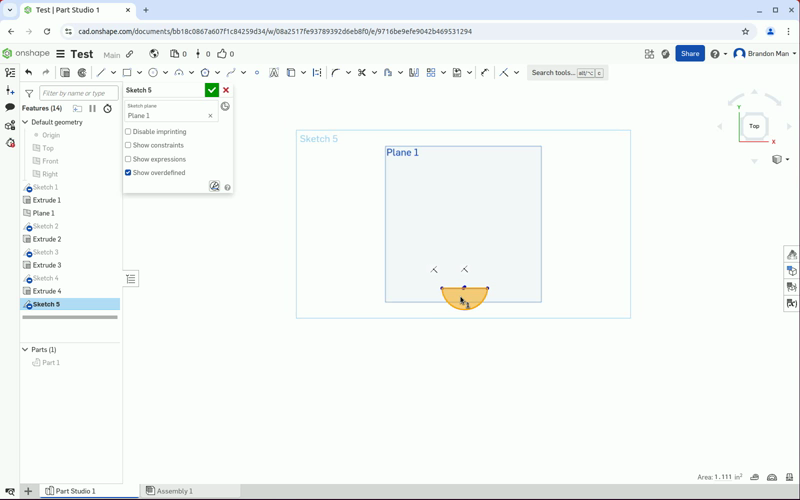
scroll(-6)
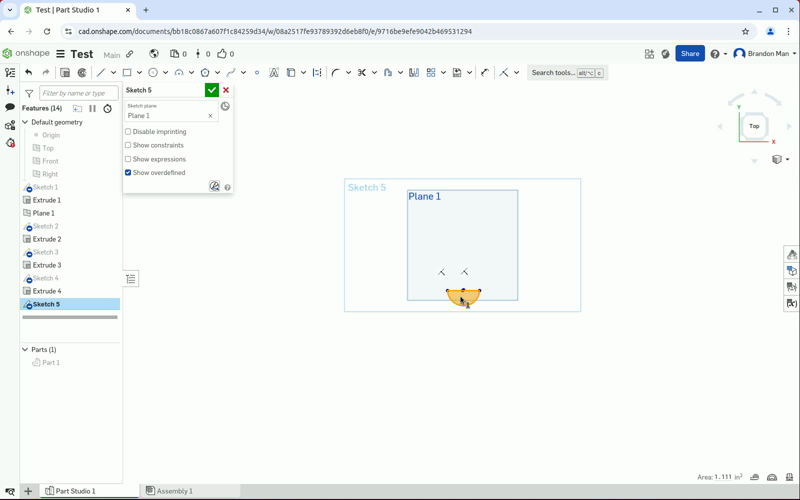
scroll(-6)
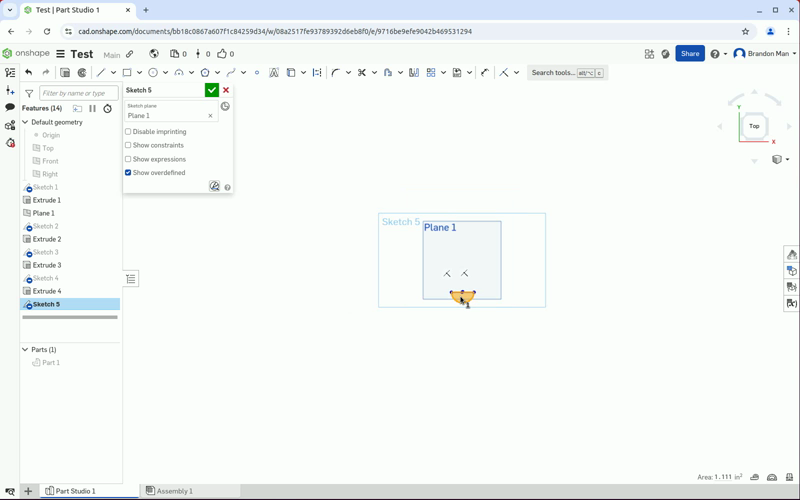
scroll(-6)
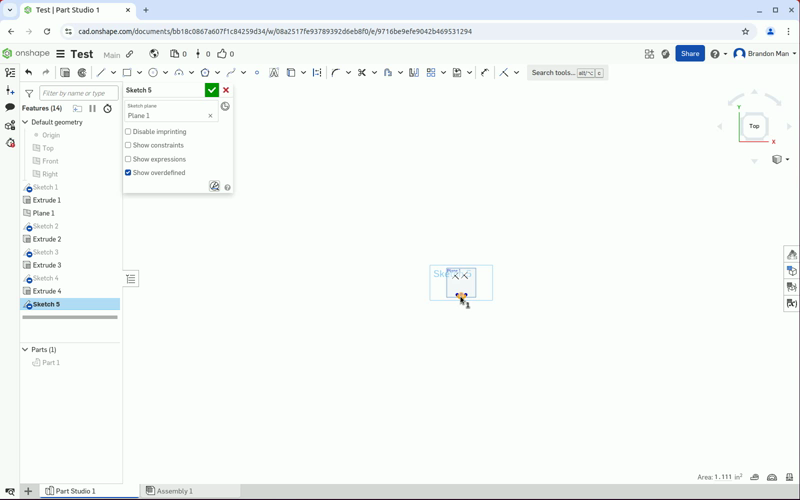
mouse_move(73, 352)
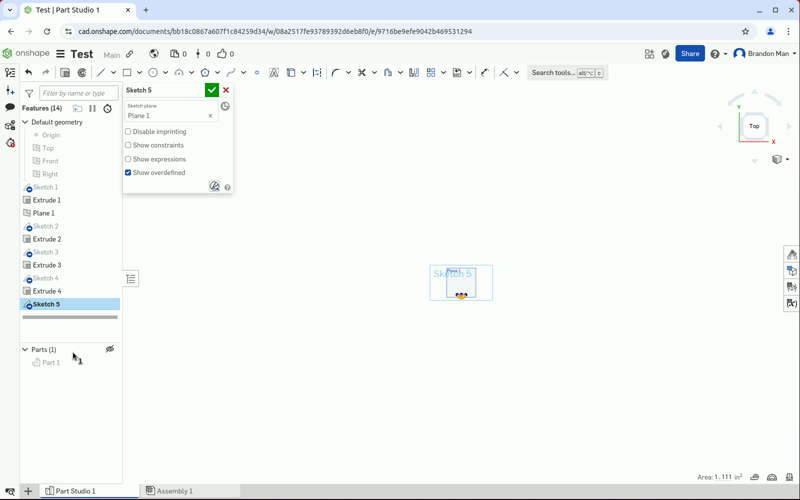
key(shift+y)
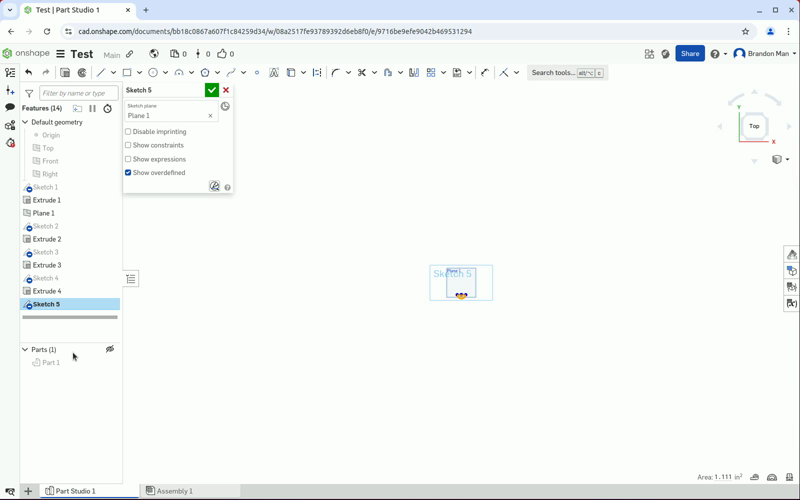
key(shift+e)
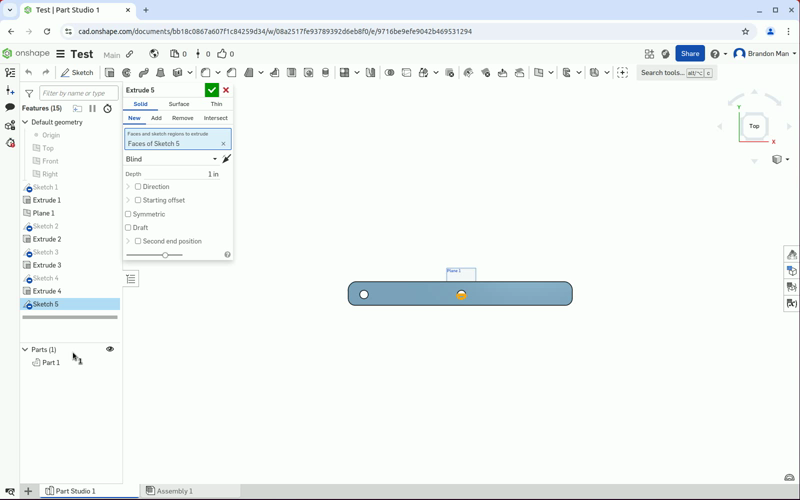
mouse_move(143, 106)
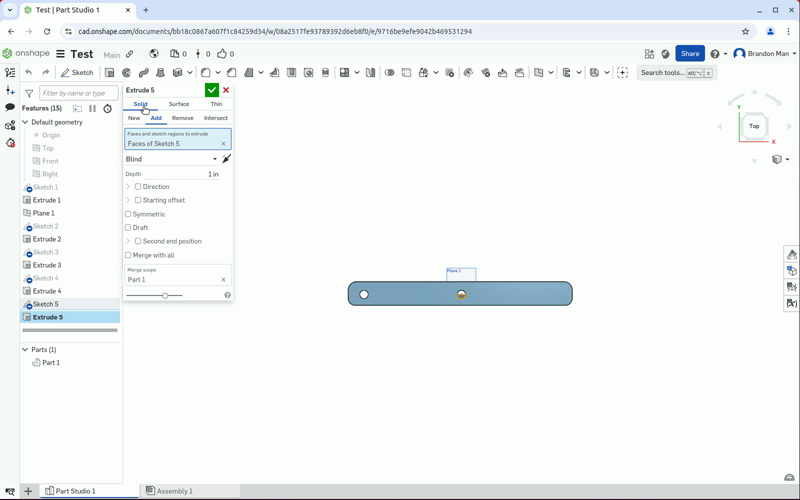
click(143, 106)
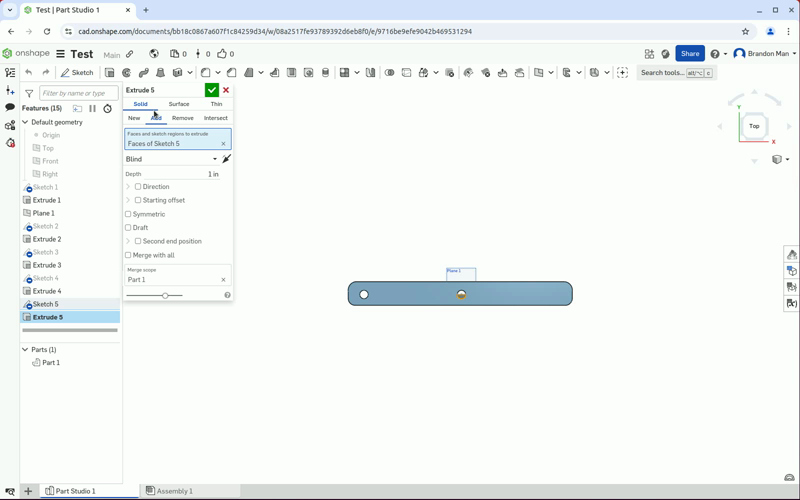
mouse_move(186, 120)
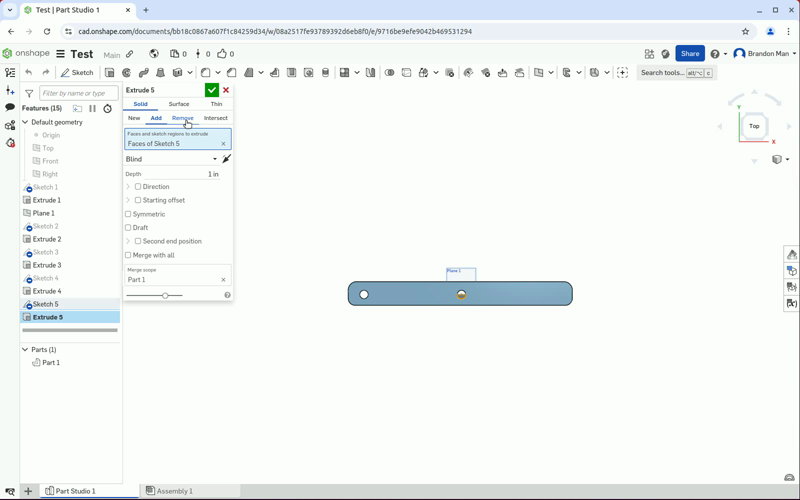
click(186, 120)
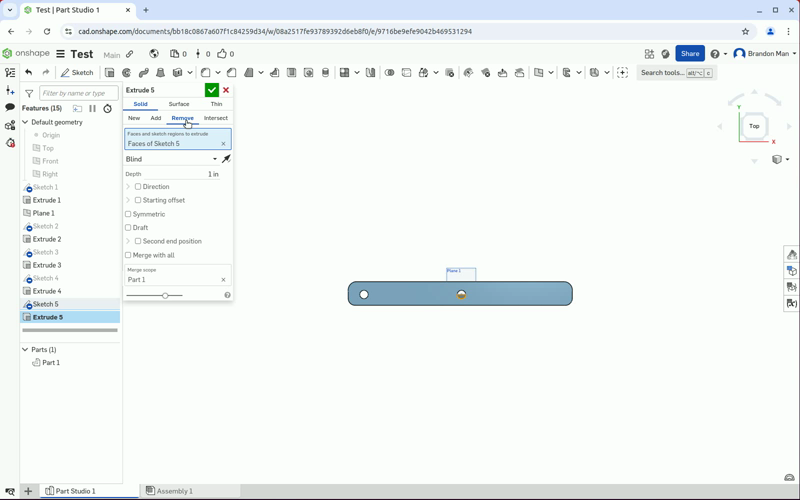
key(tab, 4)
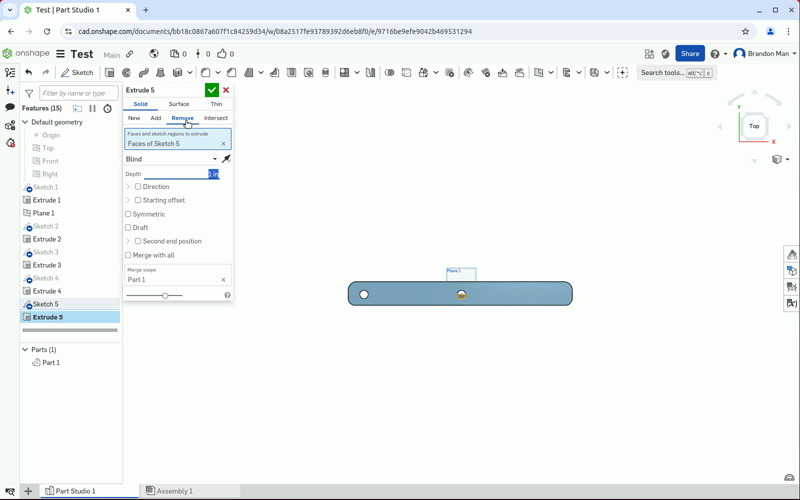
text(-8.184)
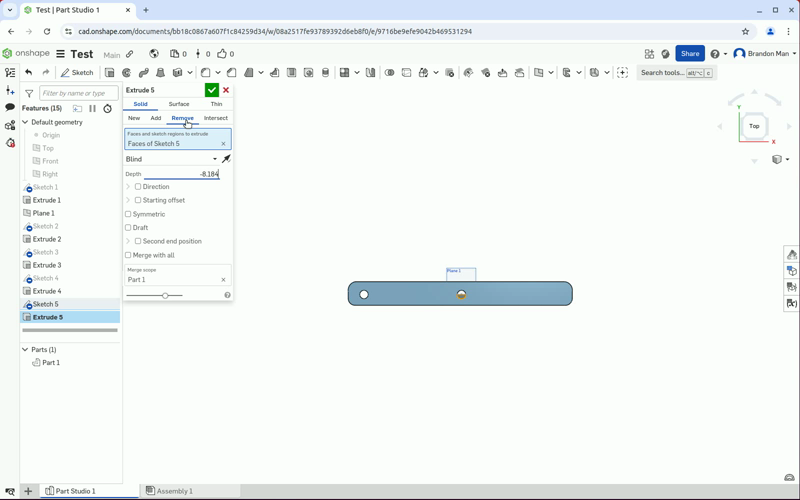
key(tab, 3)
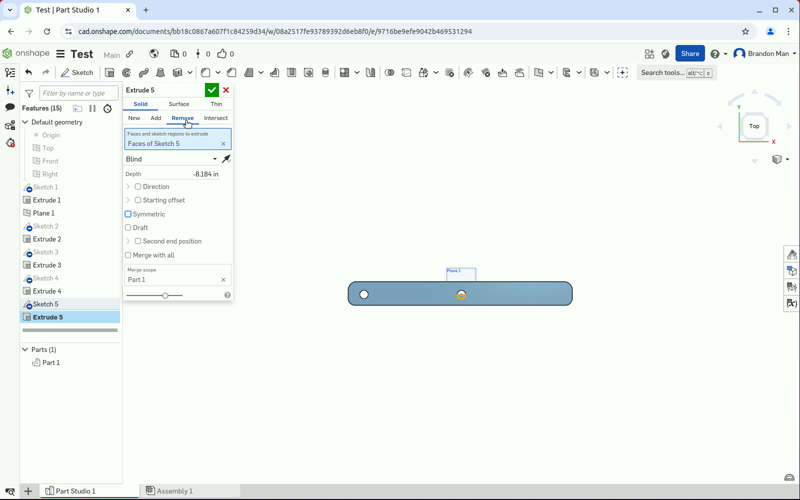
key(space)
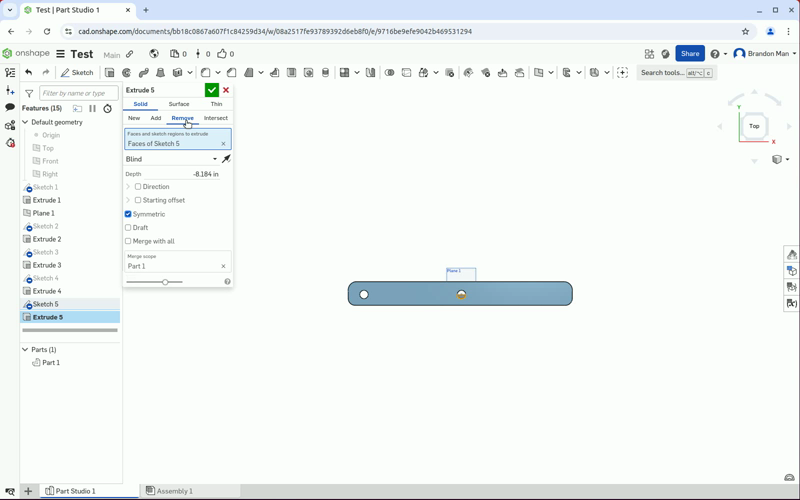
key(tab, 2)
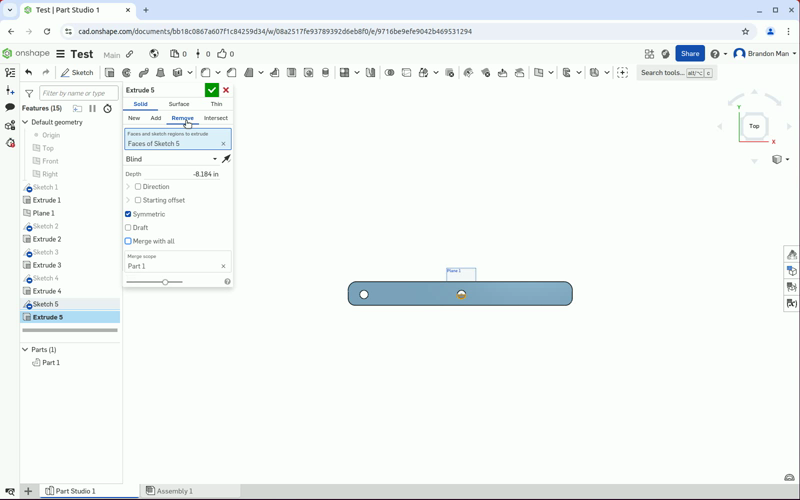
key(space)
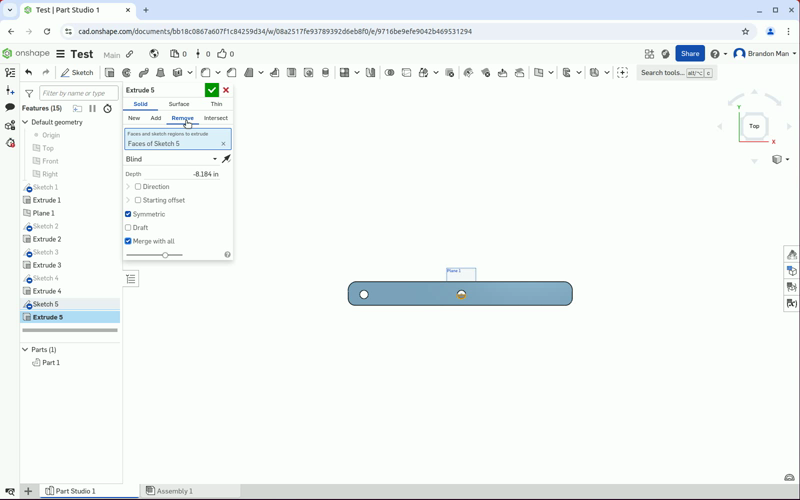
key(enter)
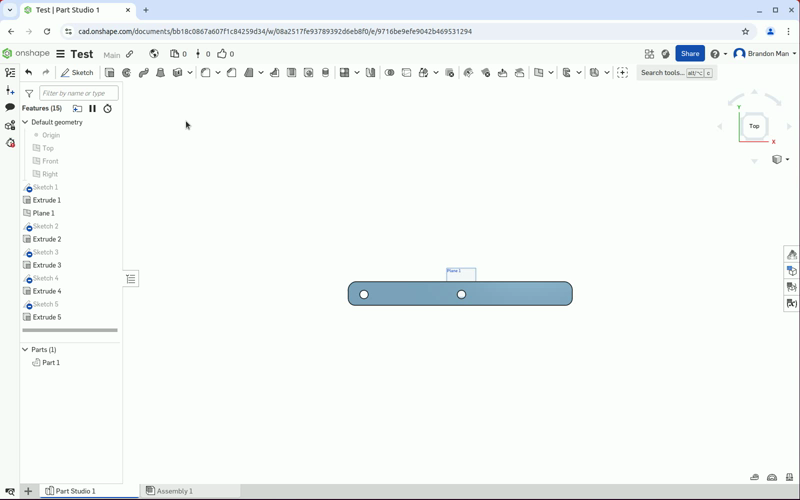
key(shift+h)
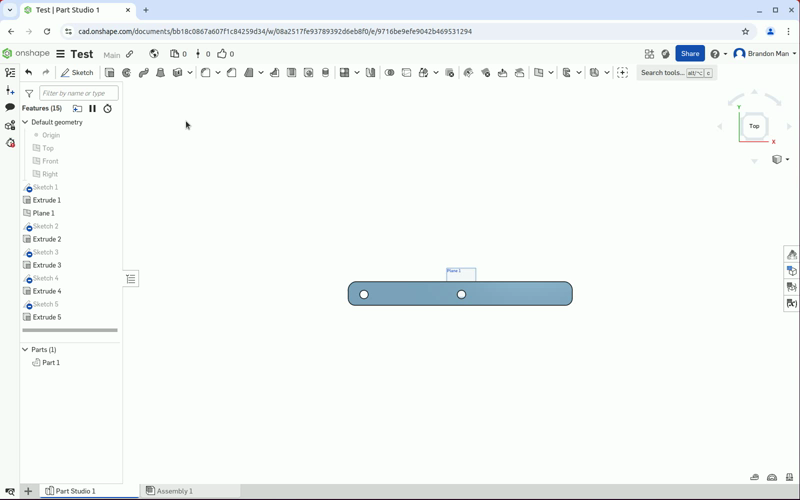
key(shift+h)
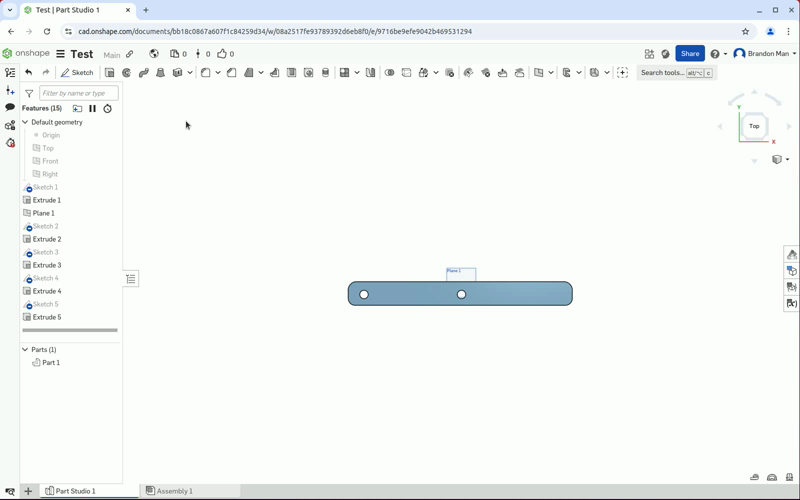
mouse_move(73, 189)
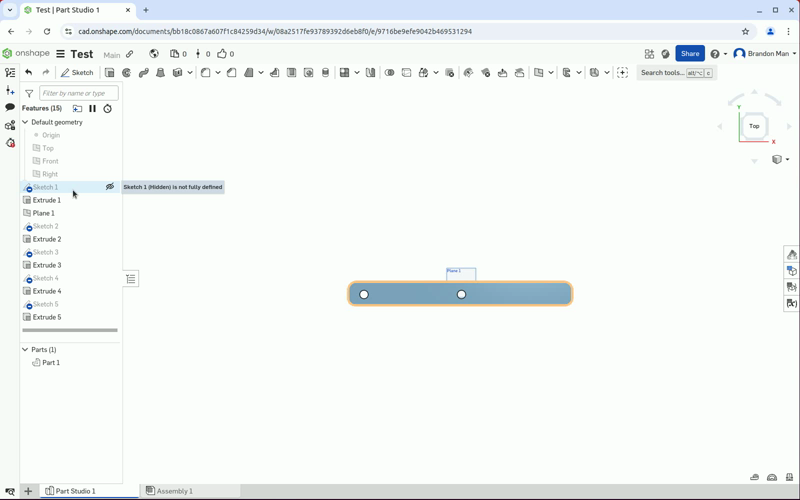
click(73, 189)
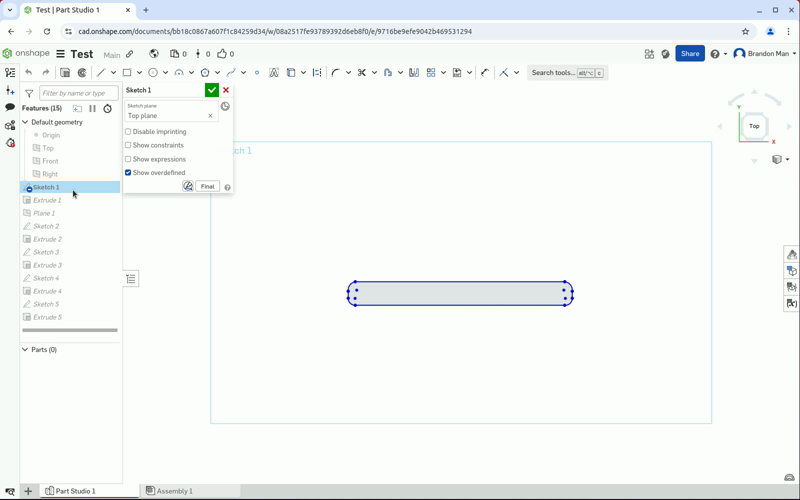
mouse_move(229, 92)
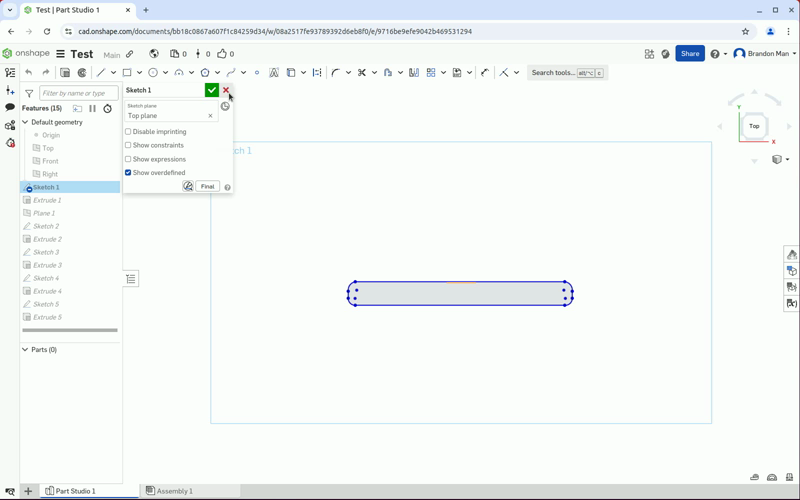
click(229, 92)
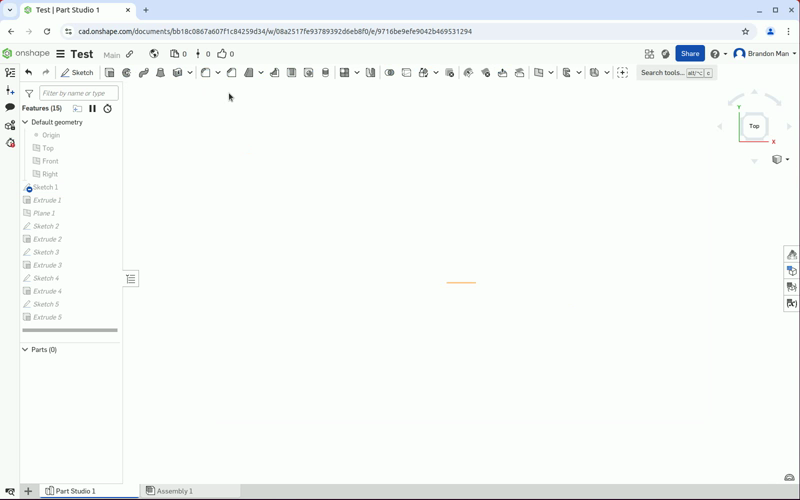
key(shift+s)
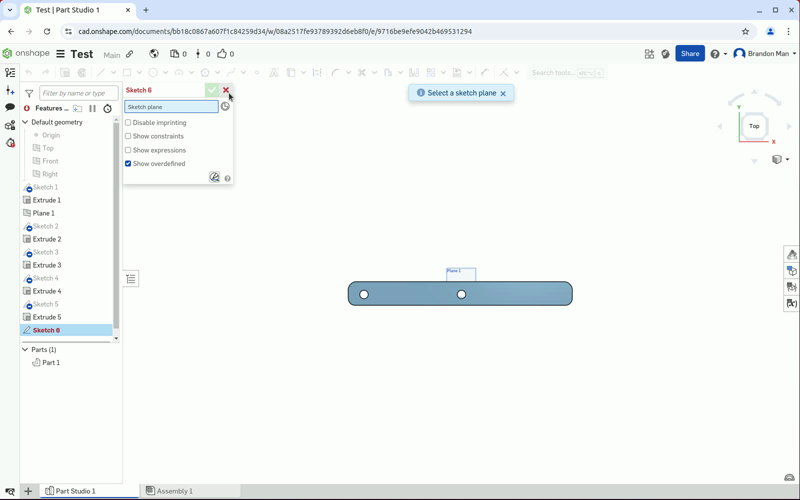
mouse_move(69, 215)
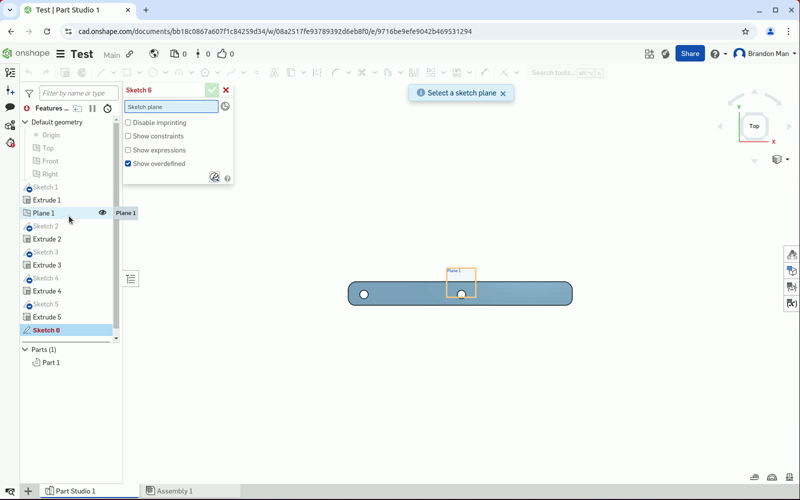
click(69, 215)
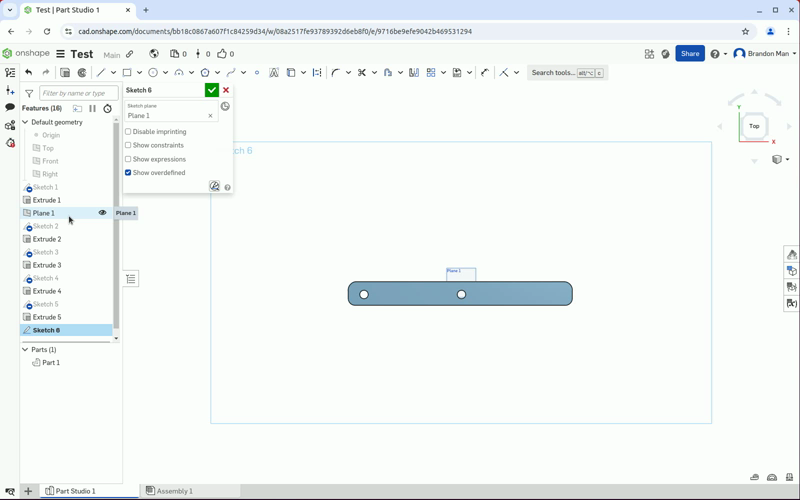
mouse_move(73, 352)
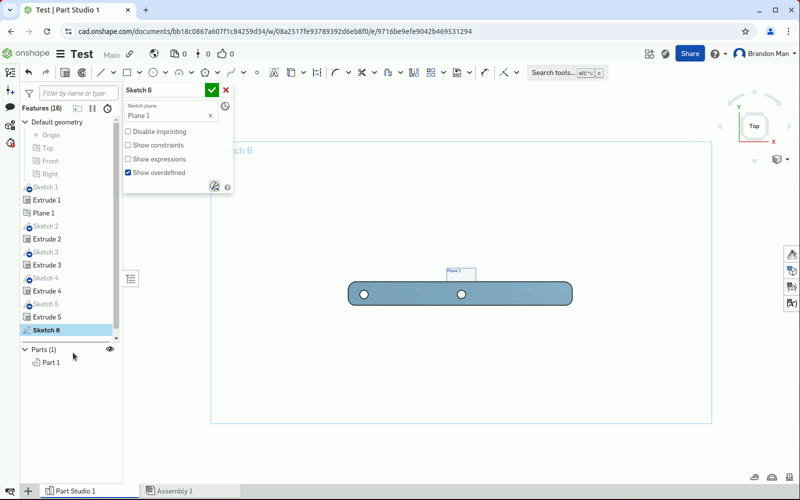
key(y)
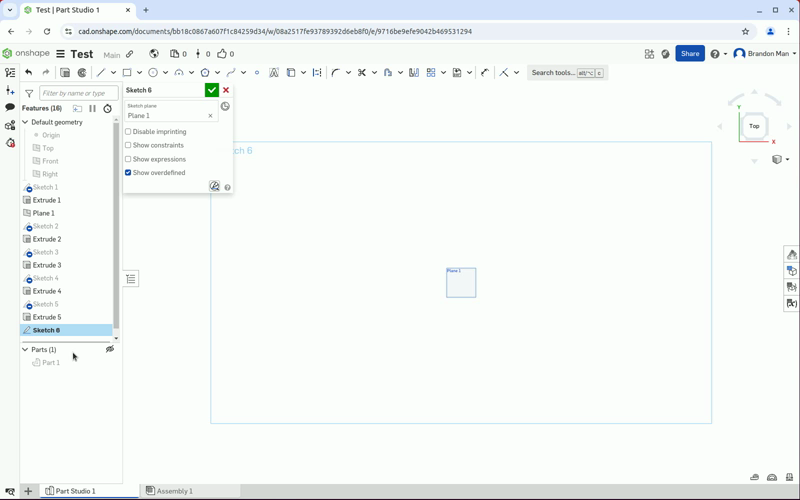
key(c)
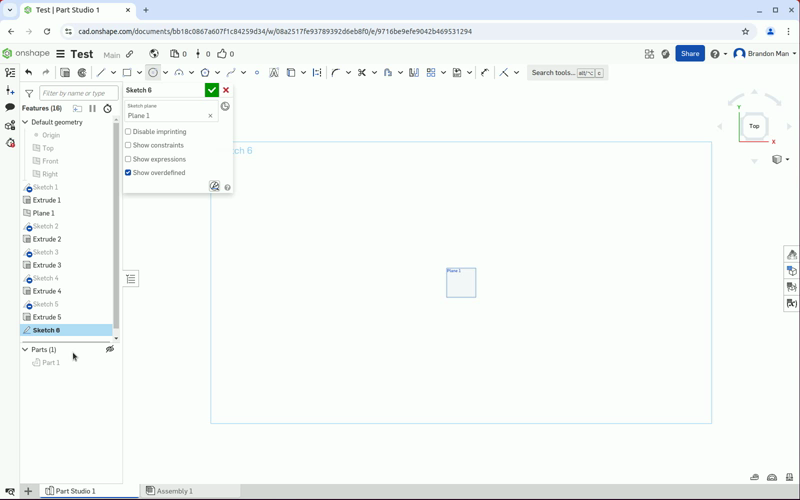
key_down(shift)
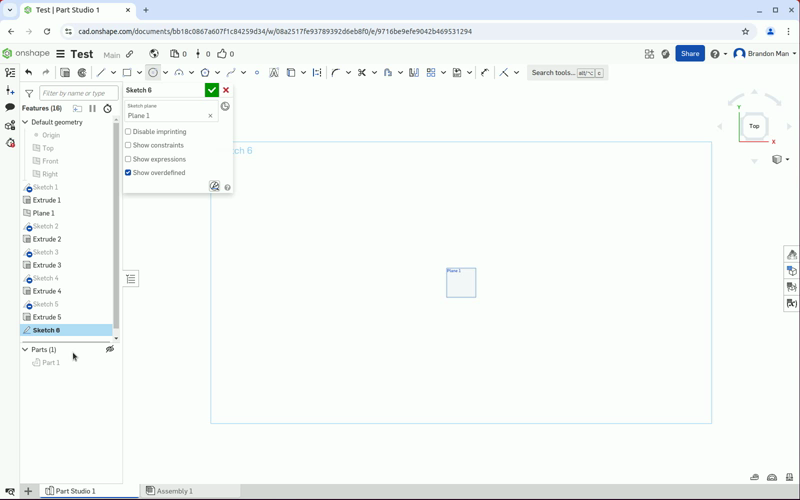
mouse_move(559, 294)
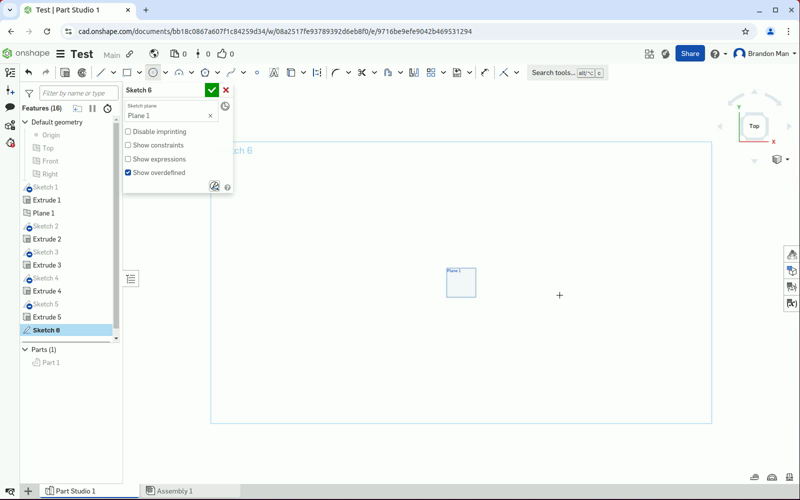
click(559, 294)
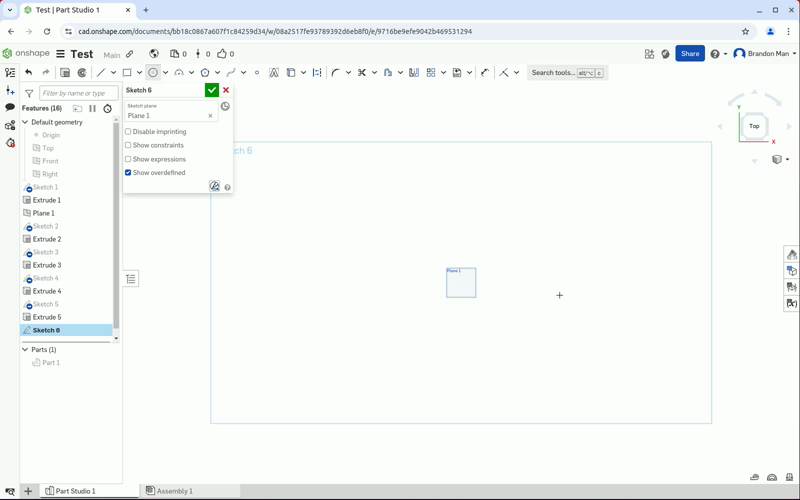
key_up(shift)
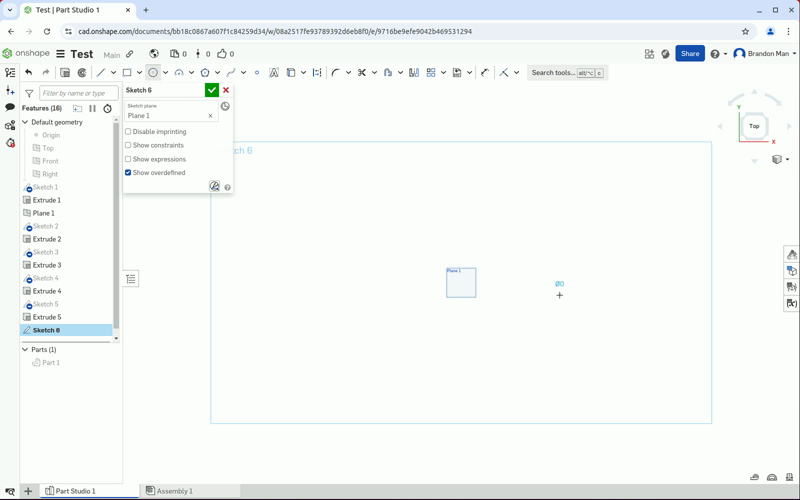
mouse_move(564, 294)
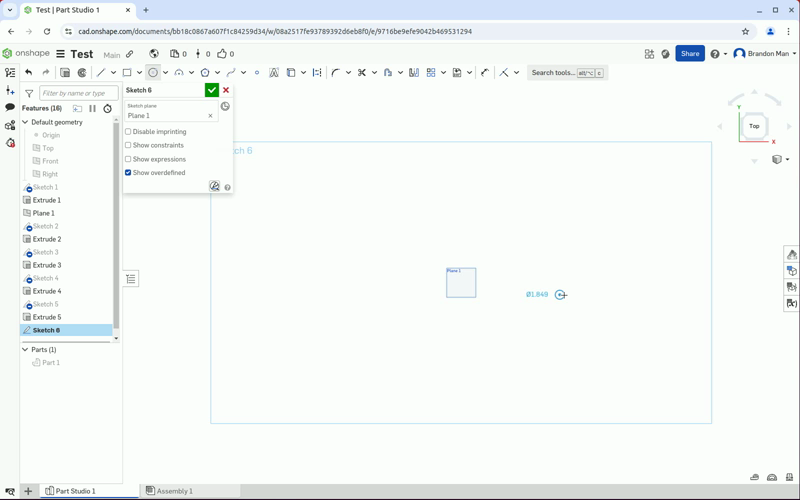
click(564, 294)
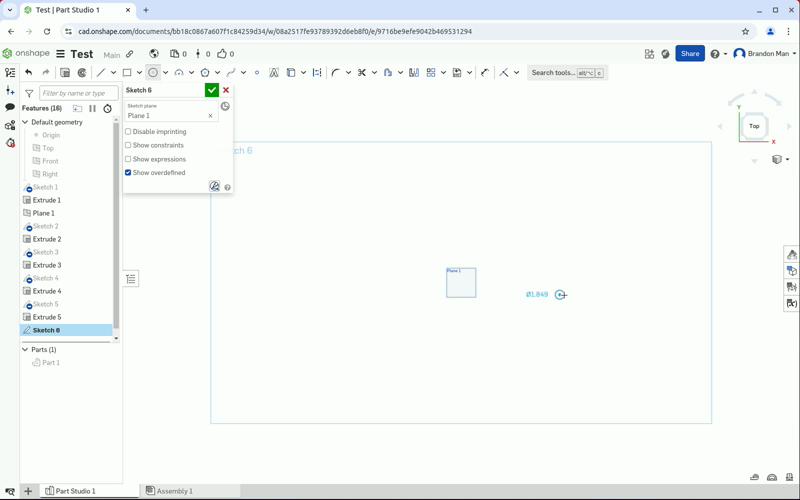
key(esc)
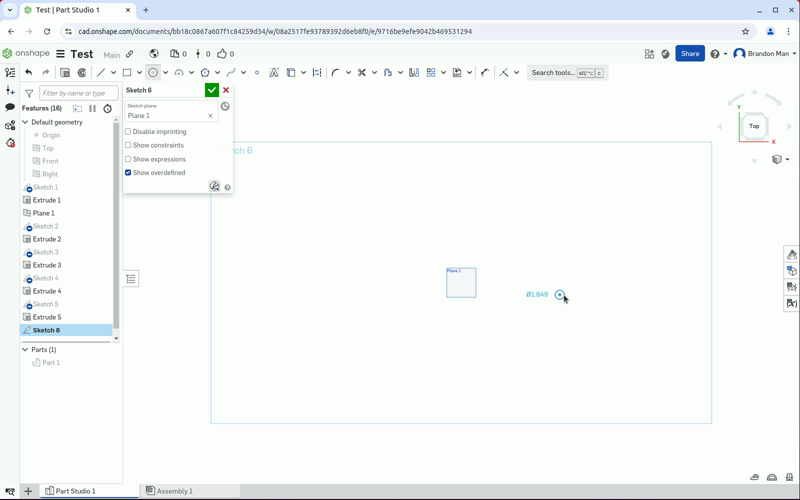
mouse_move(557, 292)
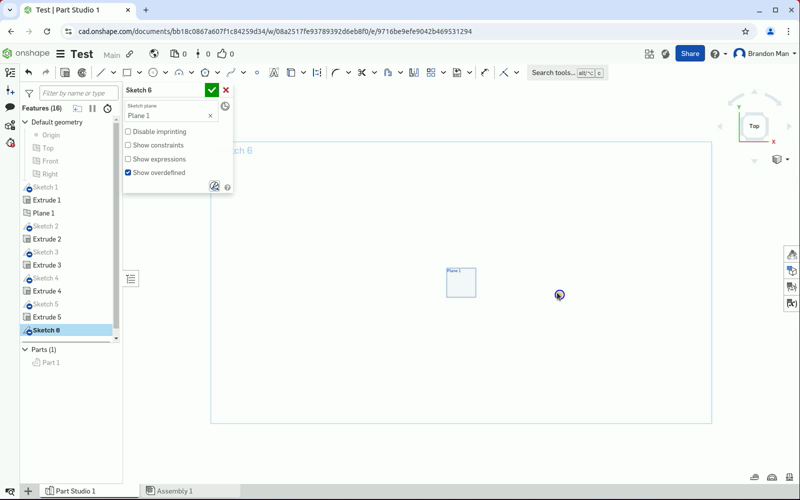
scroll(6)
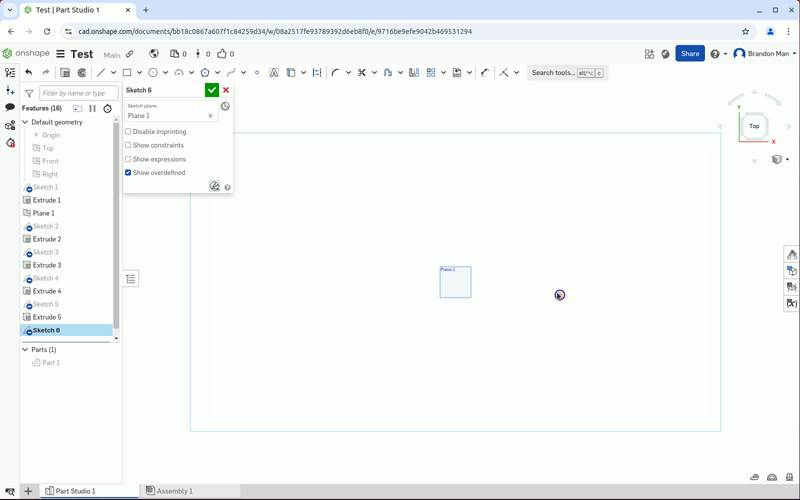
scroll(6)
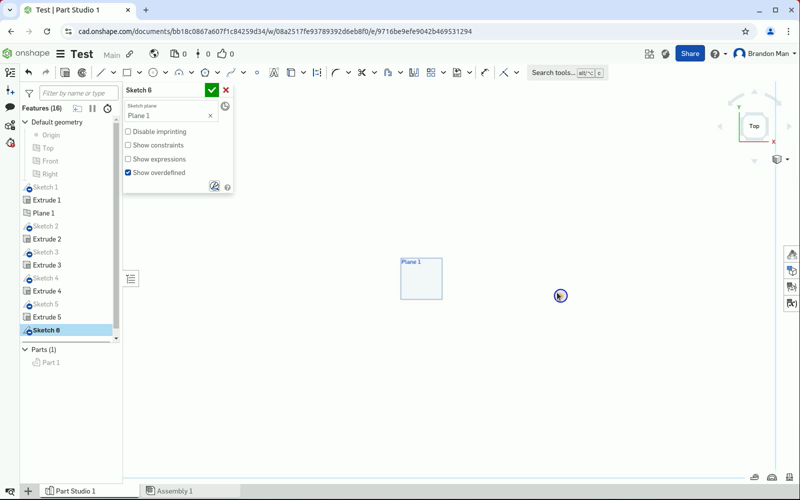
scroll(6)
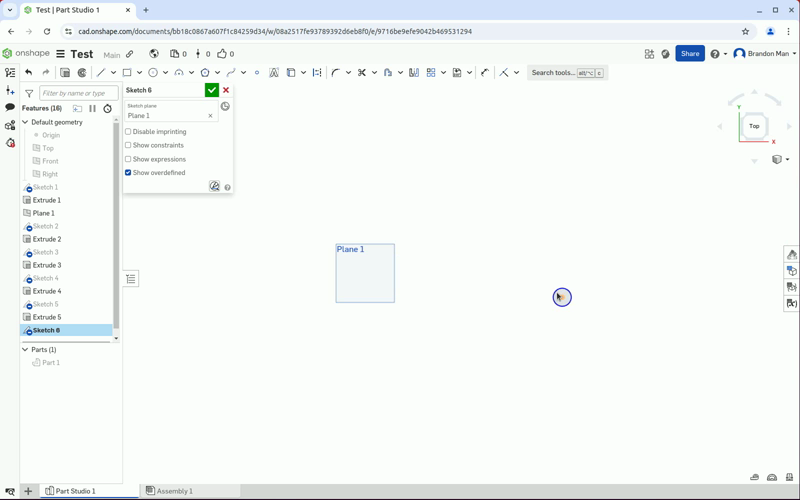
scroll(6)
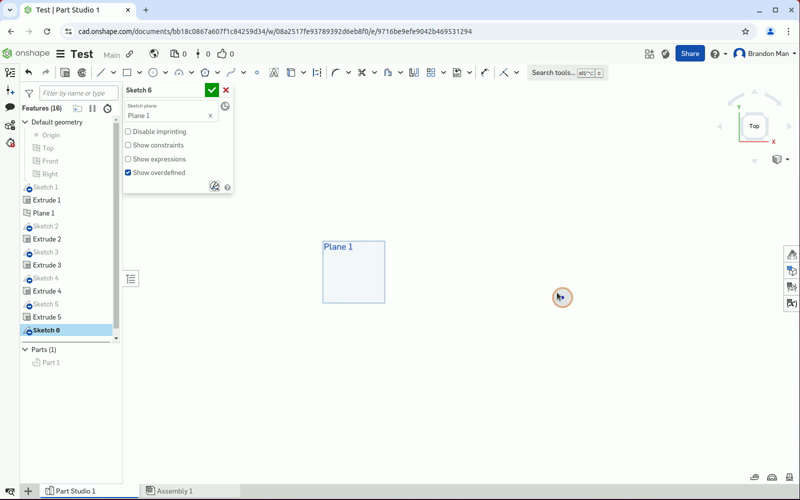
scroll(6)
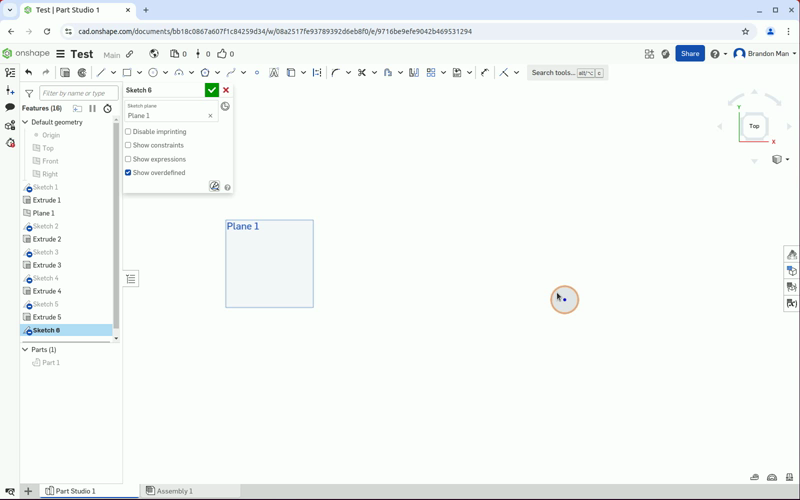
scroll(6)
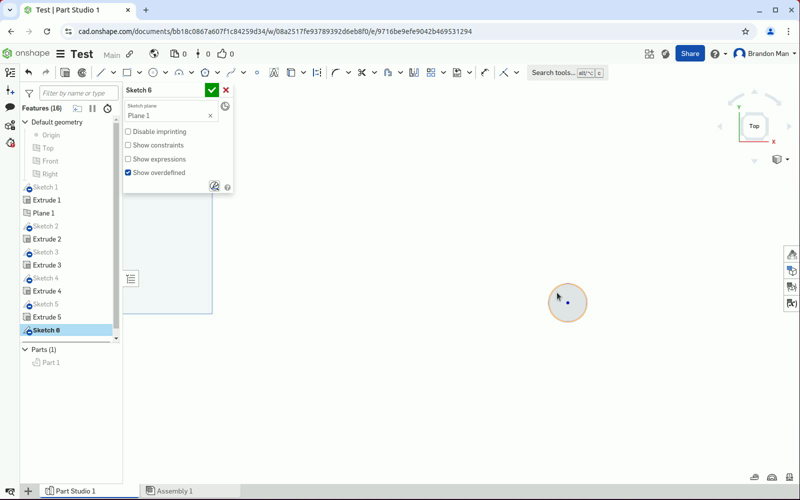
scroll(6)
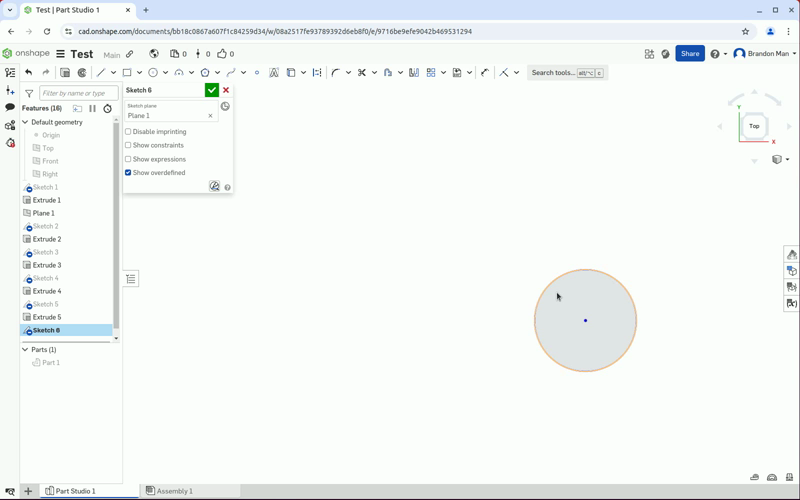
click(557, 292)
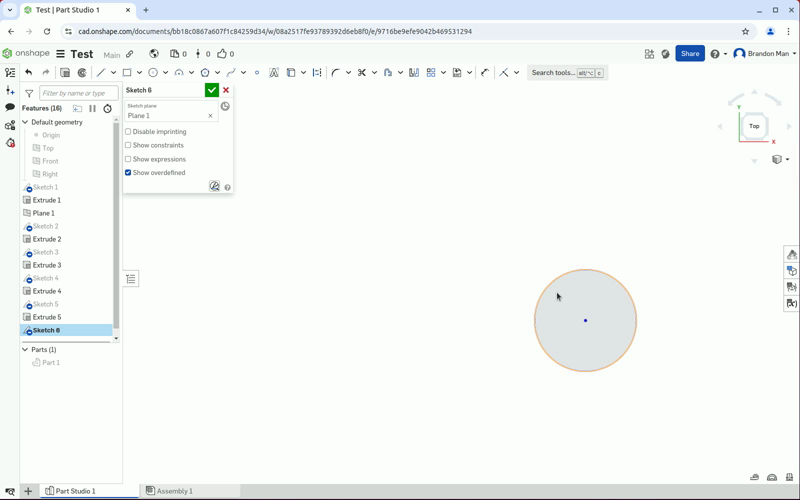
scroll(-6)
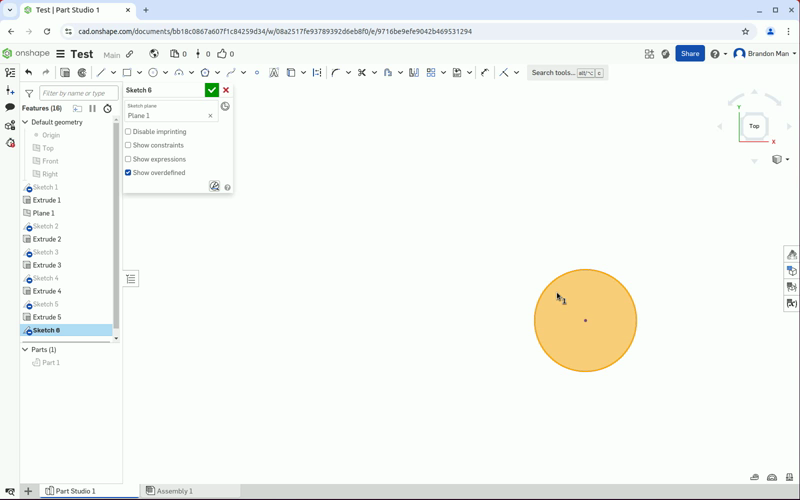
scroll(-6)
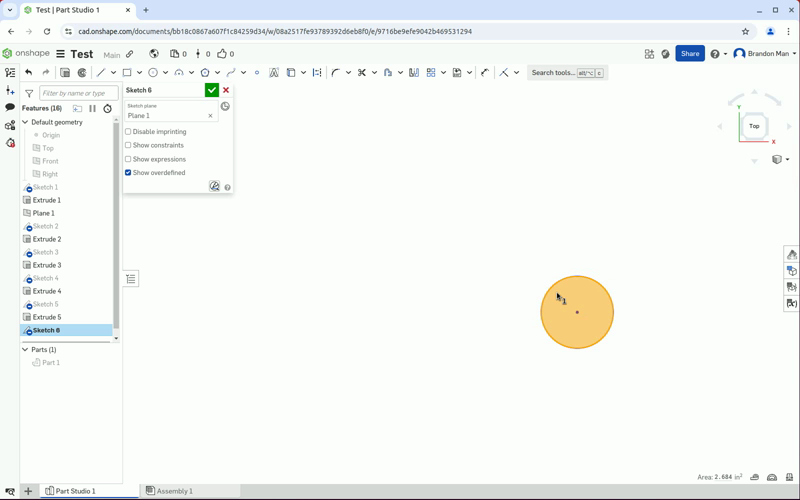
scroll(-6)
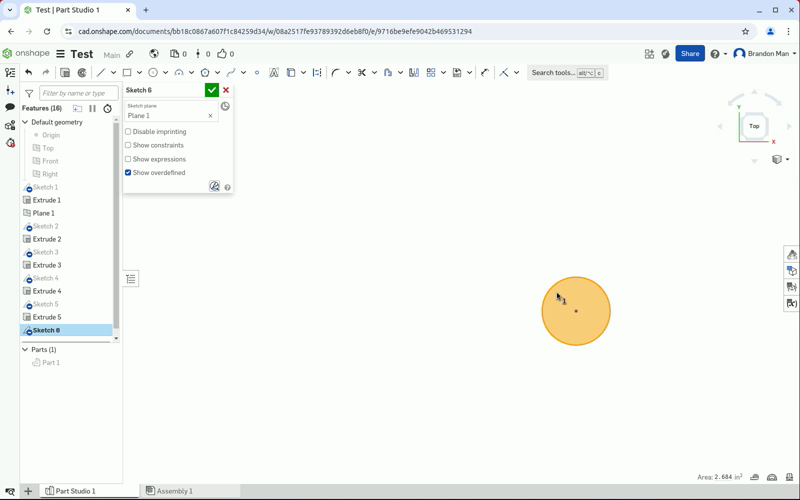
scroll(-6)
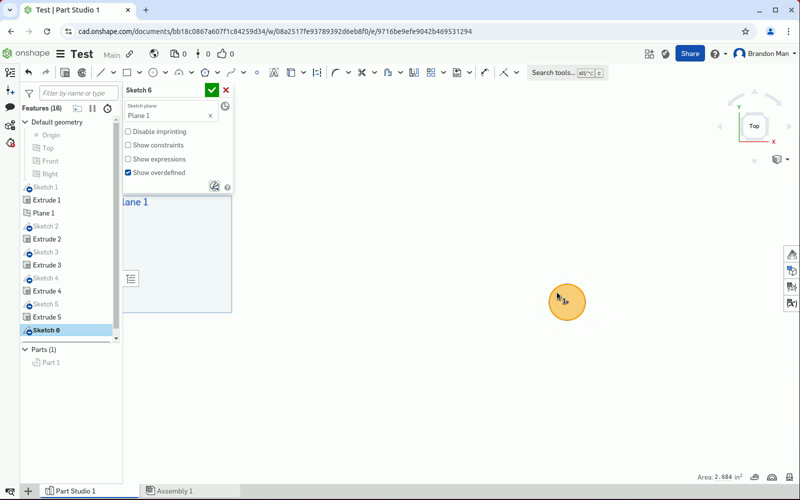
scroll(-6)
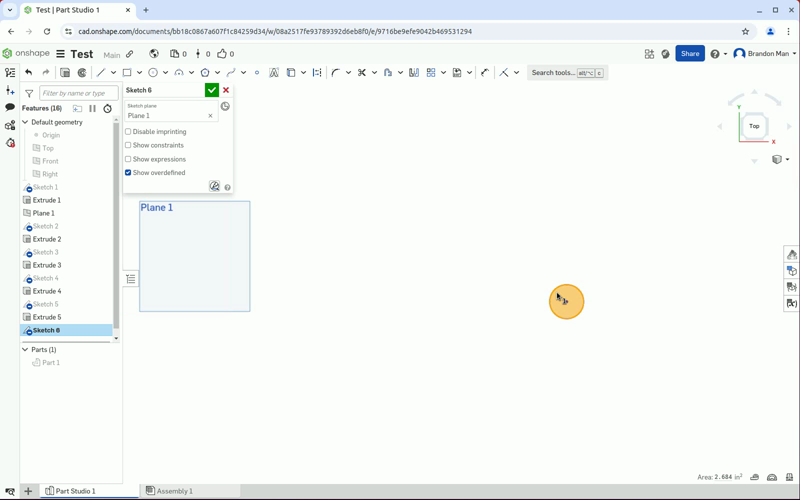
scroll(-6)
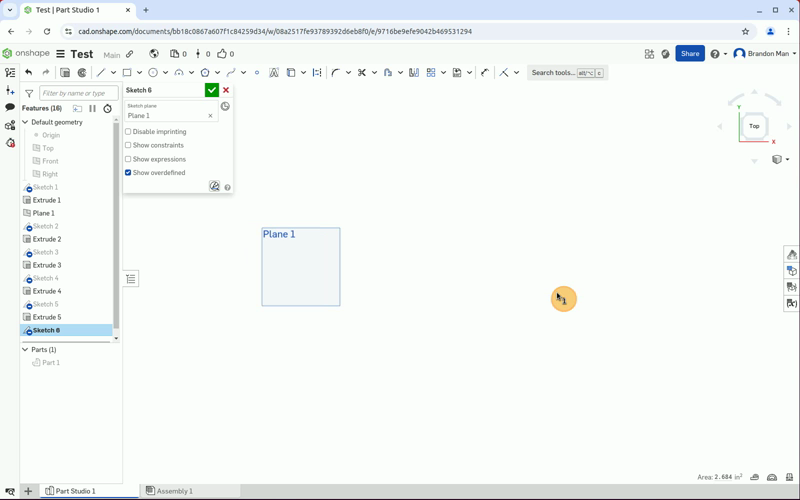
scroll(-6)
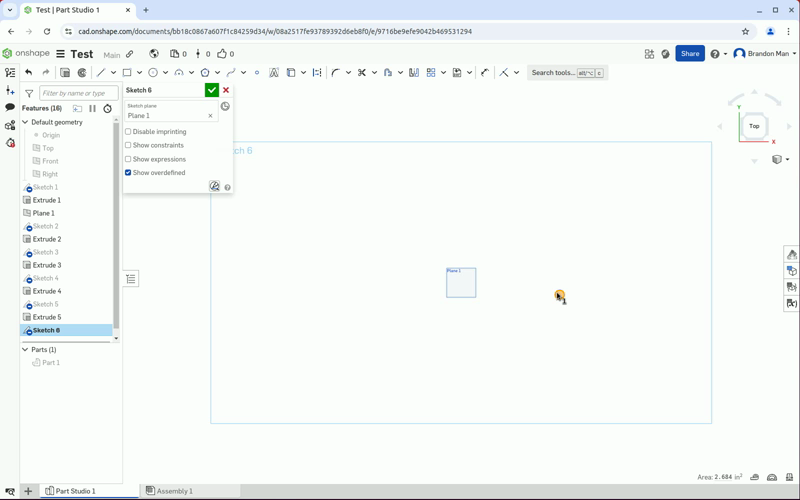
mouse_move(73, 352)
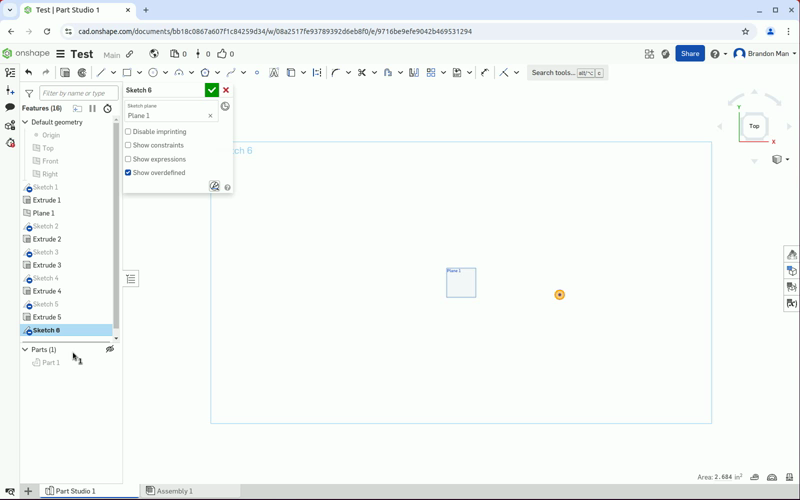
key(shift+y)
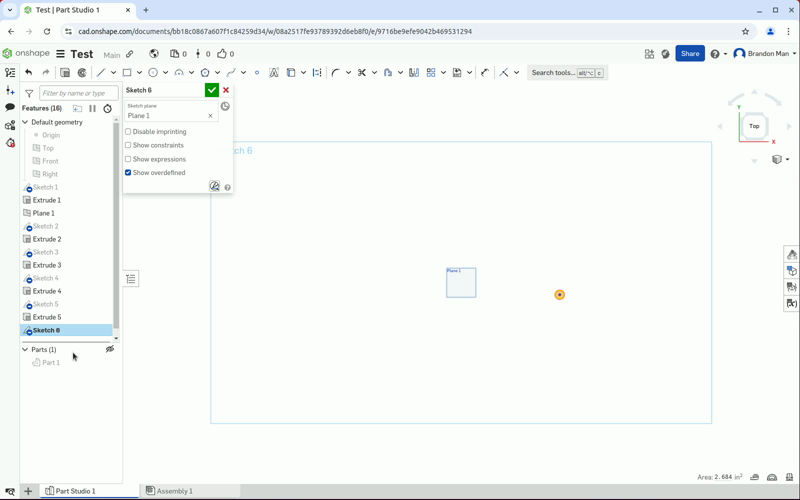
key(shift+e)
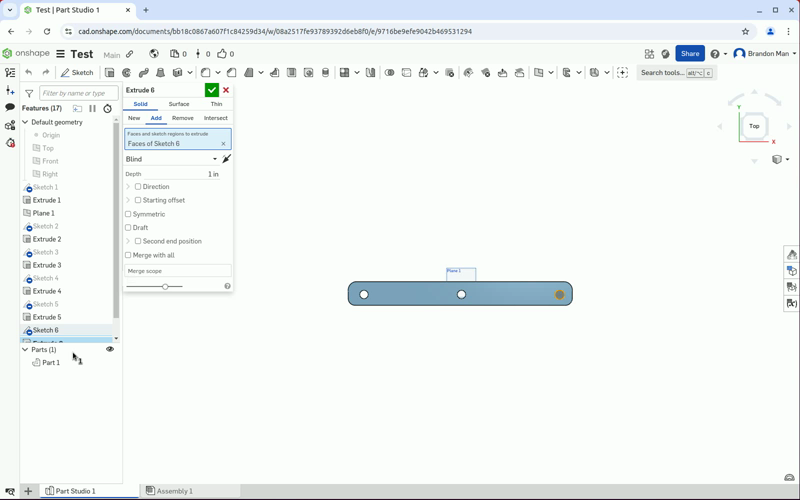
mouse_move(143, 106)
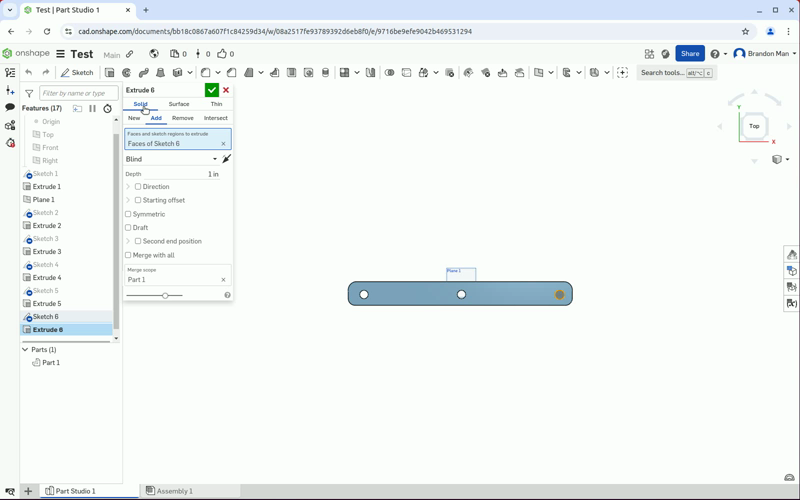
click(143, 106)
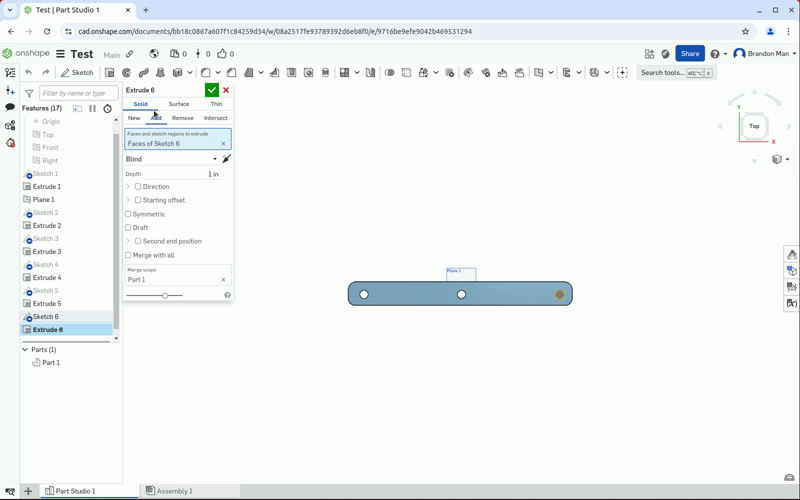
mouse_move(186, 120)
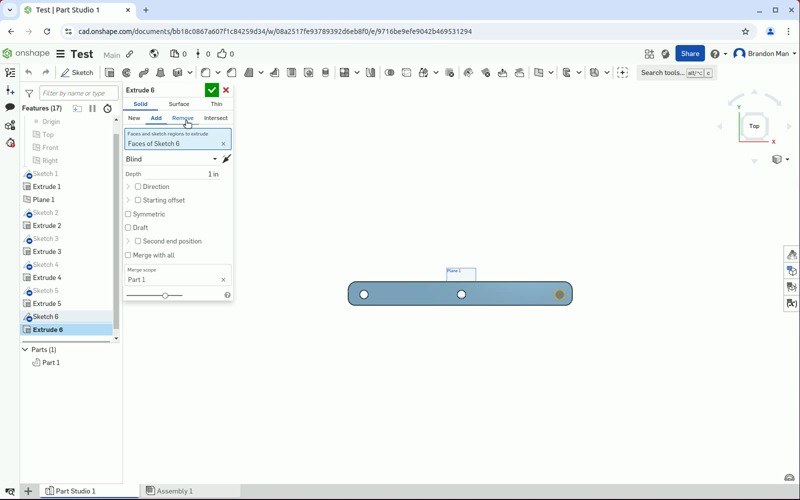
click(186, 120)
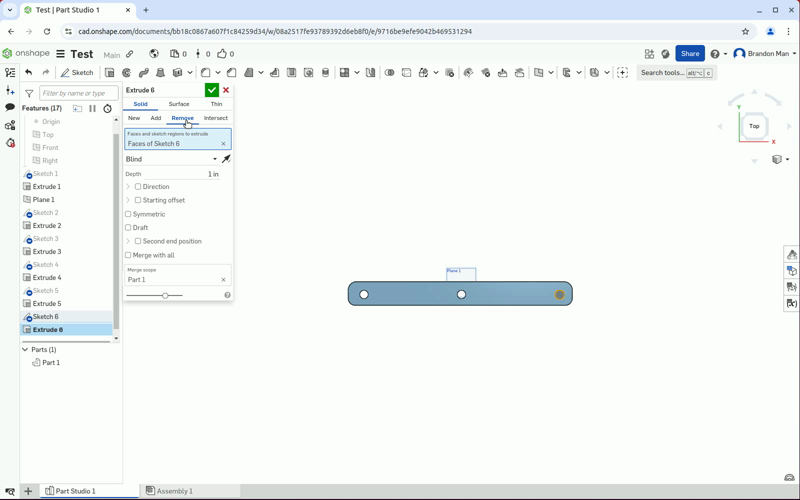
key(tab, 4)
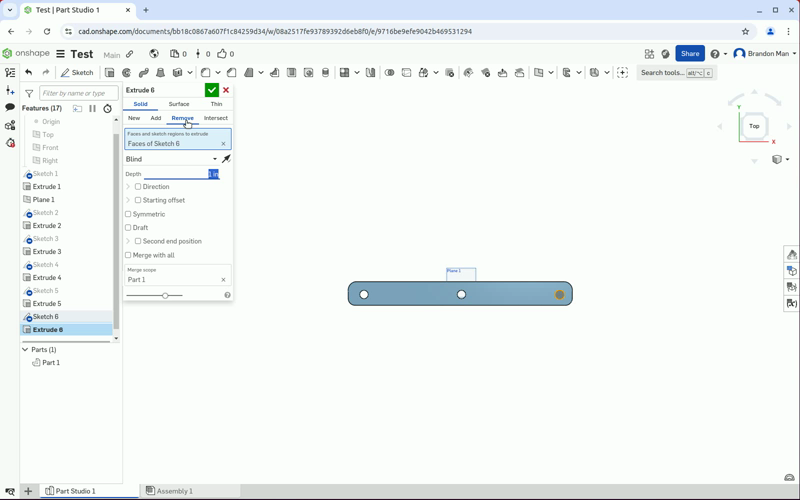
text(-8.184)
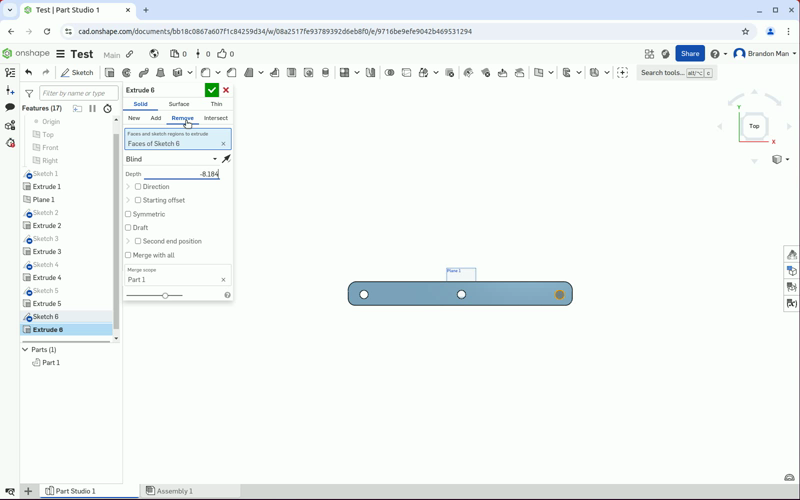
key(tab, 3)
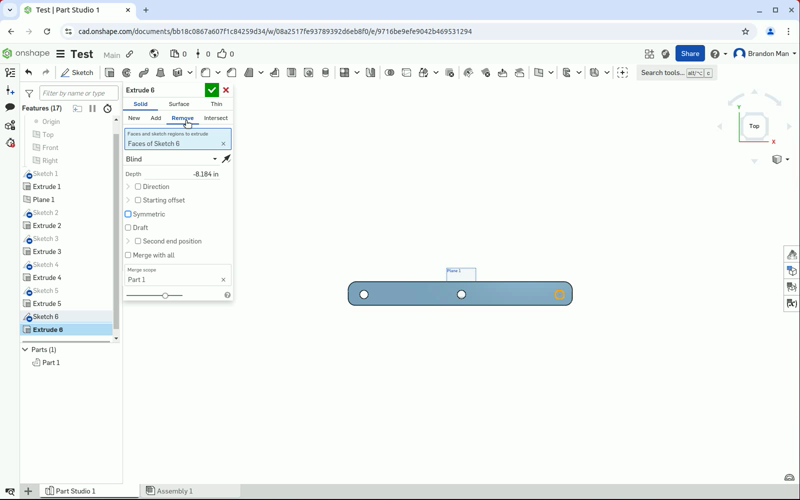
key(space)
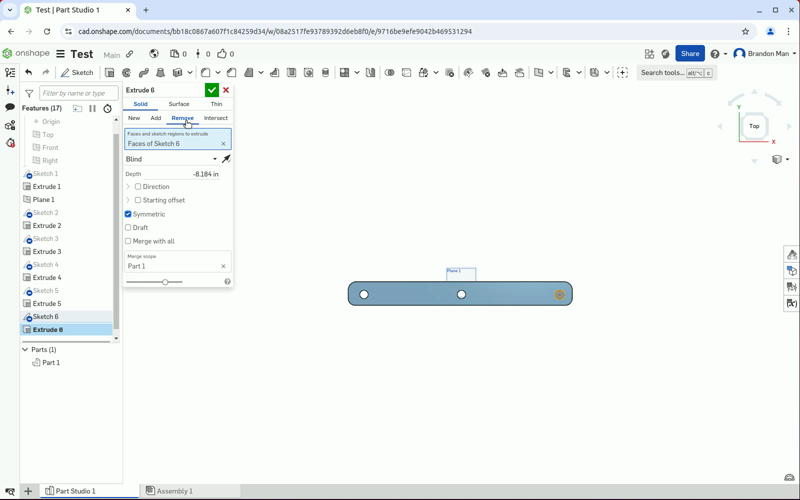
key(tab, 2)
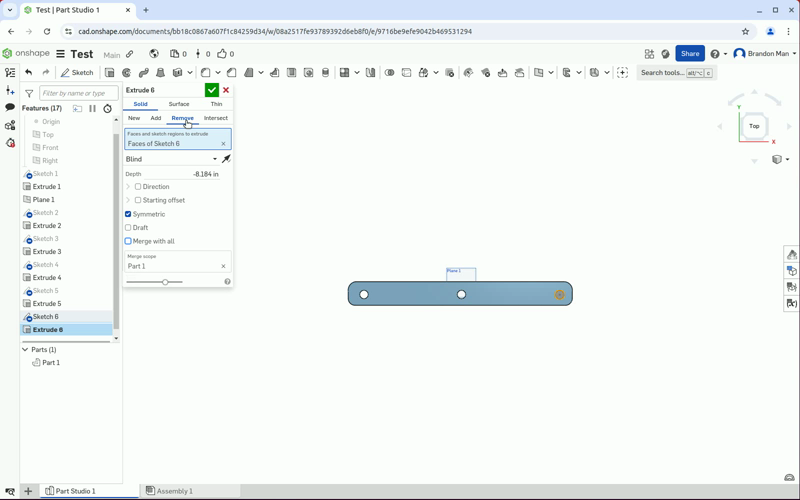
key(space)
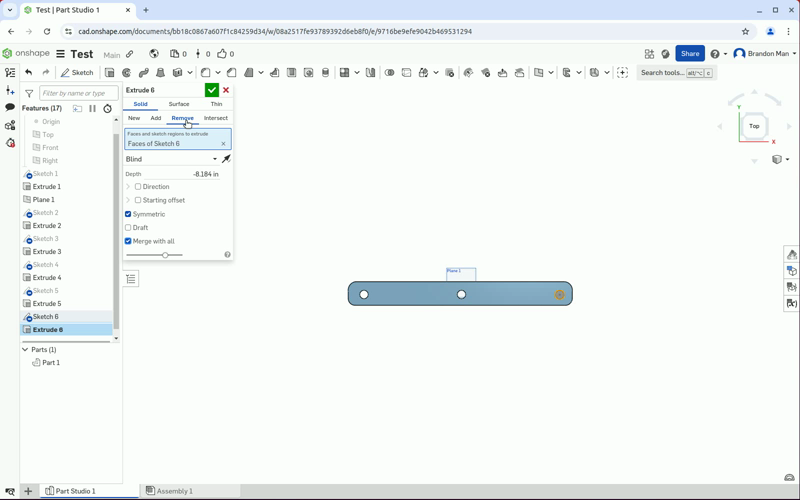
key(enter)
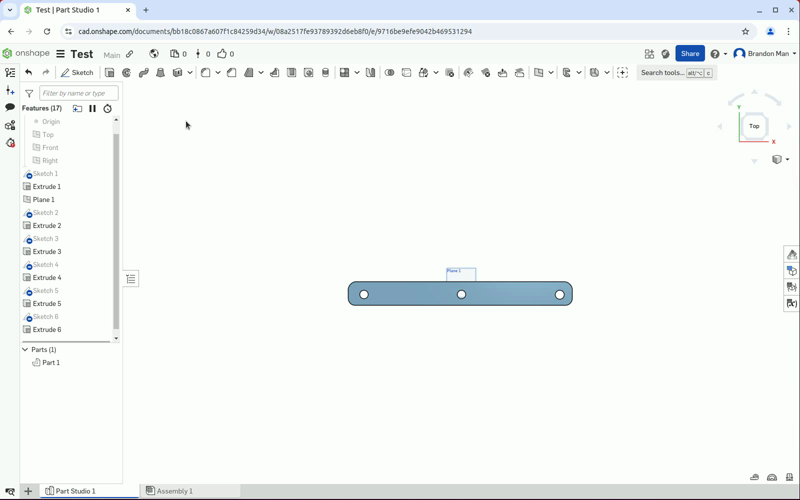
key(shift+h)
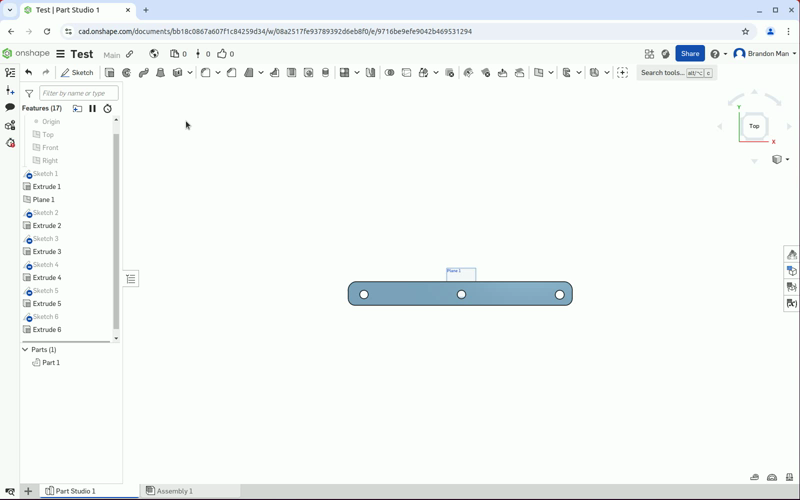
key(shift+h)
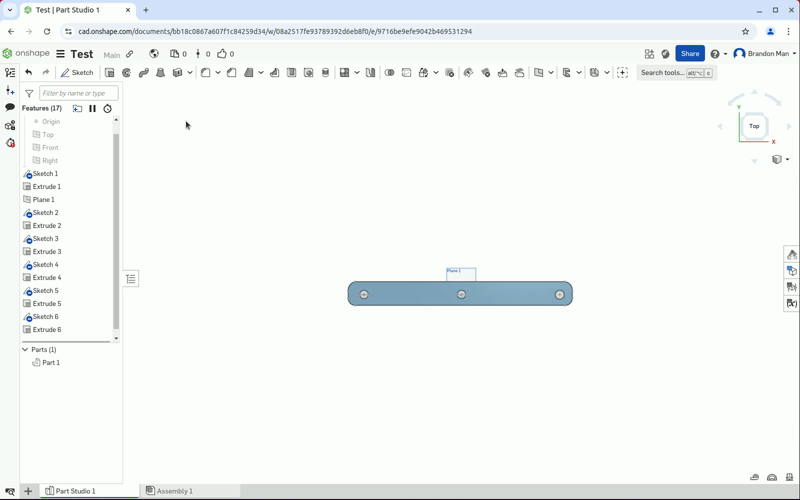
key(shift+7)
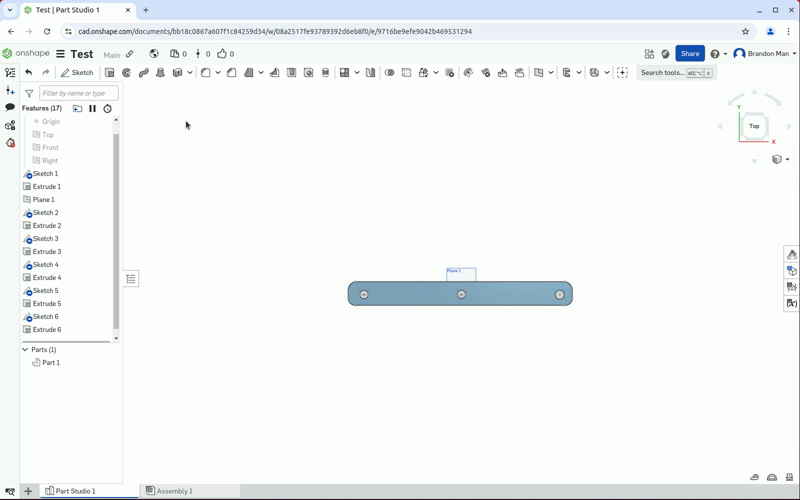
key(up, 3)
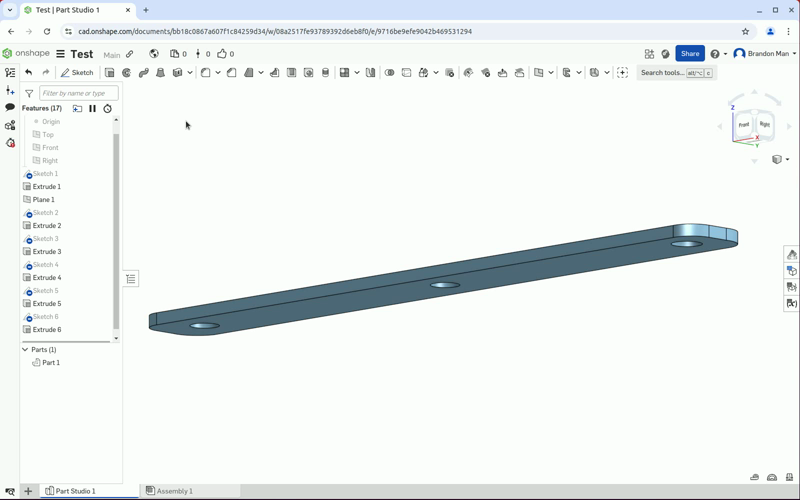
key(left, 3)
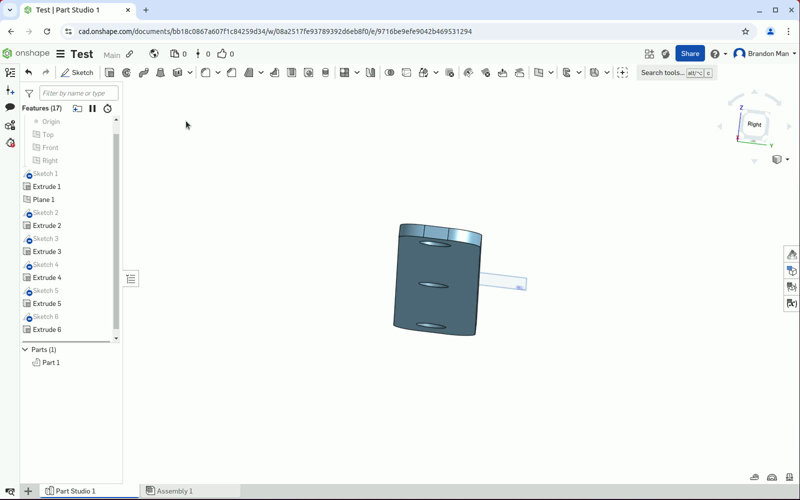
key(right, 3)
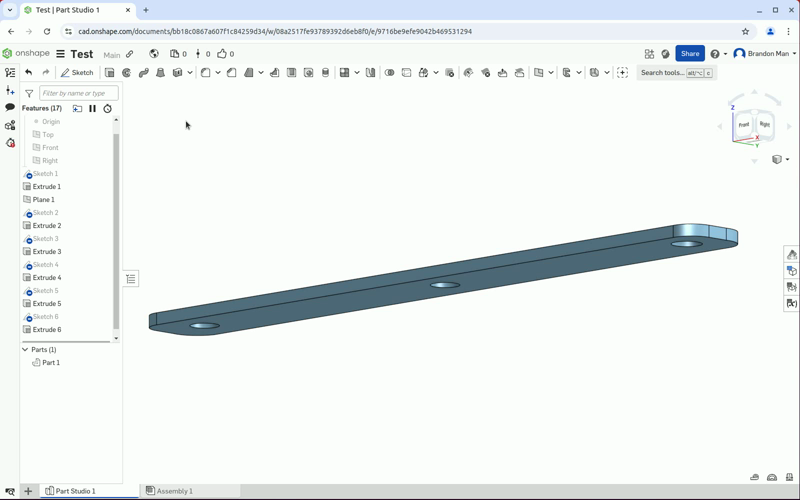
key(down, 3)
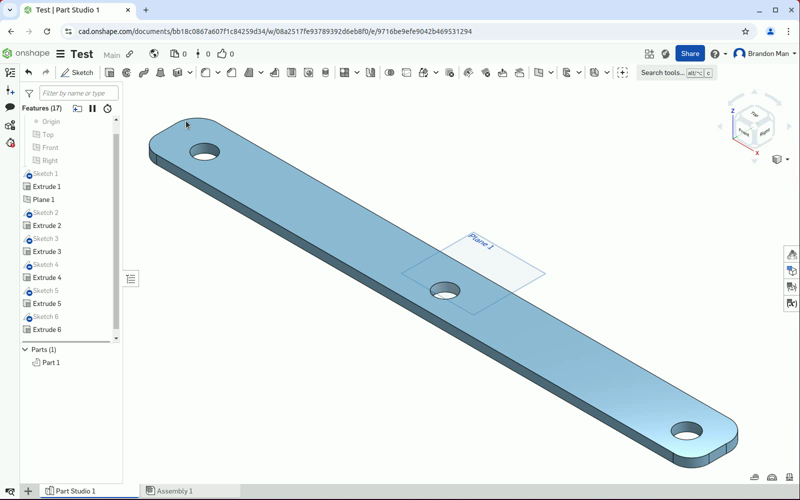
mouse_move(69, 176)
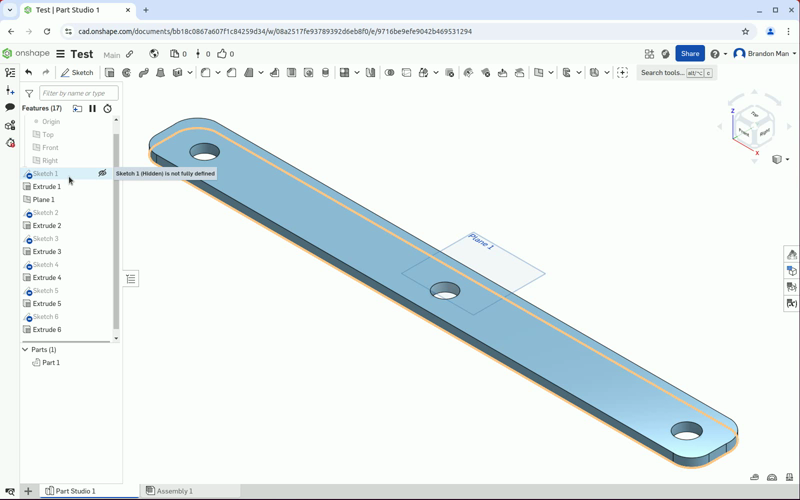
click(69, 176)